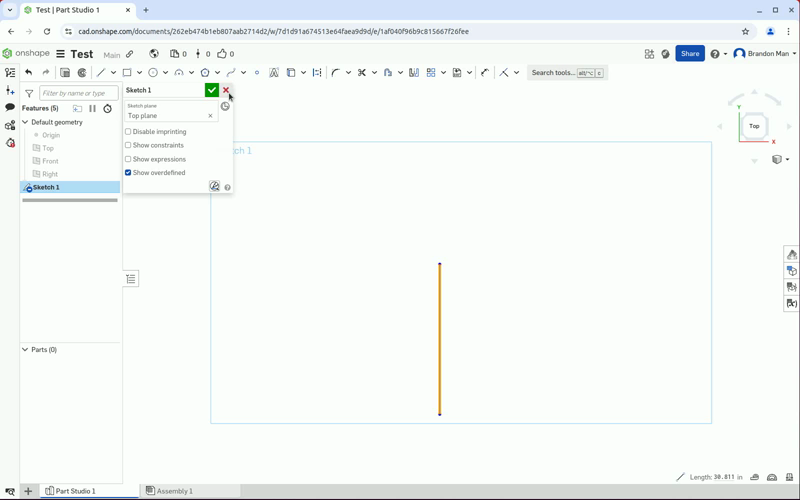
key(shift+h)
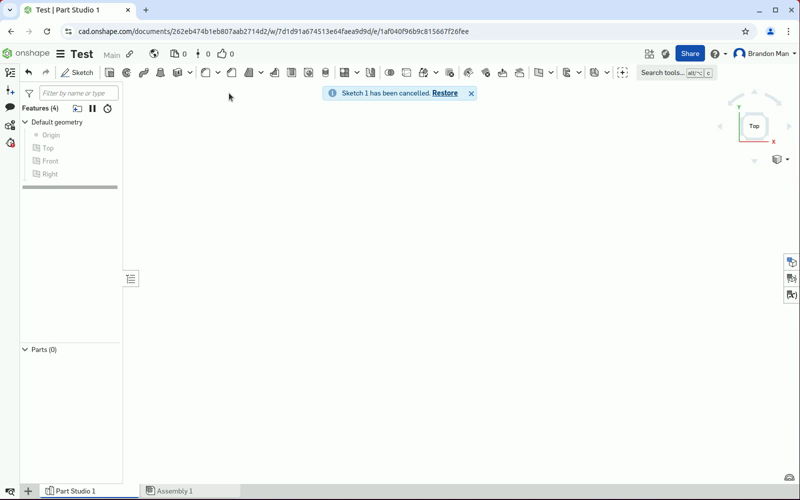
mouse_move(73, 352)
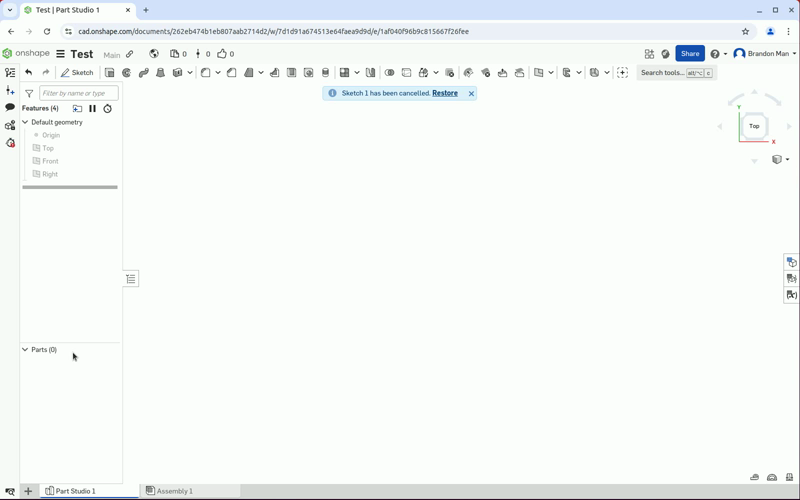
key(y)
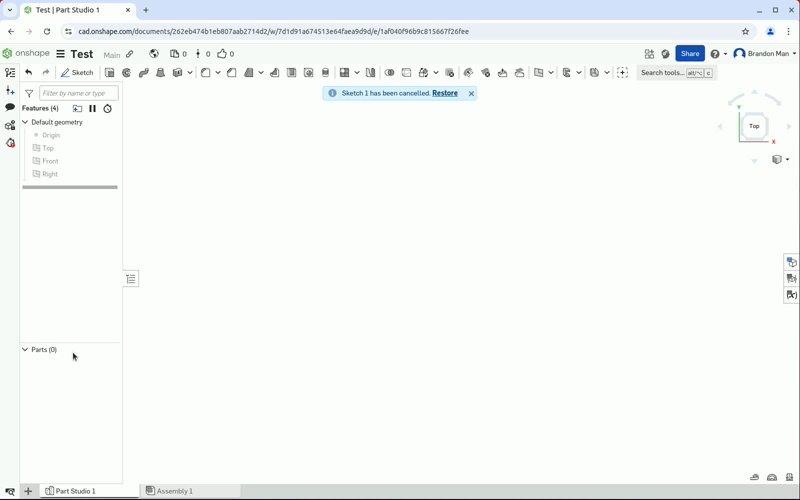
key(shift+p)
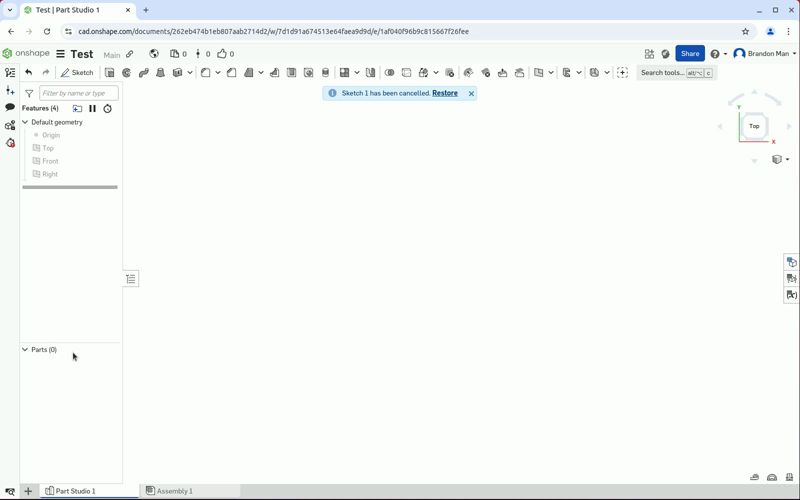
key(space)
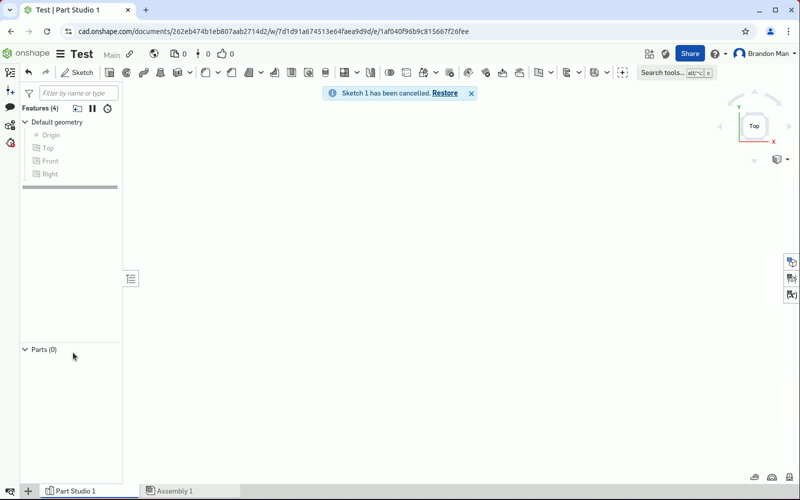
key_down(shift)
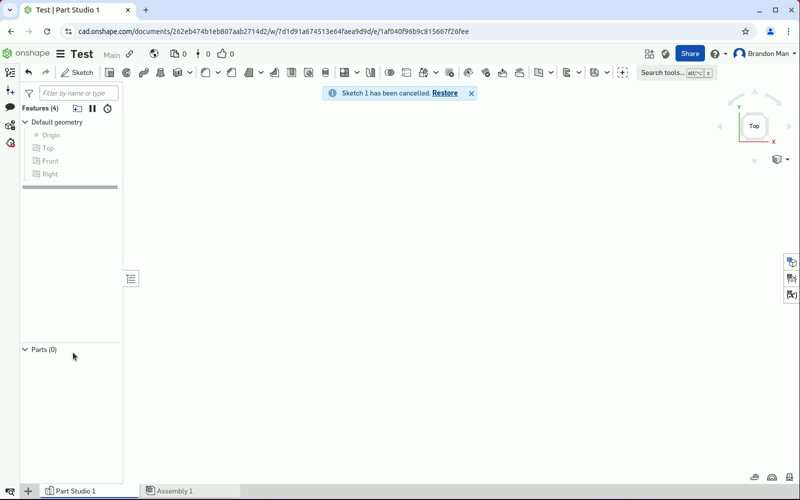
key(up)
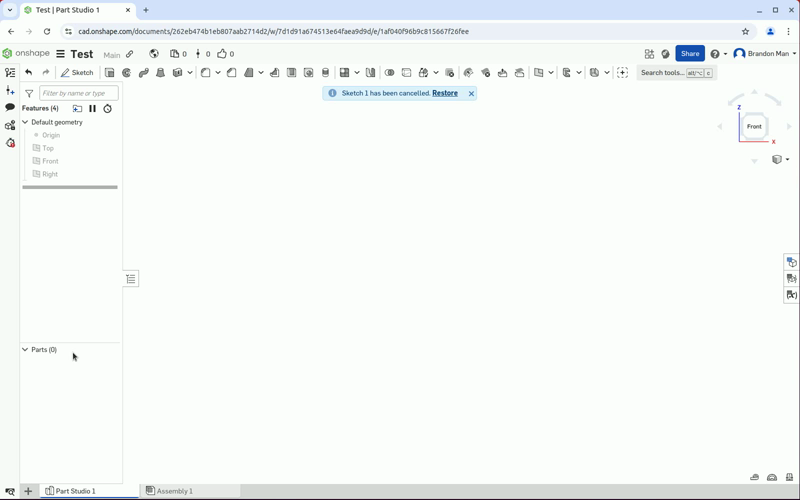
key_up(shift)
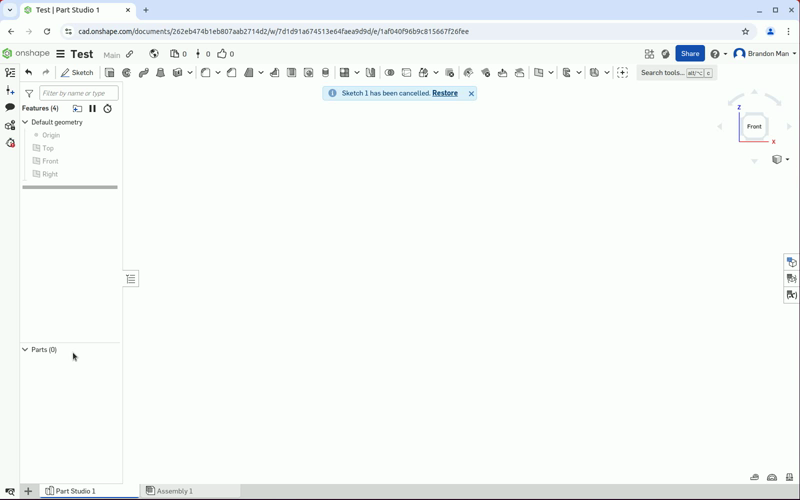
mouse_move(73, 352)
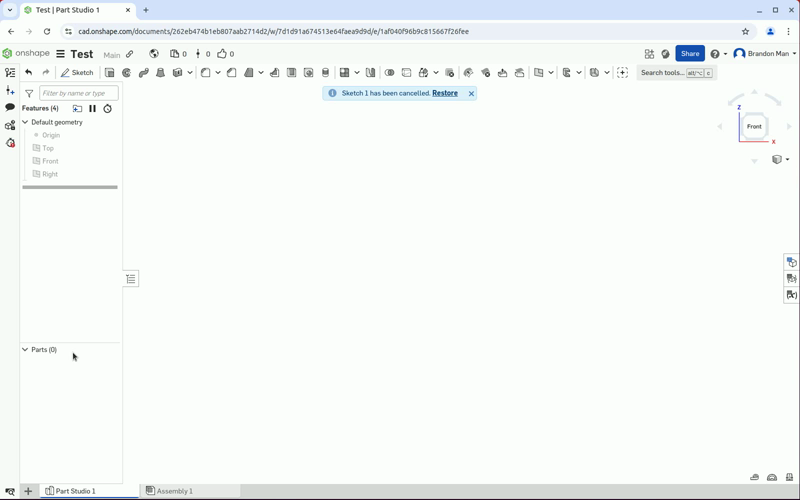
key(shift+y)
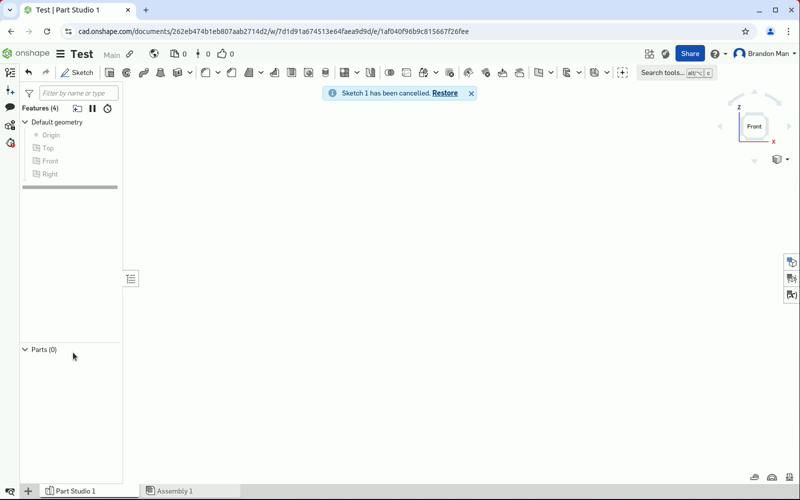
key(shift+s)
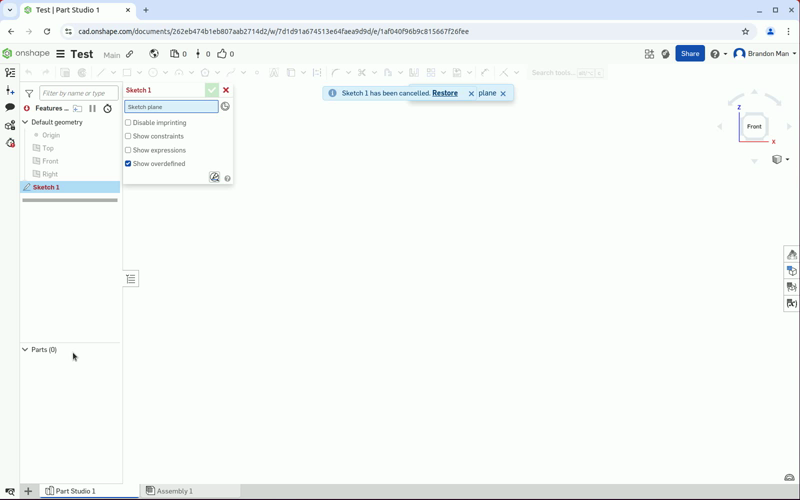
mouse_move(73, 163)
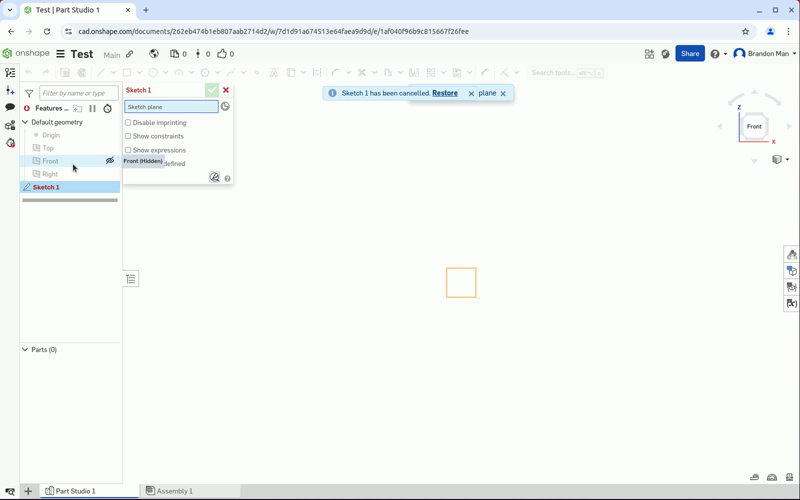
click(73, 163)
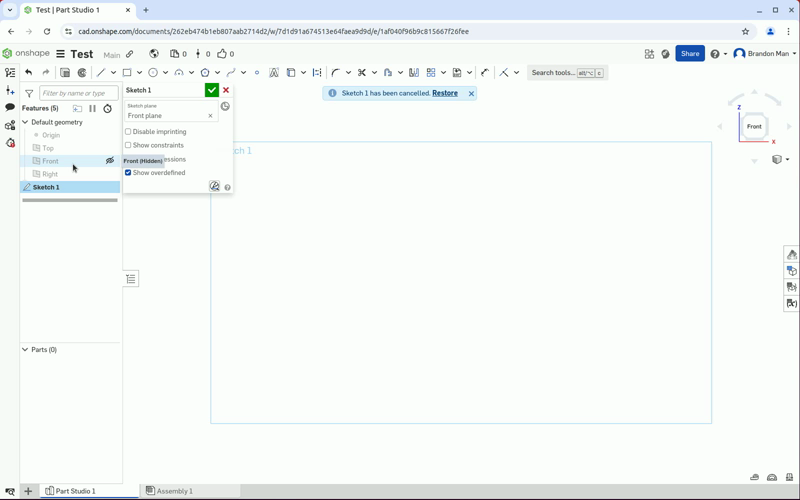
mouse_move(73, 352)
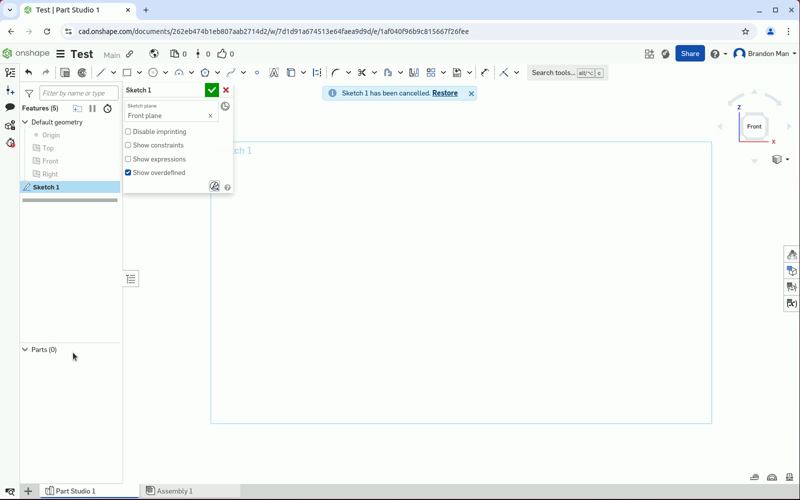
key(y)
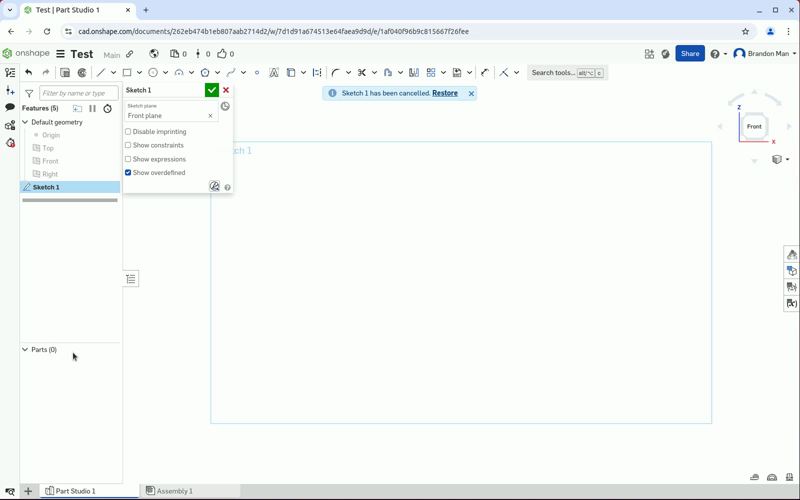
key(c)
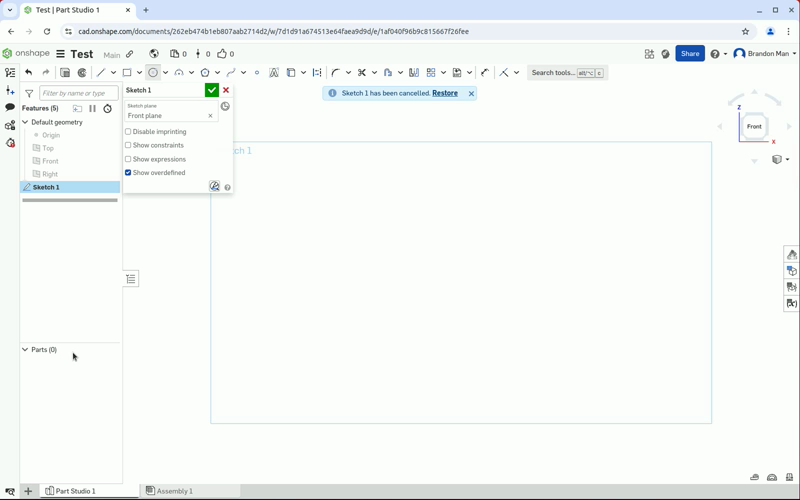
key_down(shift)
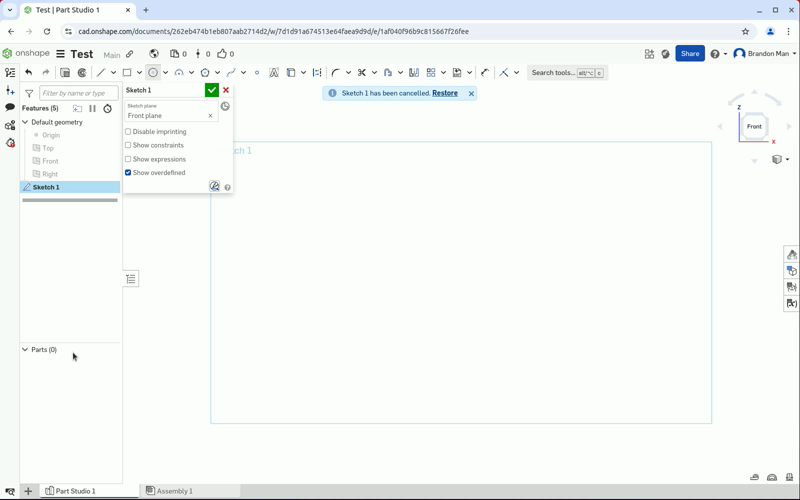
mouse_move(461, 282)
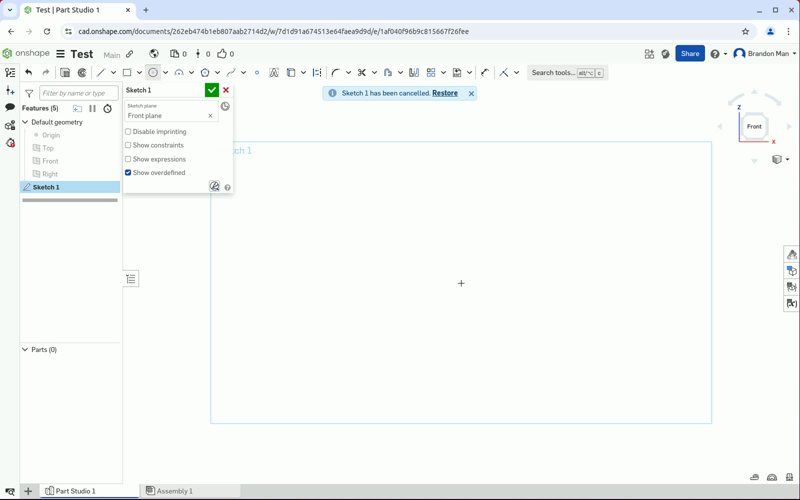
click(461, 282)
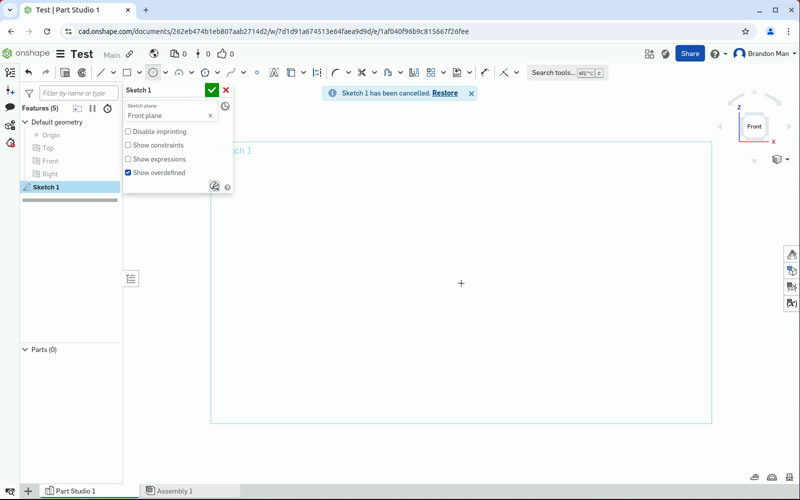
key_up(shift)
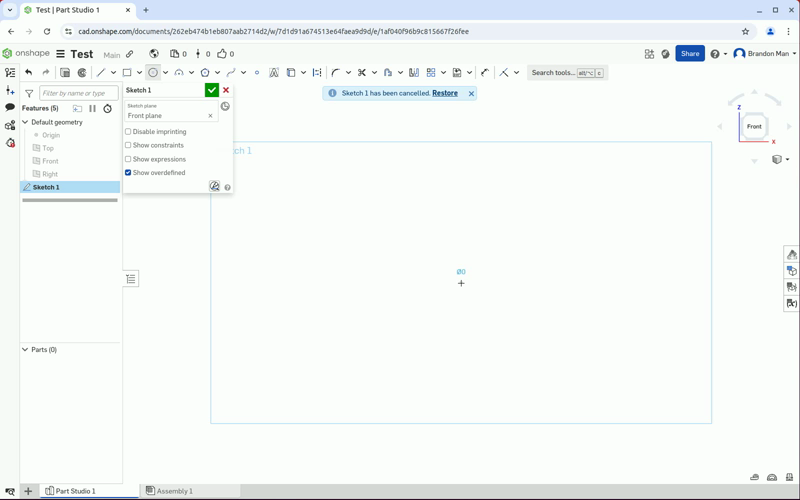
mouse_move(507, 282)
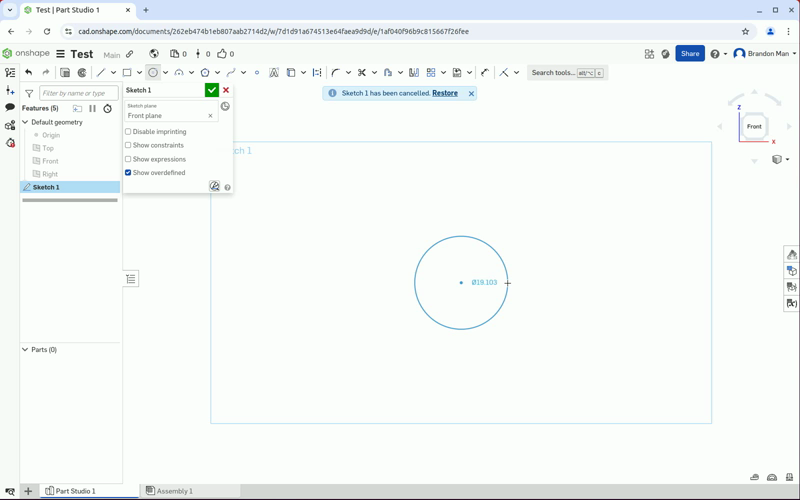
click(507, 282)
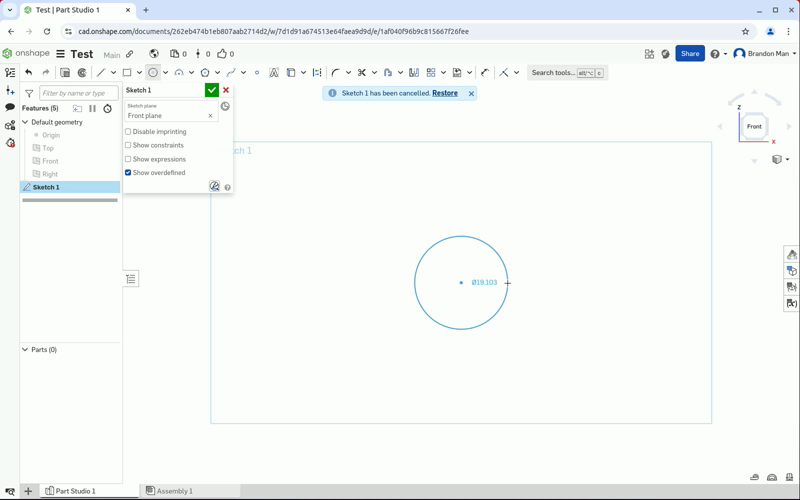
key(esc)
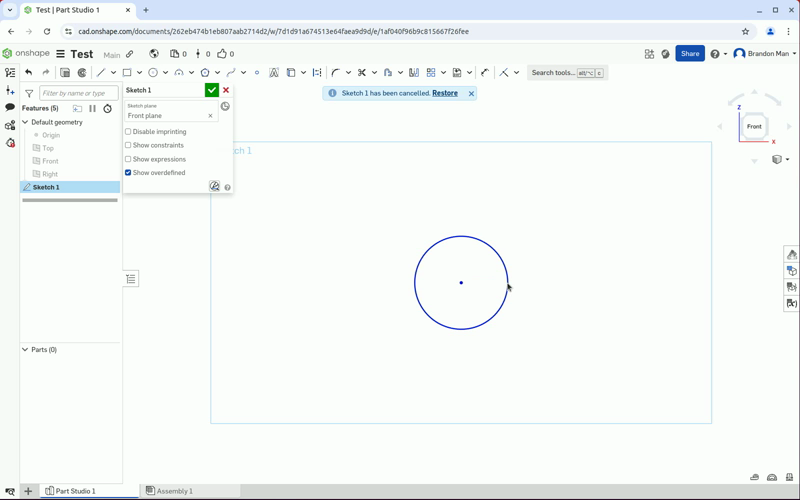
key(c)
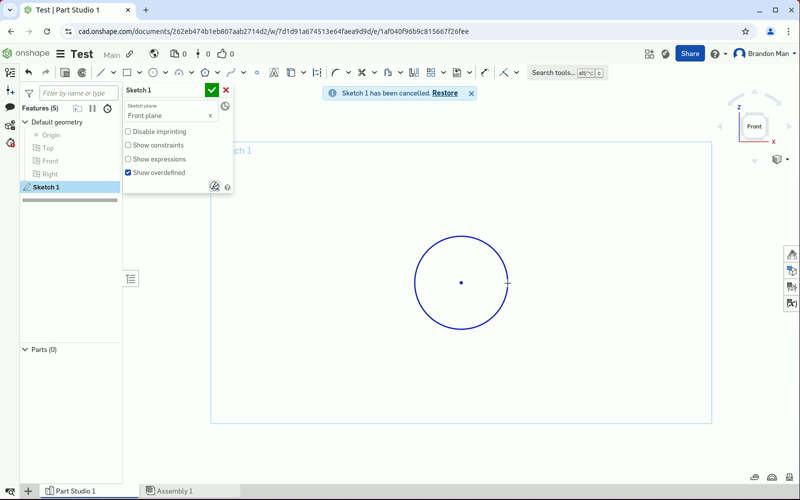
key_down(shift)
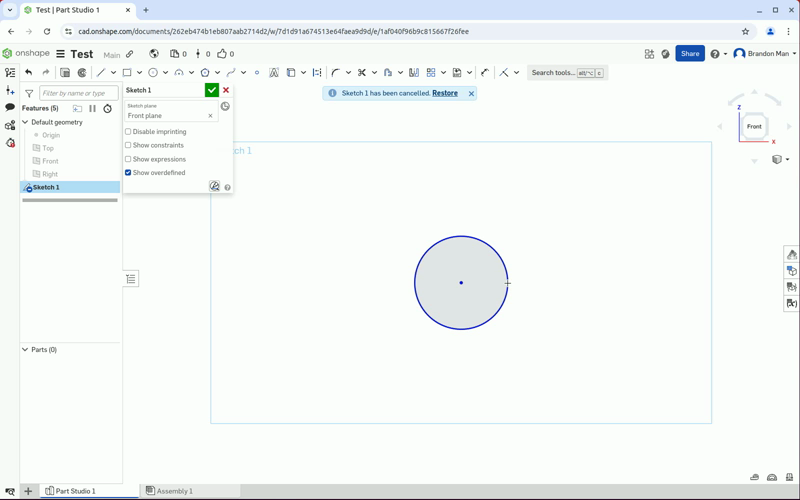
mouse_move(461, 282)
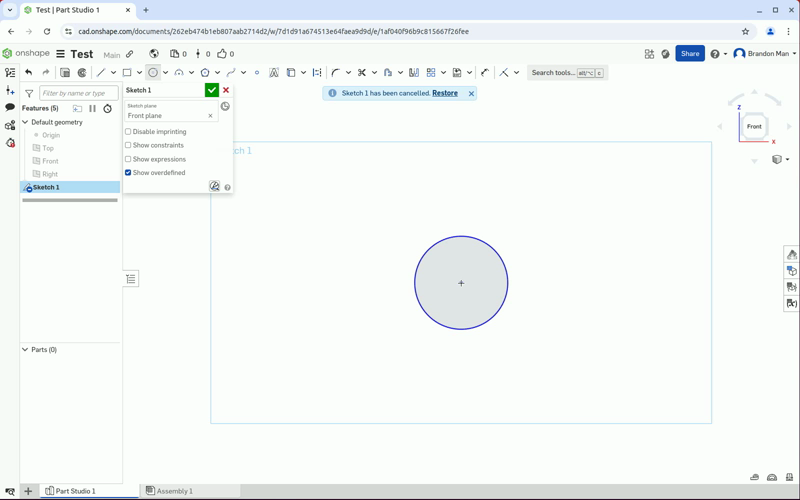
click(461, 282)
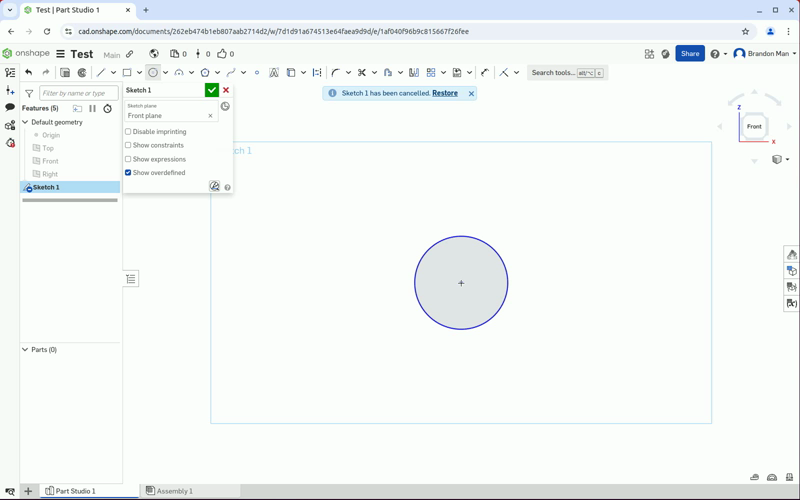
key_up(shift)
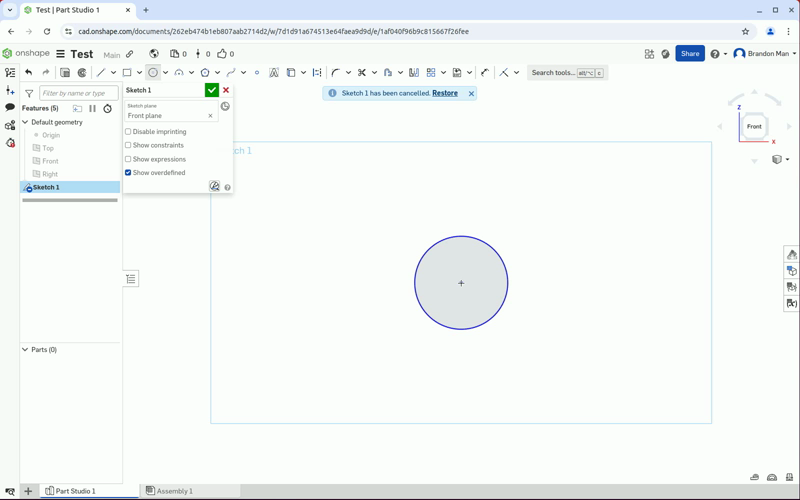
mouse_move(496, 282)
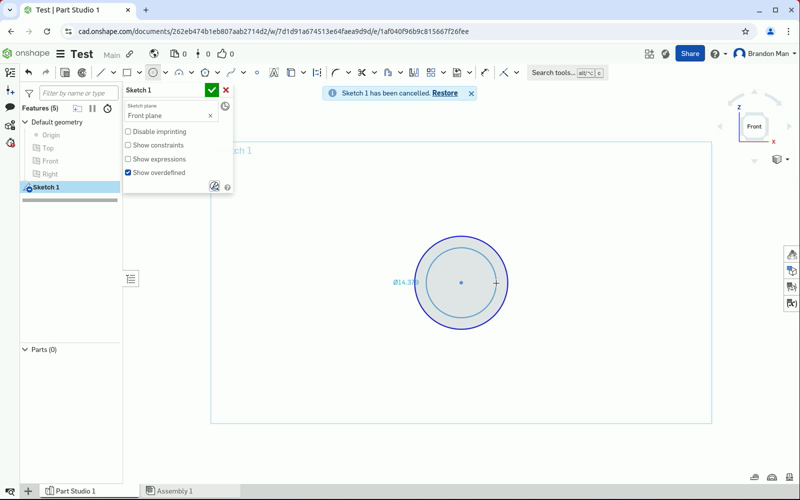
click(496, 282)
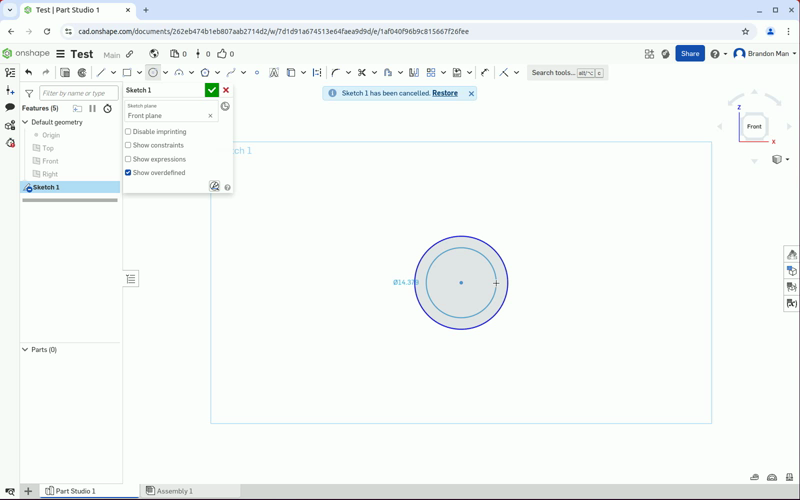
key(esc)
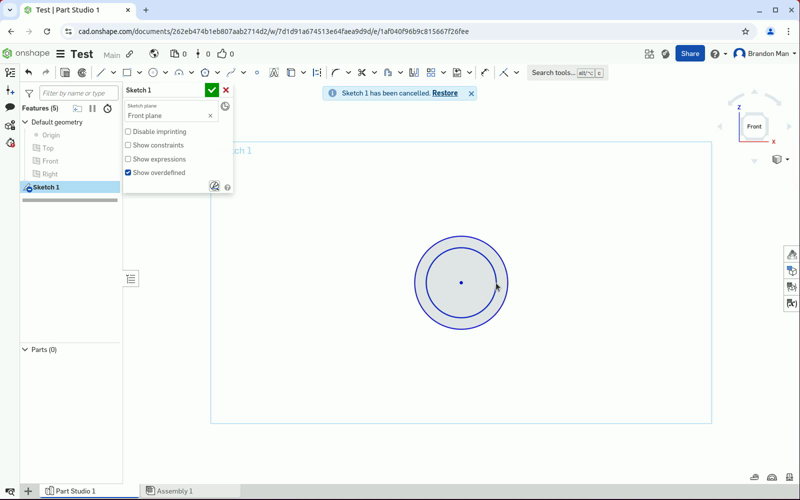
mouse_move(424, 259)
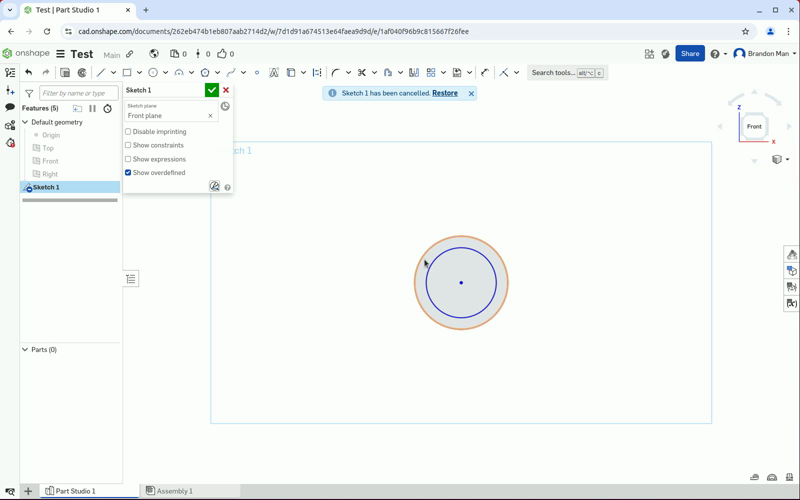
click(424, 259)
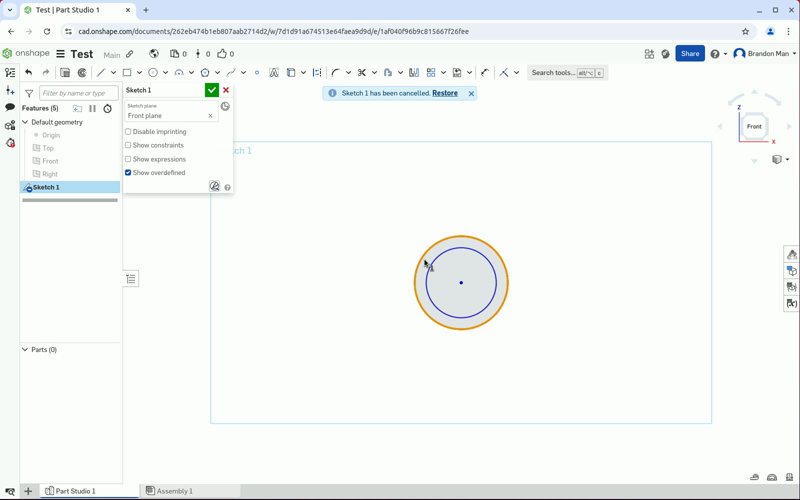
mouse_move(73, 352)
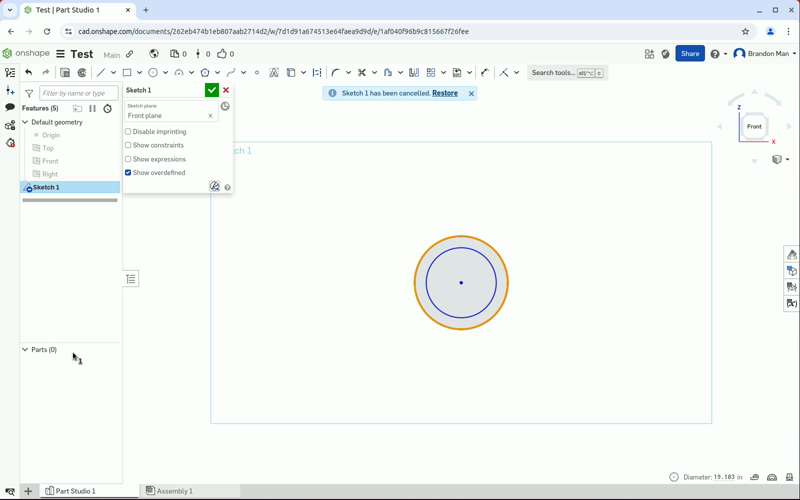
key(shift+y)
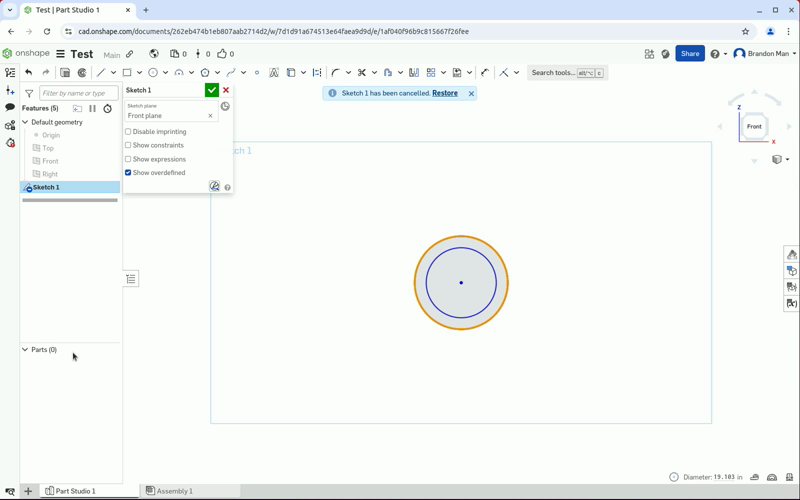
key(shift+e)
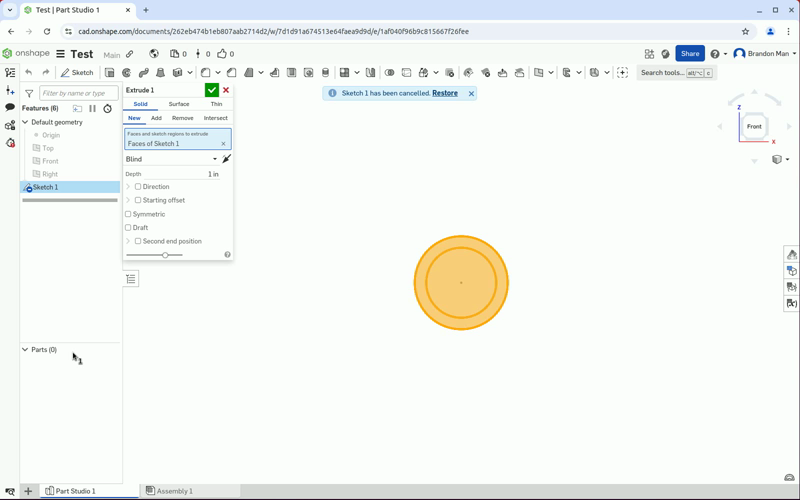
mouse_move(143, 106)
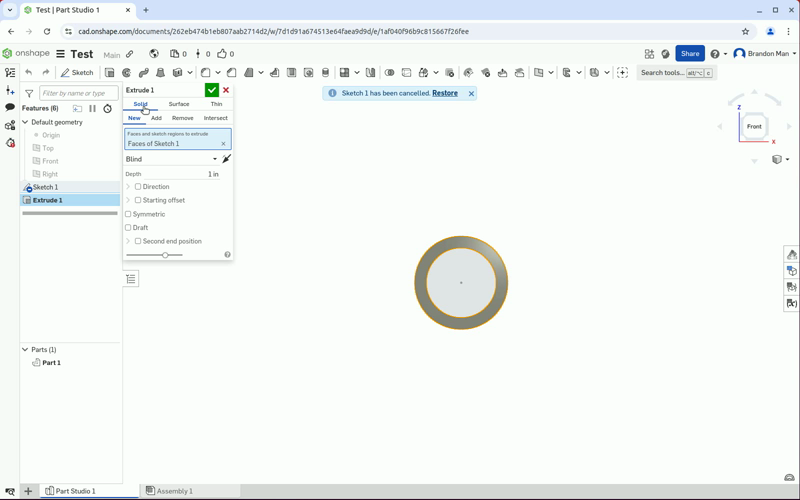
click(143, 106)
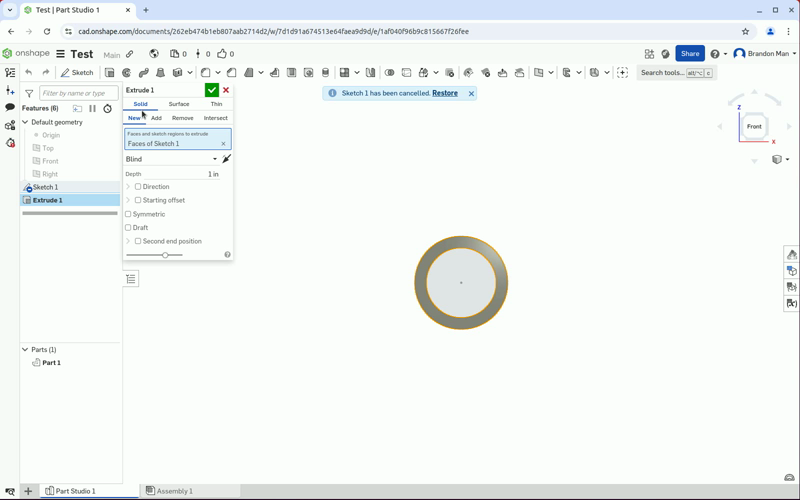
mouse_move(137, 120)
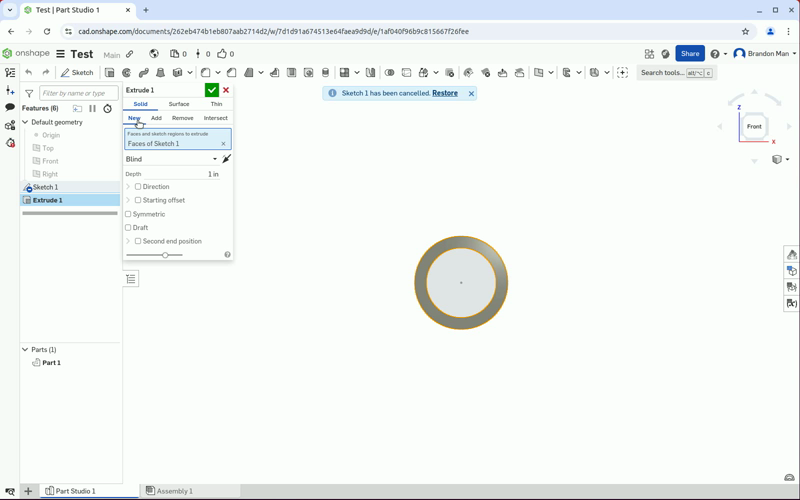
click(137, 120)
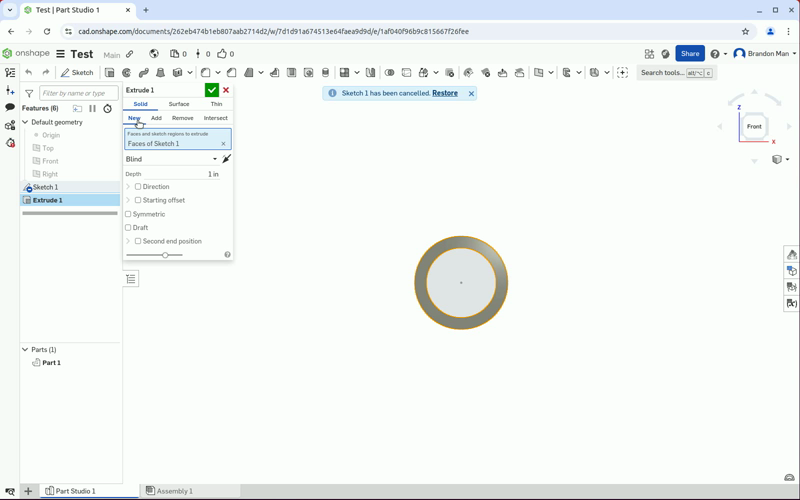
key(tab, 4)
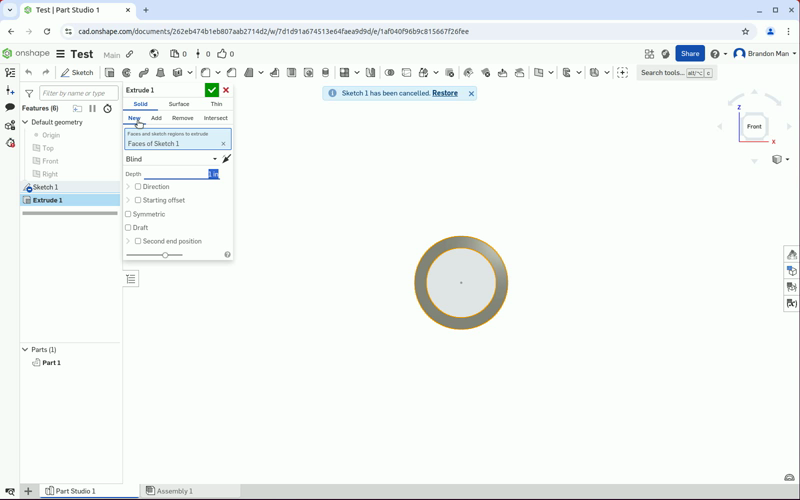
text(3.37)
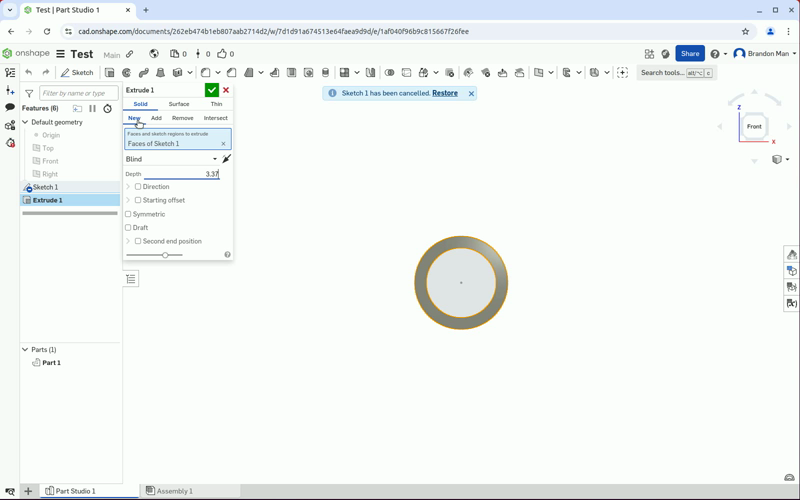
key(enter)
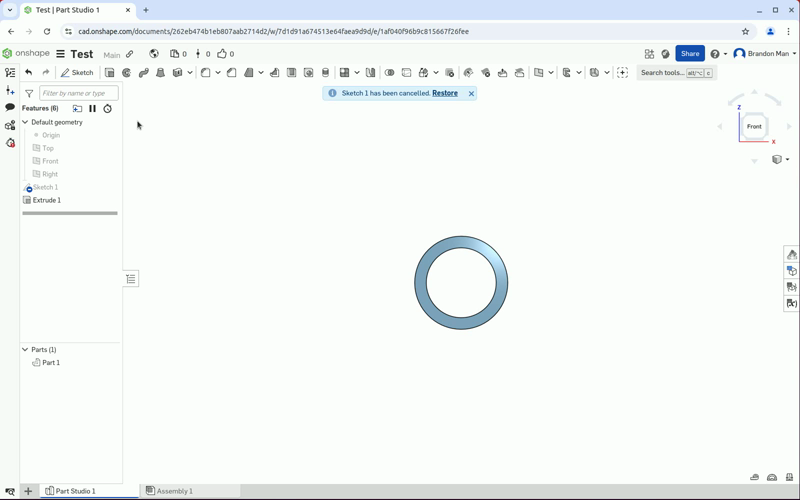
key(shift+h)
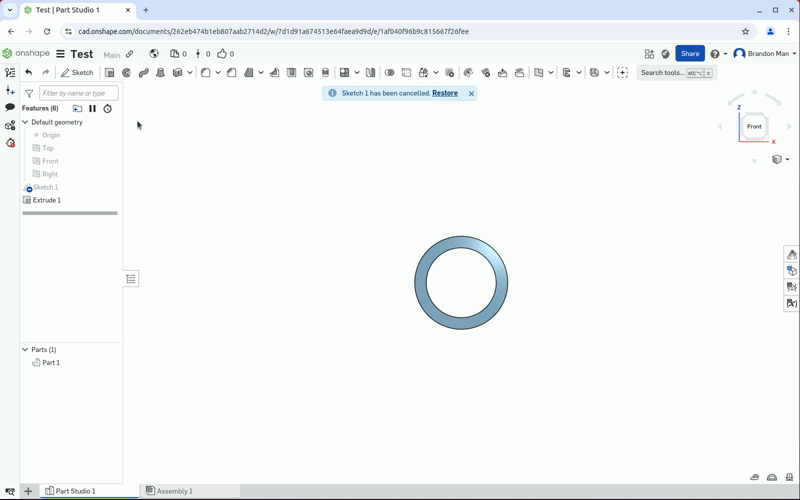
key(shift+h)
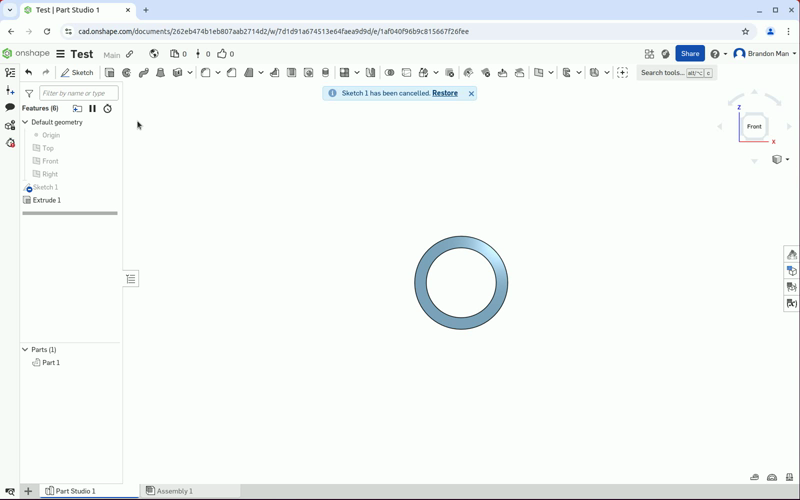
mouse_move(73, 189)
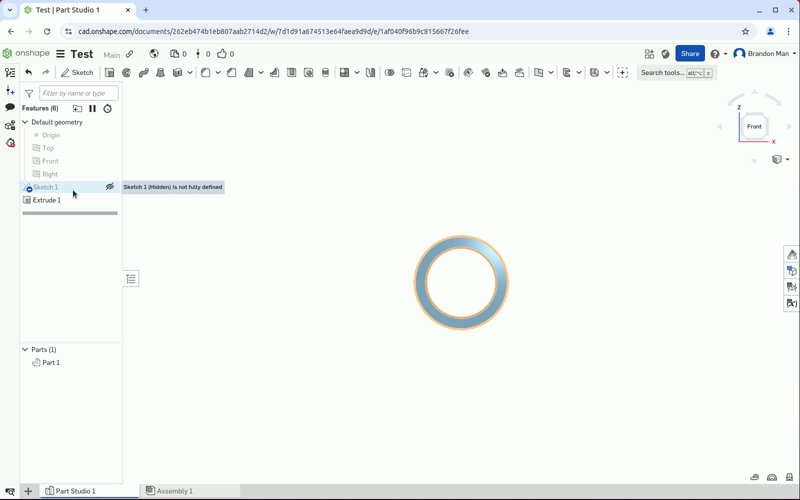
click(73, 189)
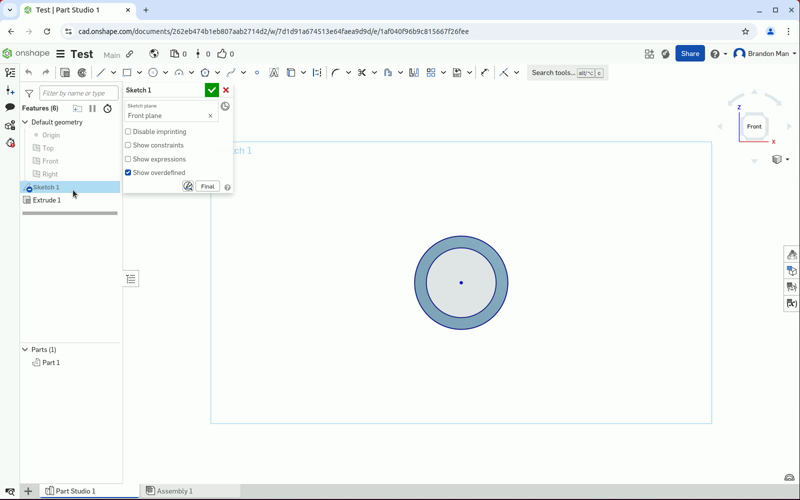
mouse_move(229, 92)
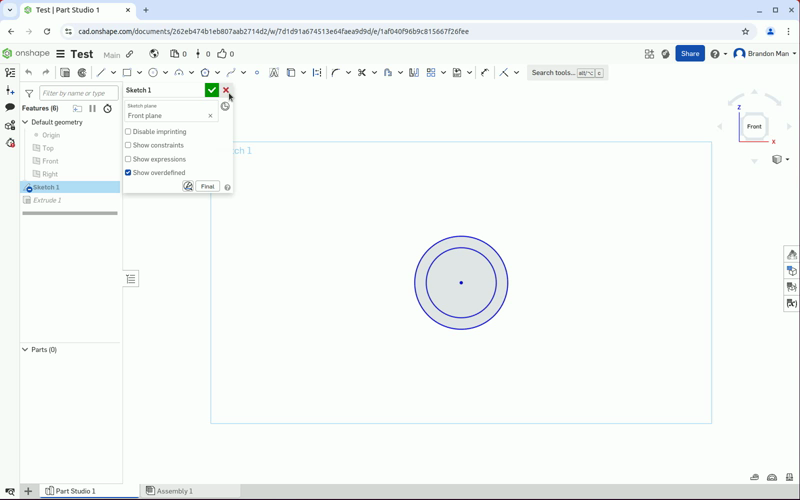
click(229, 92)
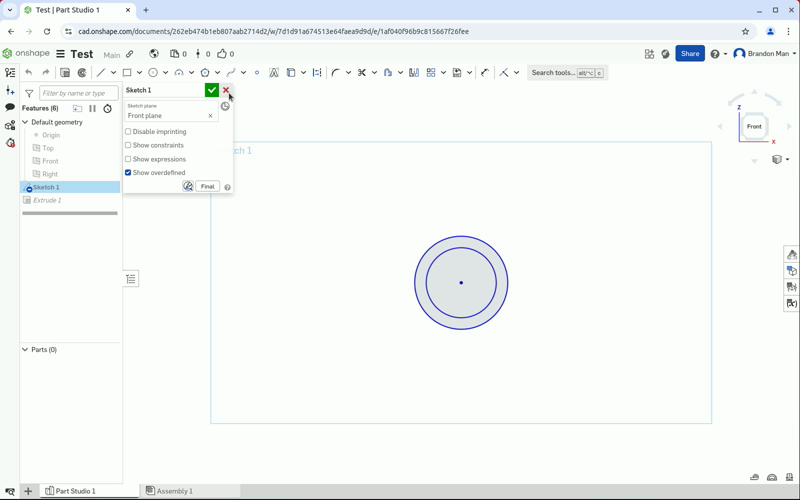
key(shift+s)
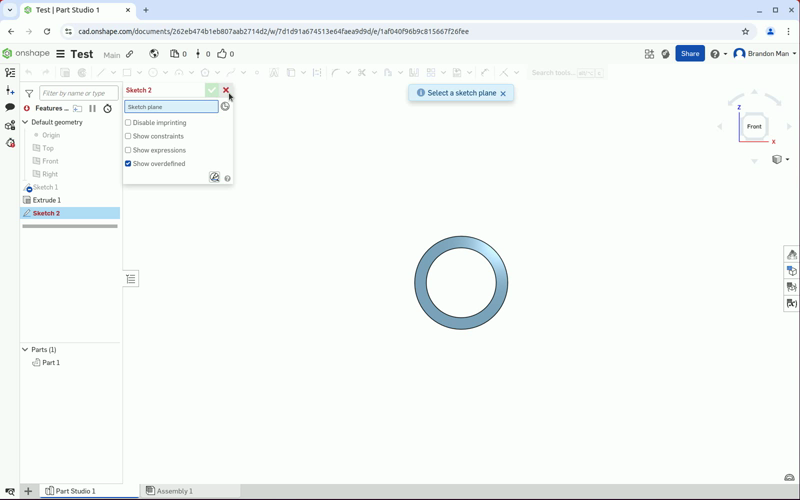
mouse_move(73, 163)
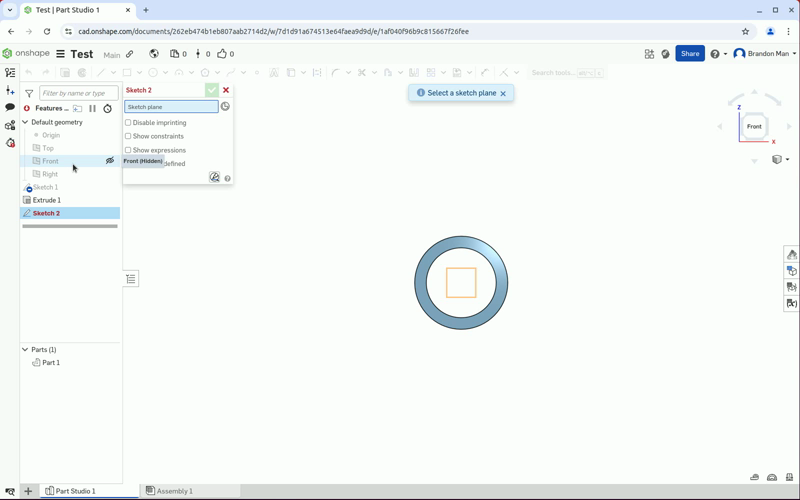
click(73, 163)
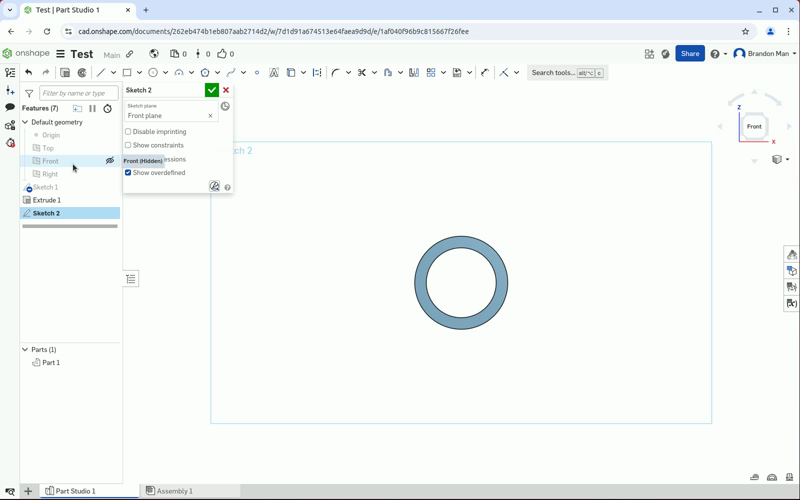
mouse_move(73, 352)
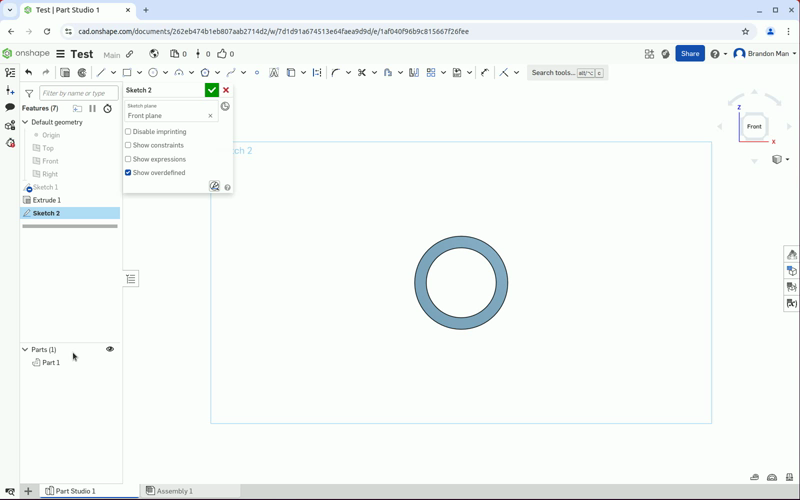
key(y)
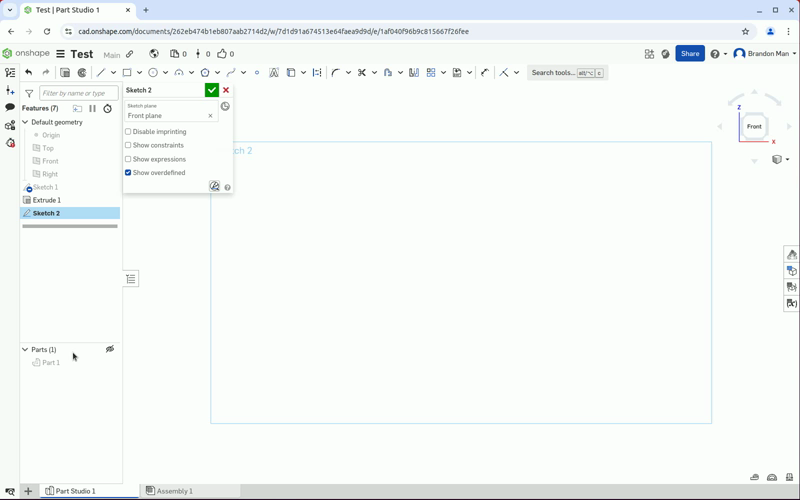
key(c)
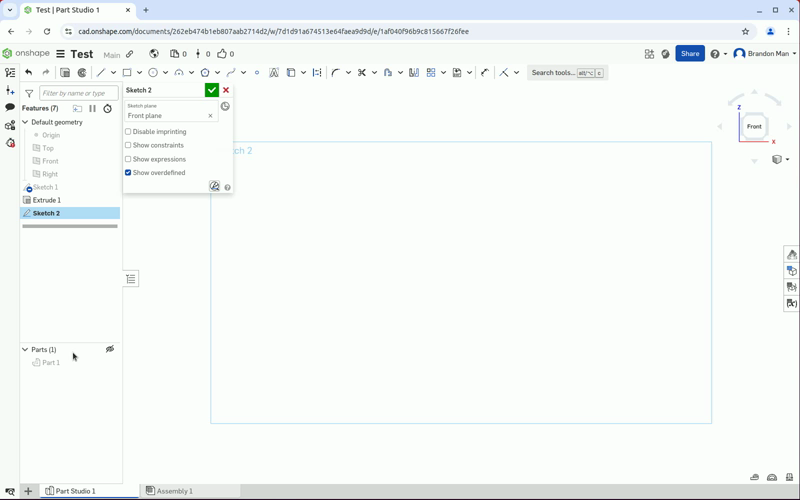
key_down(shift)
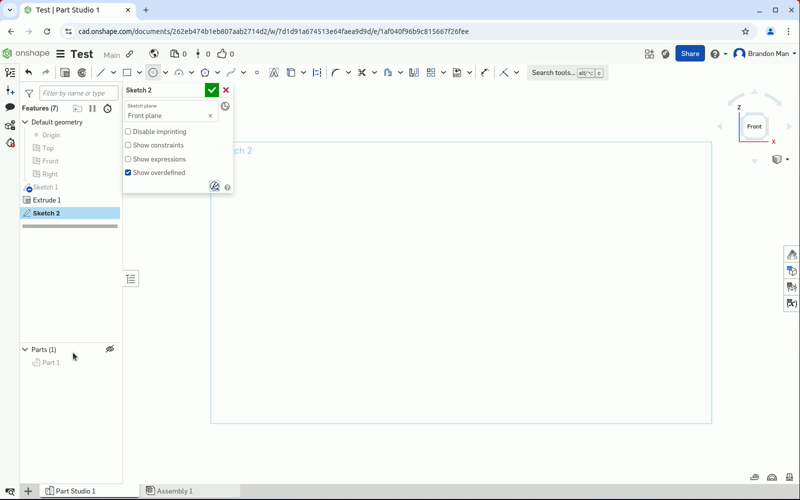
mouse_move(461, 282)
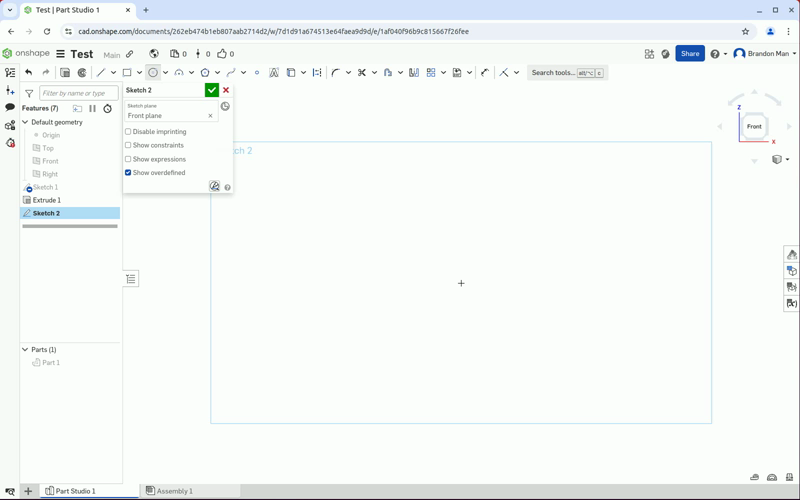
click(461, 282)
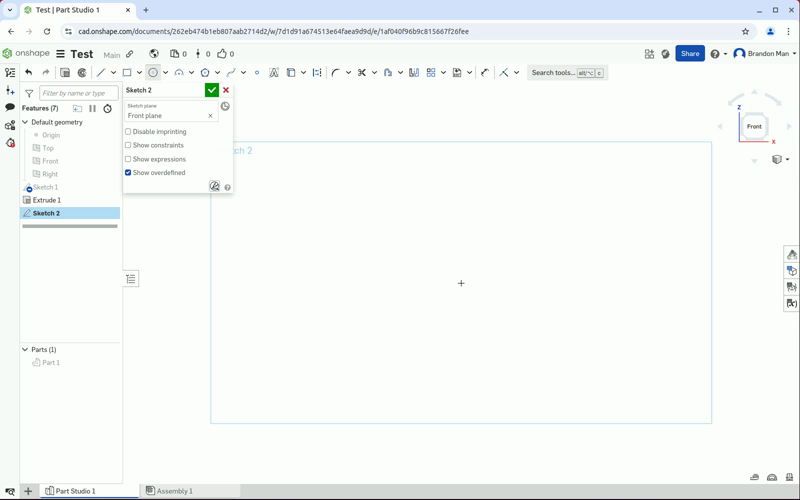
key_up(shift)
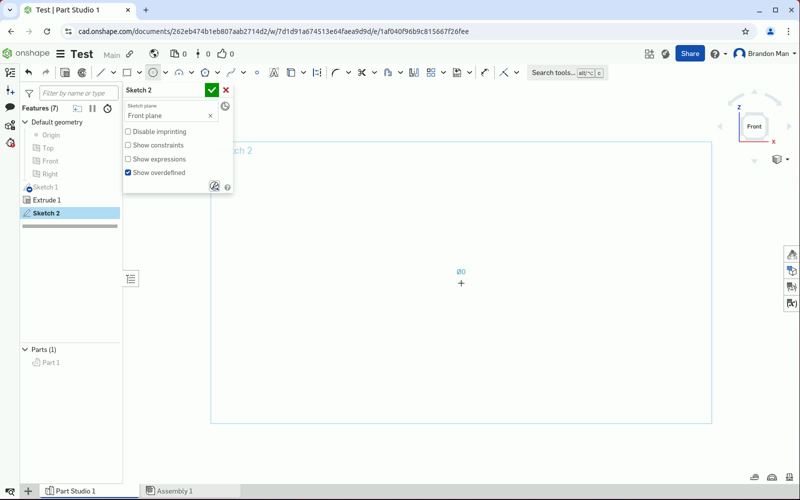
mouse_move(497, 282)
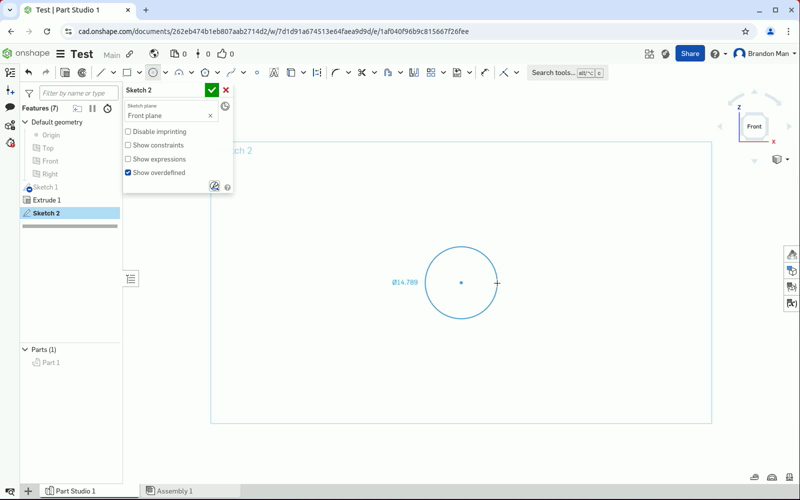
click(497, 282)
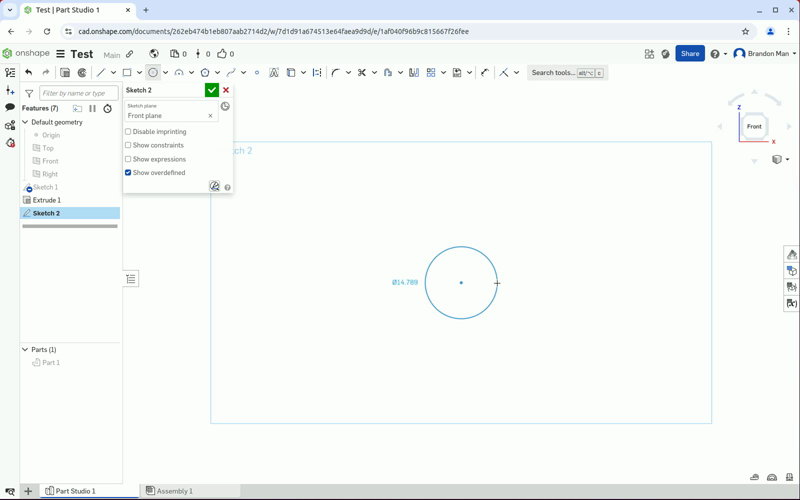
key(esc)
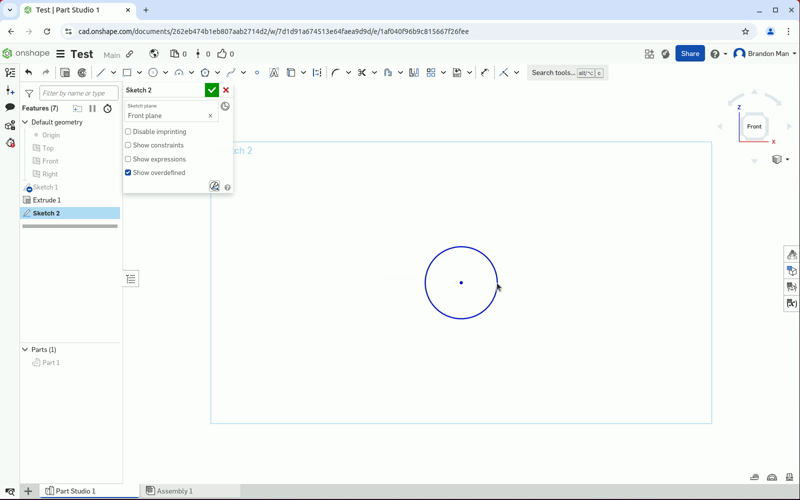
key(c)
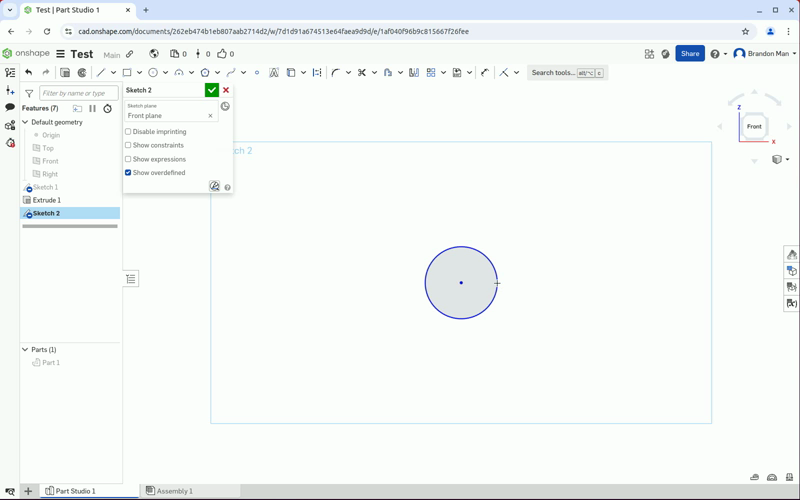
key_down(shift)
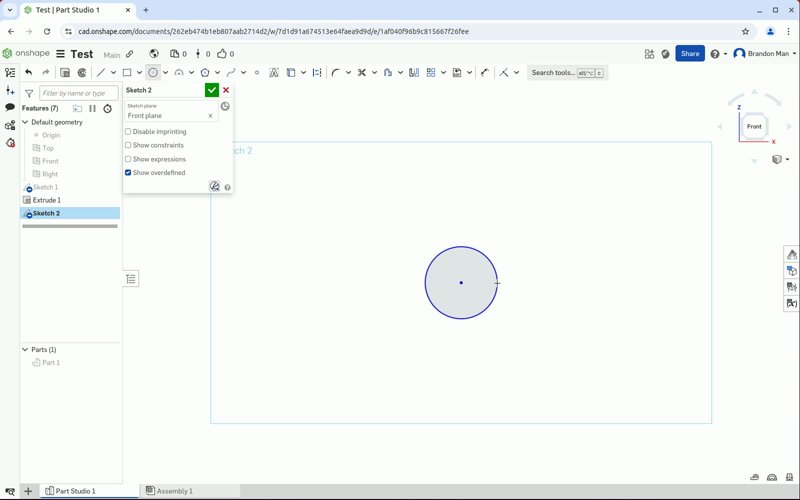
mouse_move(461, 282)
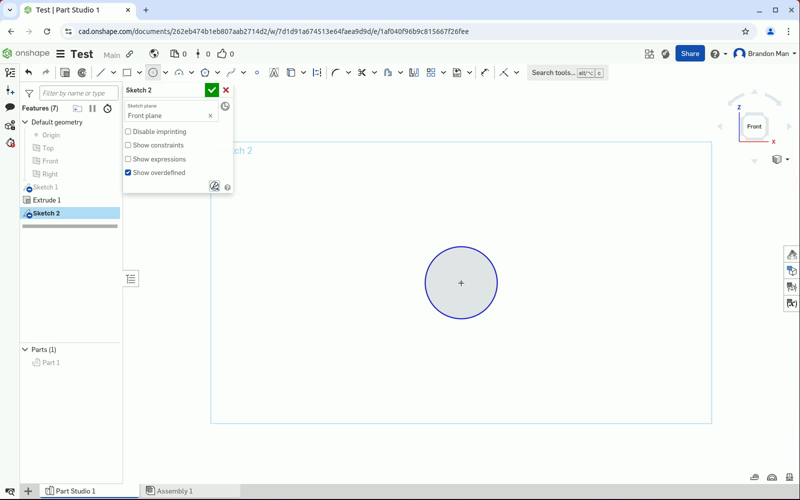
click(461, 282)
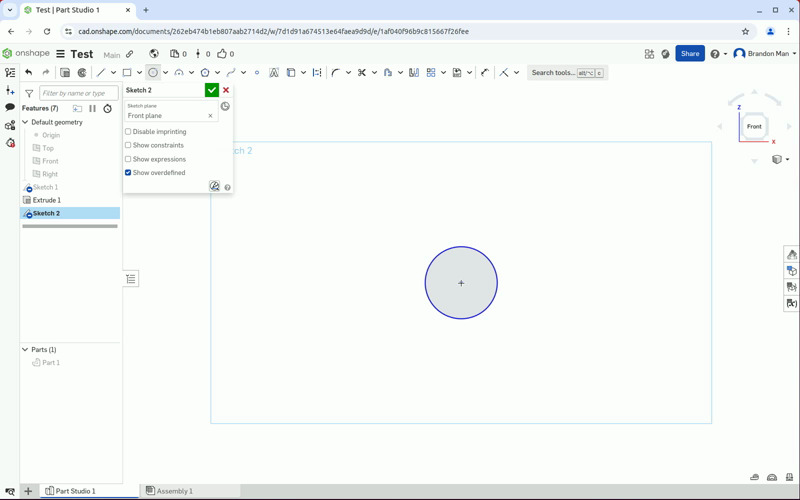
key_up(shift)
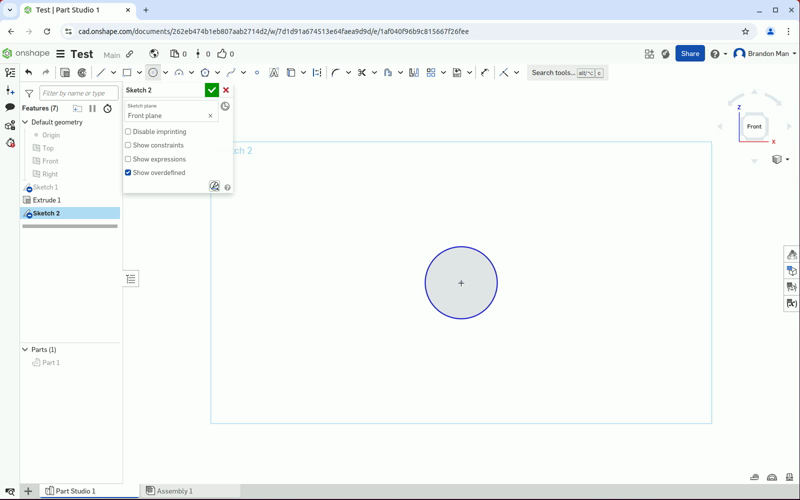
mouse_move(492, 282)
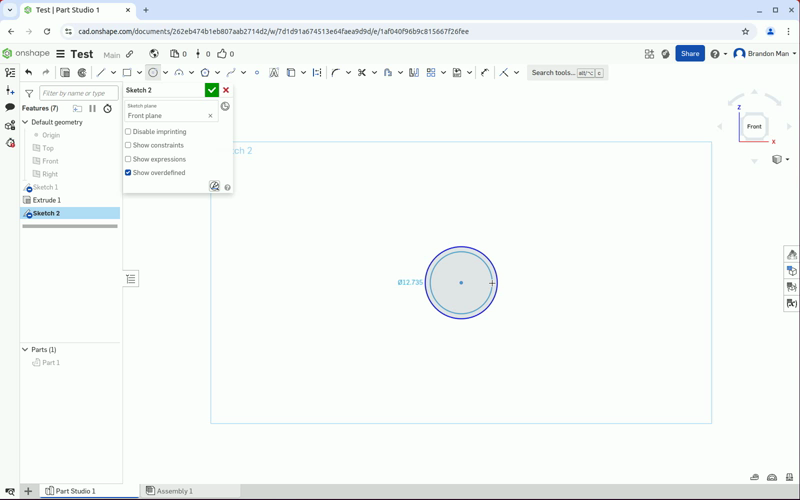
click(492, 282)
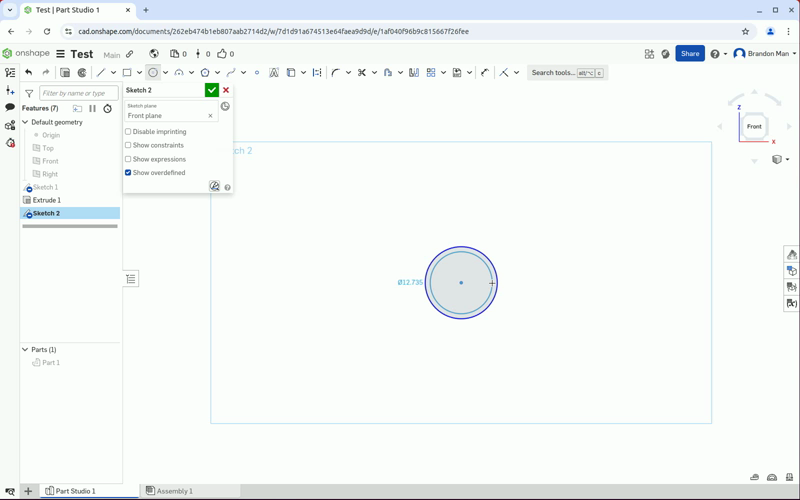
key(esc)
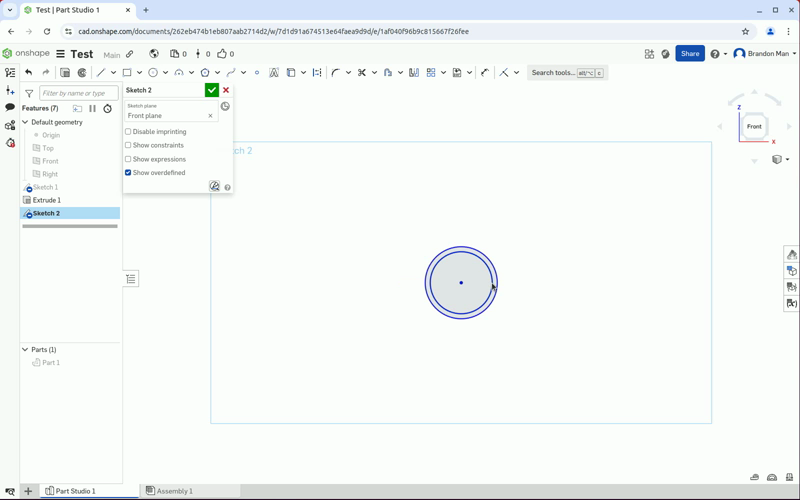
mouse_move(459, 249)
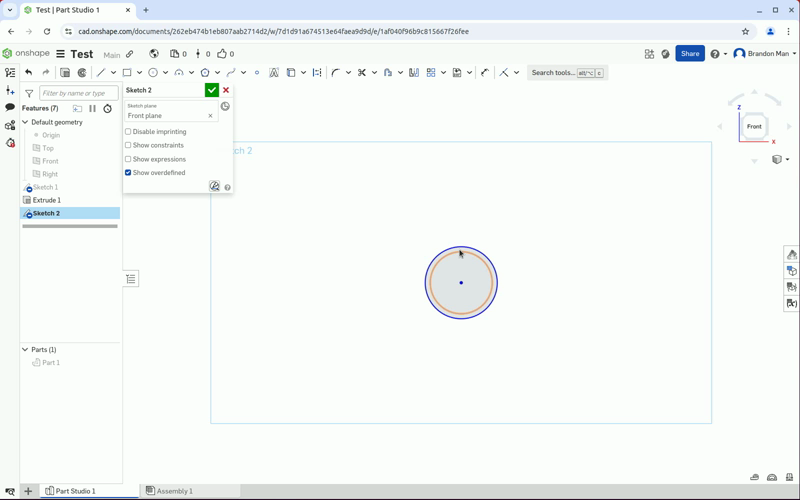
scroll(6)
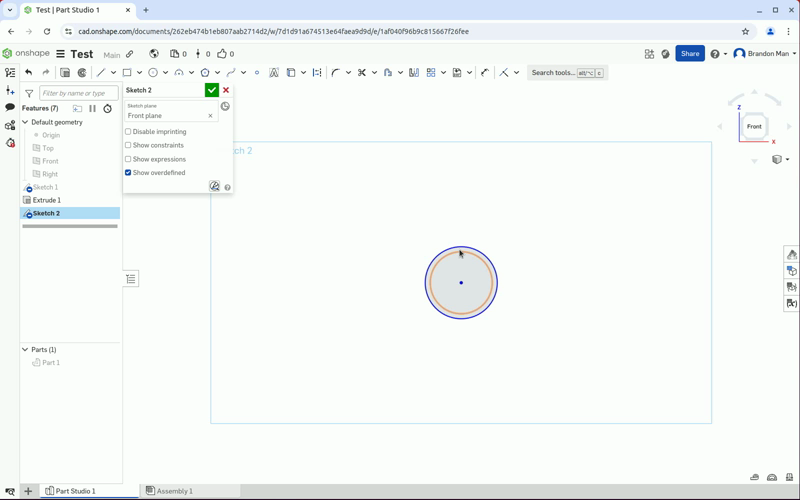
scroll(6)
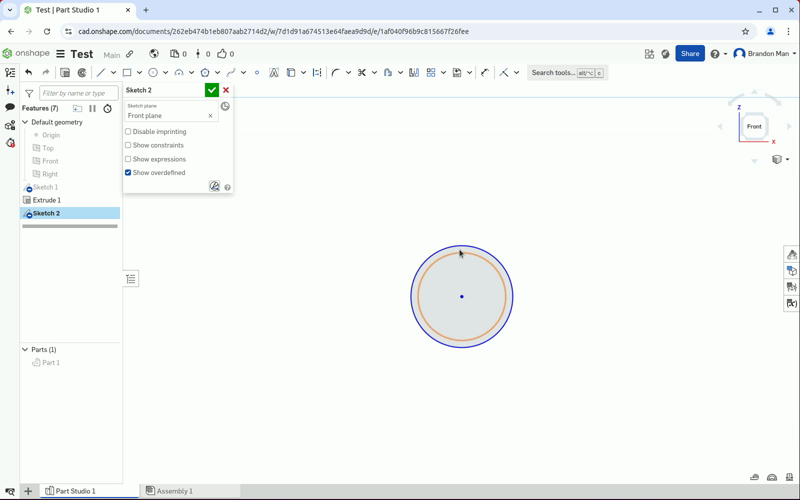
scroll(6)
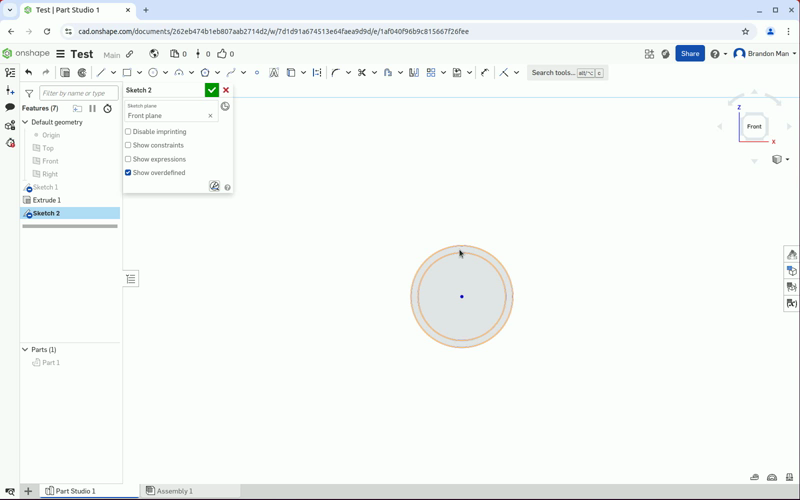
scroll(6)
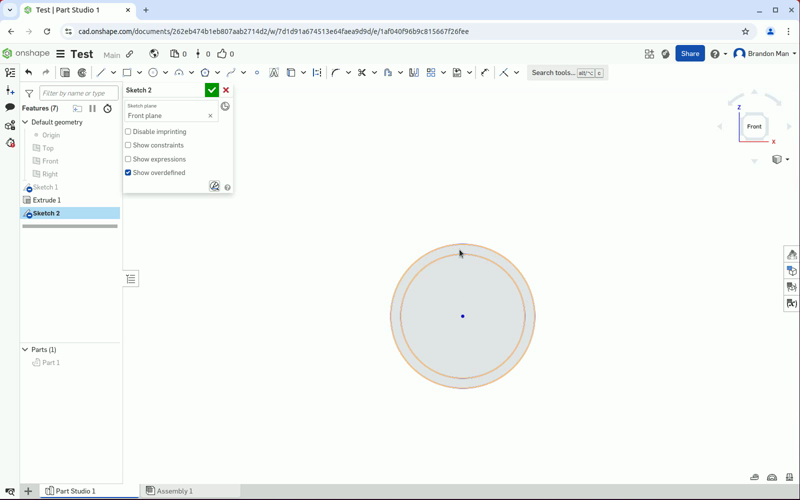
scroll(6)
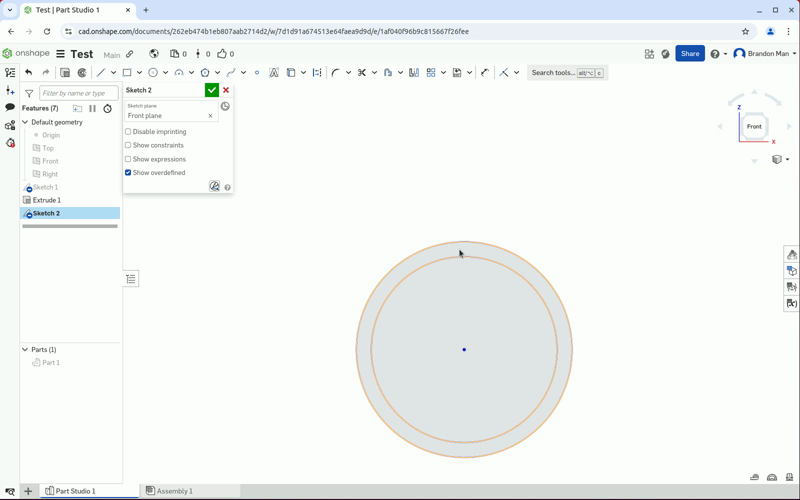
scroll(6)
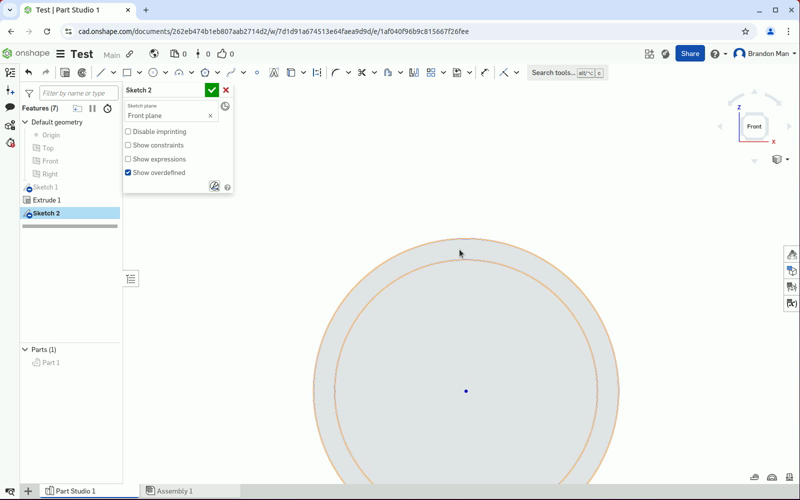
scroll(6)
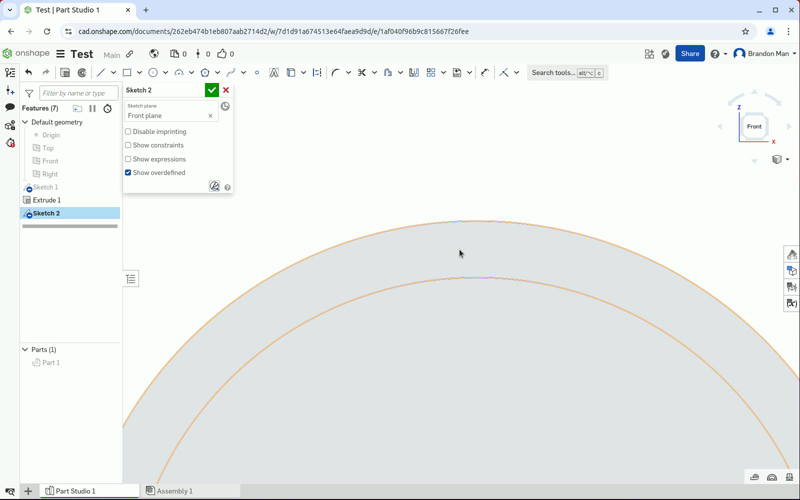
click(459, 249)
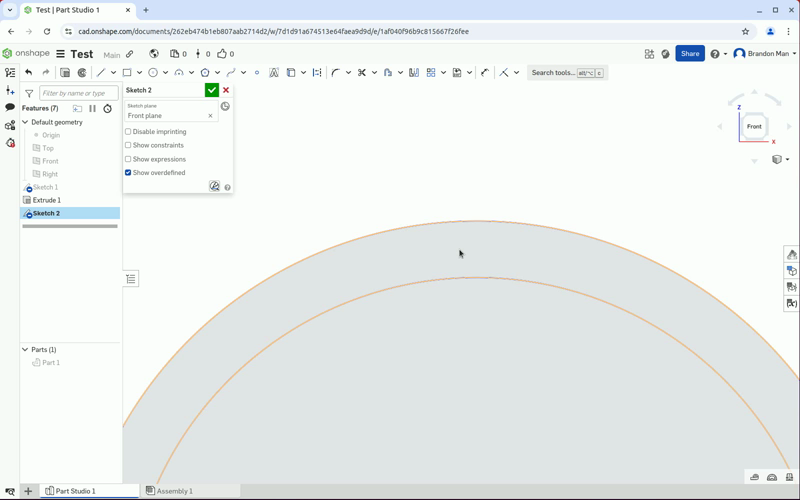
scroll(-6)
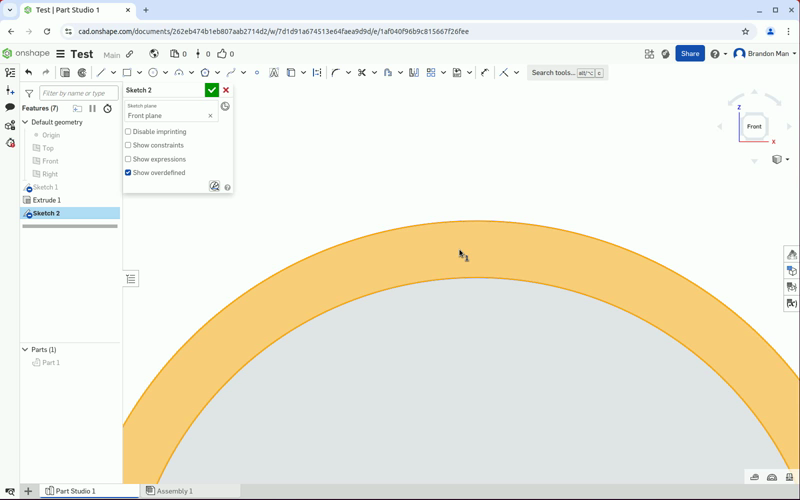
scroll(-6)
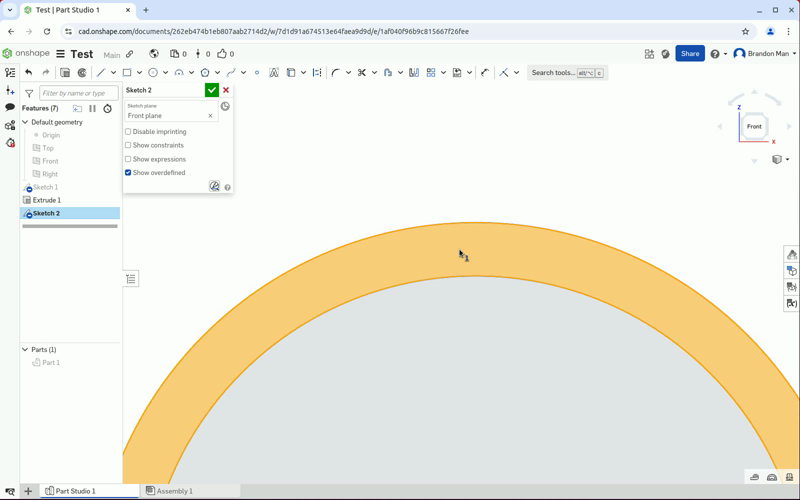
scroll(-6)
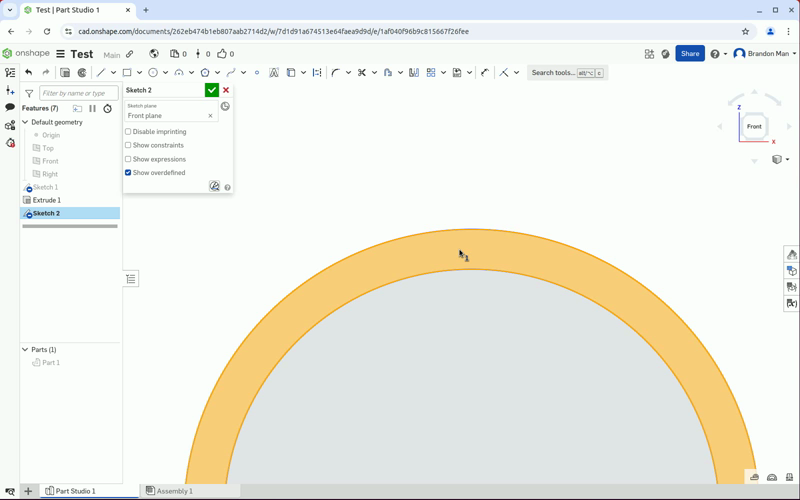
scroll(-6)
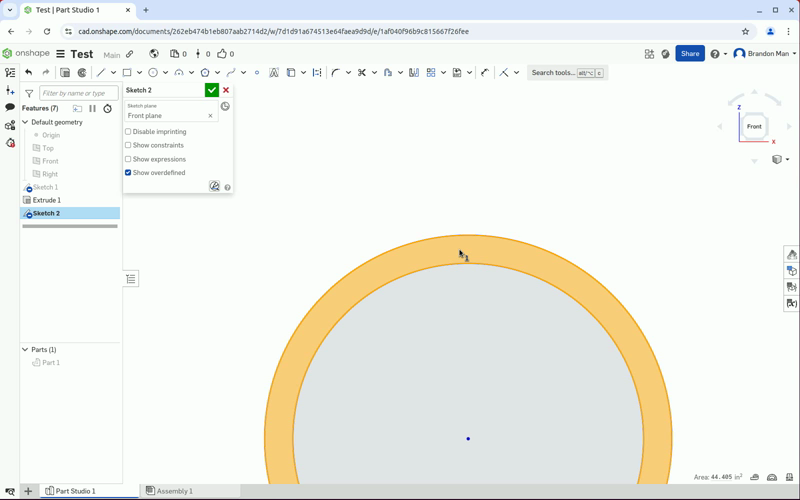
scroll(-6)
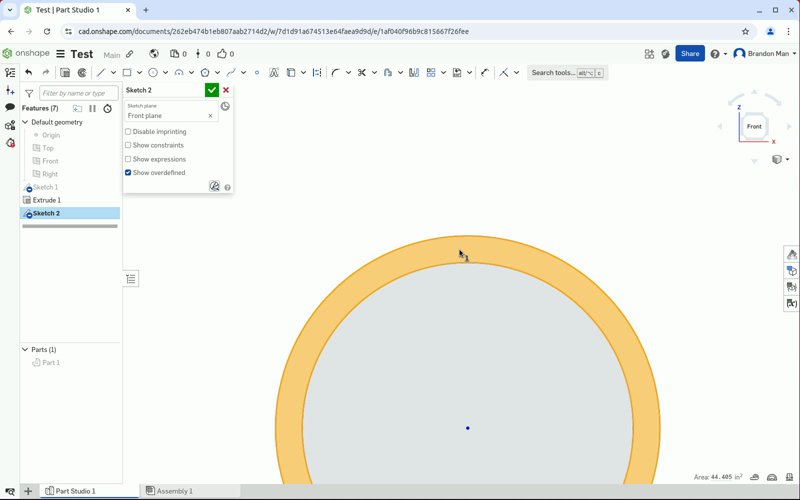
scroll(-6)
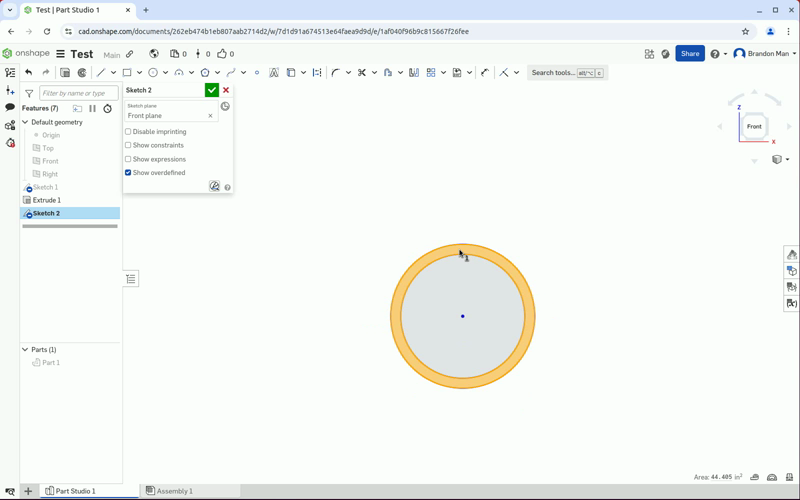
scroll(-6)
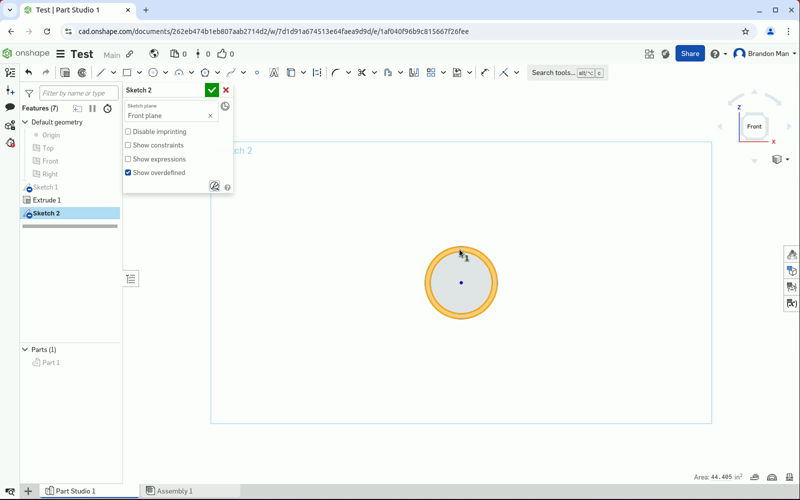
mouse_move(73, 352)
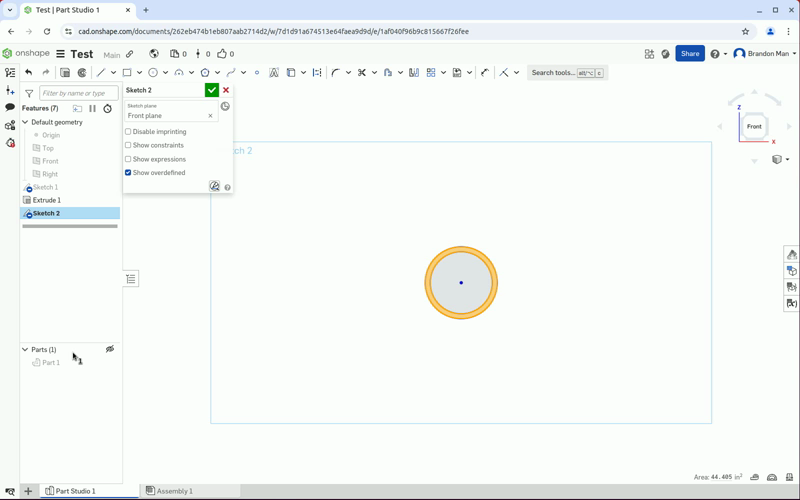
key(shift+y)
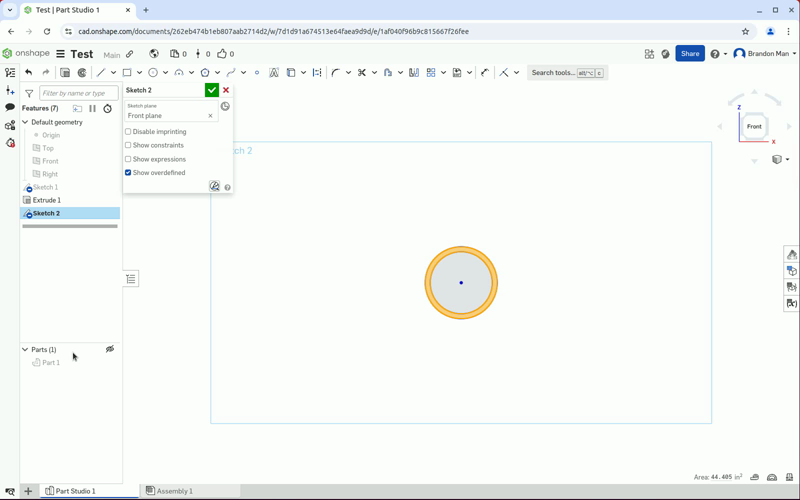
key(shift+e)
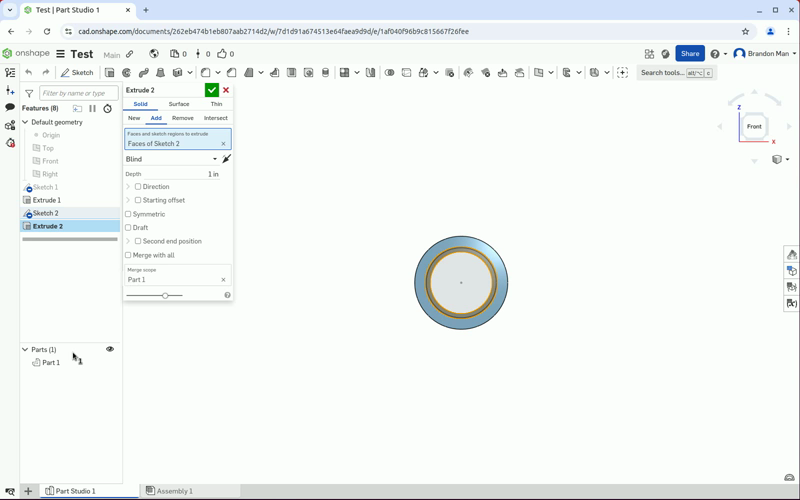
mouse_move(143, 106)
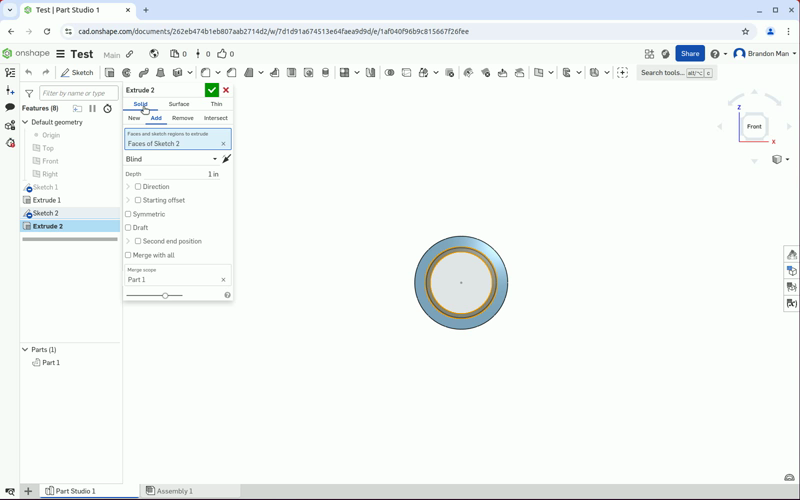
click(143, 106)
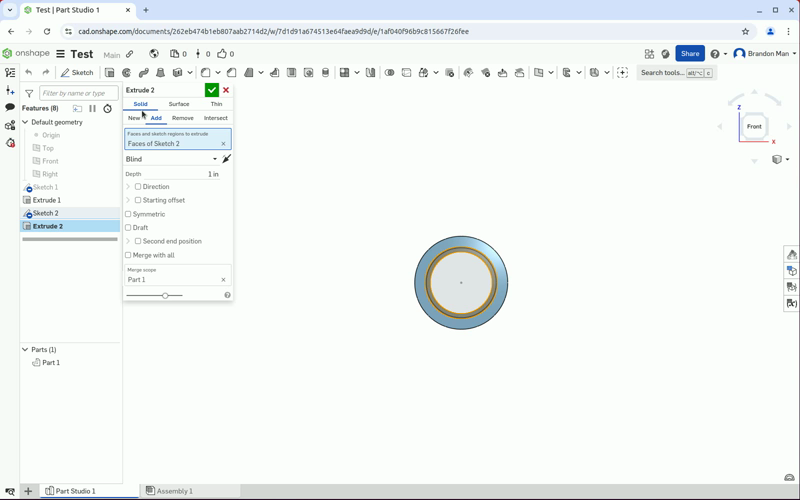
mouse_move(137, 120)
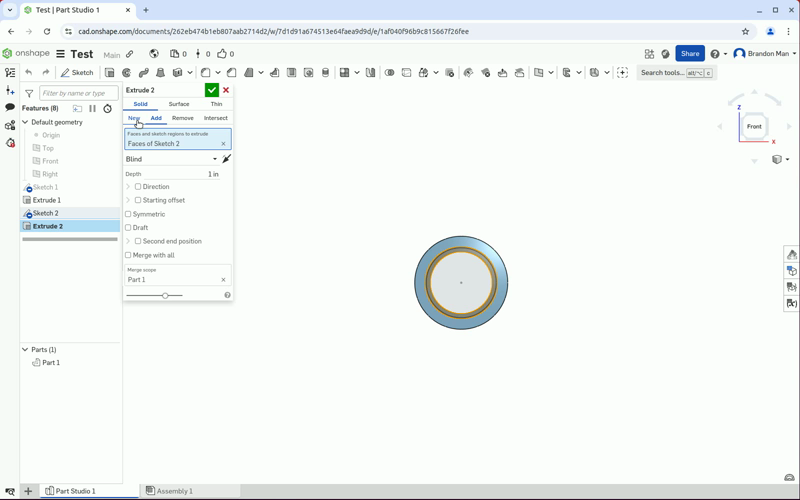
click(137, 120)
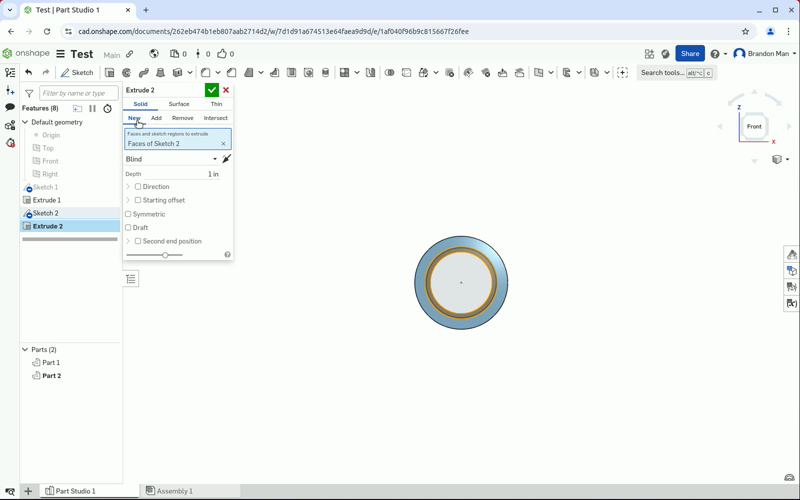
key(tab, 4)
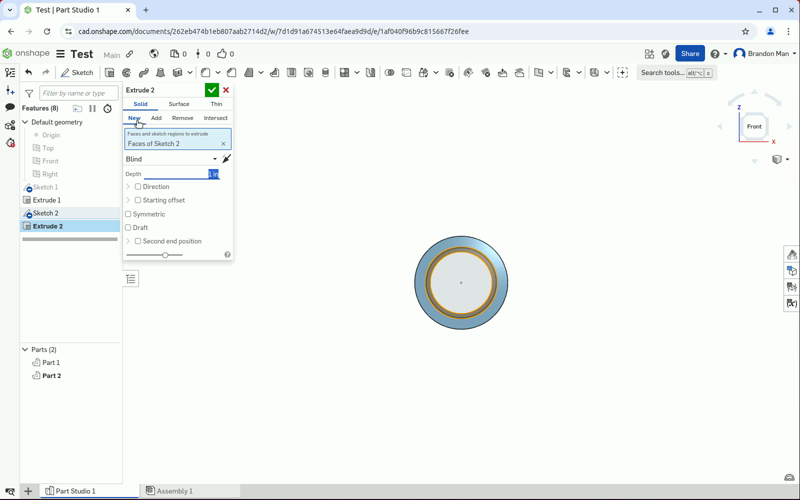
text(8.666)
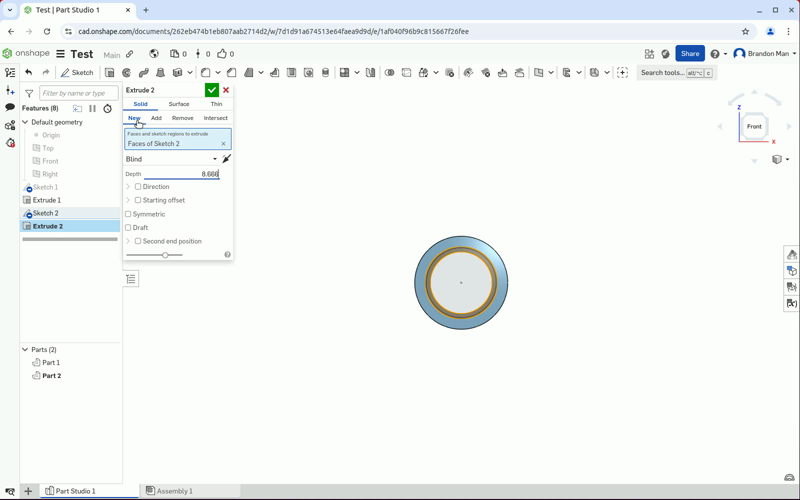
key(enter)
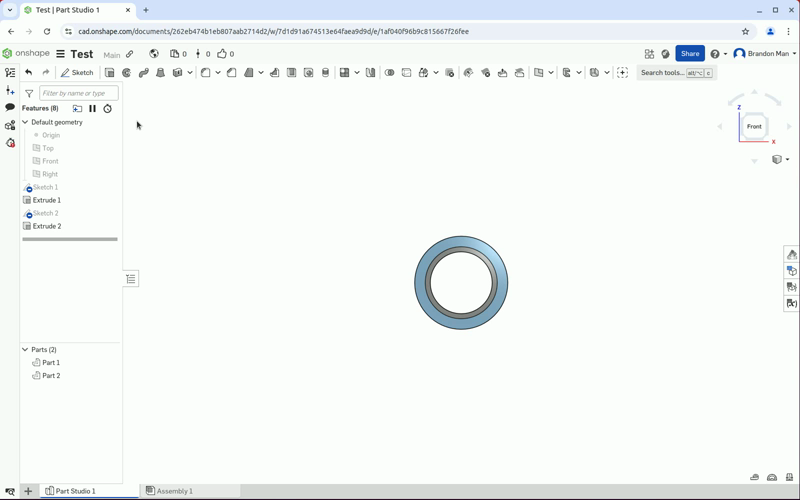
key(shift+h)
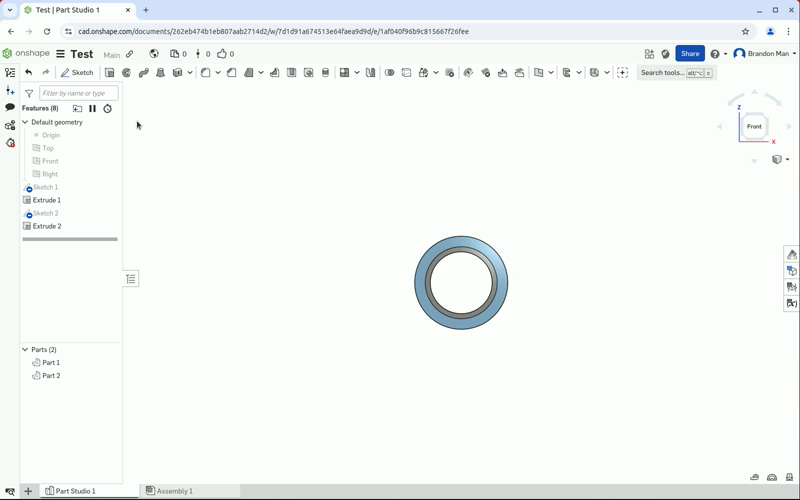
key(shift+h)
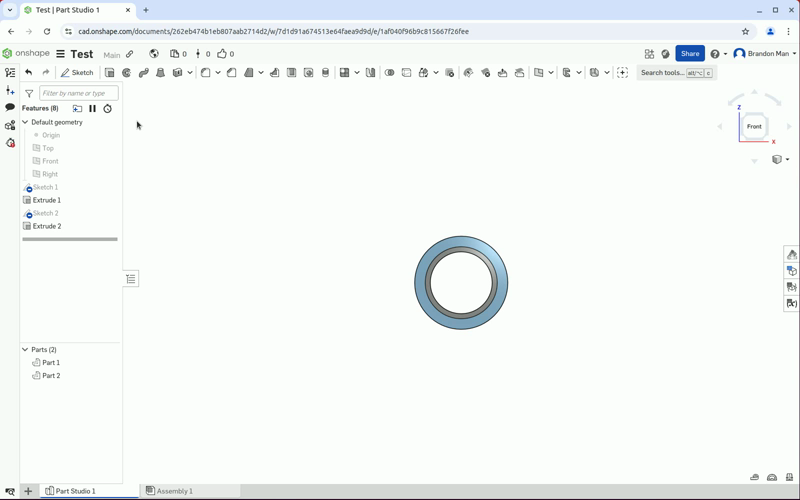
mouse_move(73, 189)
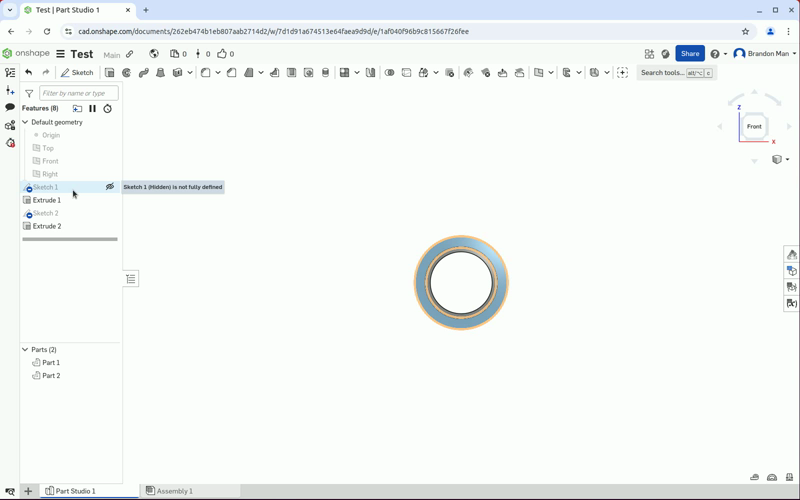
click(73, 189)
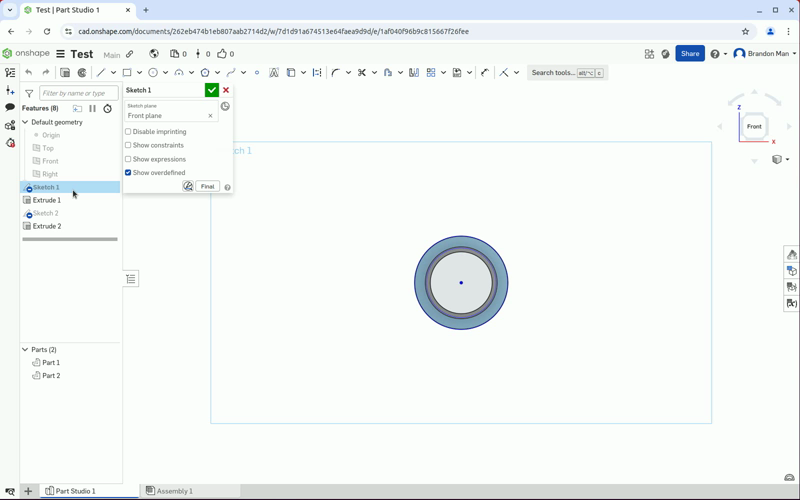
mouse_move(229, 92)
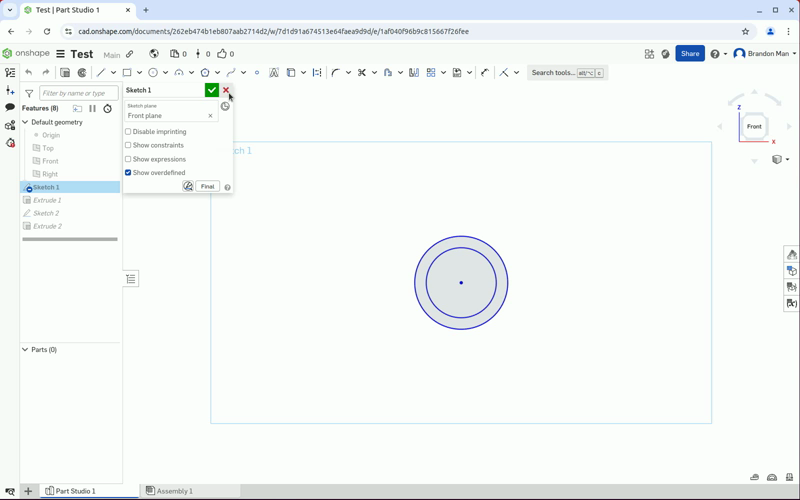
click(229, 92)
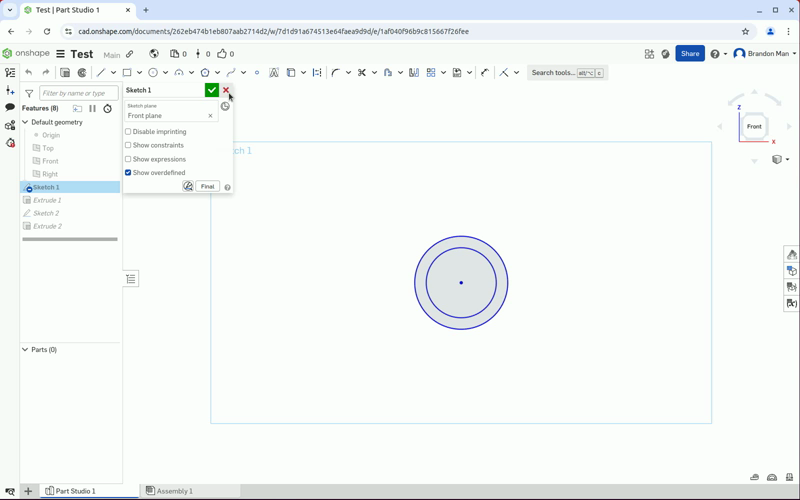
key(shift+s)
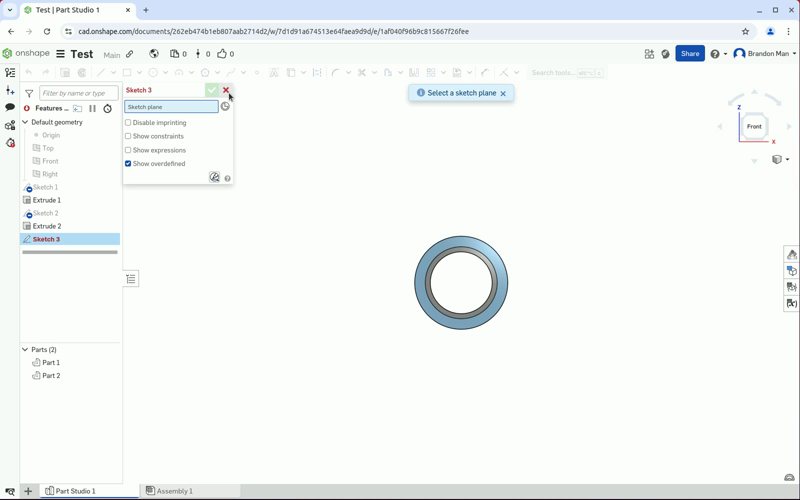
mouse_move(73, 163)
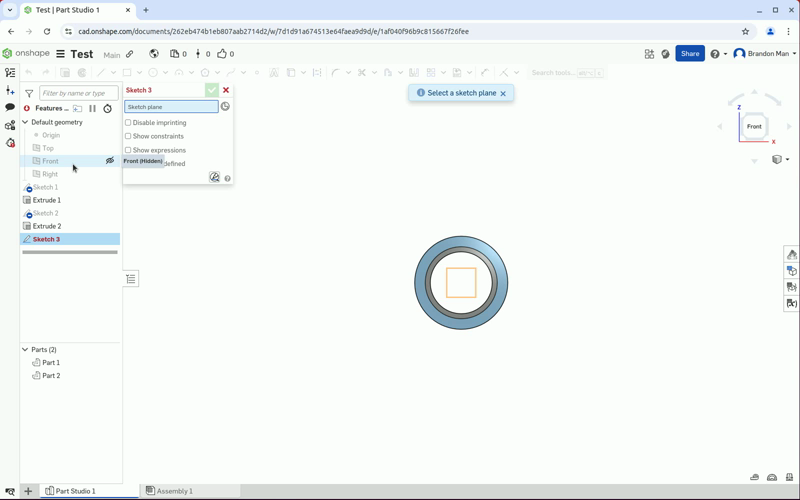
click(73, 163)
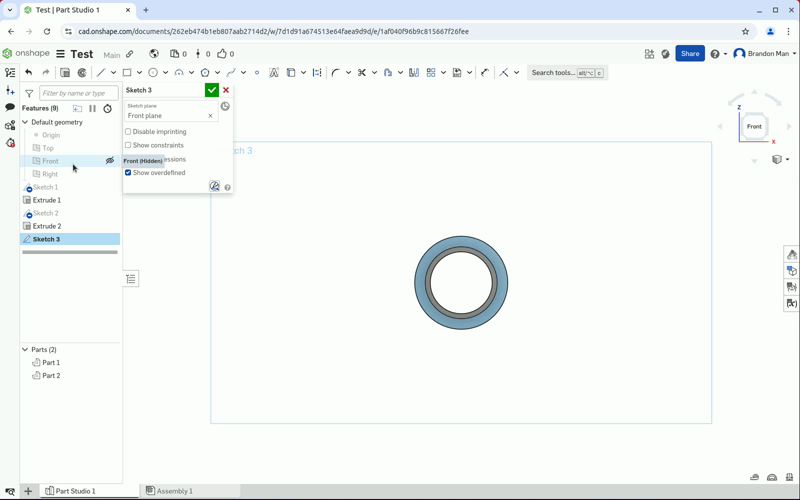
mouse_move(73, 352)
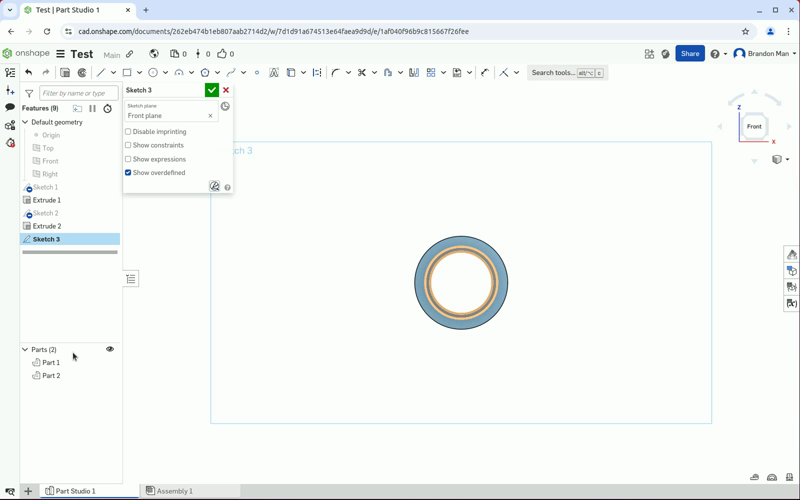
key(y)
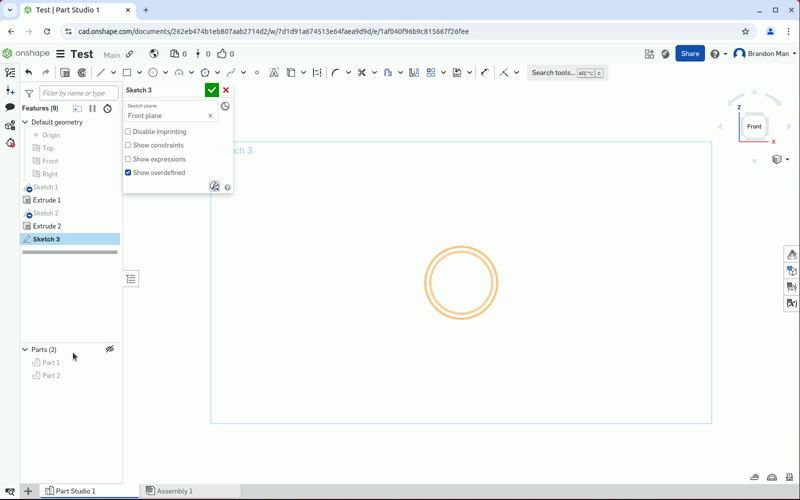
key(c)
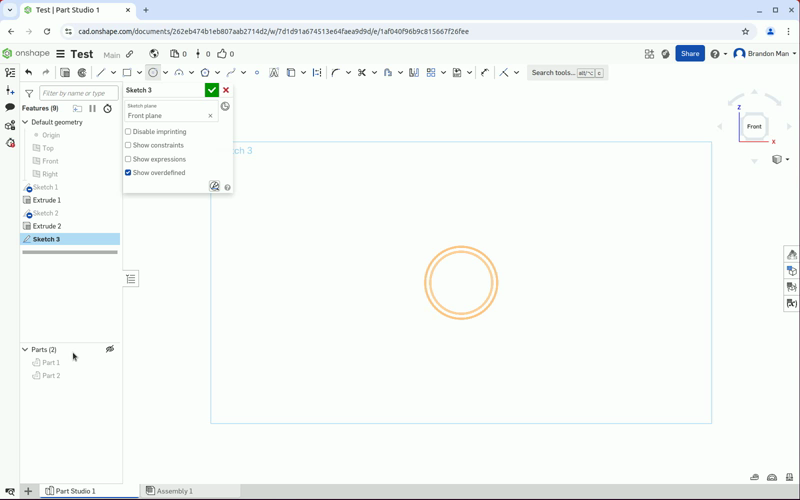
key_down(shift)
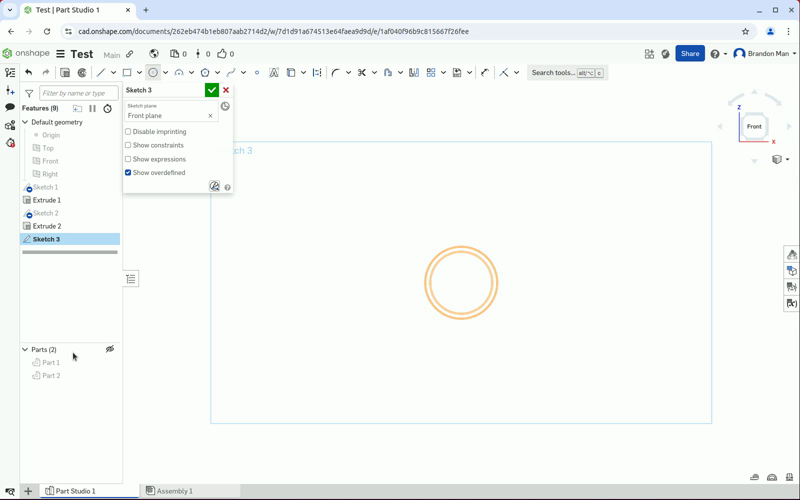
mouse_move(461, 282)
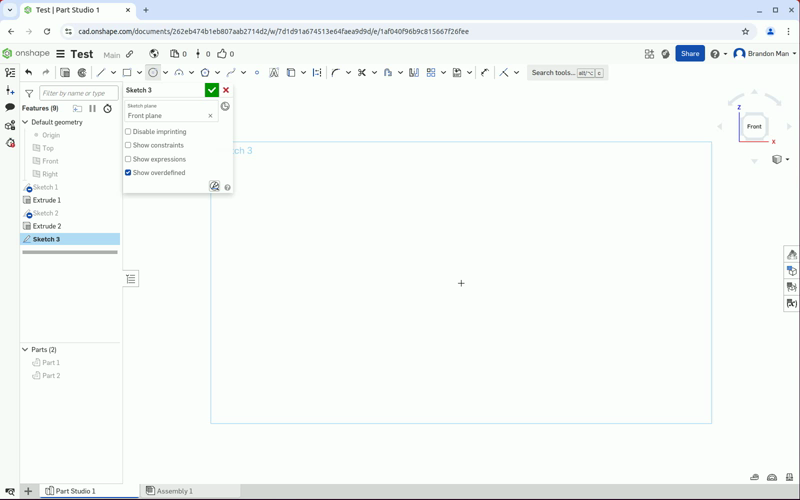
click(461, 282)
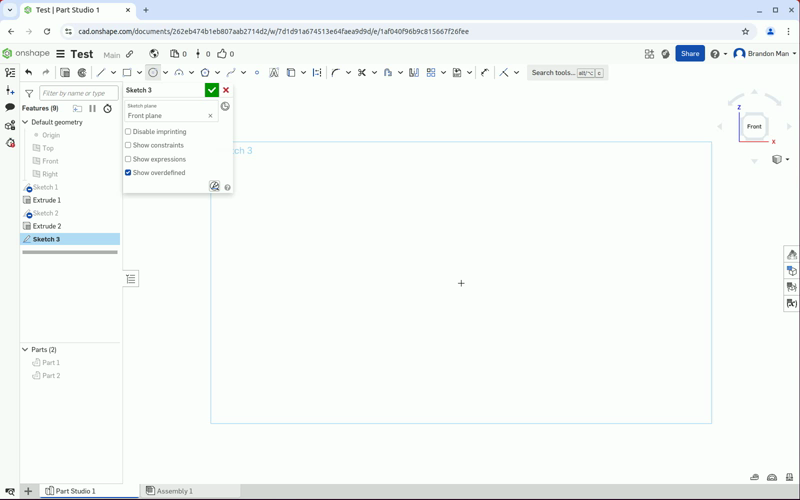
key_up(shift)
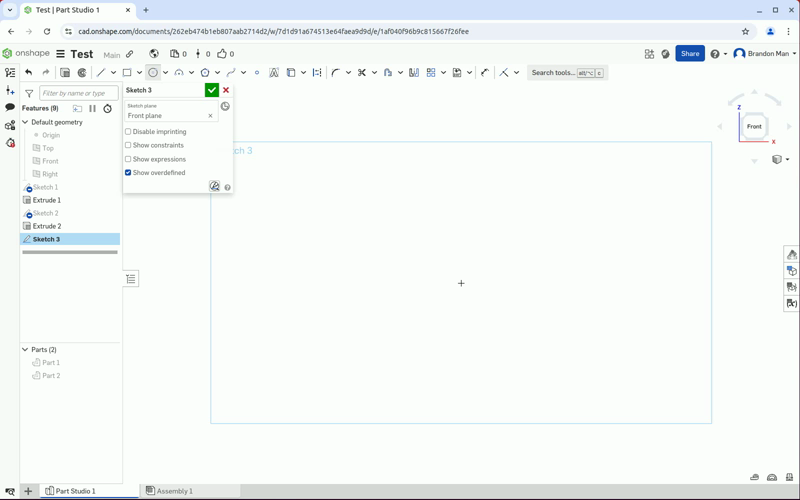
mouse_move(492, 282)
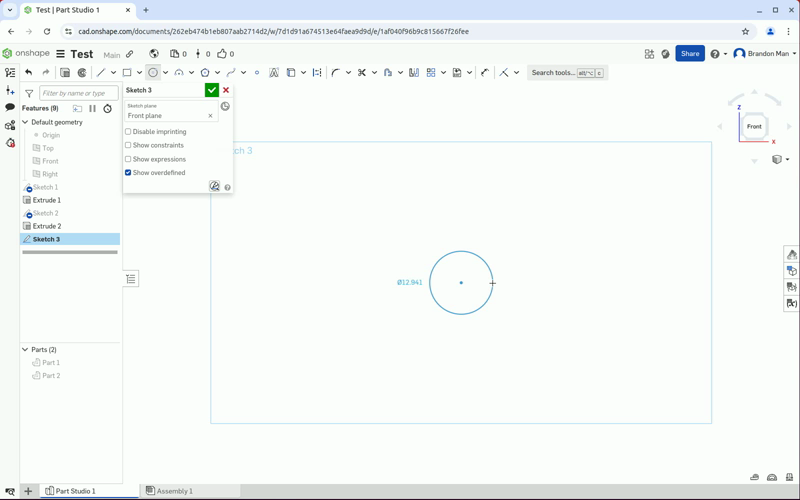
click(492, 282)
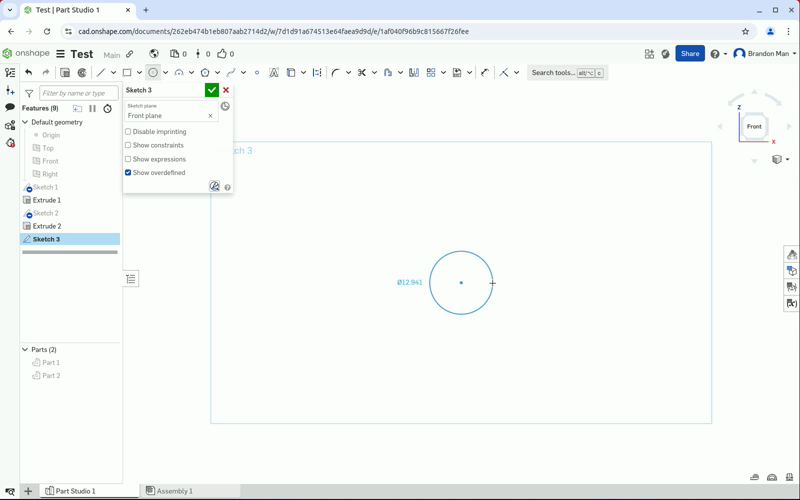
key(esc)
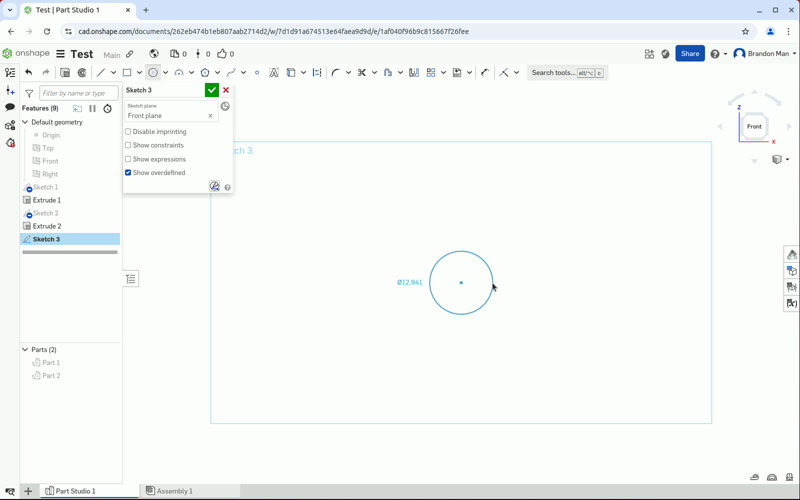
key(c)
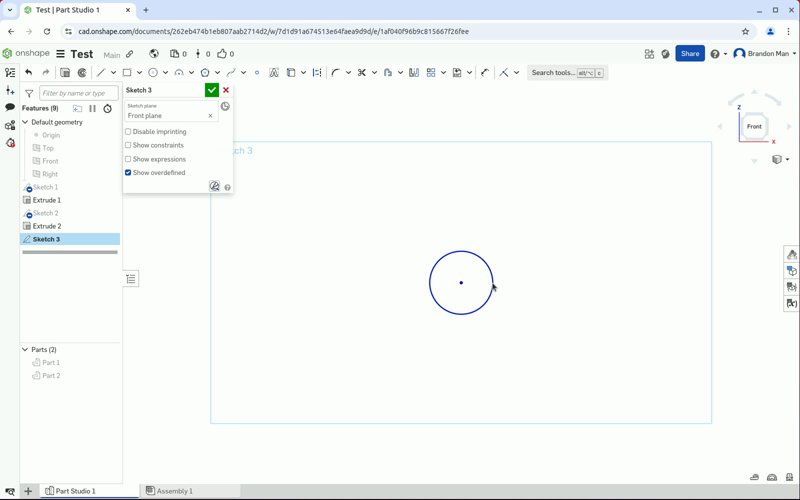
key_down(shift)
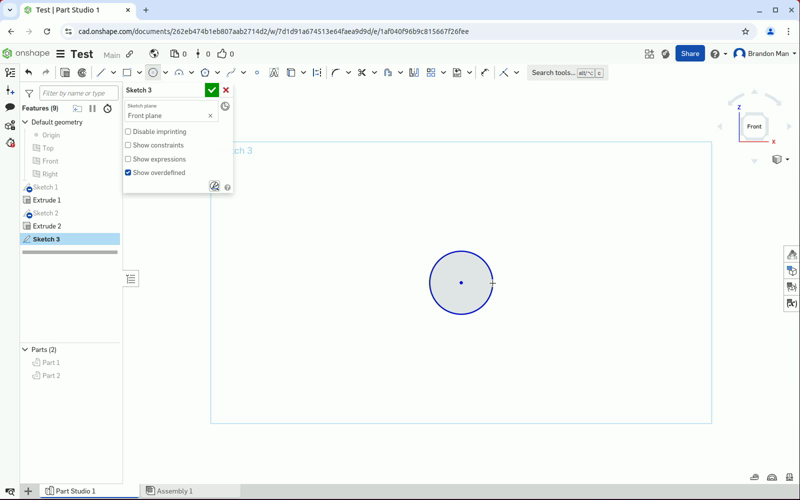
mouse_move(461, 282)
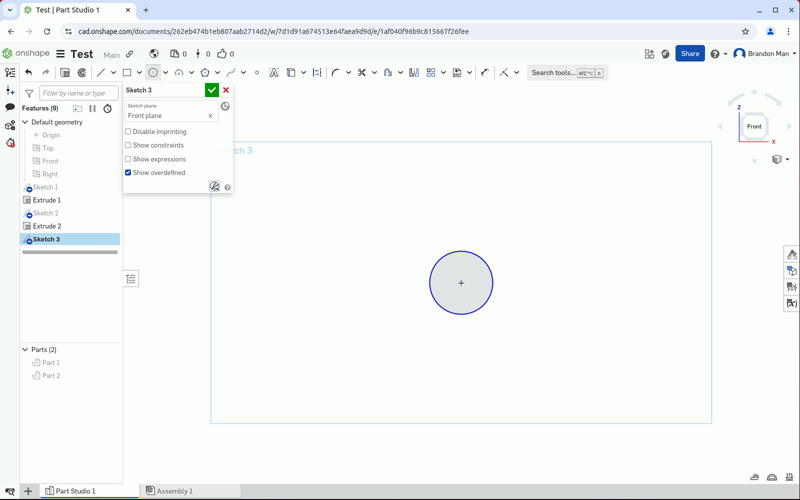
click(461, 282)
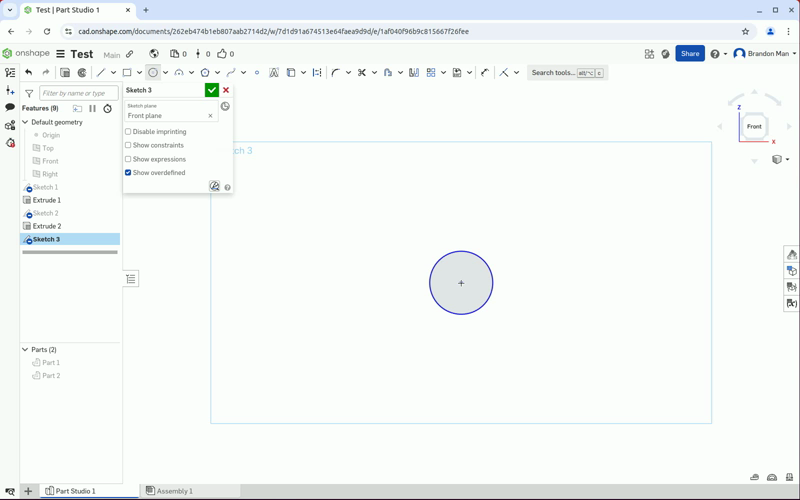
key_up(shift)
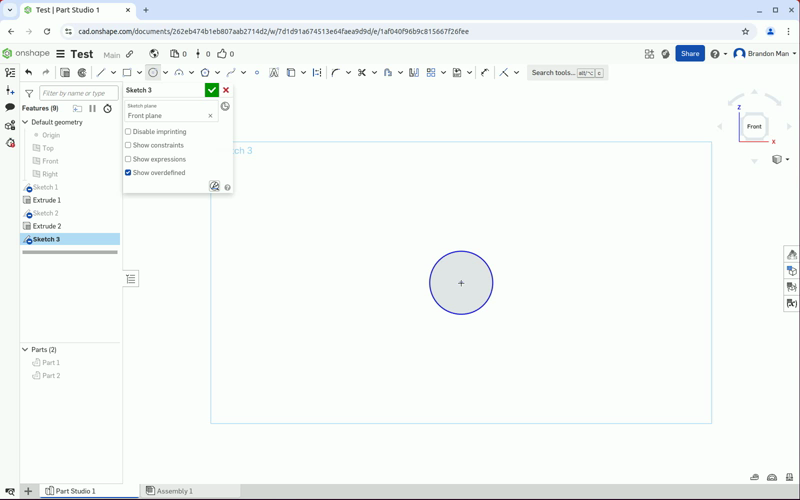
mouse_move(491, 282)
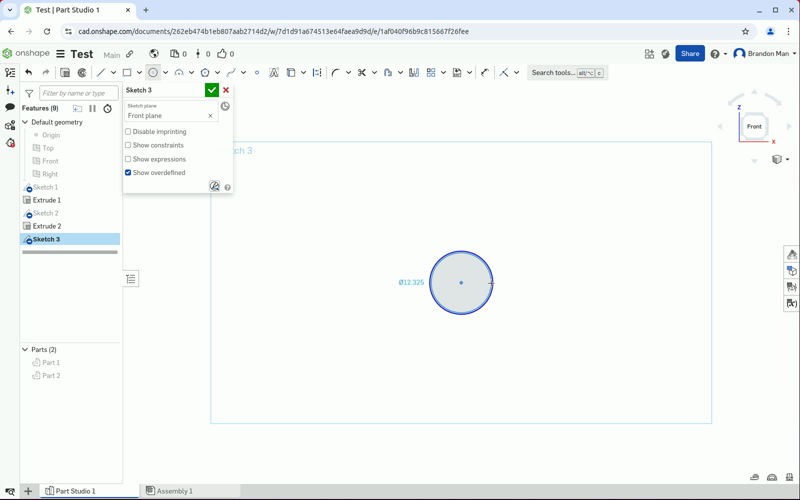
scroll(6)
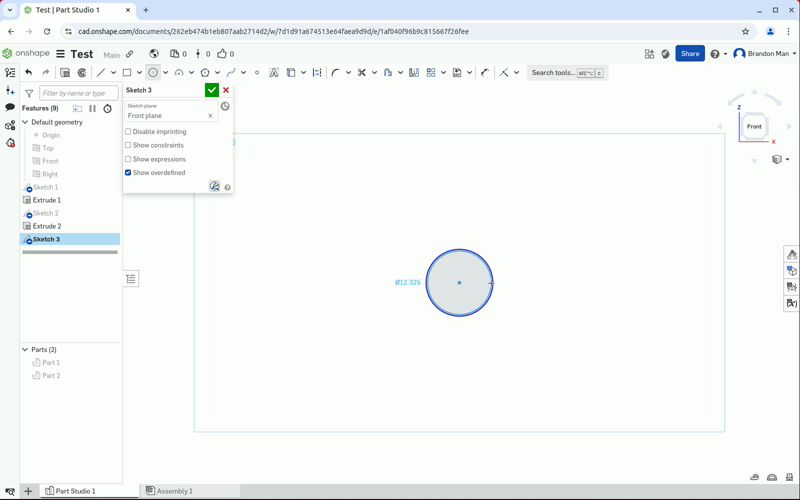
scroll(6)
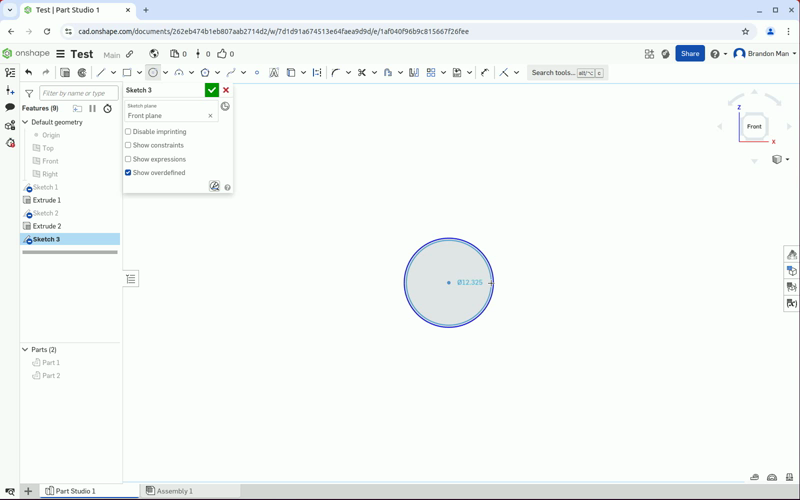
scroll(6)
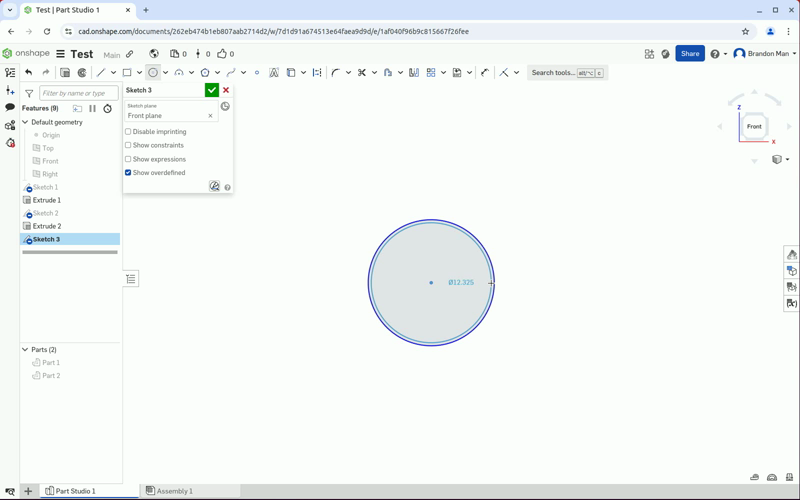
scroll(6)
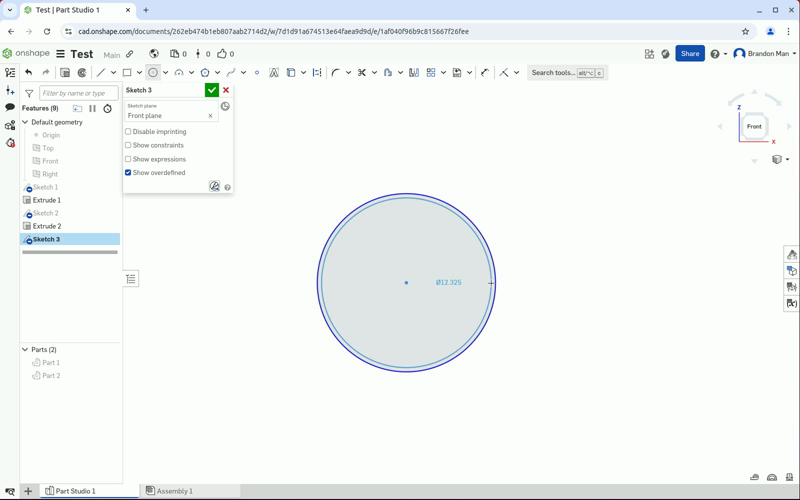
scroll(6)
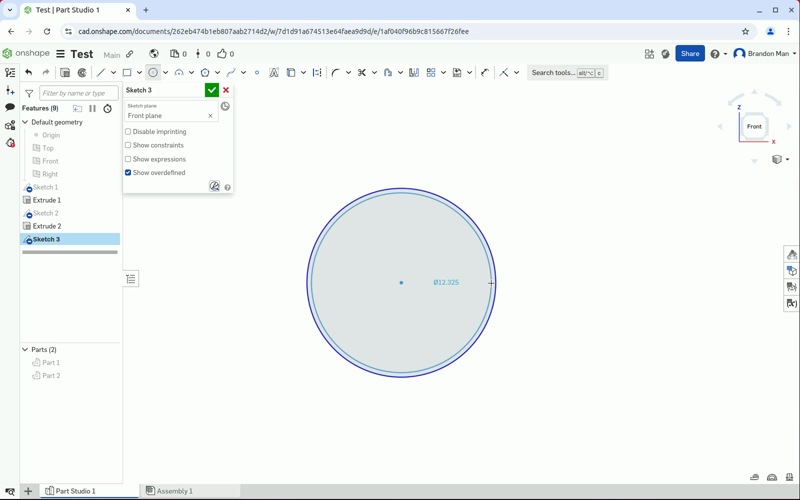
scroll(6)
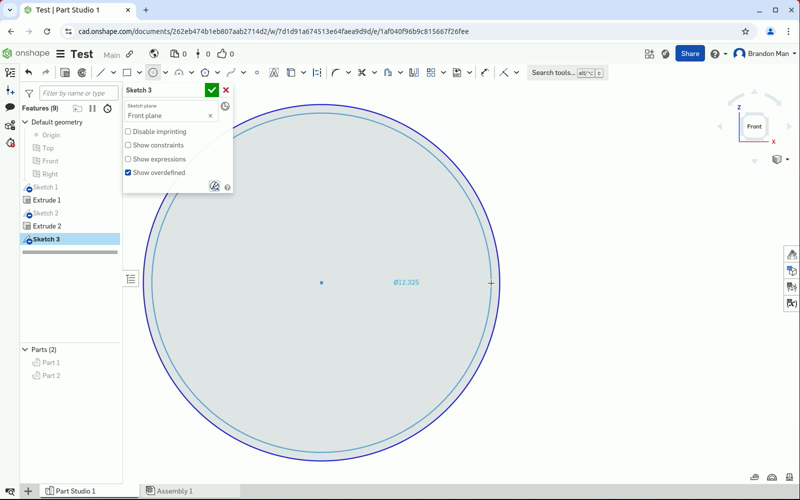
scroll(6)
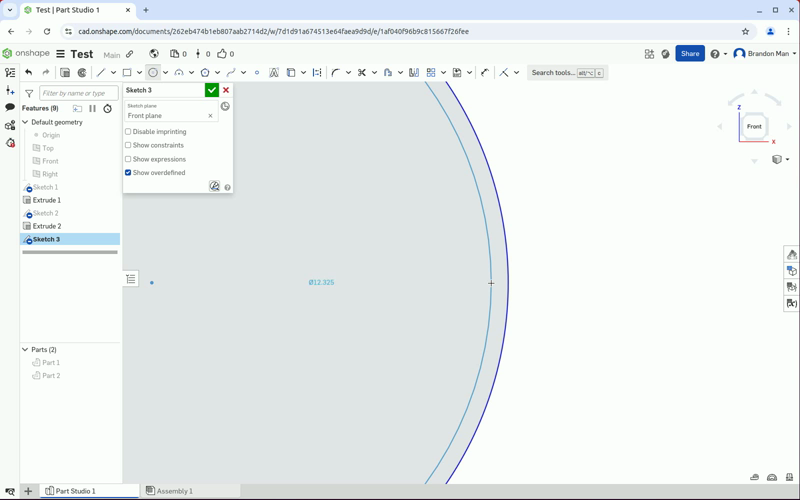
click(491, 282)
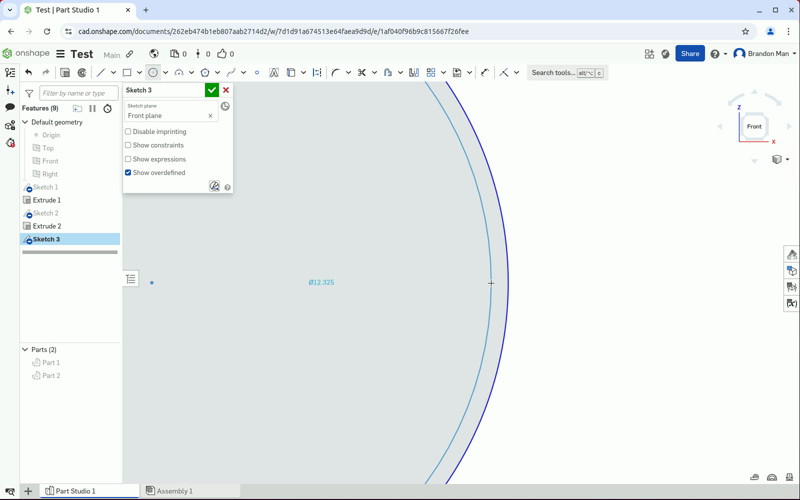
scroll(-6)
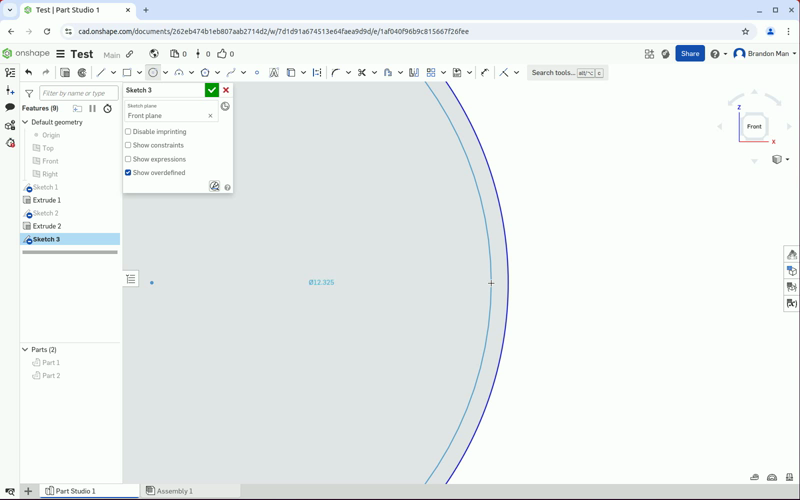
scroll(-6)
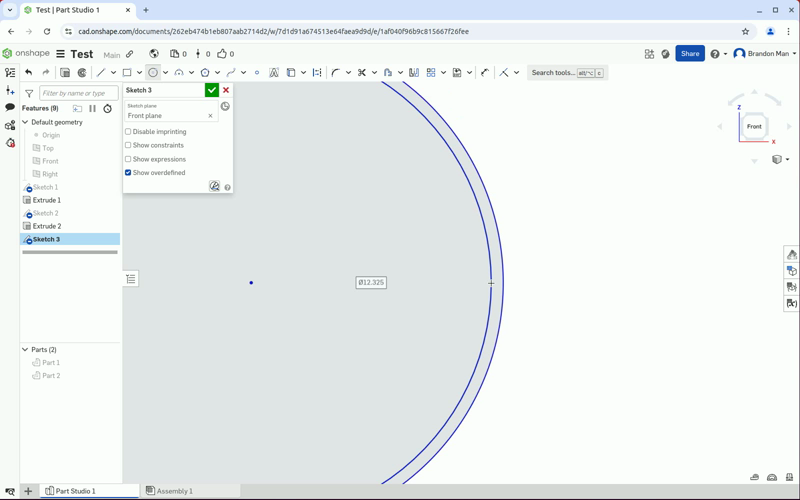
scroll(-6)
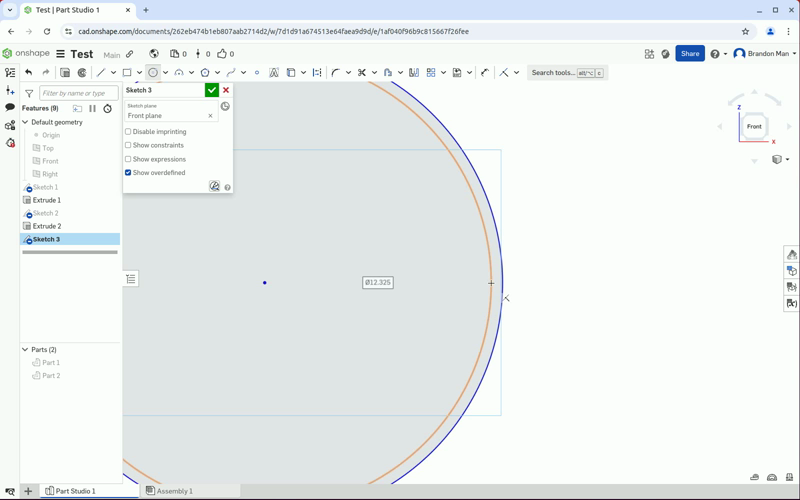
scroll(-6)
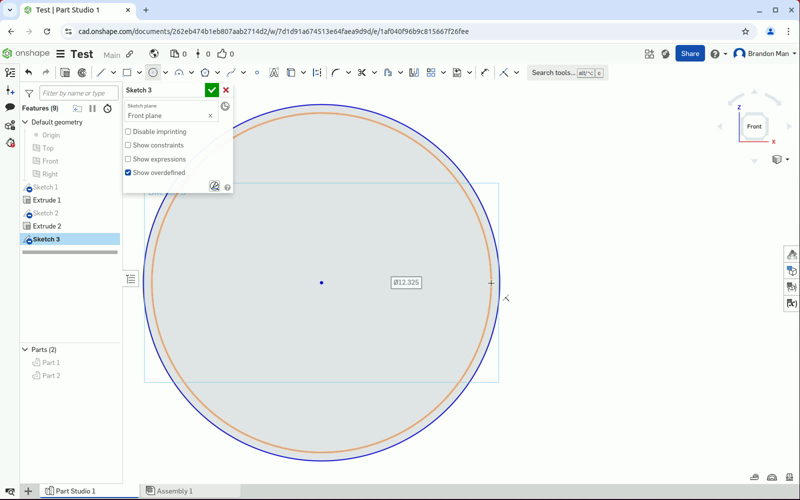
scroll(-6)
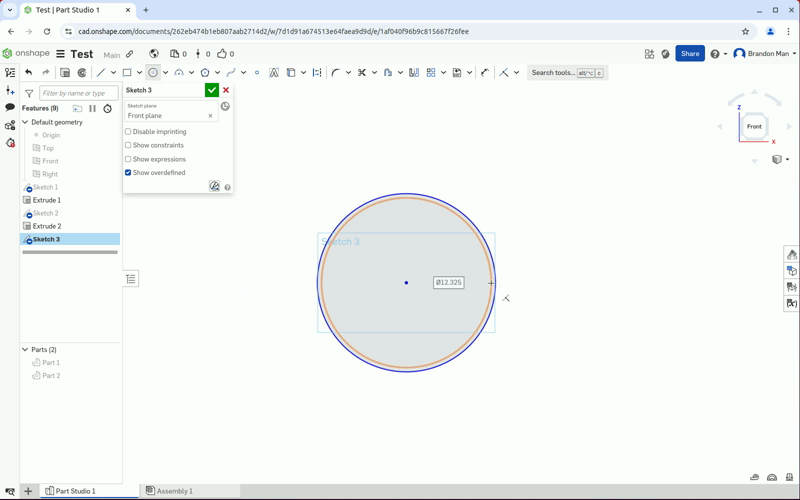
scroll(-6)
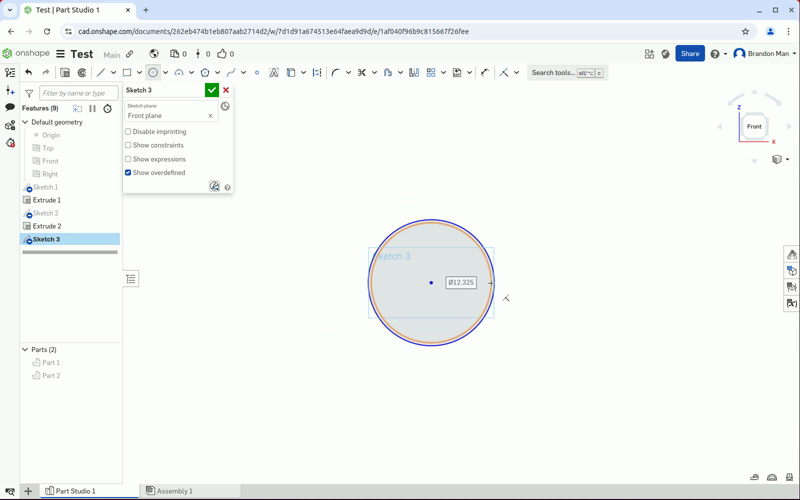
scroll(-6)
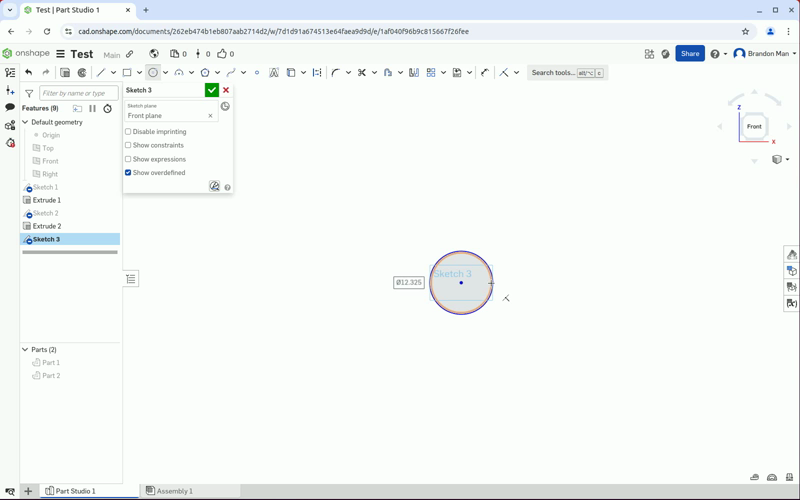
key(esc)
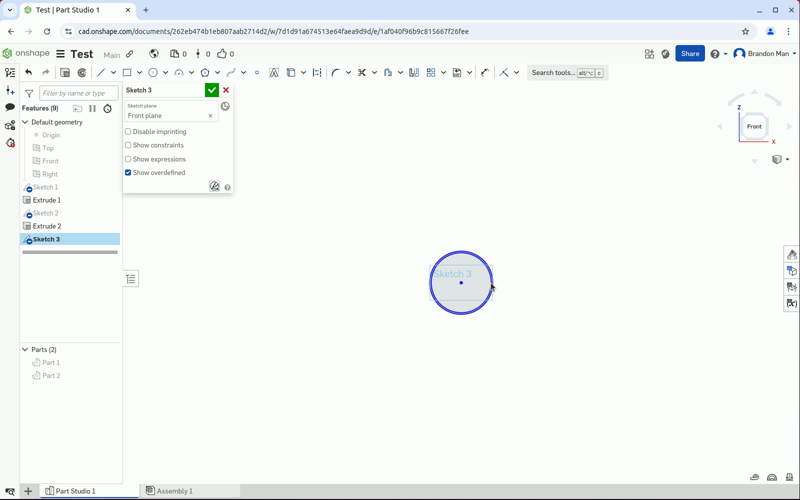
mouse_move(448, 255)
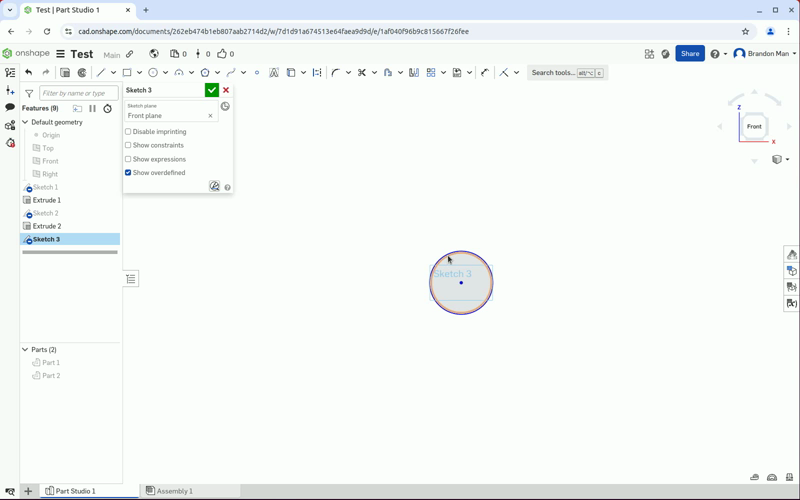
scroll(6)
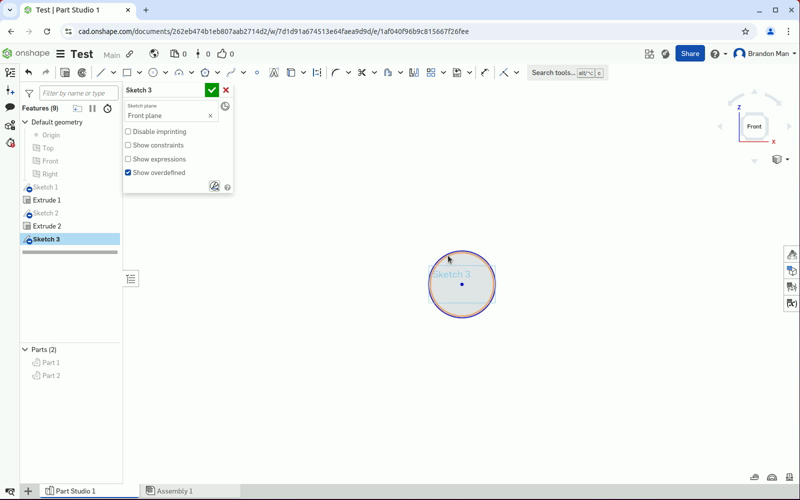
scroll(6)
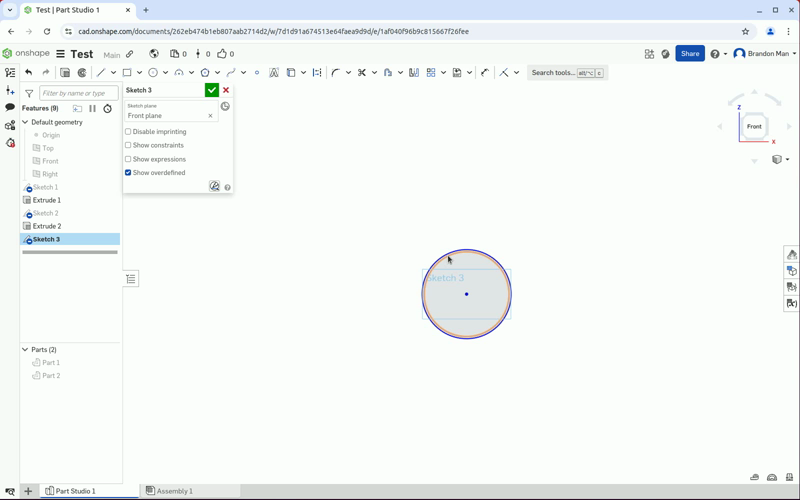
scroll(6)
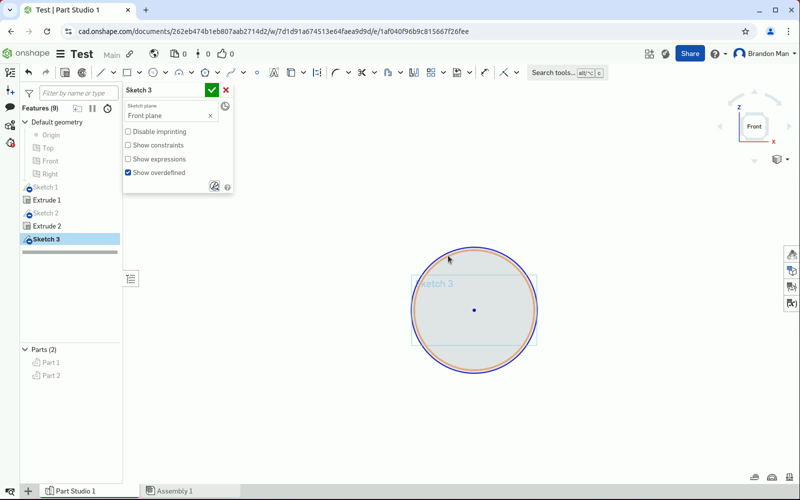
scroll(6)
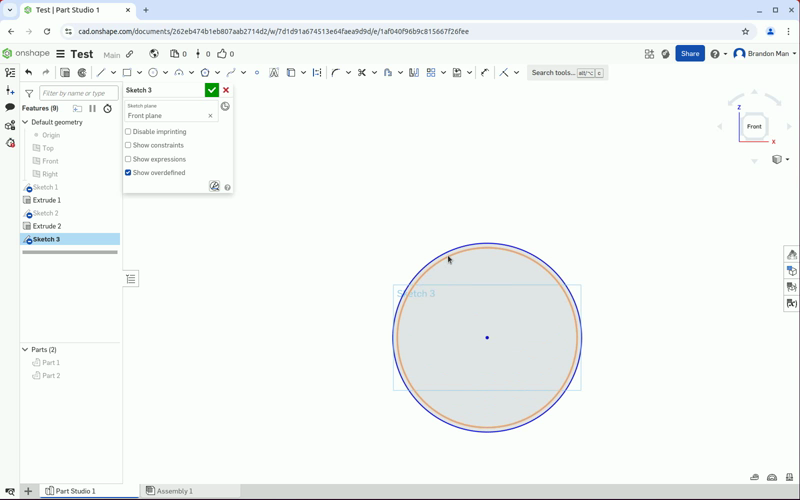
scroll(6)
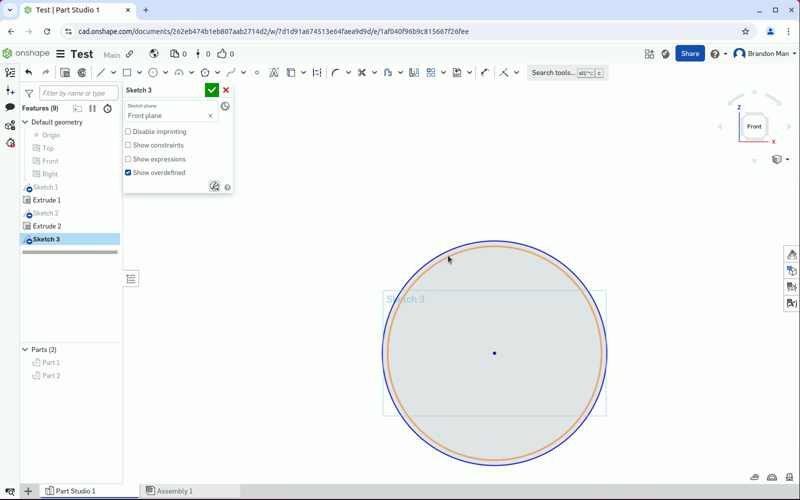
scroll(6)
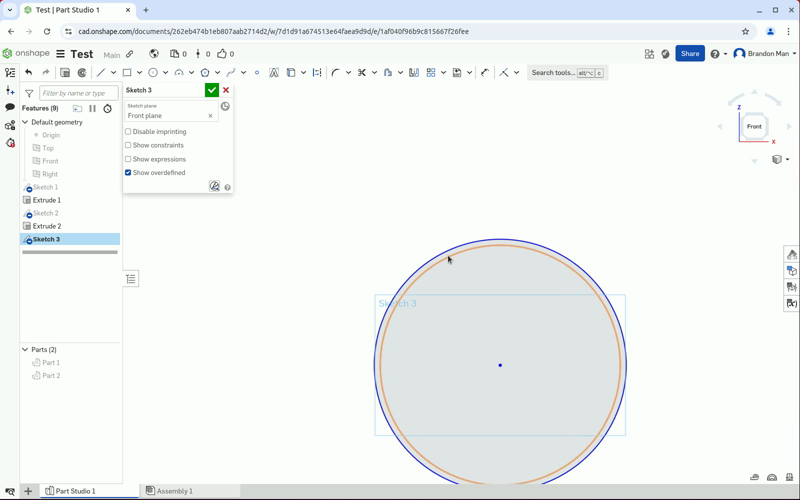
scroll(6)
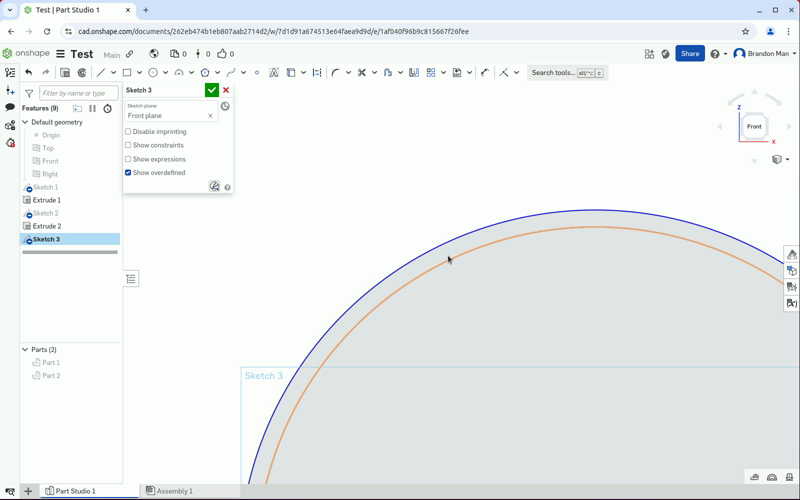
click(448, 255)
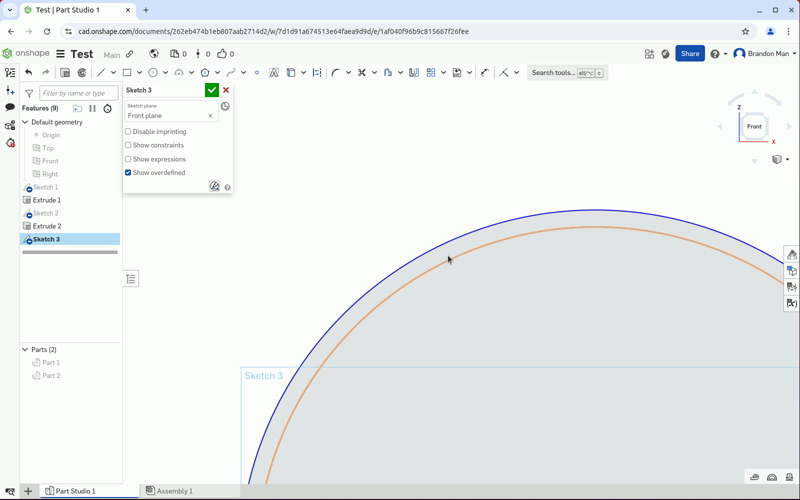
scroll(-6)
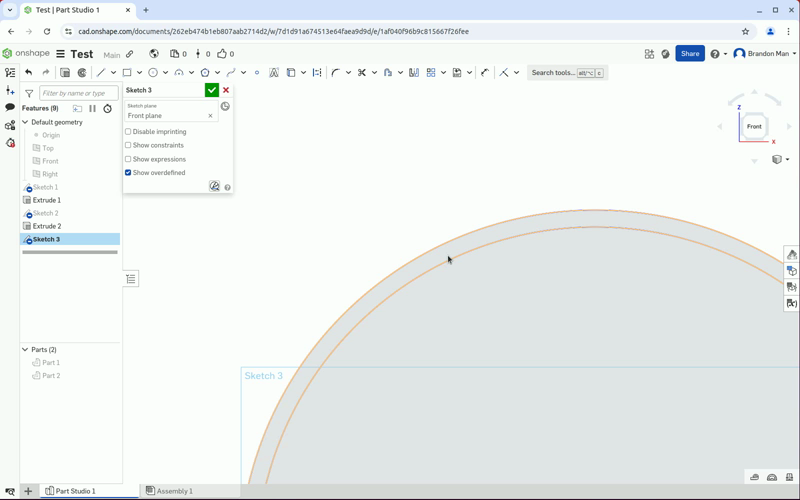
scroll(-6)
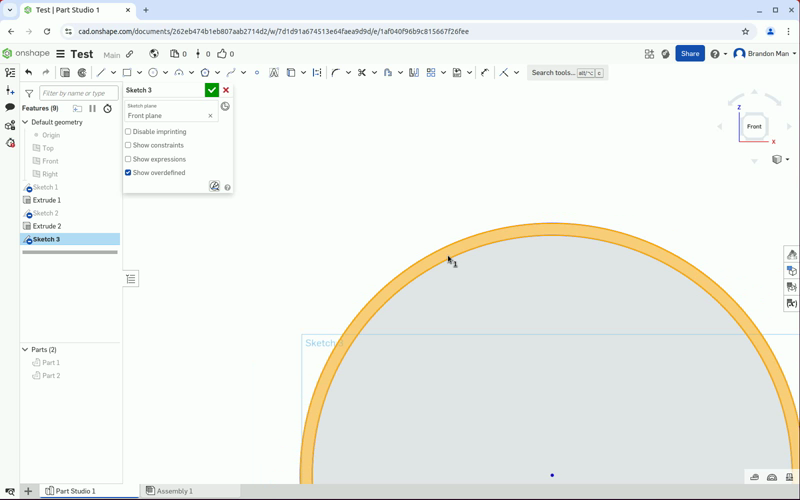
scroll(-6)
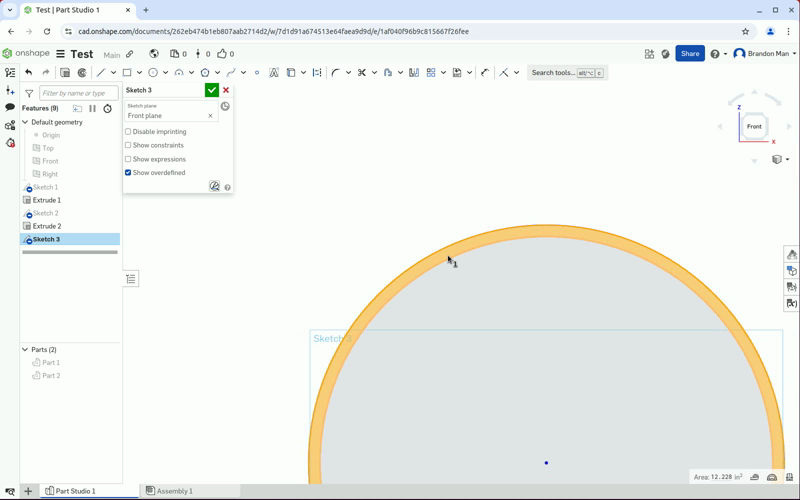
scroll(-6)
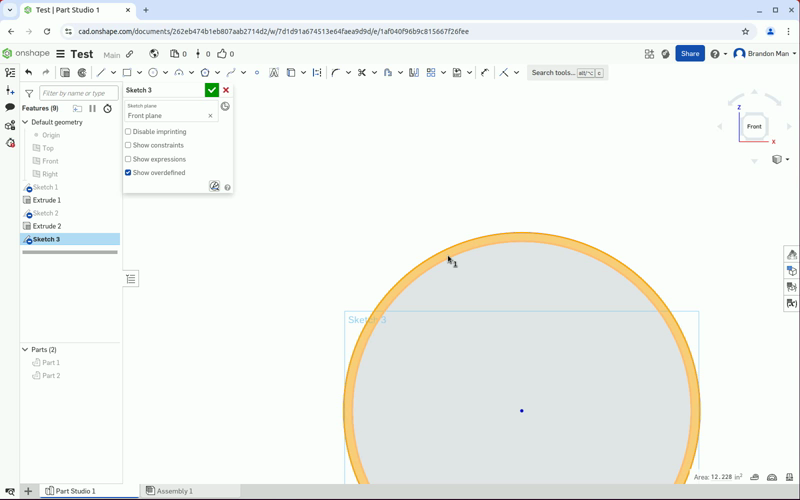
scroll(-6)
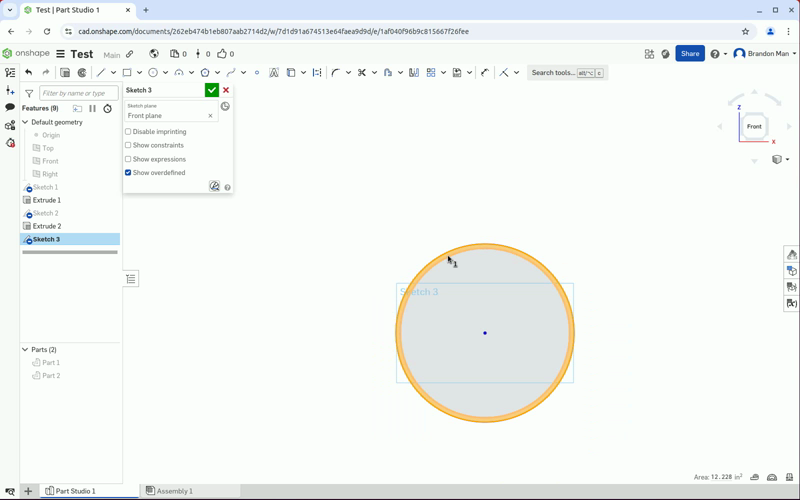
scroll(-6)
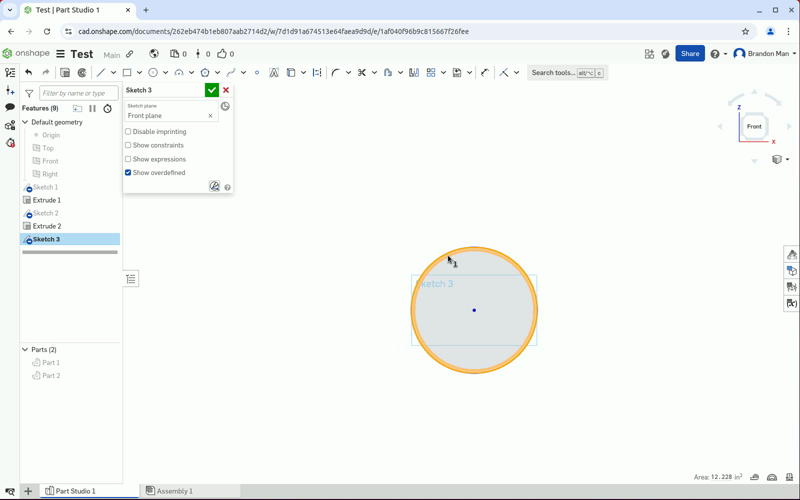
scroll(-6)
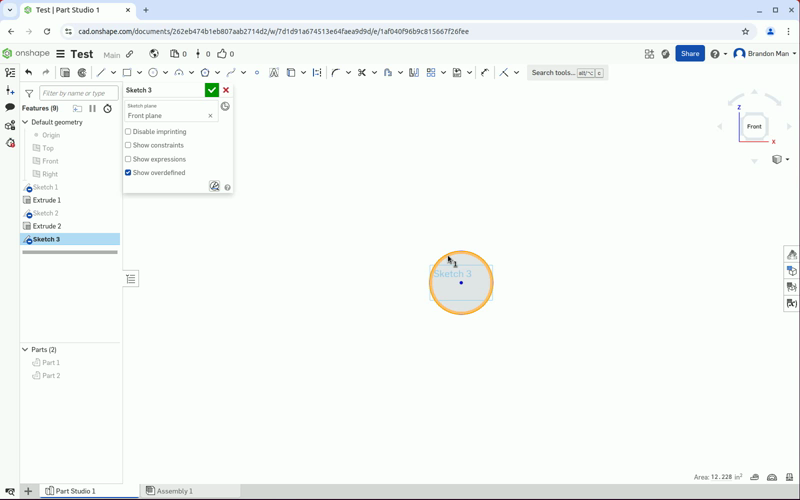
mouse_move(73, 352)
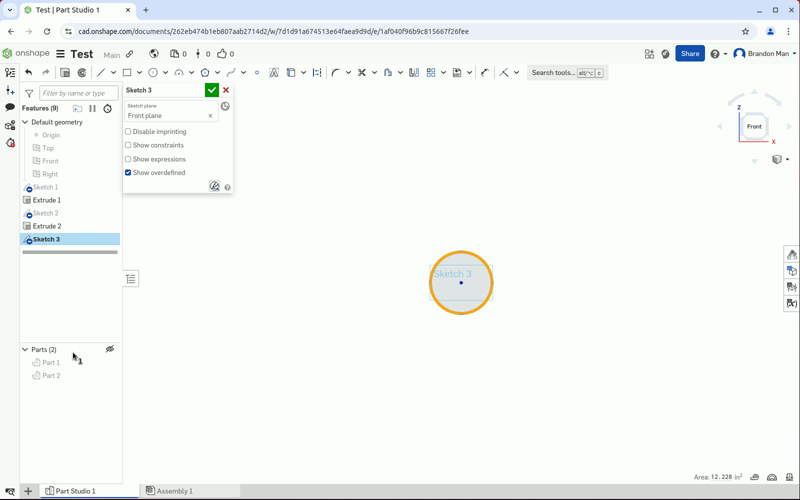
key(shift+y)
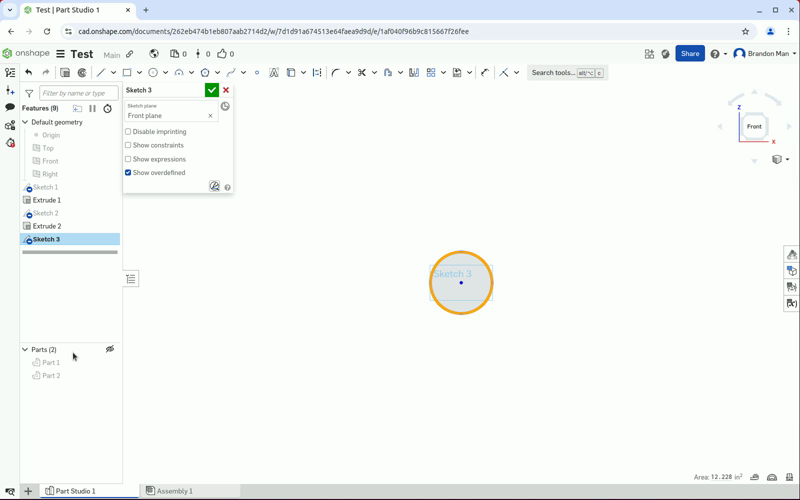
key(shift+e)
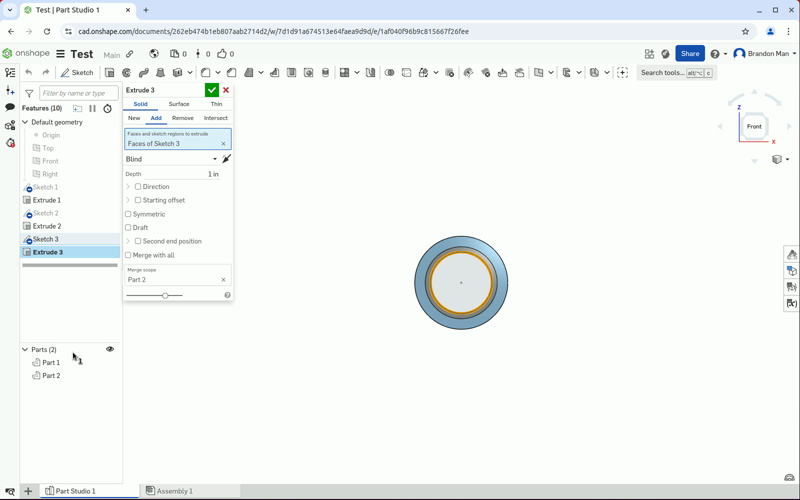
mouse_move(143, 106)
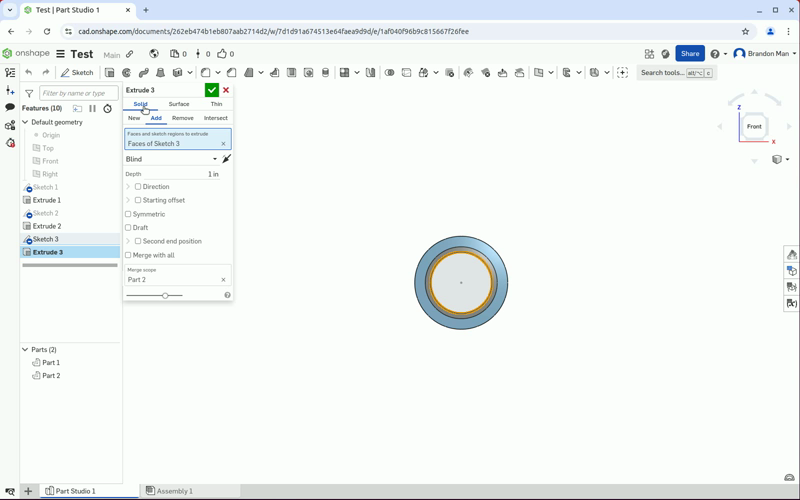
click(143, 106)
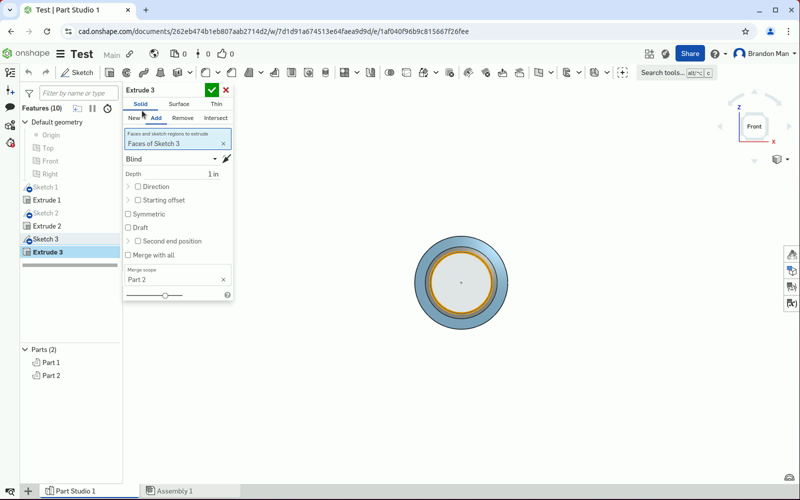
mouse_move(137, 120)
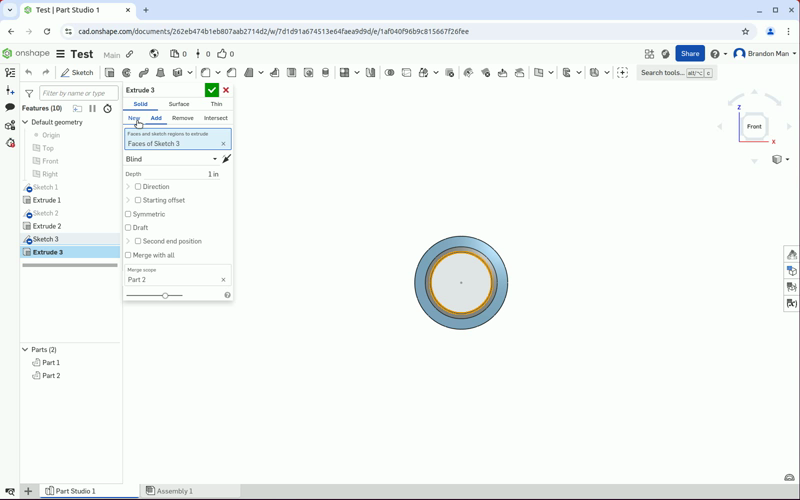
click(137, 120)
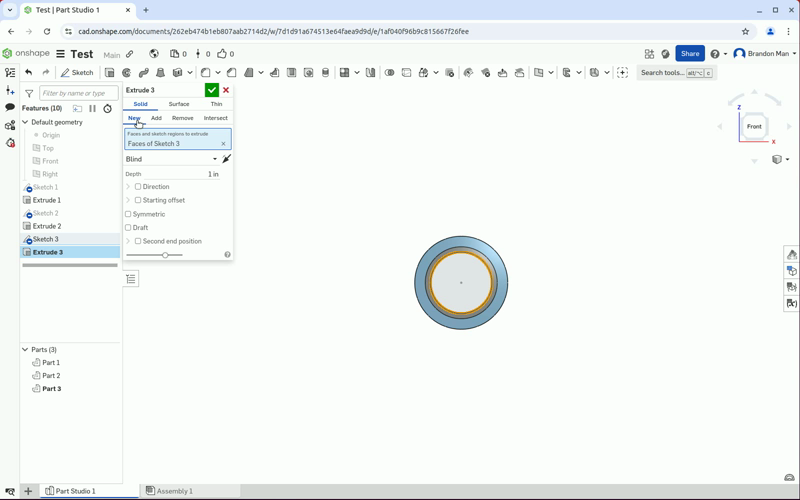
key(tab, 4)
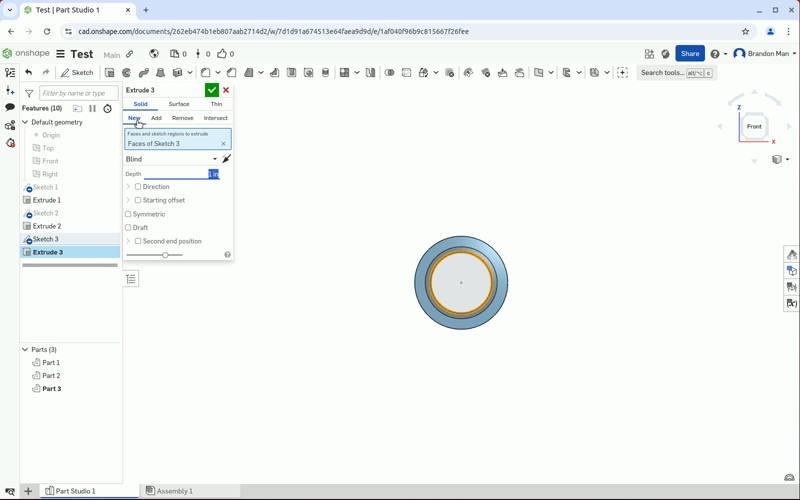
text(15.646)
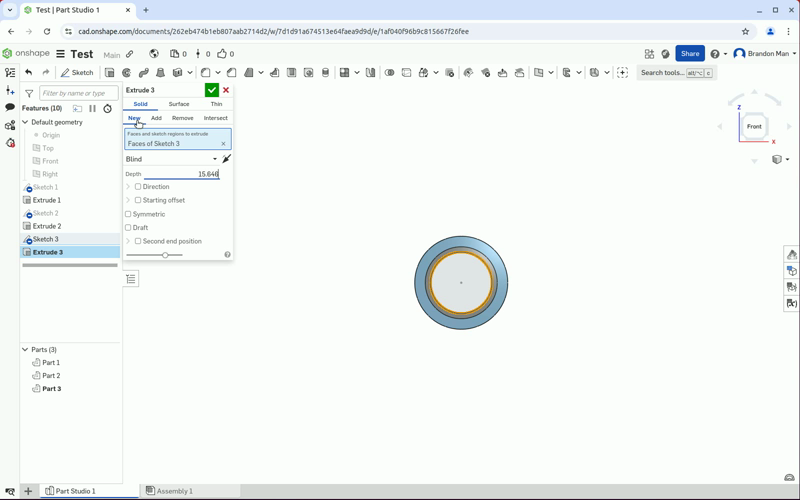
key(enter)
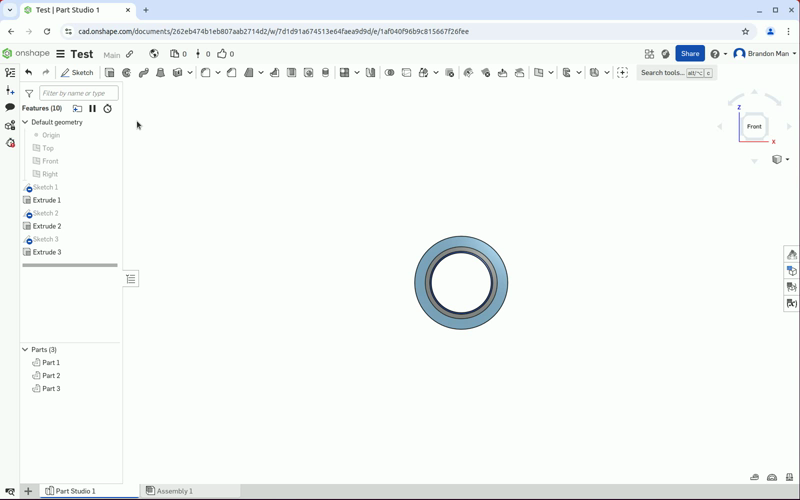
key(shift+h)
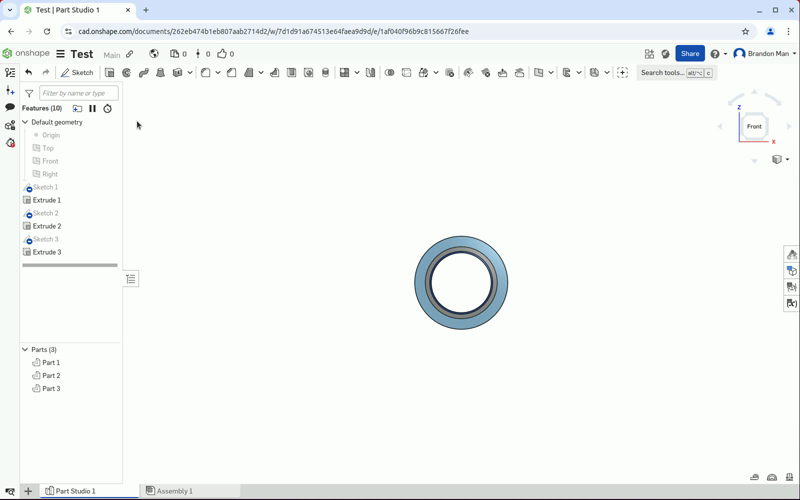
key(shift+h)
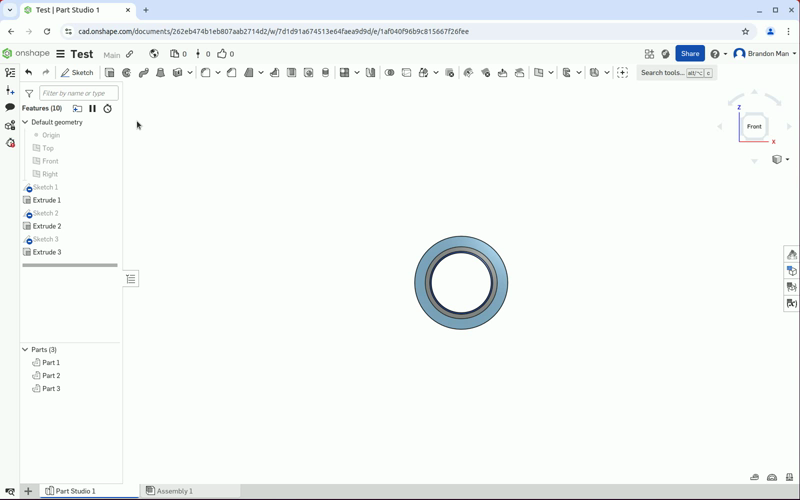
mouse_move(73, 189)
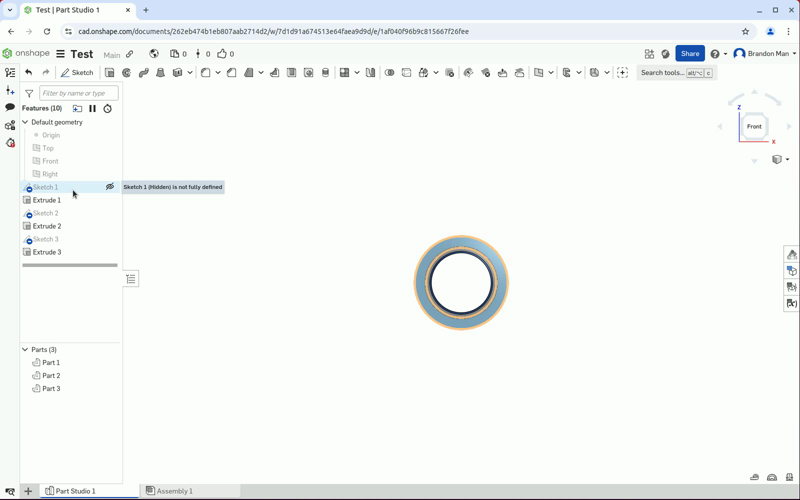
click(73, 189)
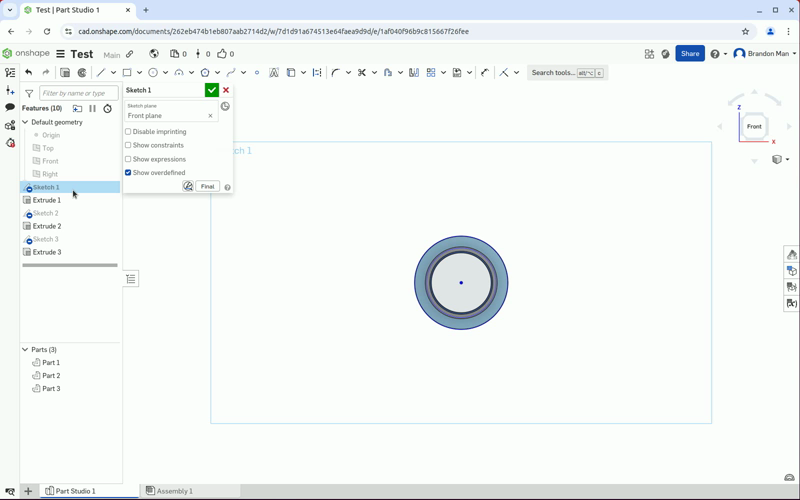
mouse_move(229, 92)
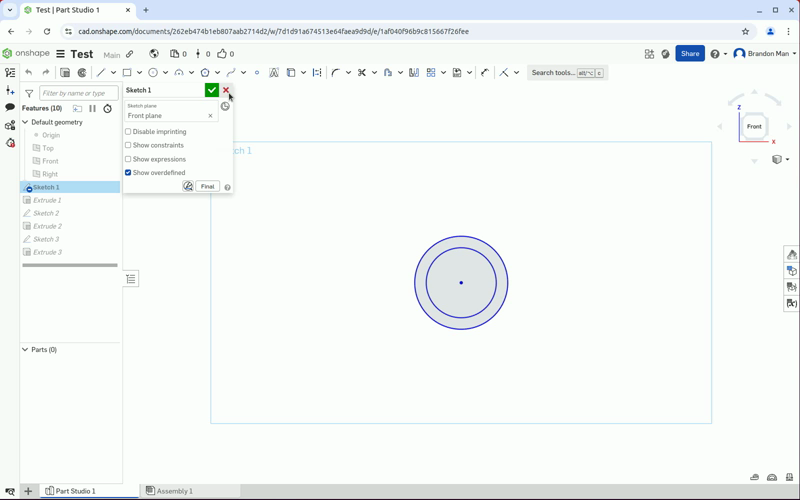
click(229, 92)
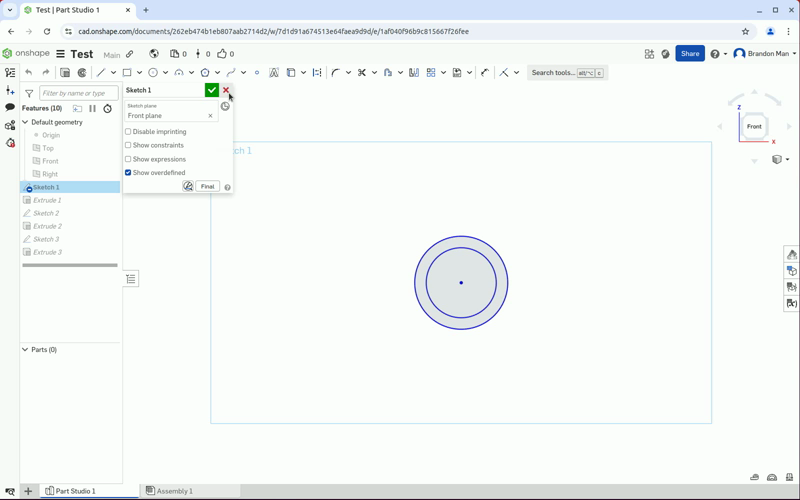
key(shift+s)
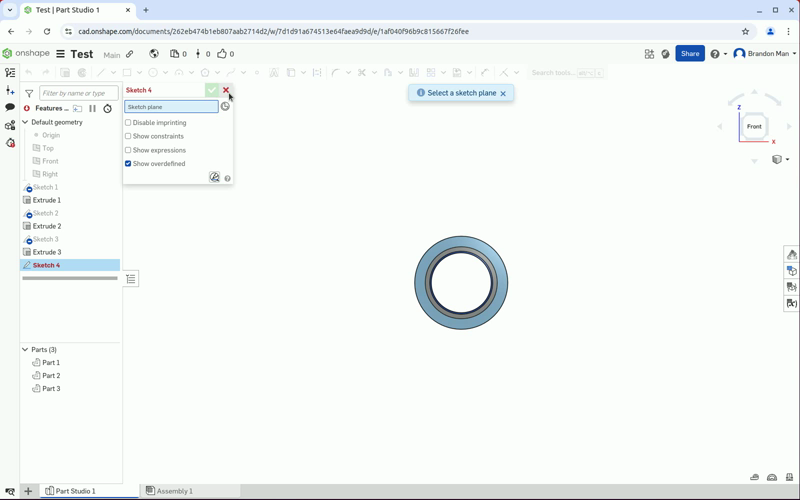
mouse_move(73, 163)
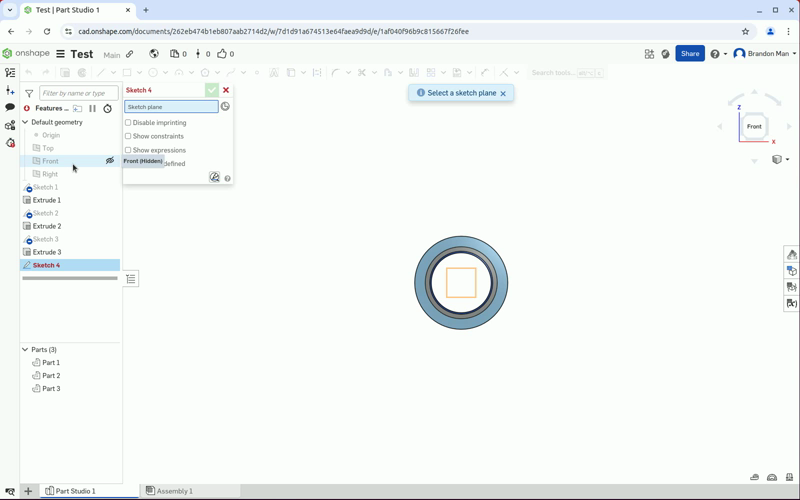
click(73, 163)
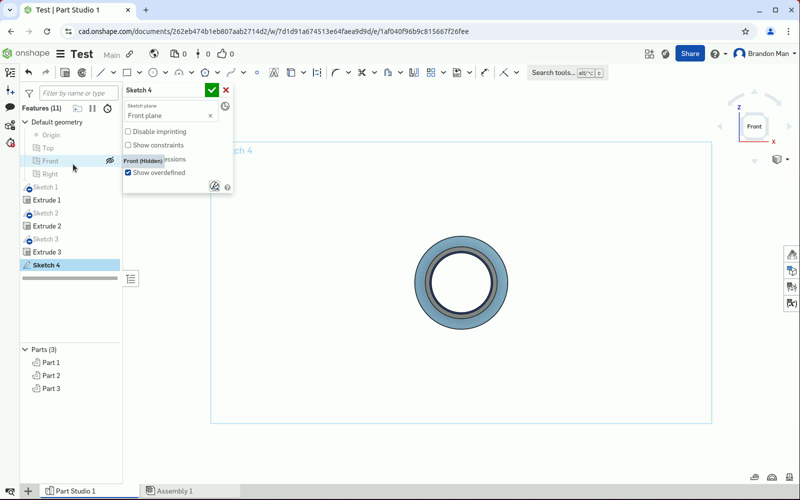
mouse_move(73, 352)
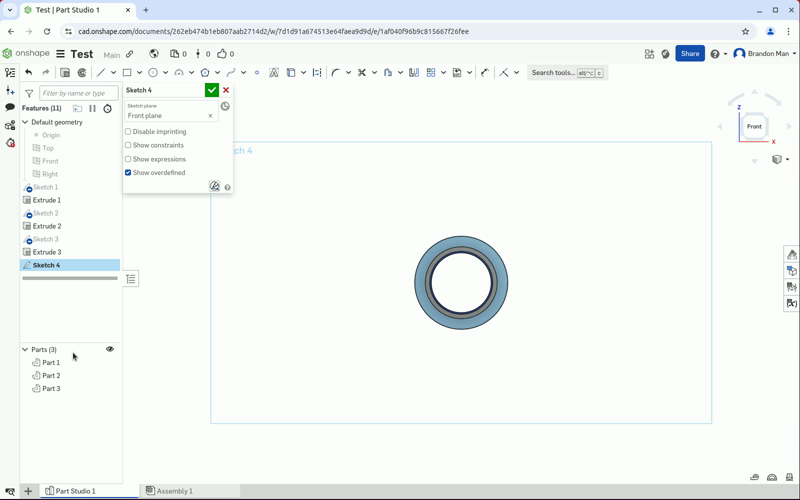
key(y)
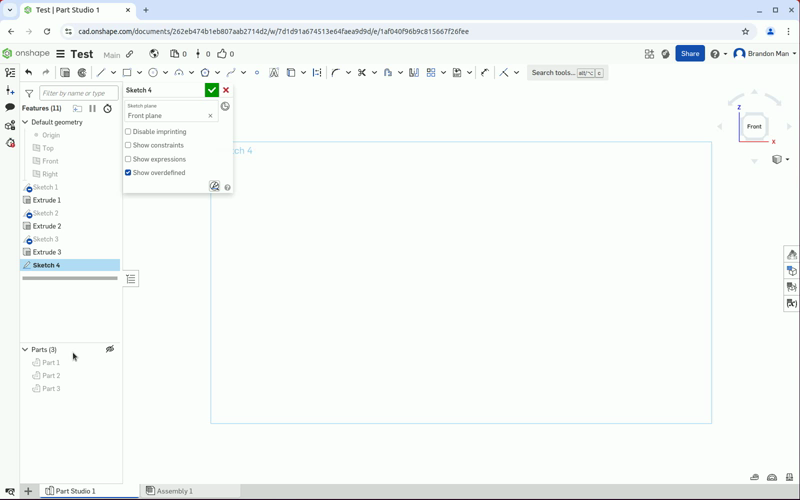
key(c)
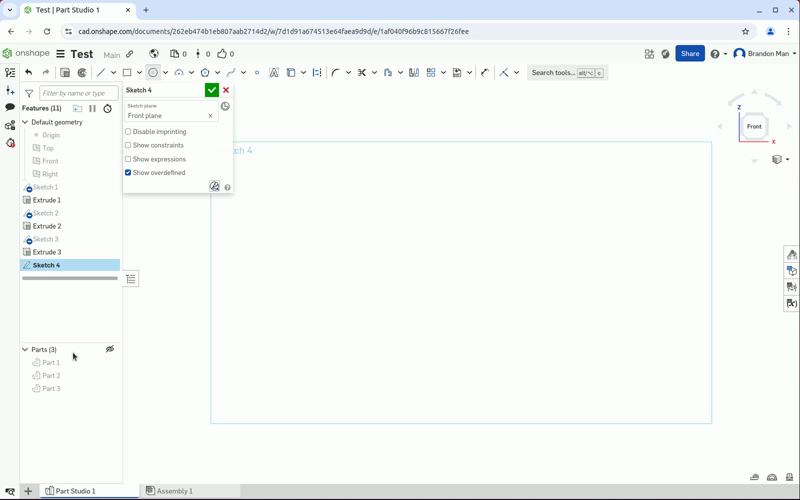
key_down(shift)
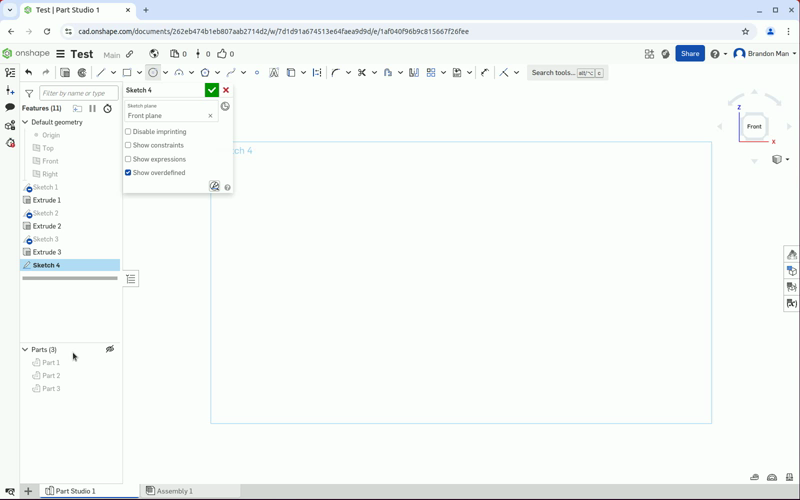
mouse_move(461, 282)
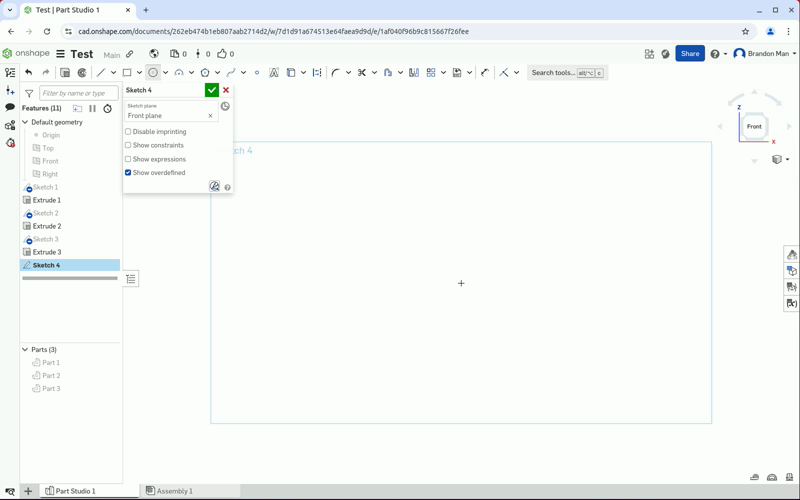
click(461, 282)
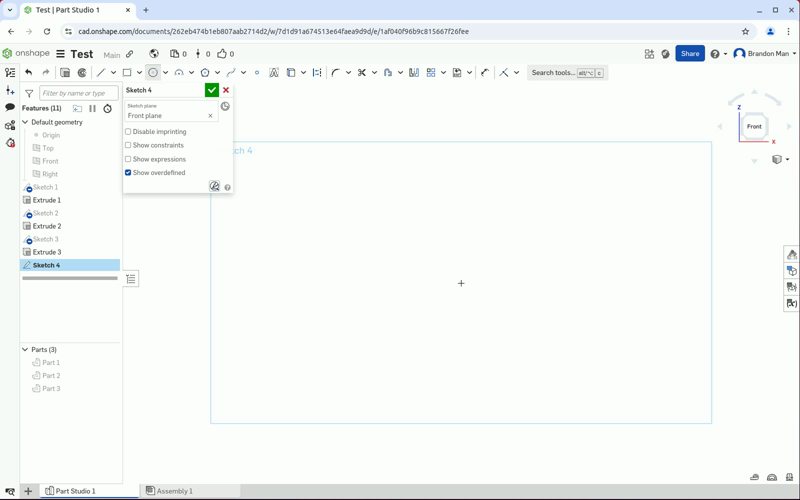
key_up(shift)
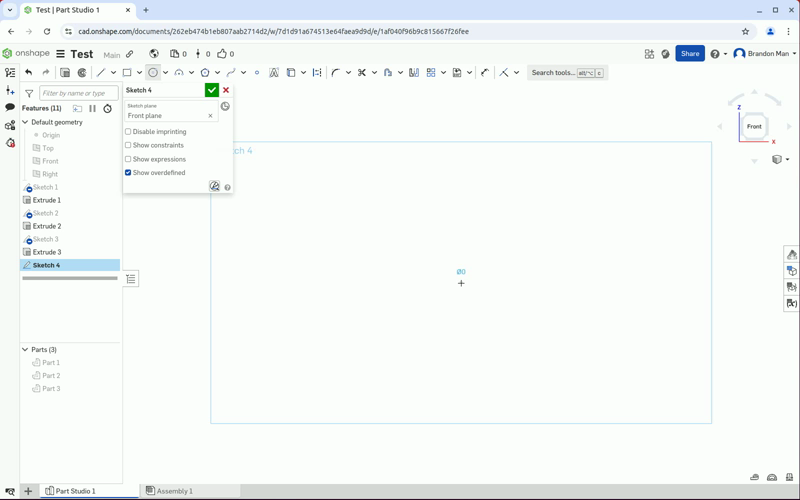
mouse_move(490, 282)
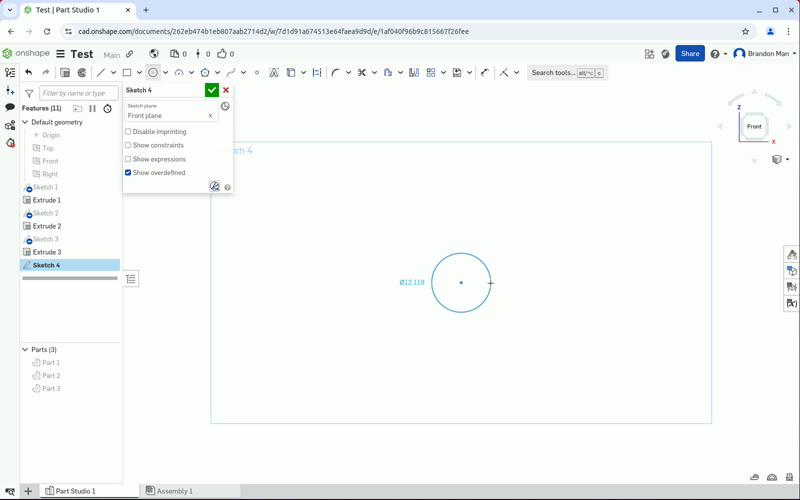
click(490, 282)
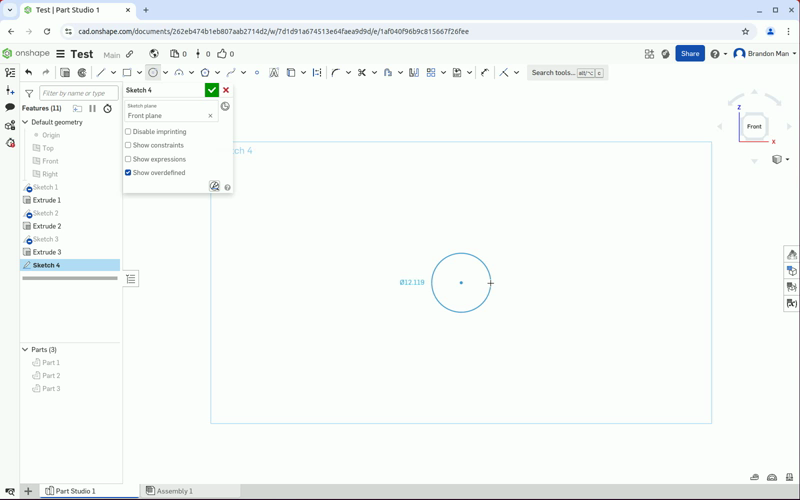
key(esc)
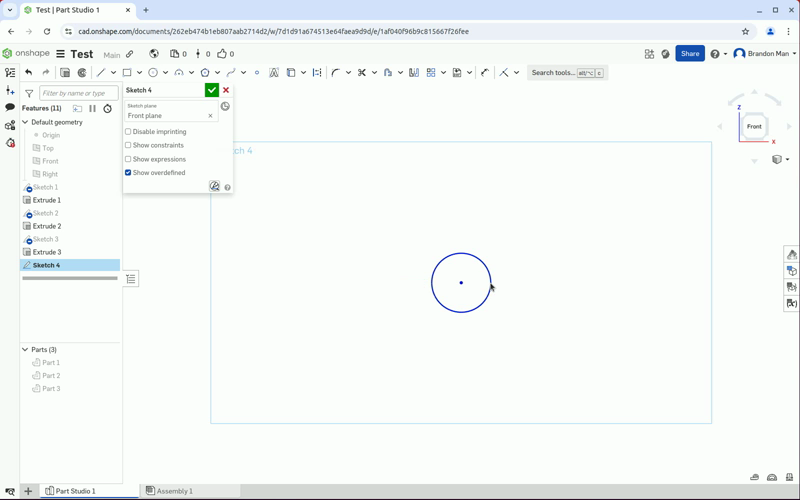
mouse_move(471, 300)
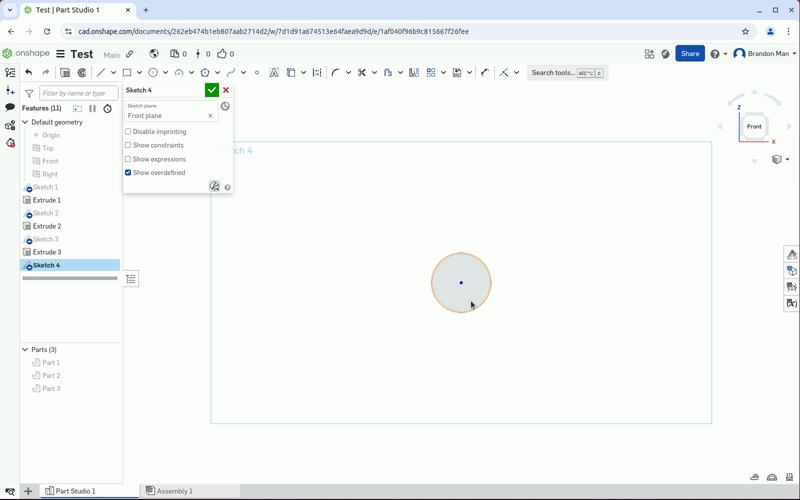
click(471, 300)
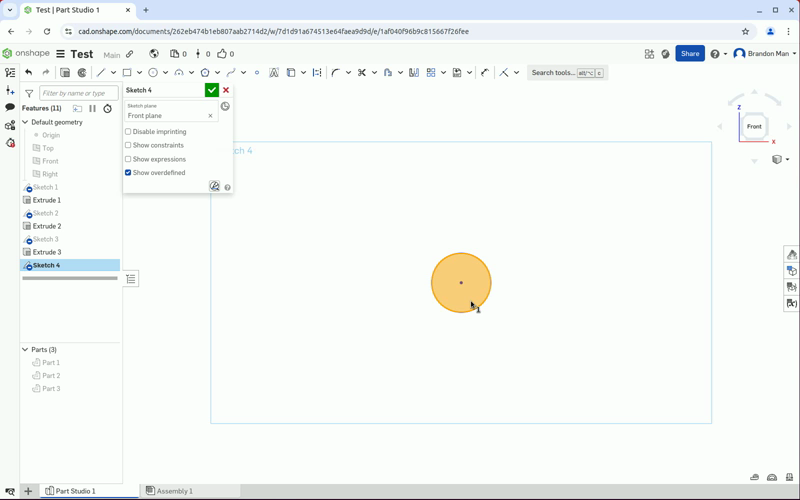
mouse_move(73, 352)
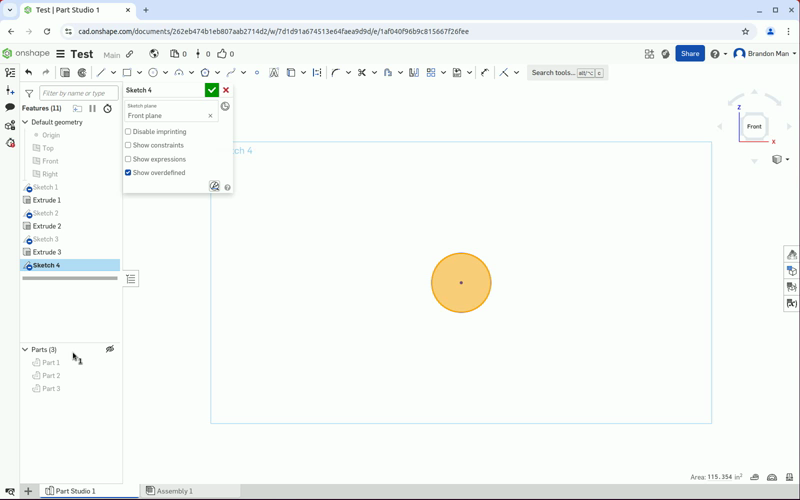
key(shift+y)
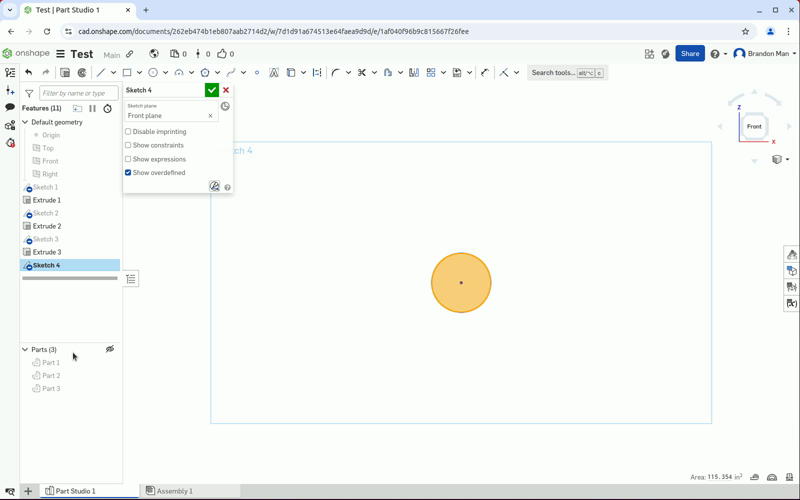
key(shift+e)
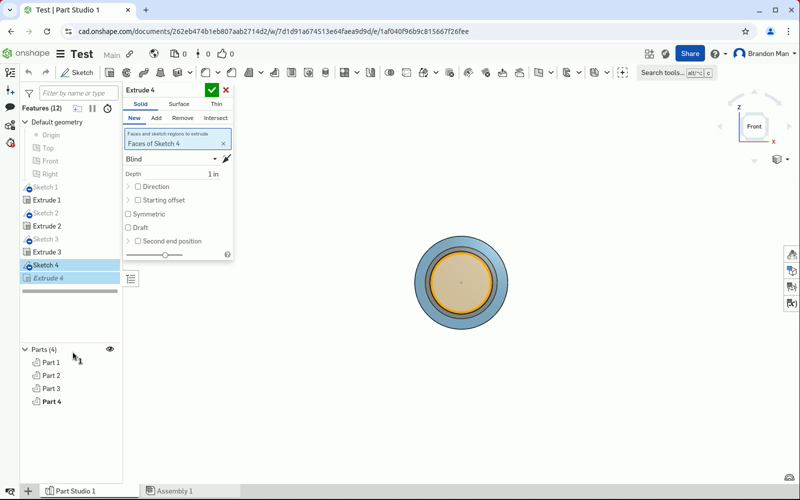
mouse_move(143, 106)
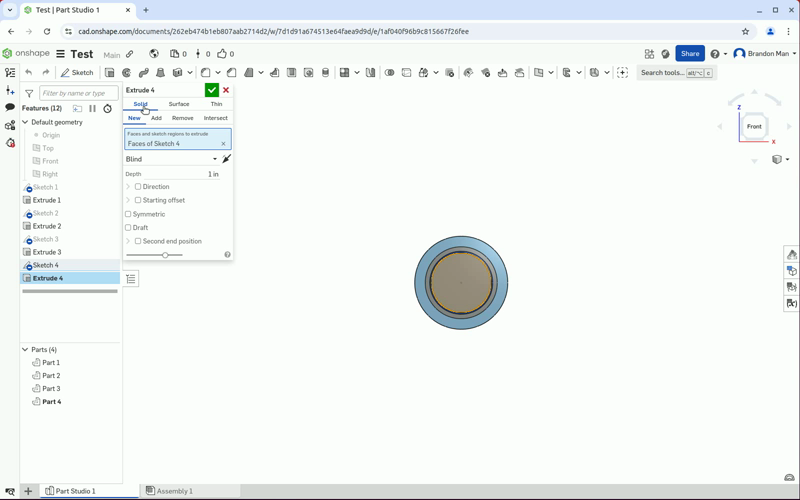
click(143, 106)
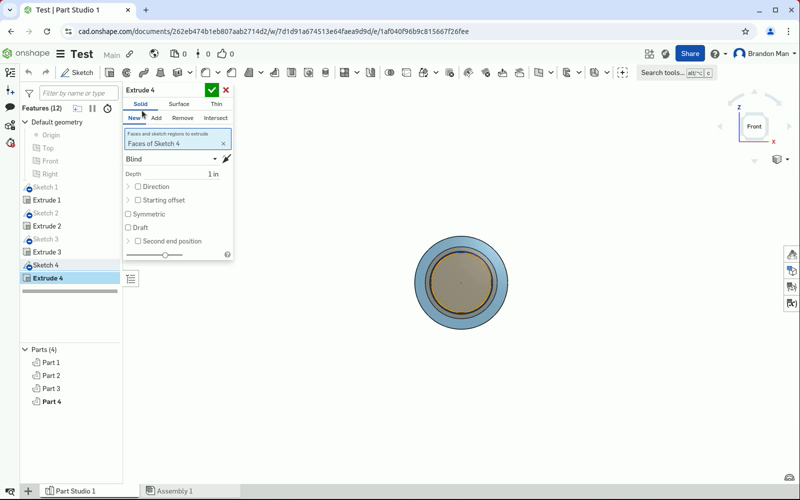
mouse_move(137, 120)
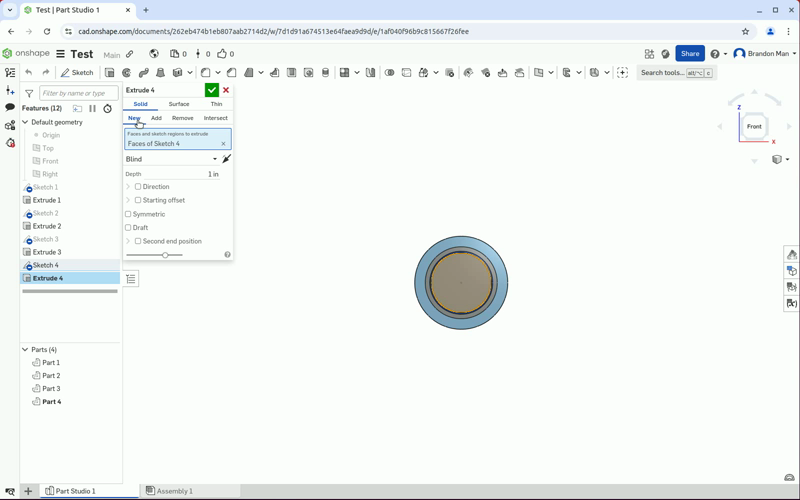
click(137, 120)
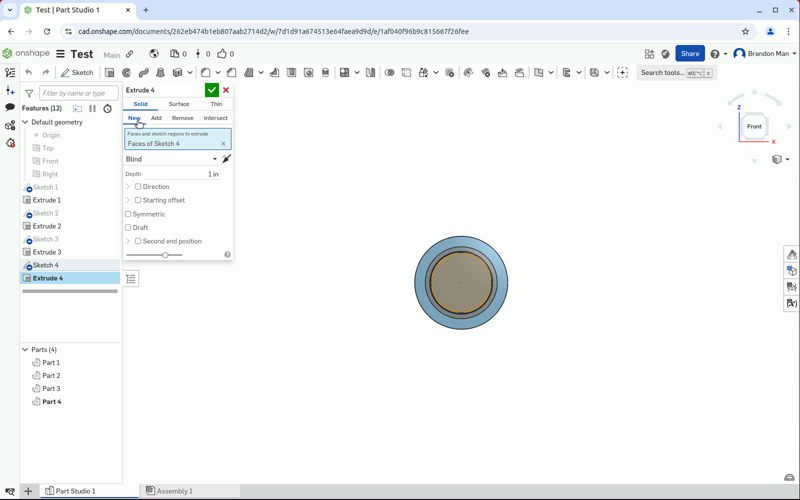
key(tab, 4)
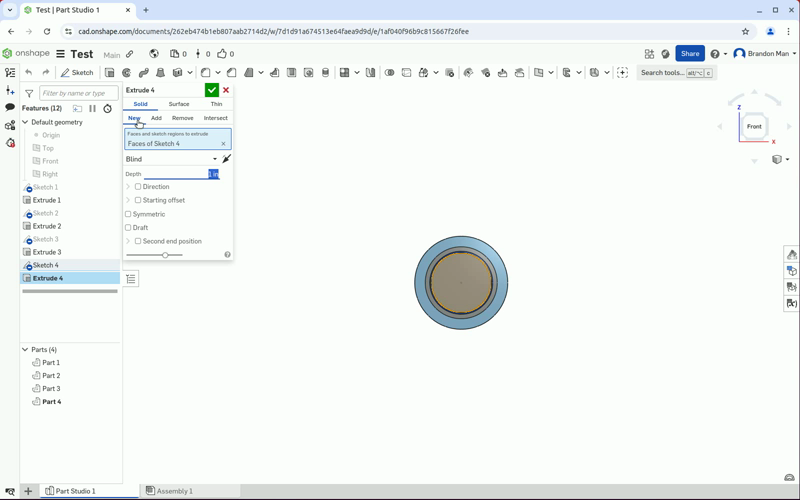
text(22.386)
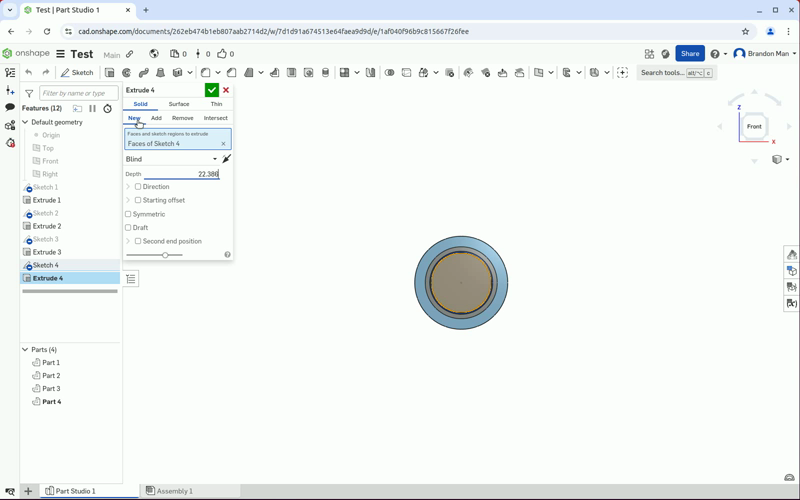
key(enter)
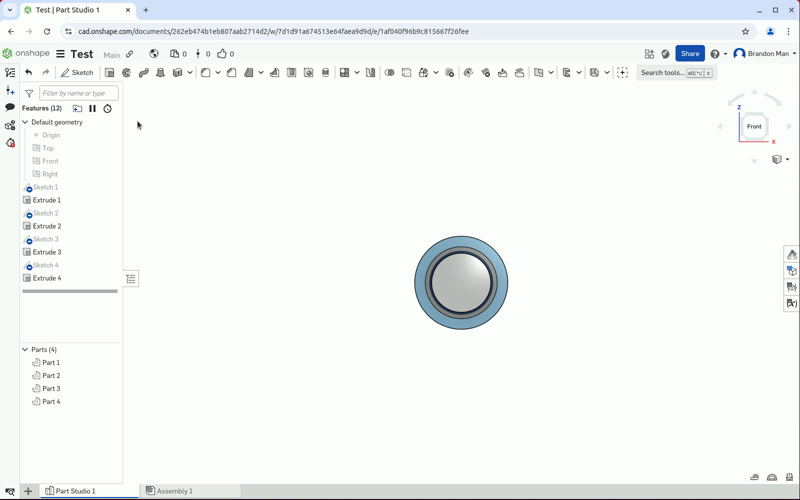
key(shift+h)
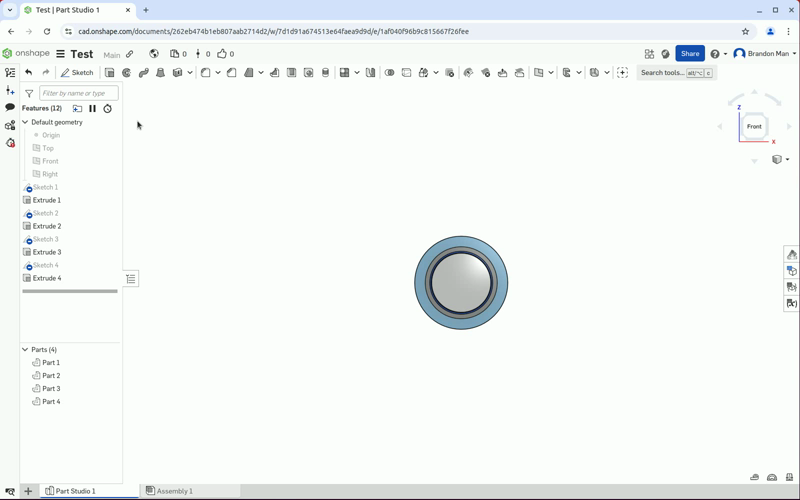
key(shift+h)
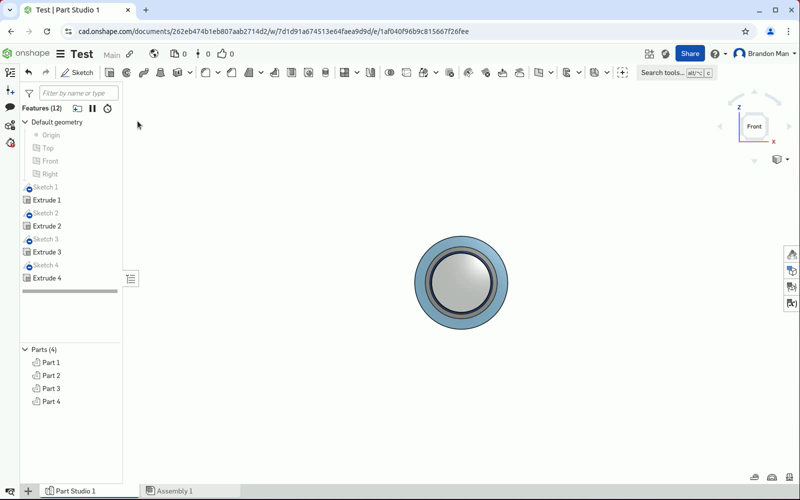
mouse_move(73, 189)
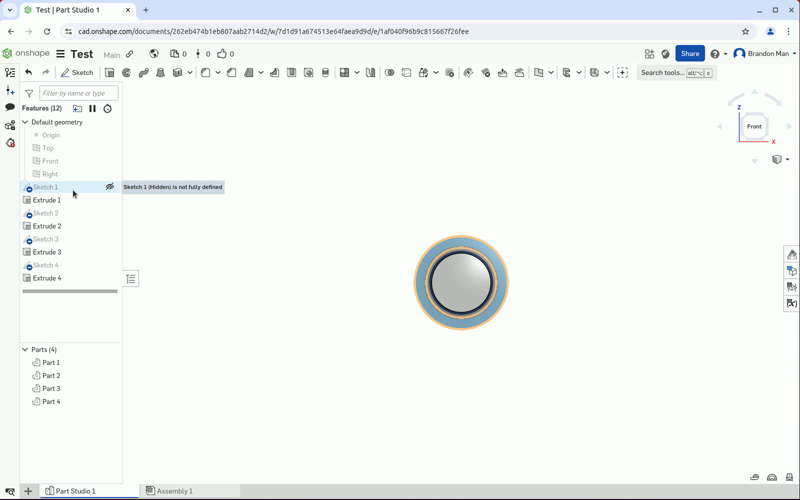
click(73, 189)
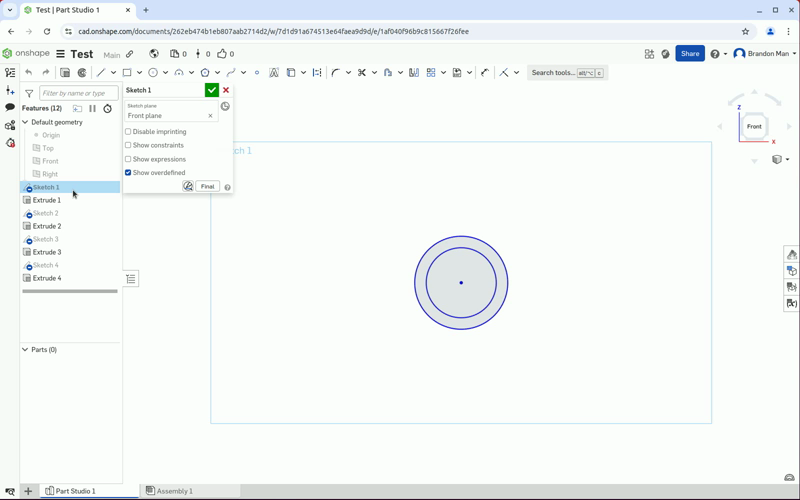
mouse_move(229, 92)
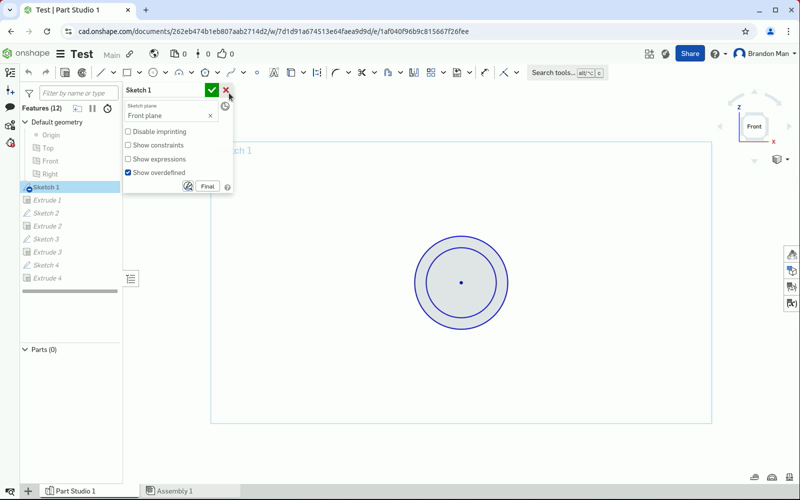
click(229, 92)
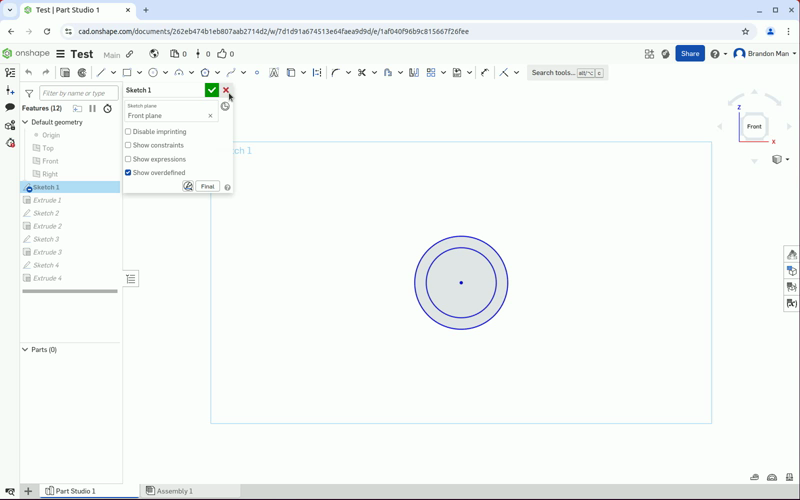
key(shift+s)
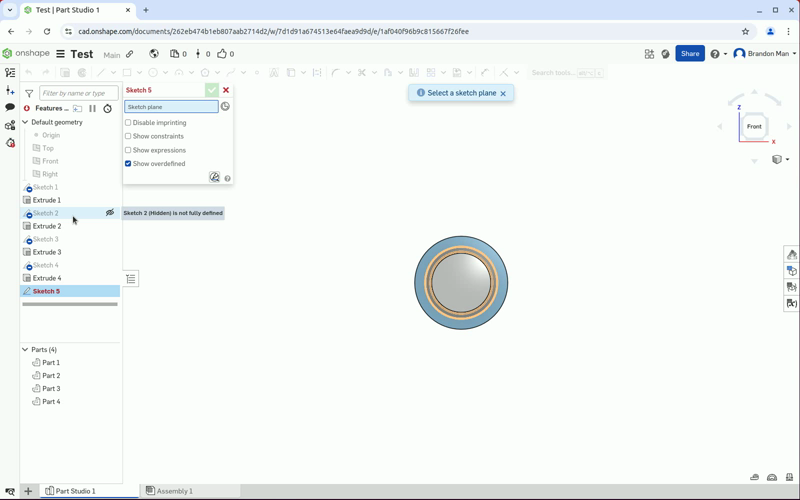
scroll(3)
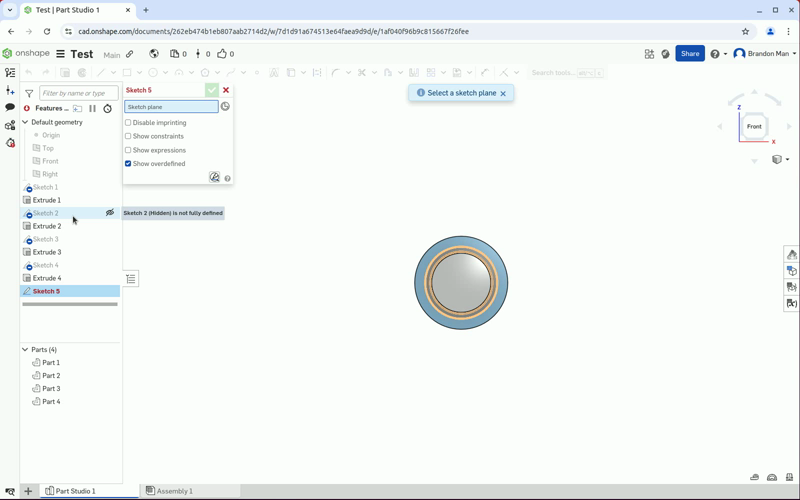
mouse_move(73, 163)
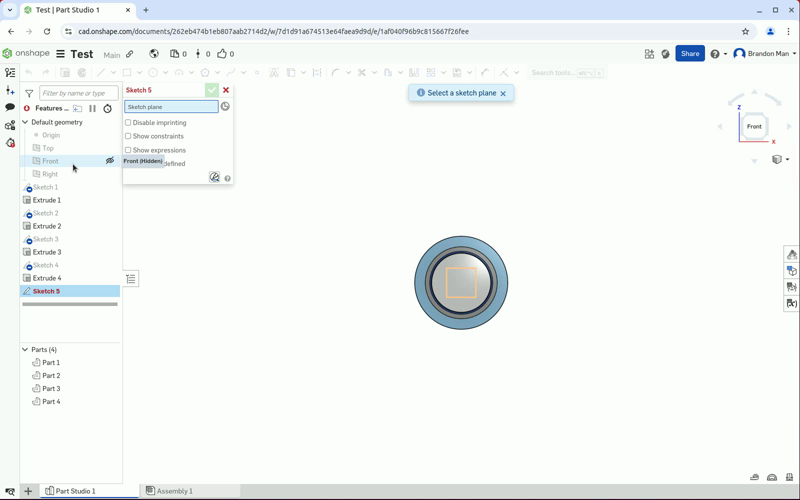
click(73, 163)
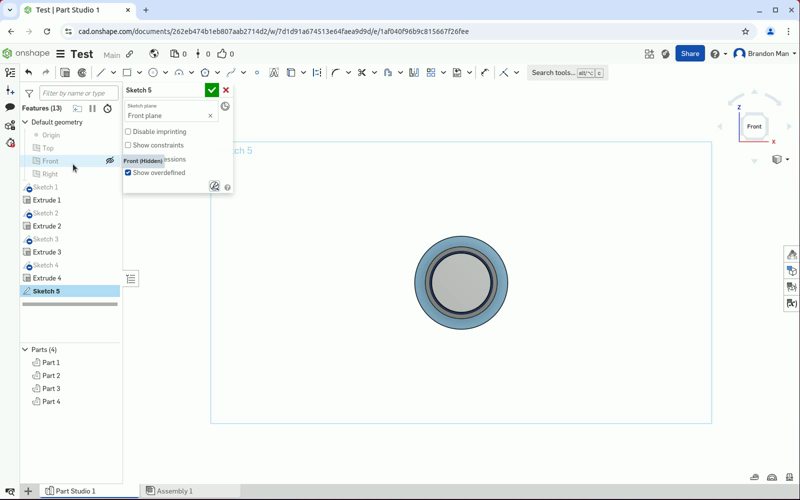
mouse_move(73, 352)
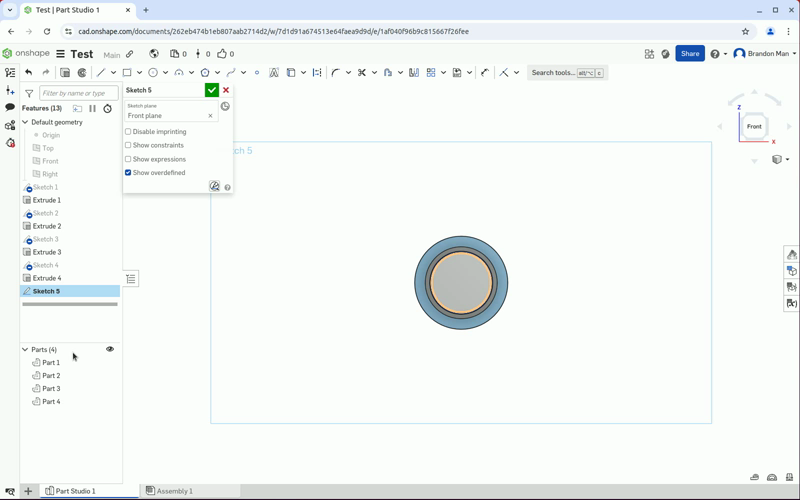
key(y)
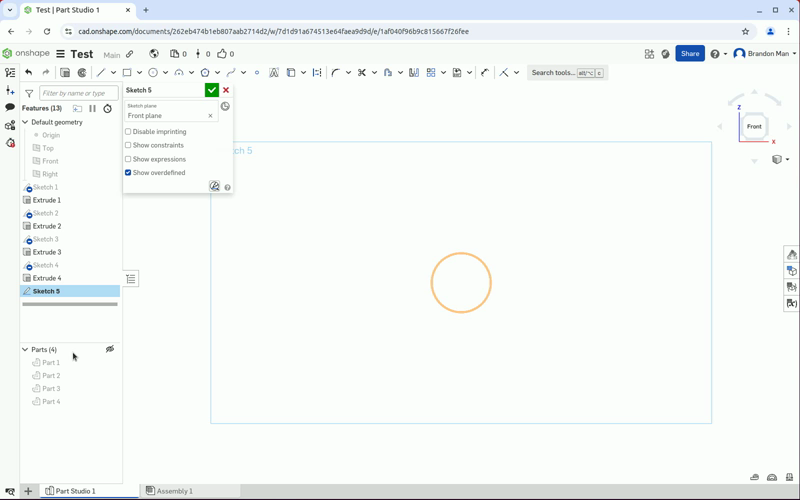
key(l)
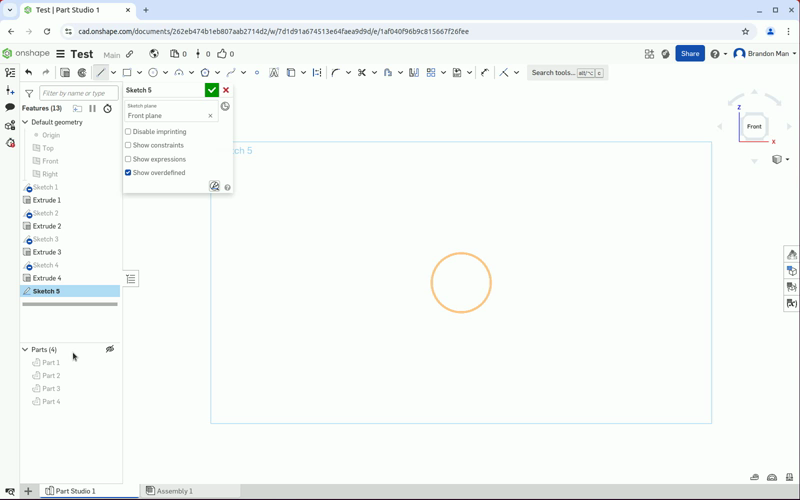
key_down(shift)
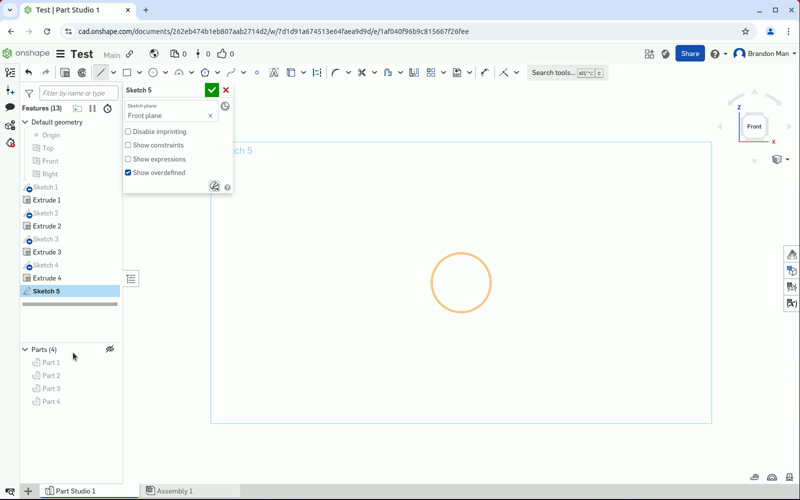
mouse_move(443, 298)
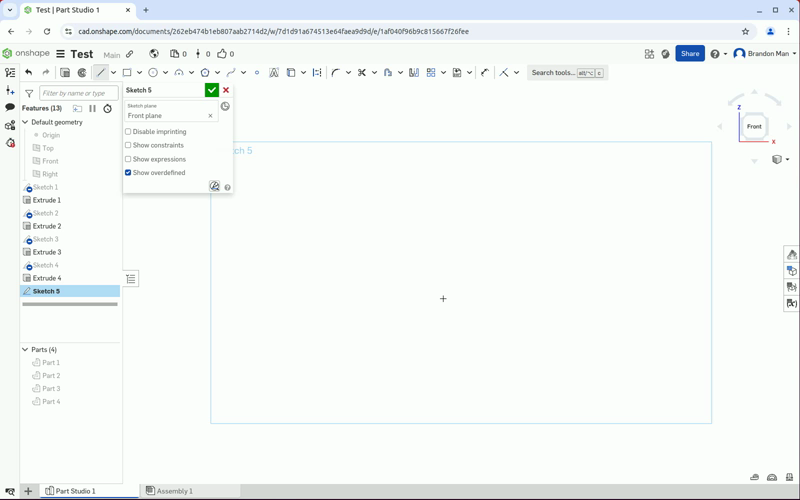
click(443, 298)
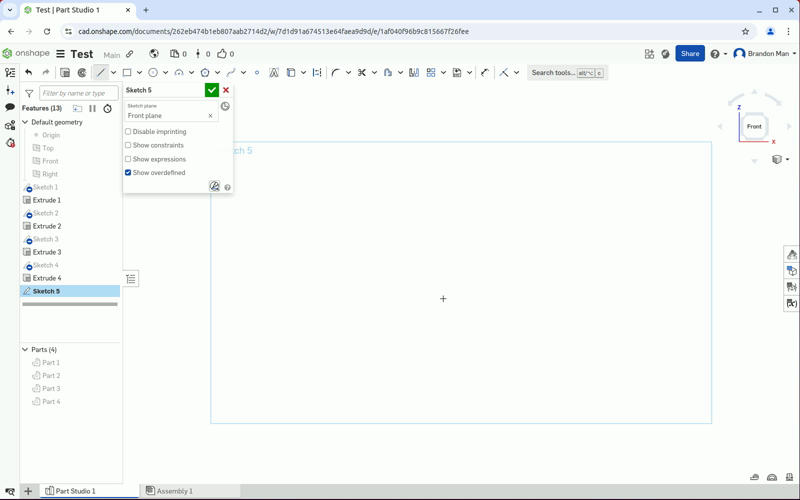
key_up(shift)
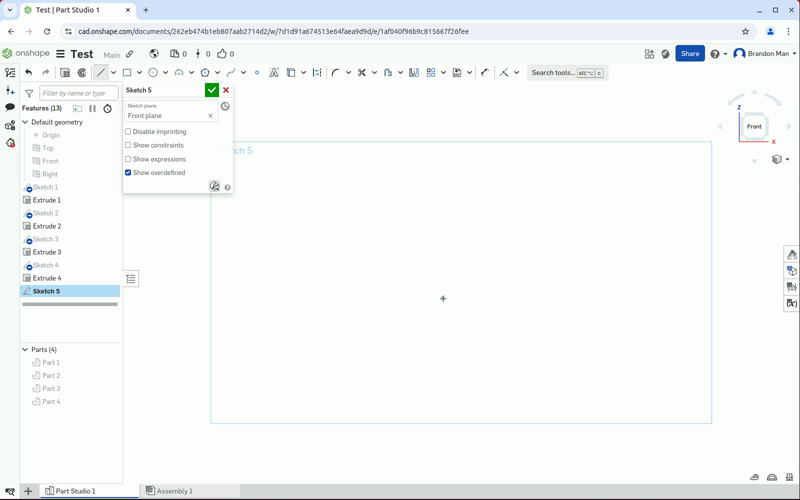
key_down(shift)
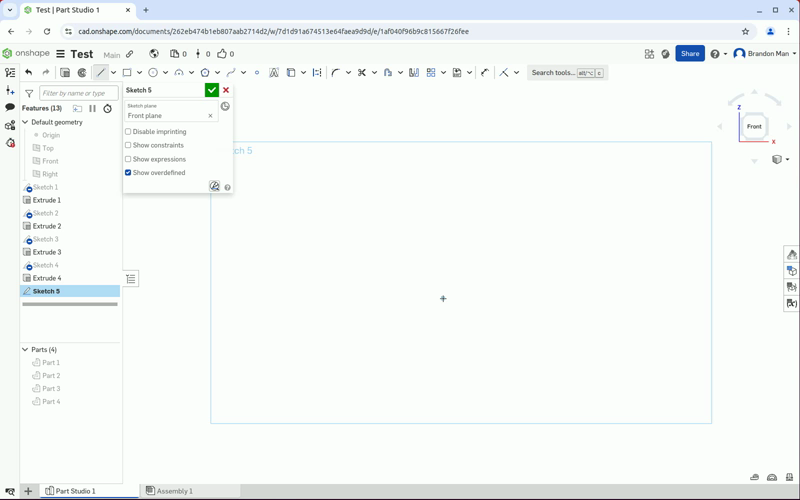
mouse_move(473, 298)
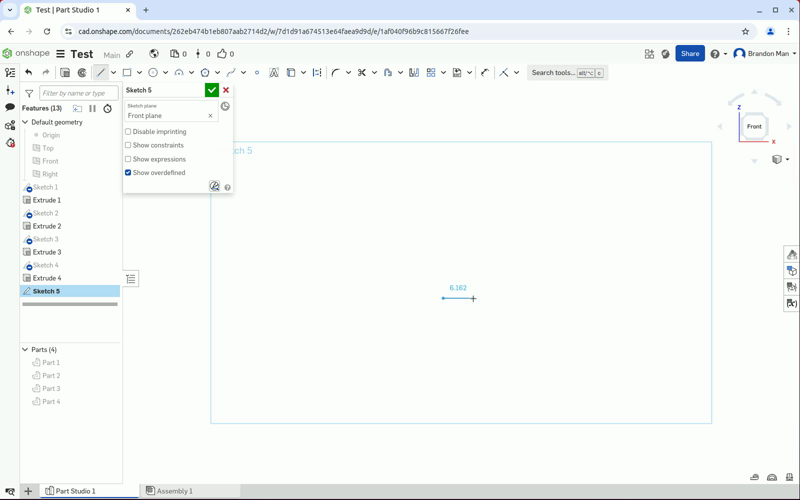
mouse_move(479, 298)
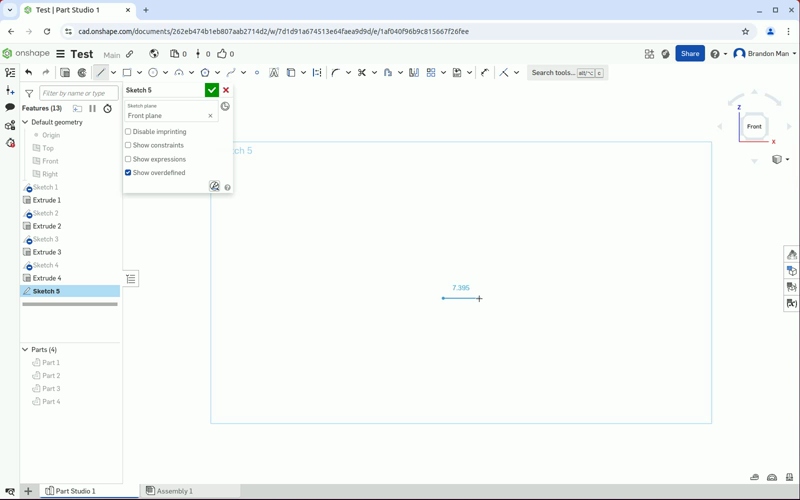
click(479, 298)
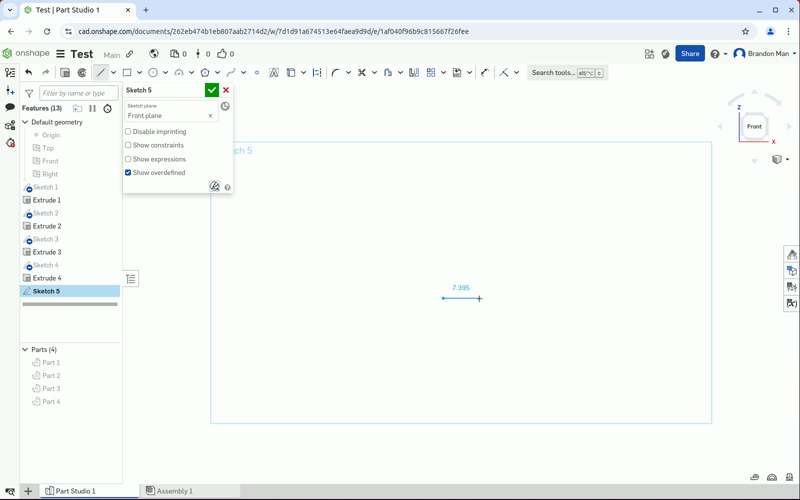
key_up(shift)
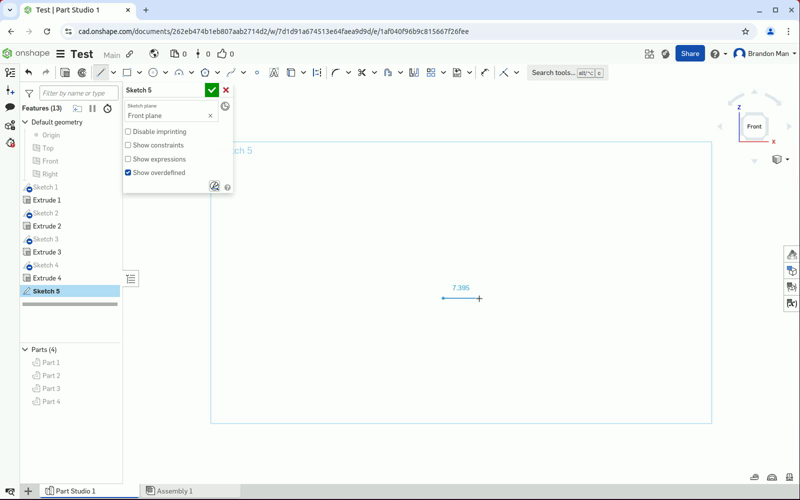
key_down(shift)
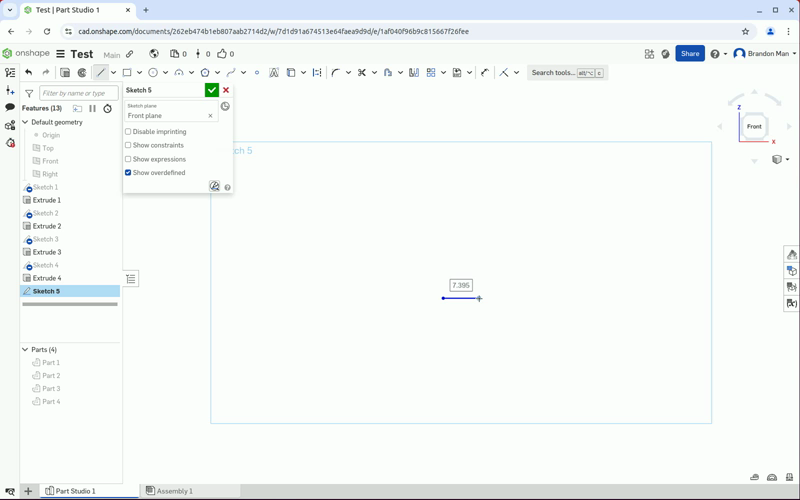
mouse_move(509, 298)
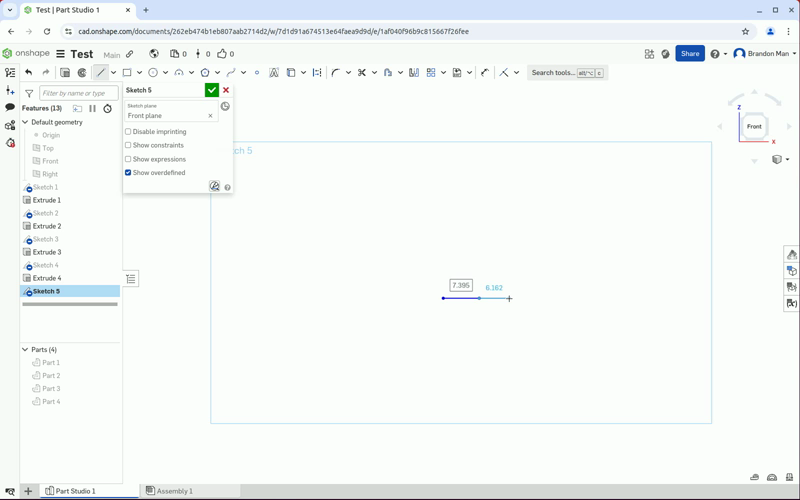
mouse_move(479, 266)
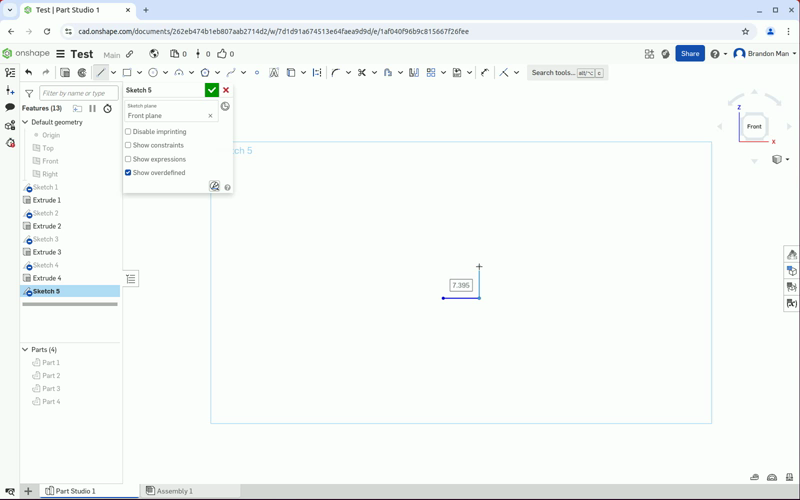
click(479, 266)
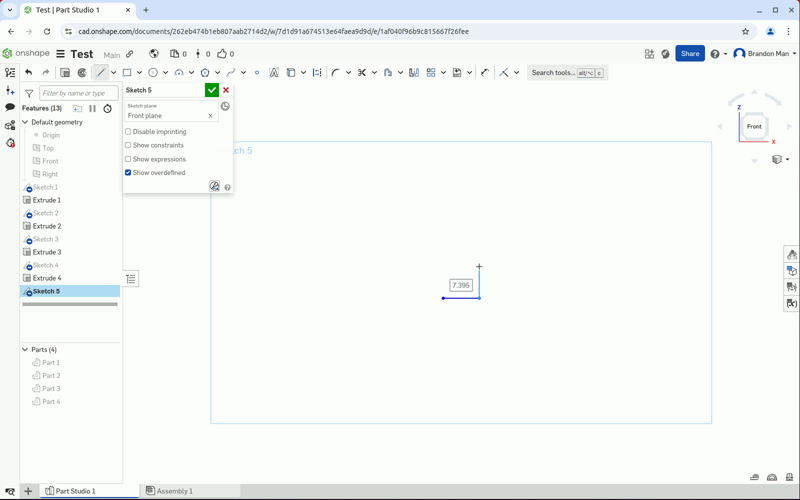
key_up(shift)
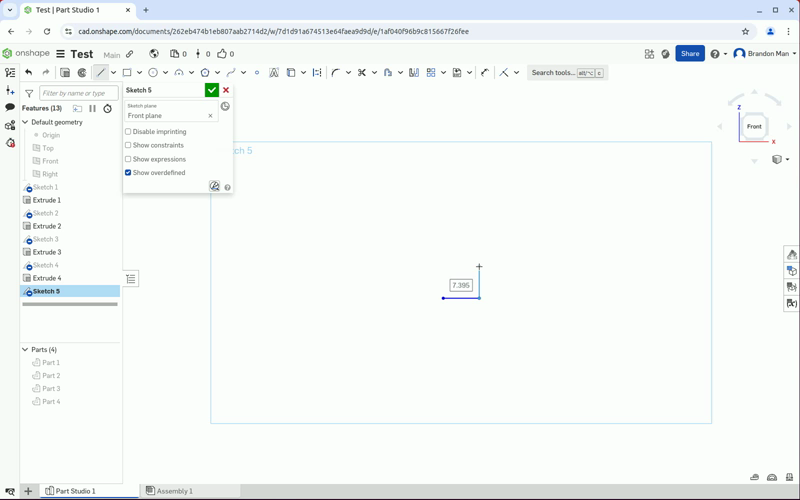
key_down(shift)
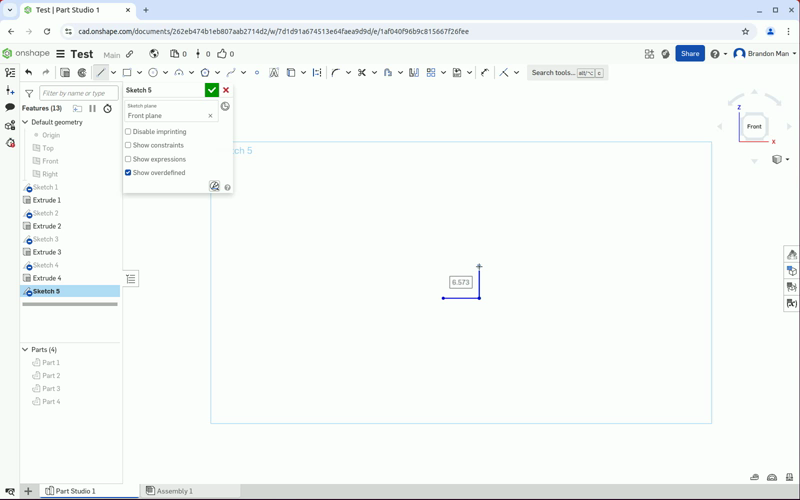
mouse_move(509, 266)
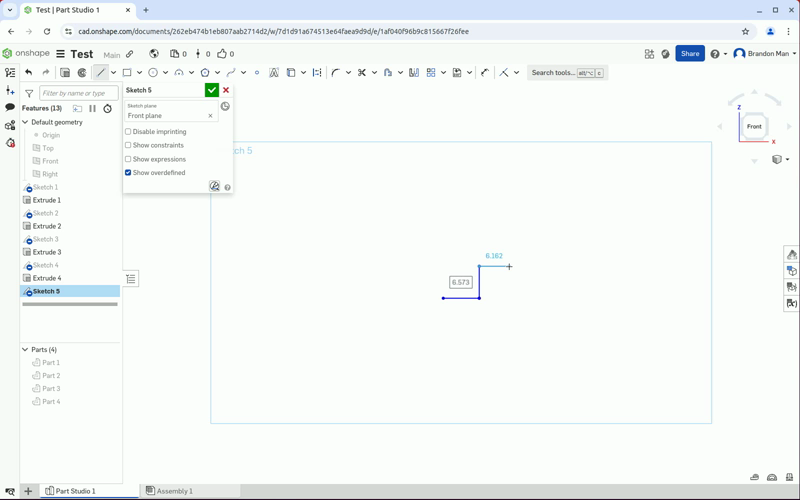
mouse_move(443, 266)
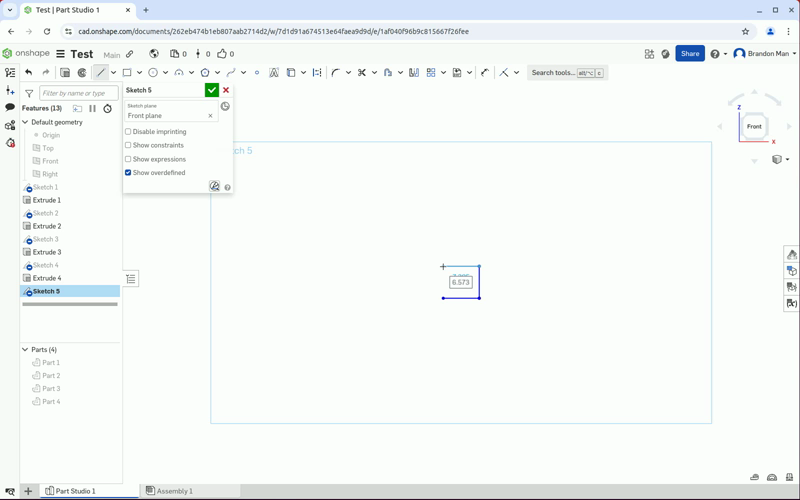
click(443, 266)
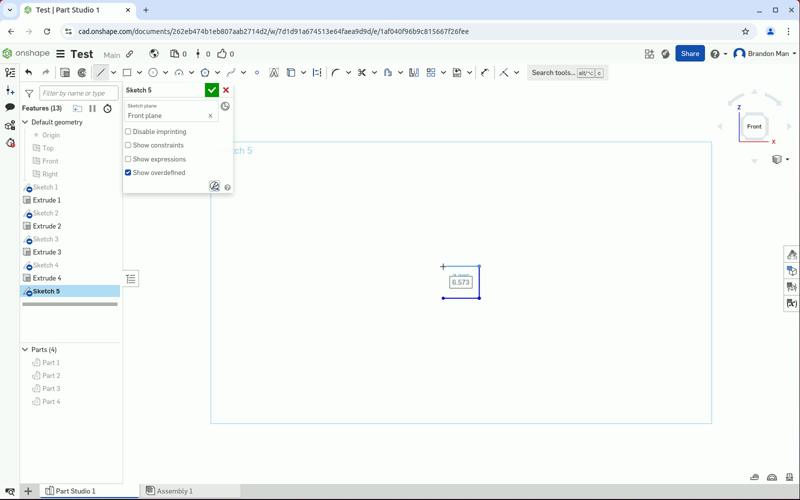
key_up(shift)
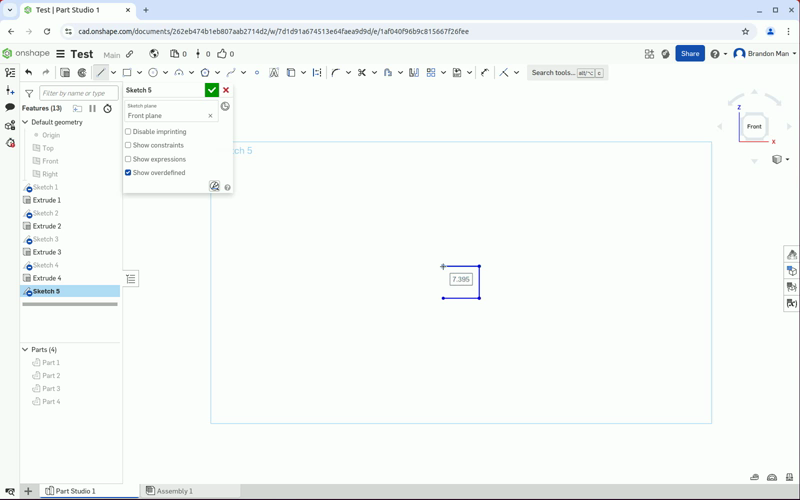
mouse_move(473, 266)
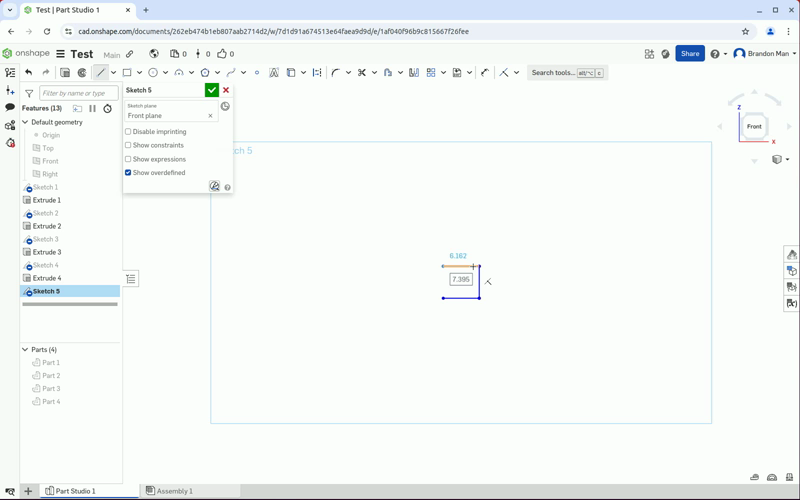
key_down(shift)
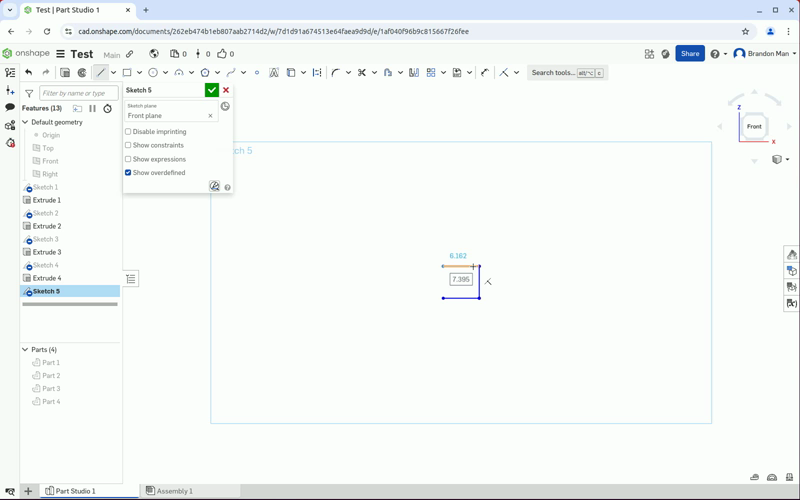
mouse_move(443, 298)
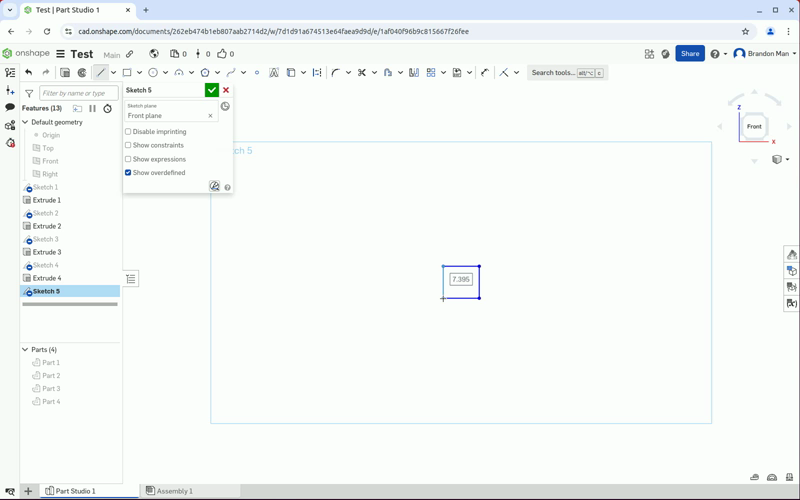
key_up(shift)
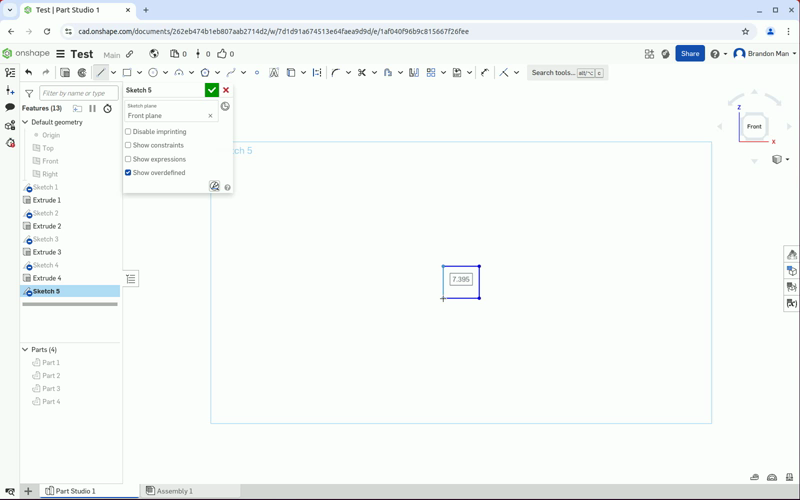
click(443, 298)
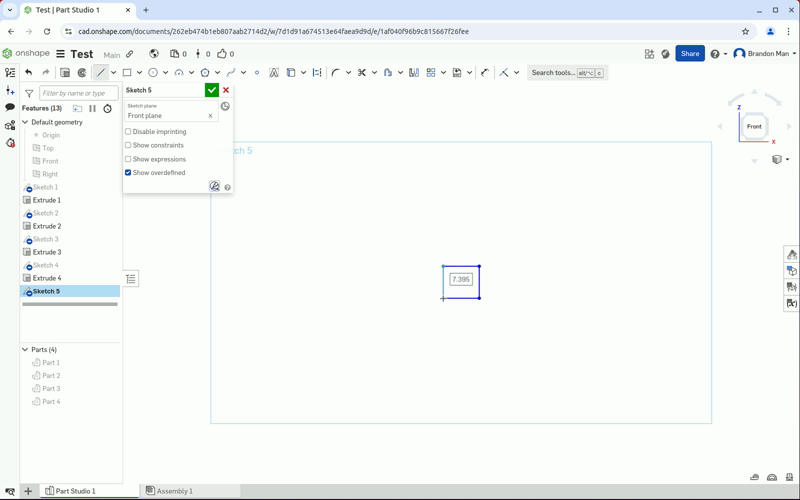
key(esc)
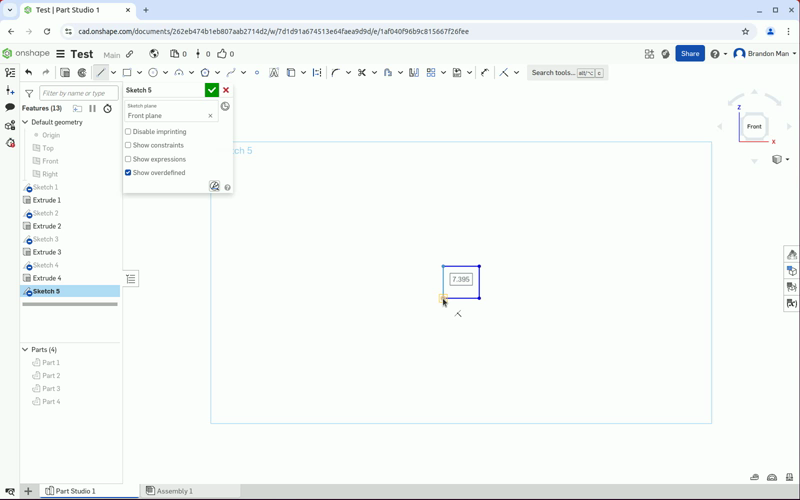
mouse_move(473, 291)
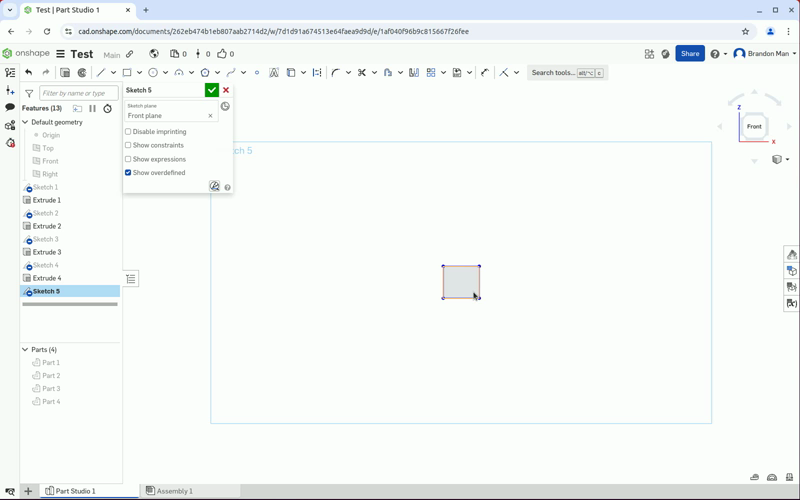
scroll(6)
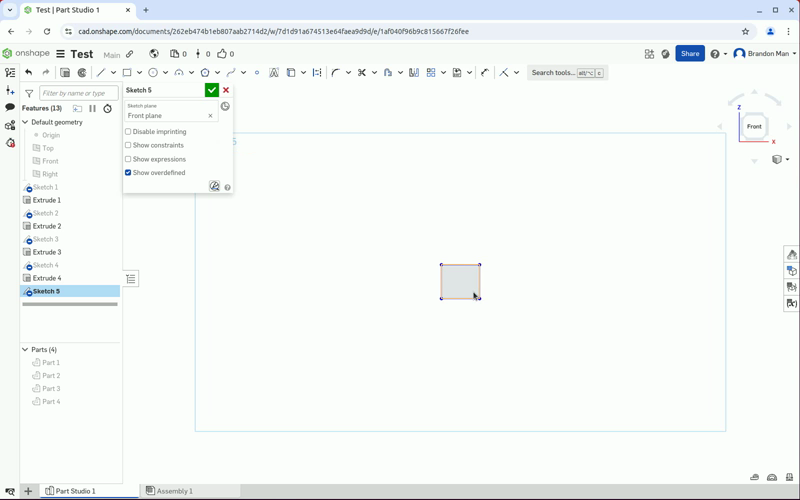
scroll(6)
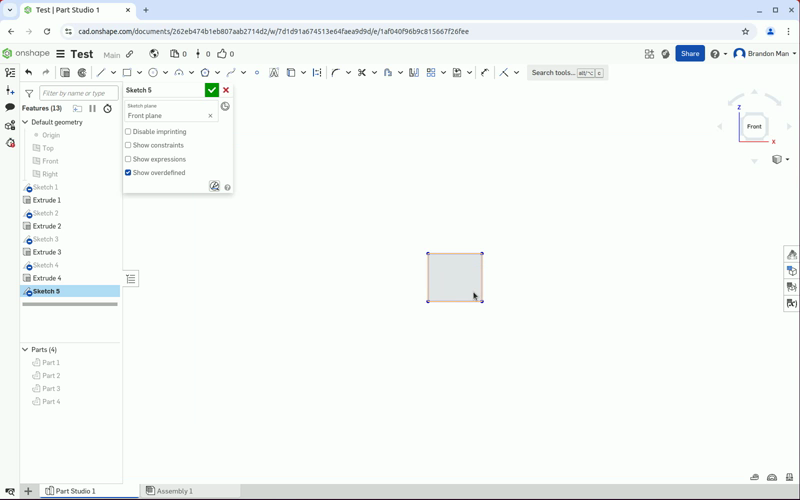
scroll(6)
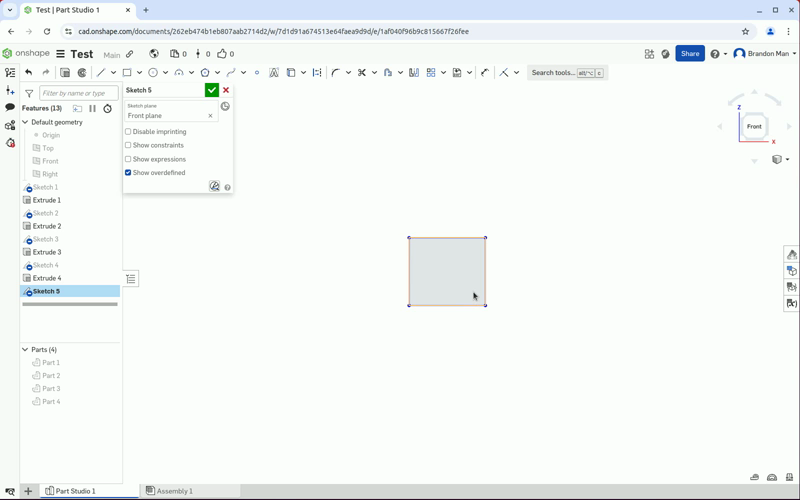
scroll(6)
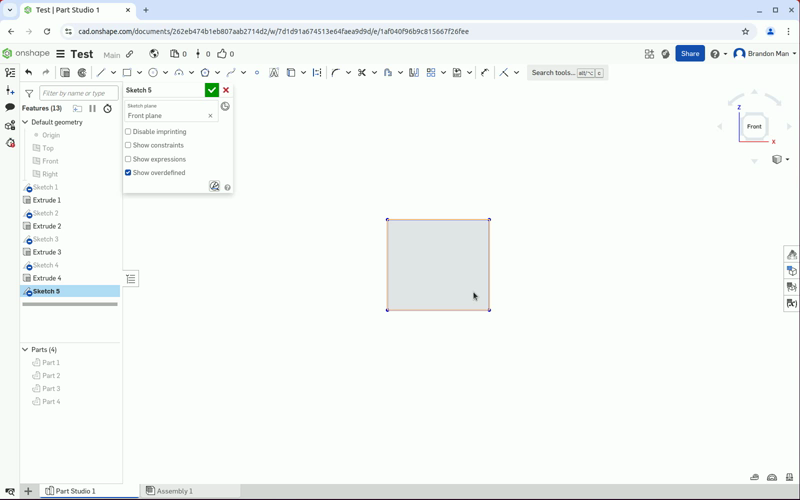
scroll(6)
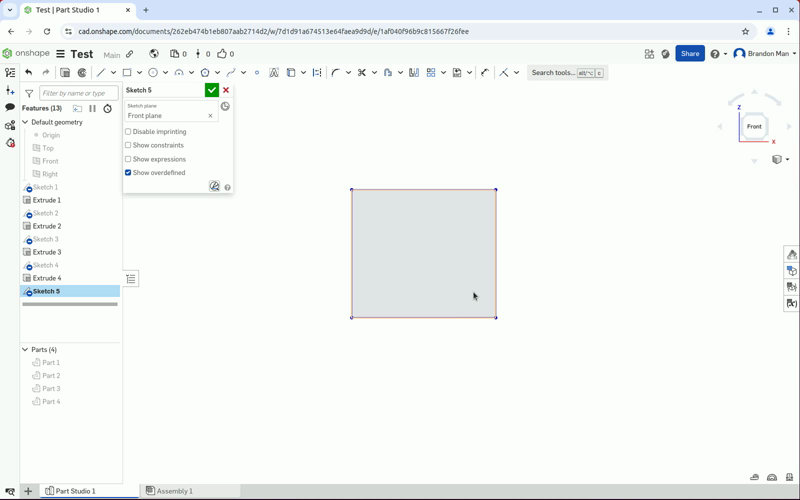
scroll(6)
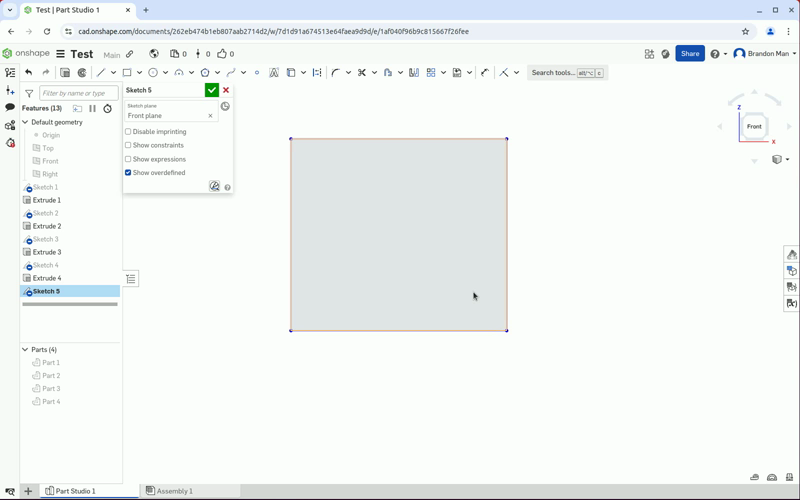
scroll(6)
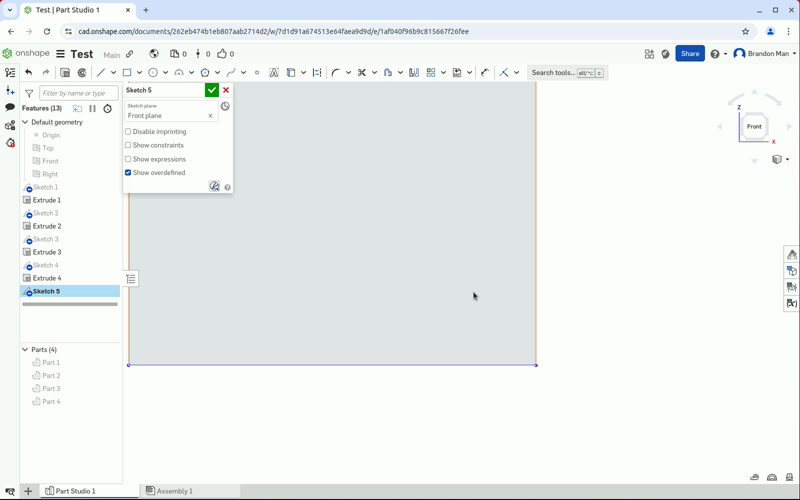
click(473, 291)
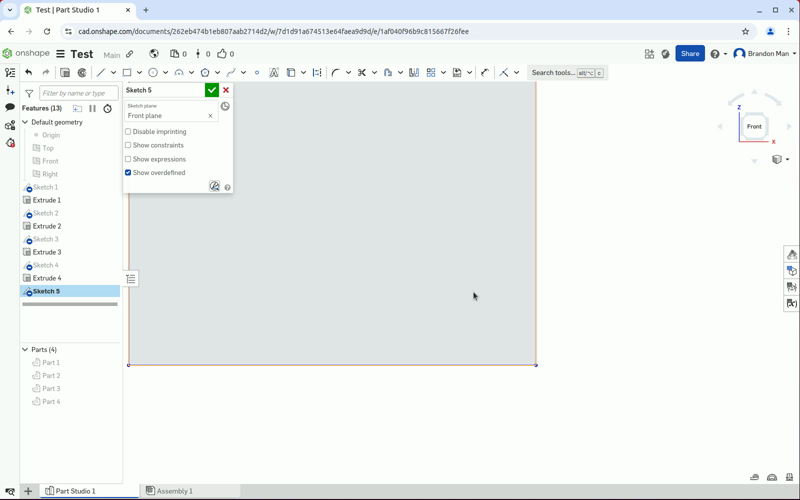
scroll(-6)
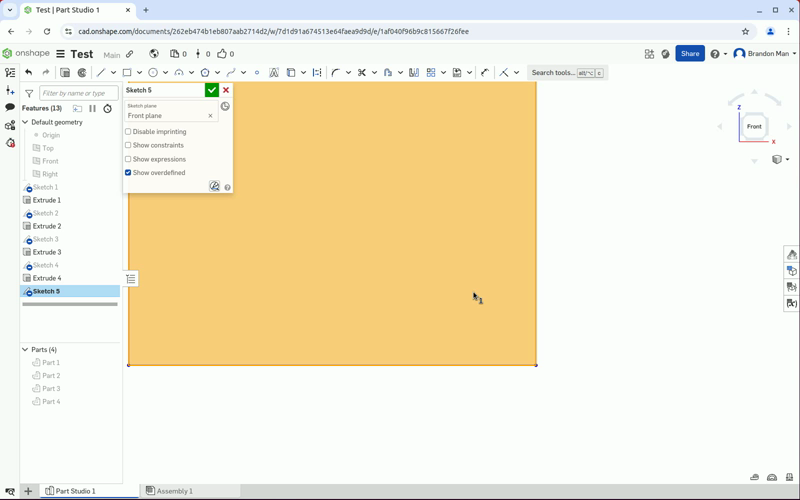
scroll(-6)
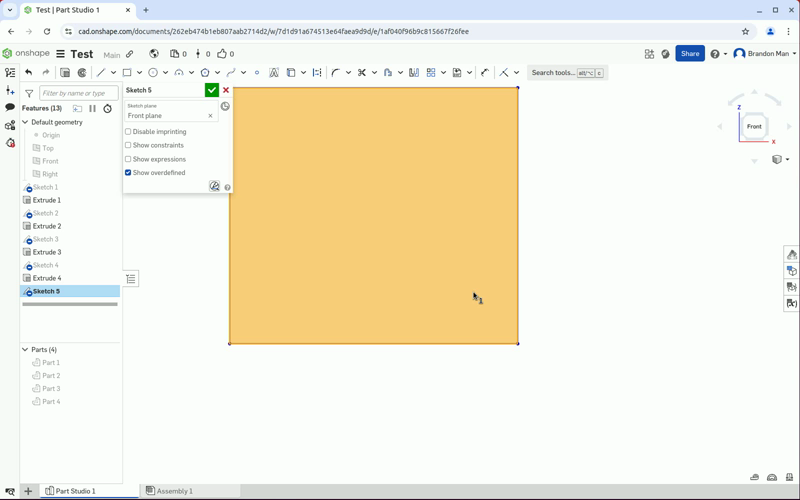
scroll(-6)
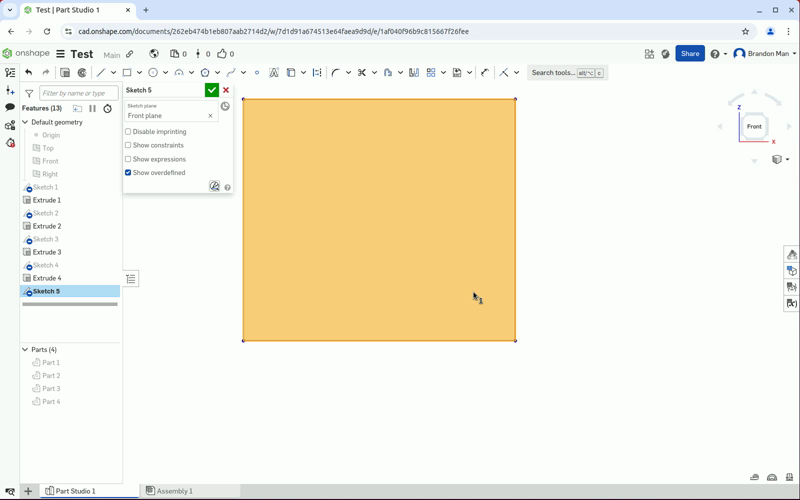
scroll(-6)
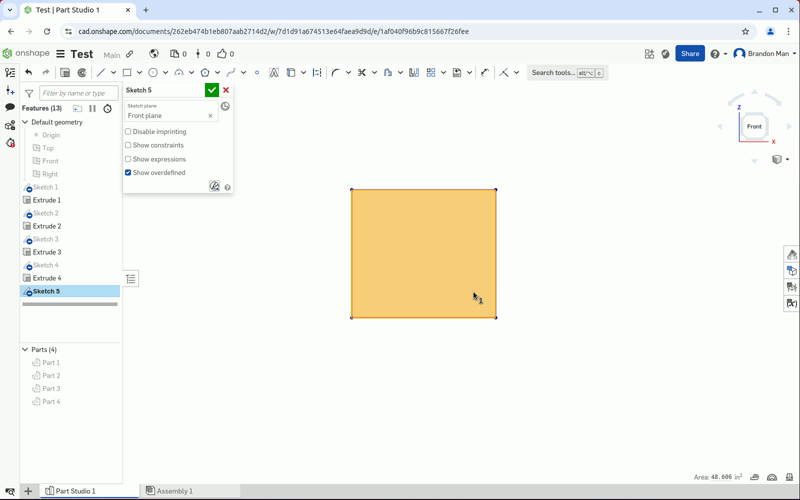
scroll(-6)
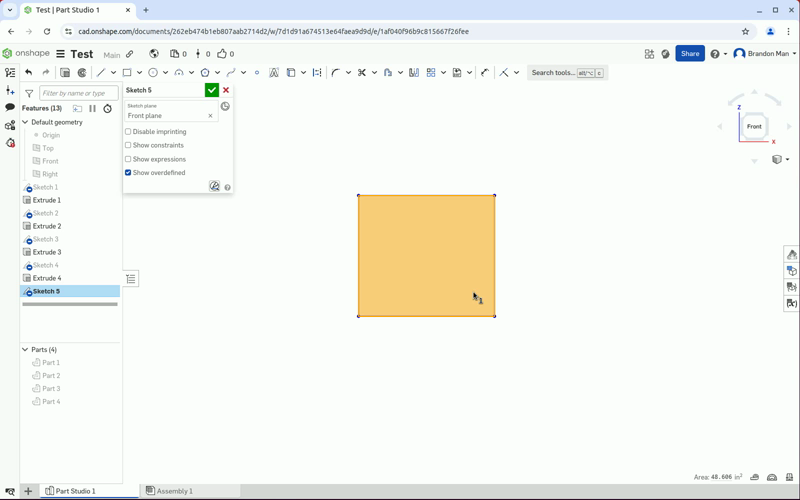
scroll(-6)
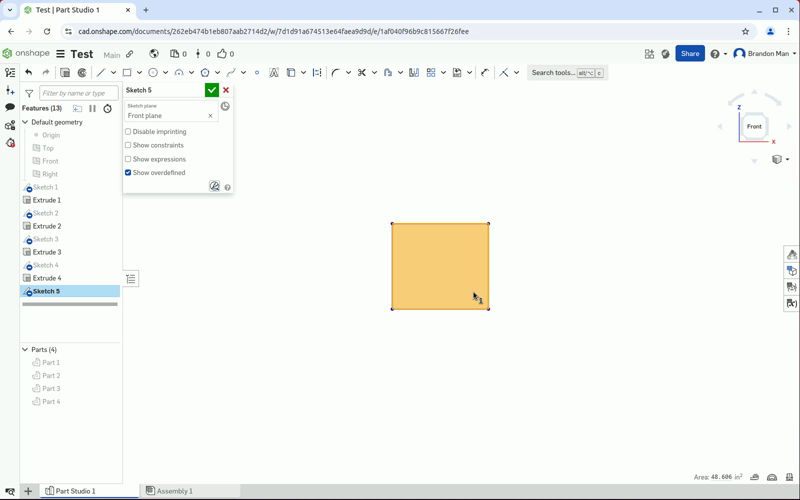
scroll(-6)
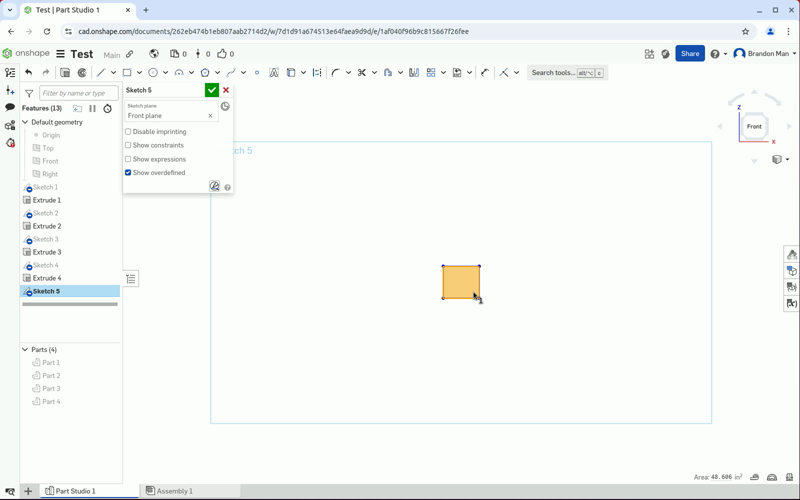
mouse_move(73, 352)
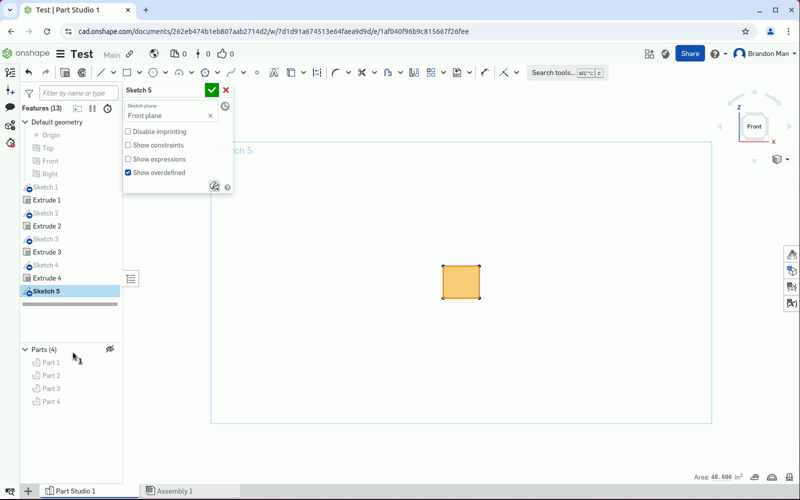
key(shift+y)
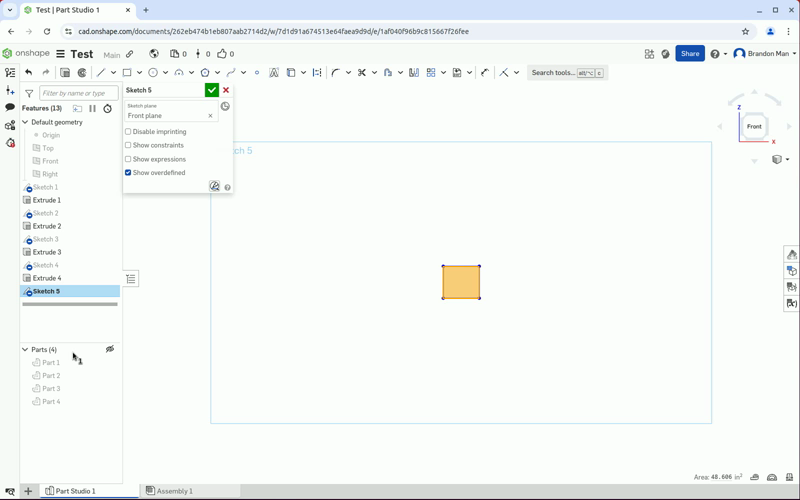
key(shift+e)
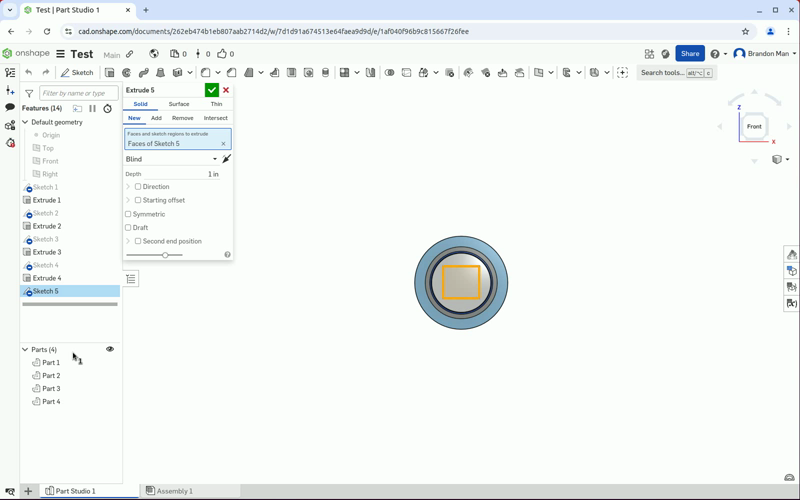
mouse_move(143, 106)
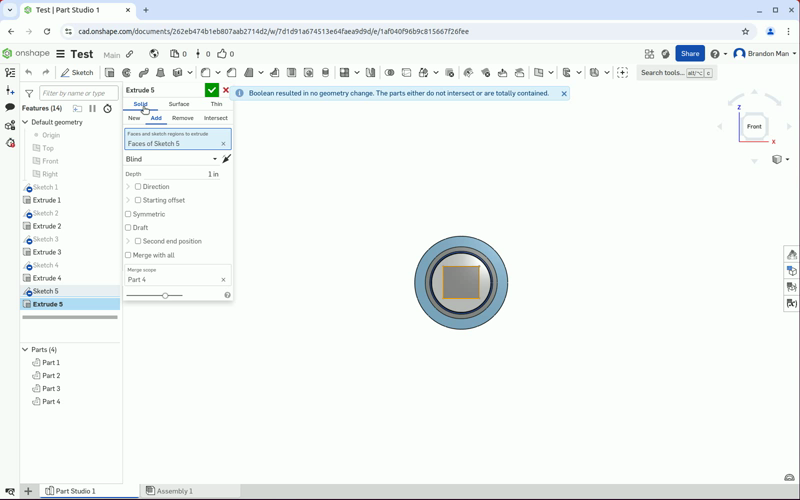
click(143, 106)
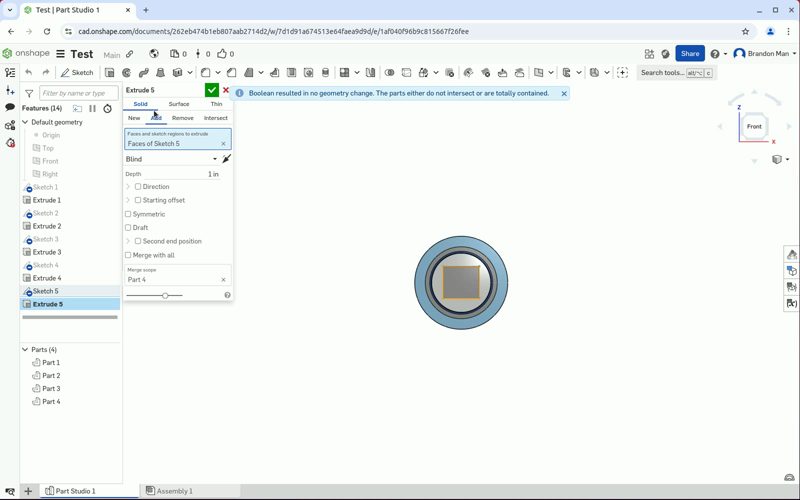
mouse_move(186, 120)
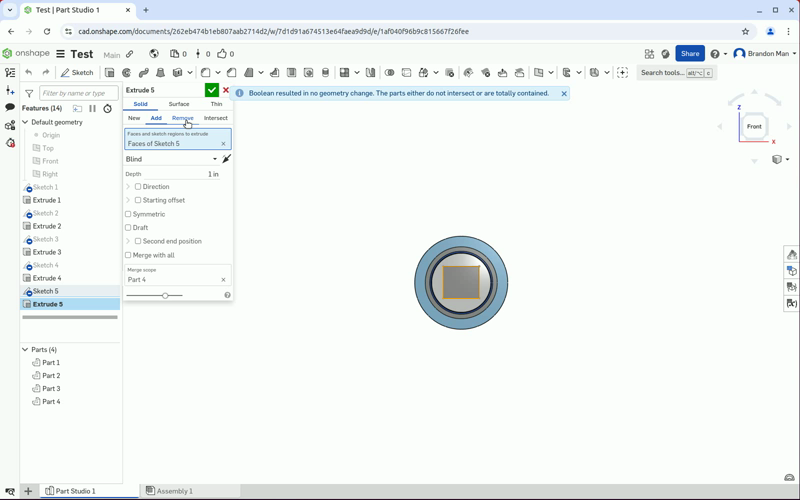
click(186, 120)
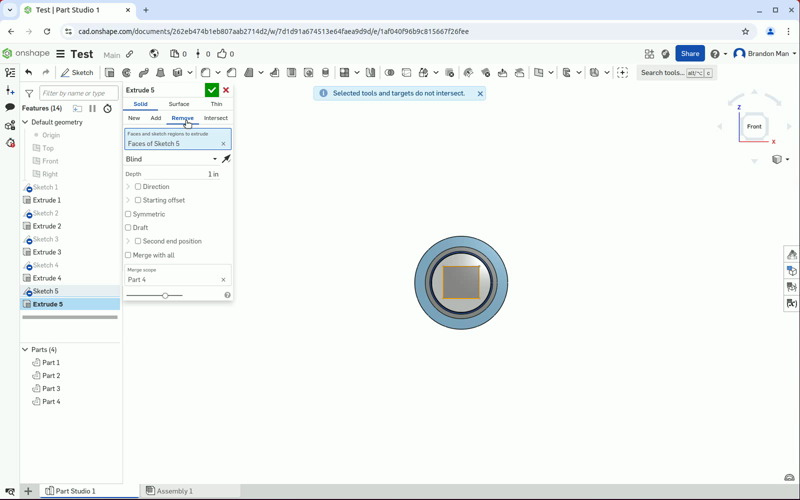
key(tab, 4)
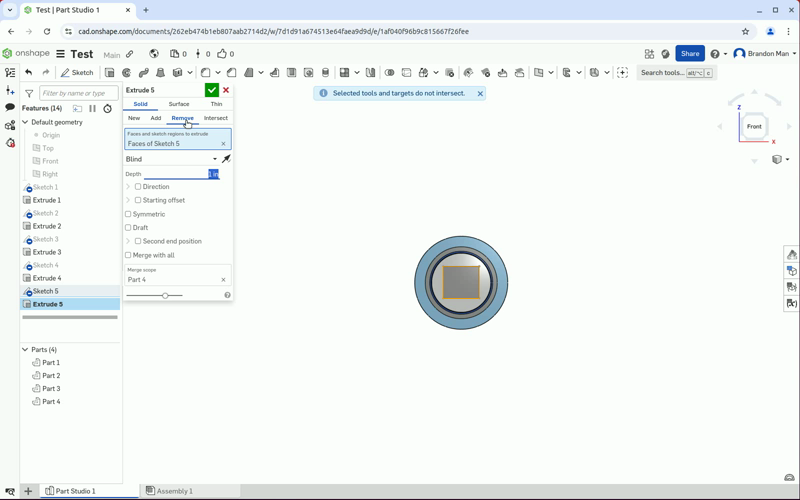
text(-22.627)
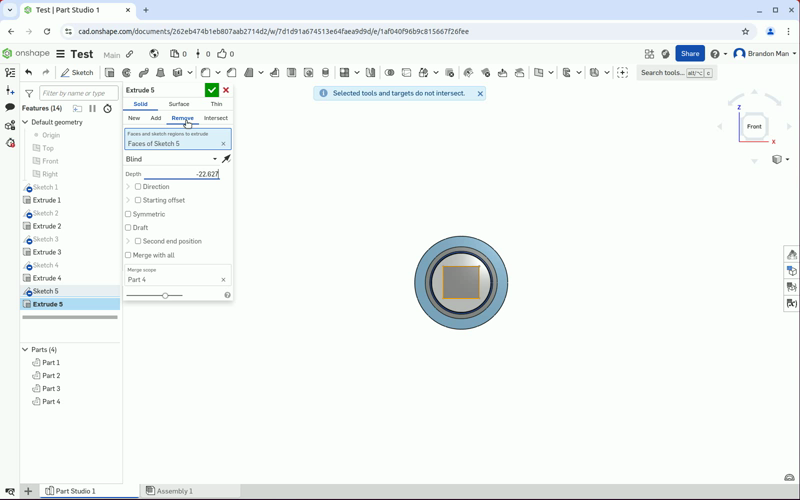
key(tab, 6)
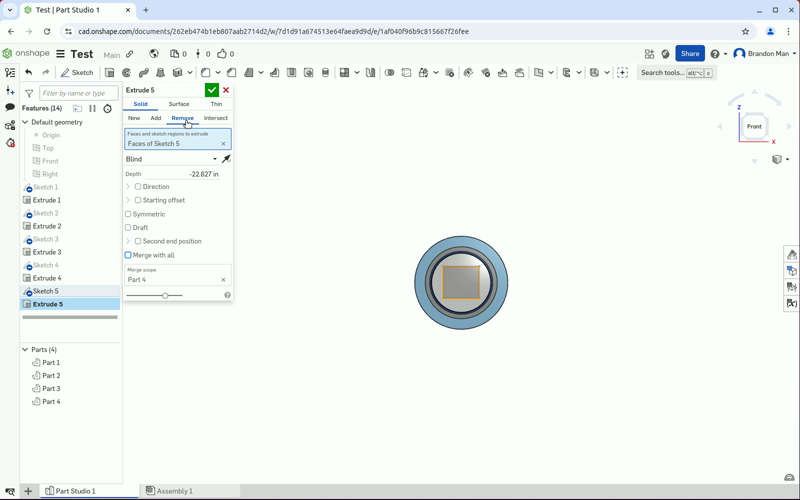
key(space)
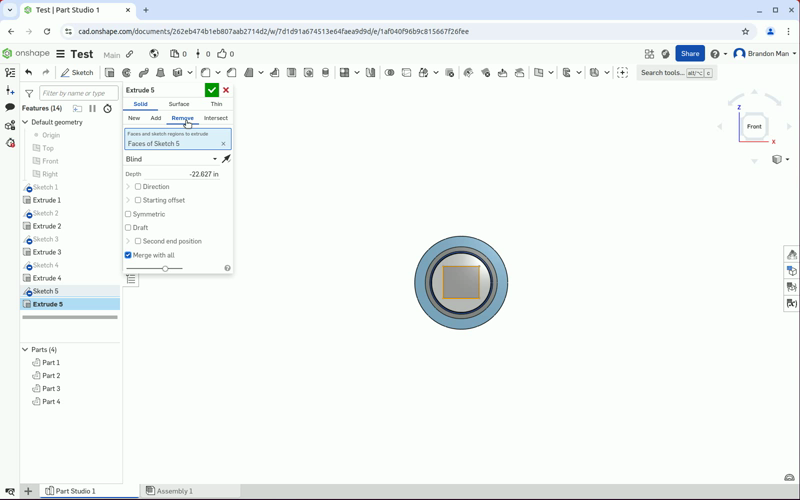
key(enter)
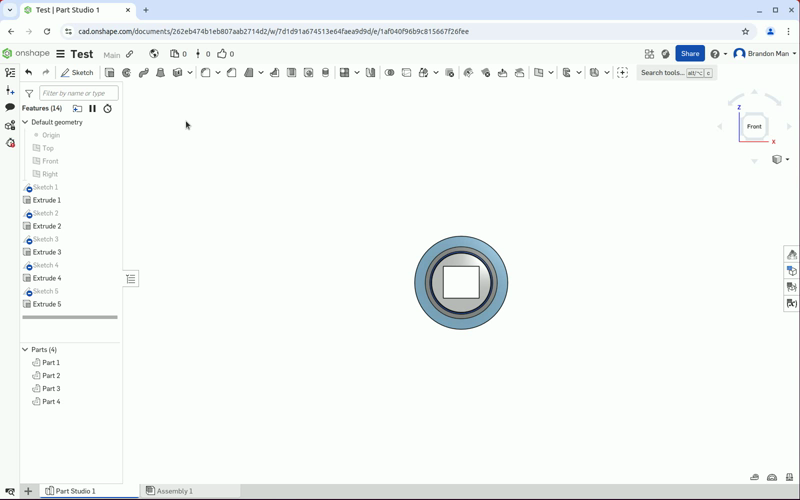
key(shift+h)
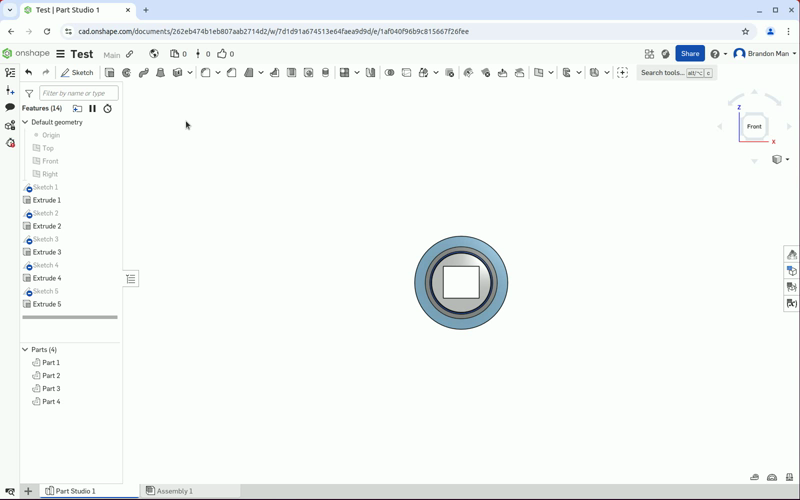
key(shift+h)
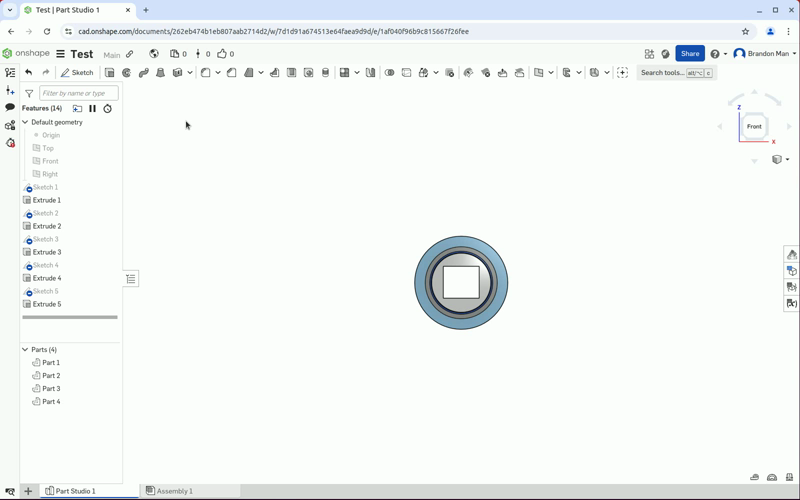
mouse_move(73, 189)
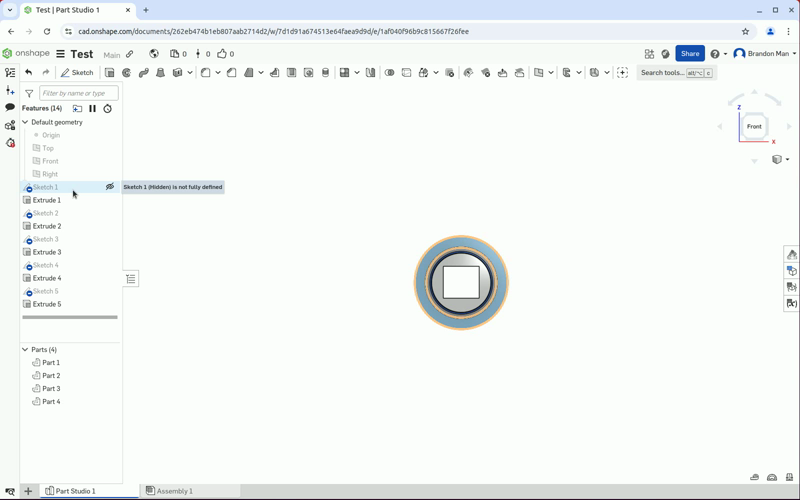
click(73, 189)
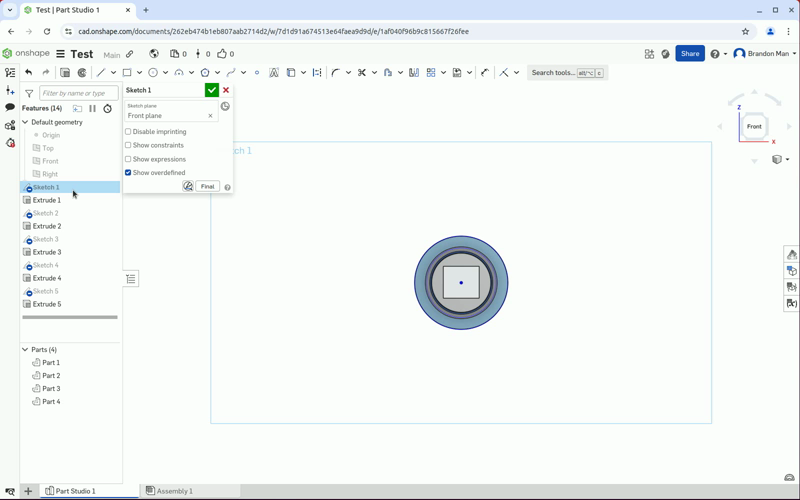
mouse_move(229, 92)
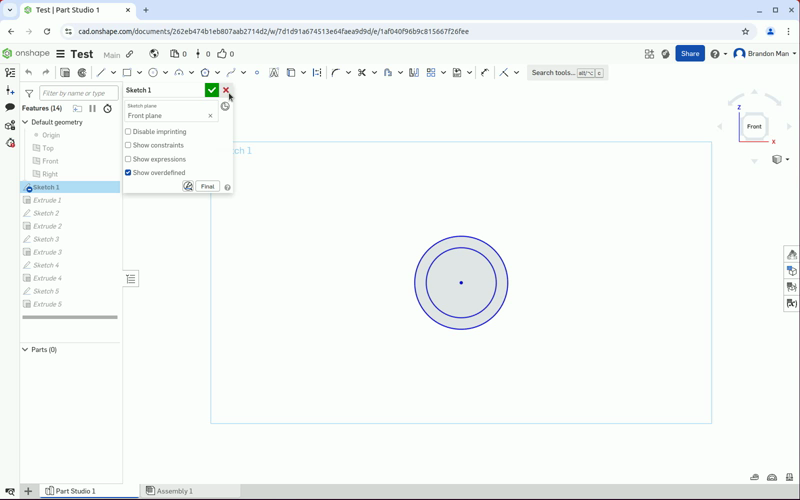
click(229, 92)
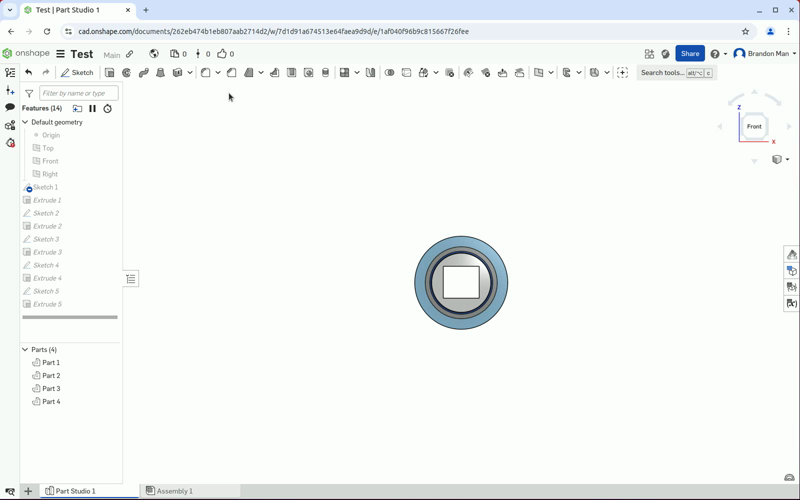
mouse_move(541, 75)
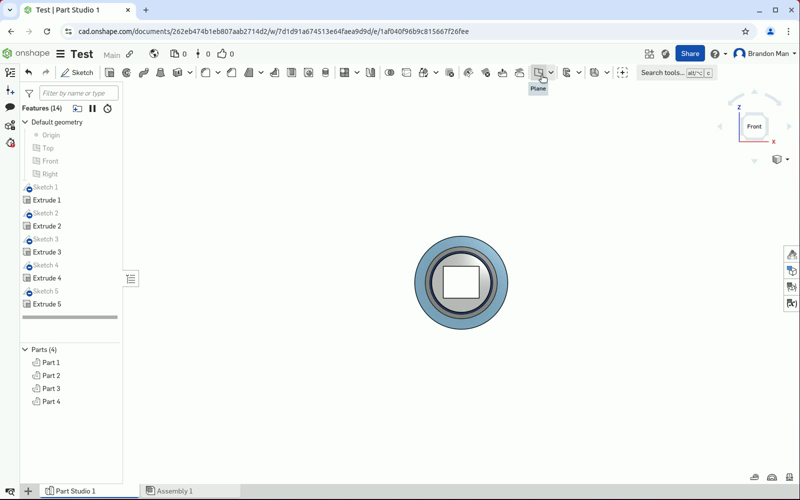
click(541, 75)
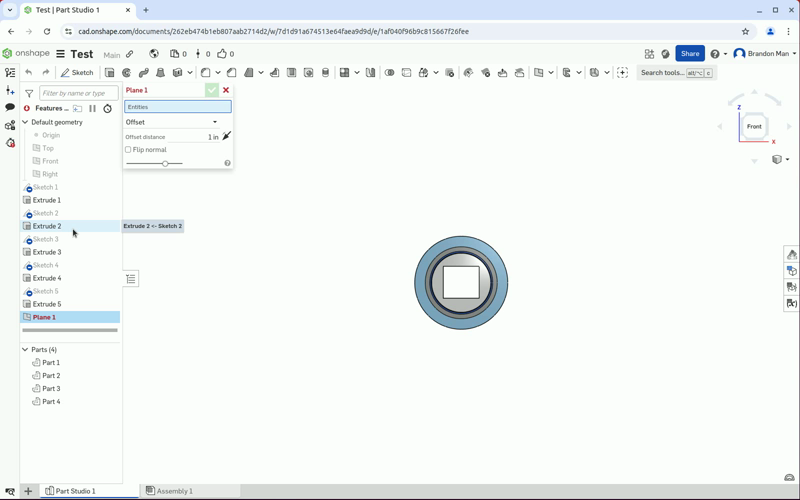
scroll(3)
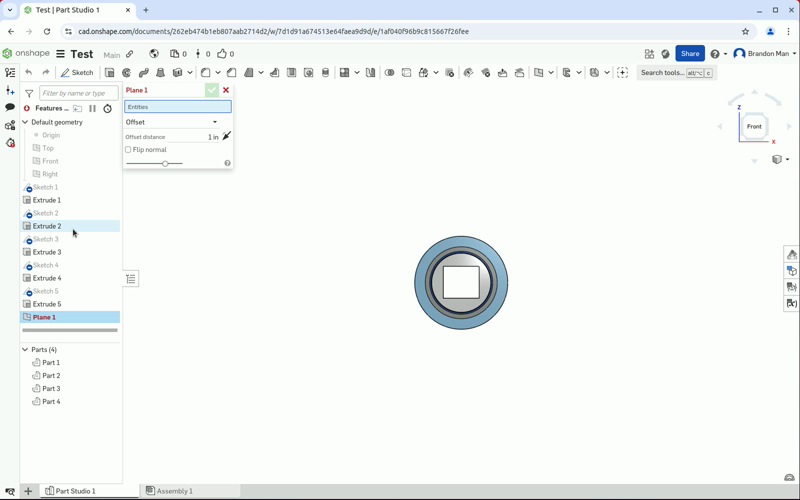
mouse_move(73, 163)
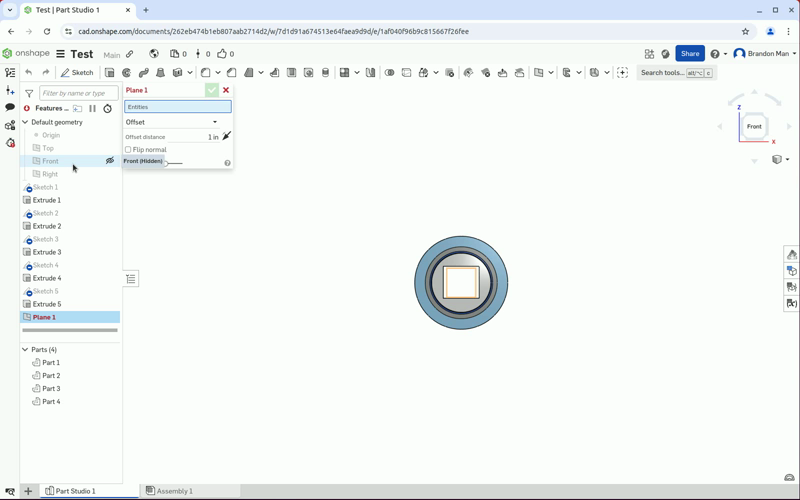
click(73, 163)
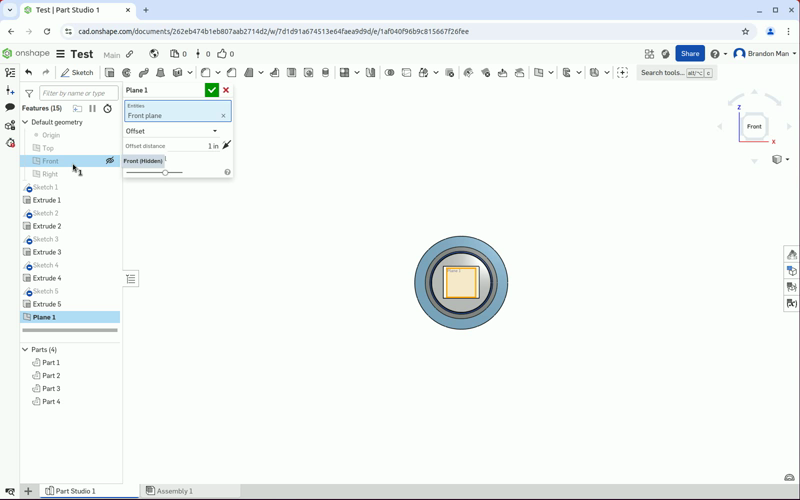
key(tab, 2)
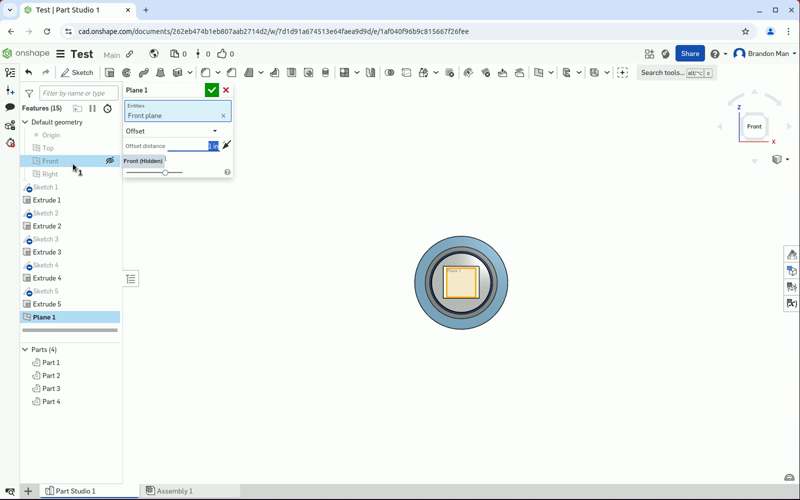
text(22.4)
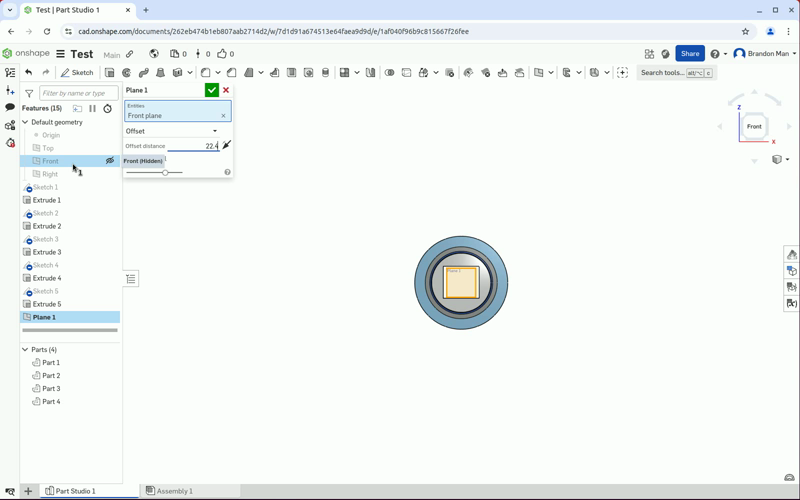
key(enter, 2)
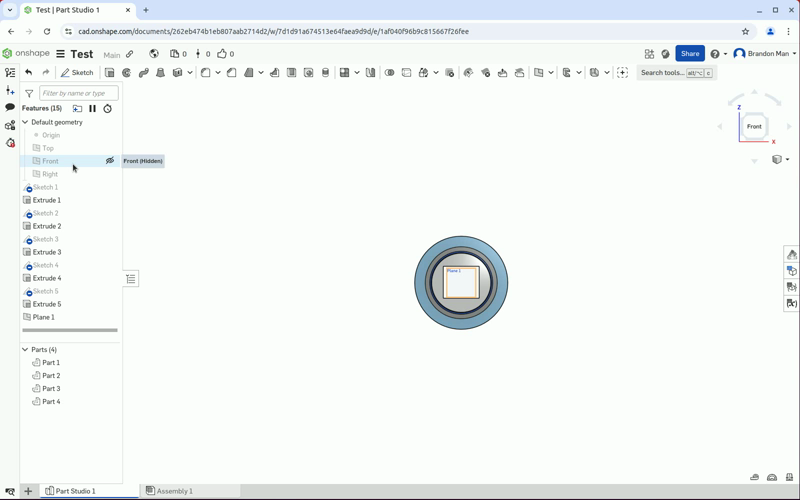
key(shift+s)
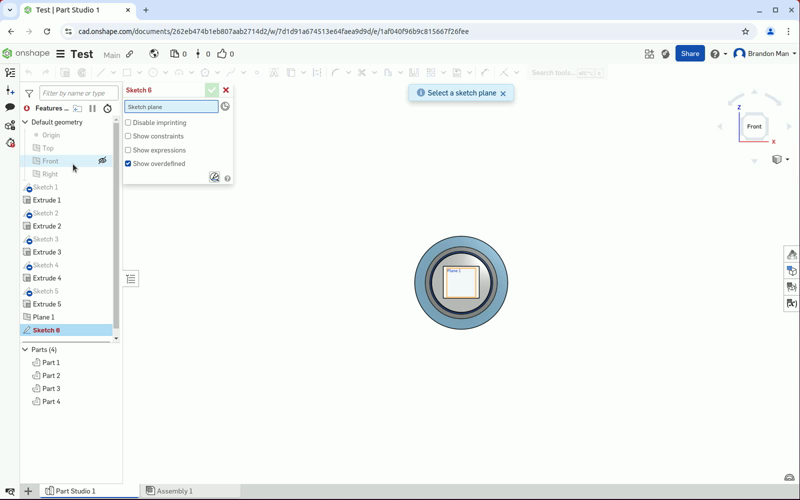
mouse_move(69, 319)
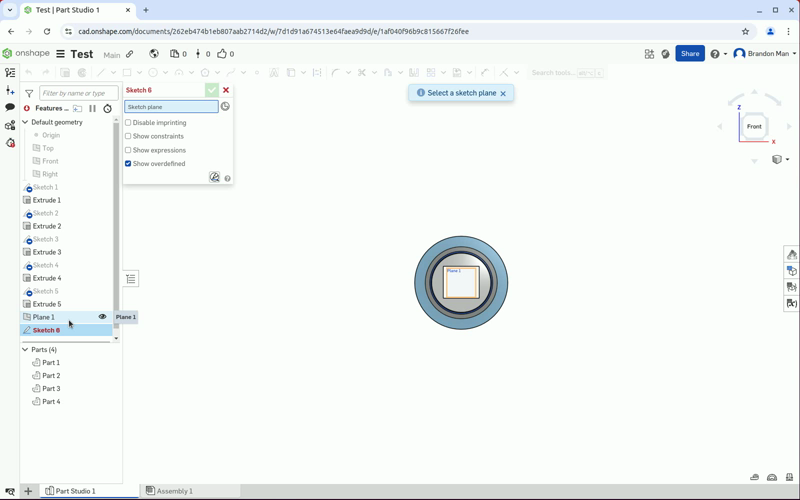
click(69, 319)
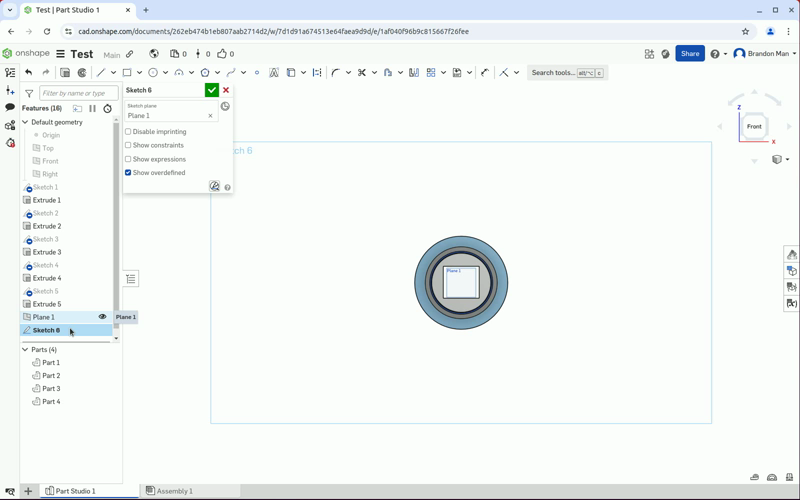
mouse_move(73, 352)
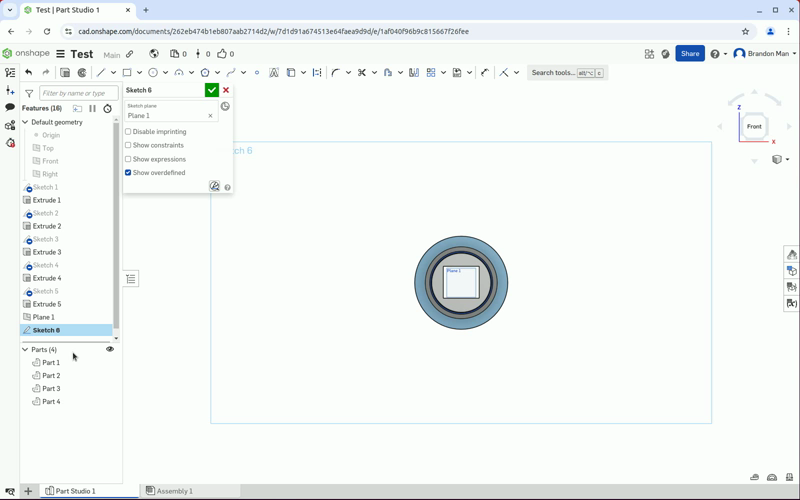
key(y)
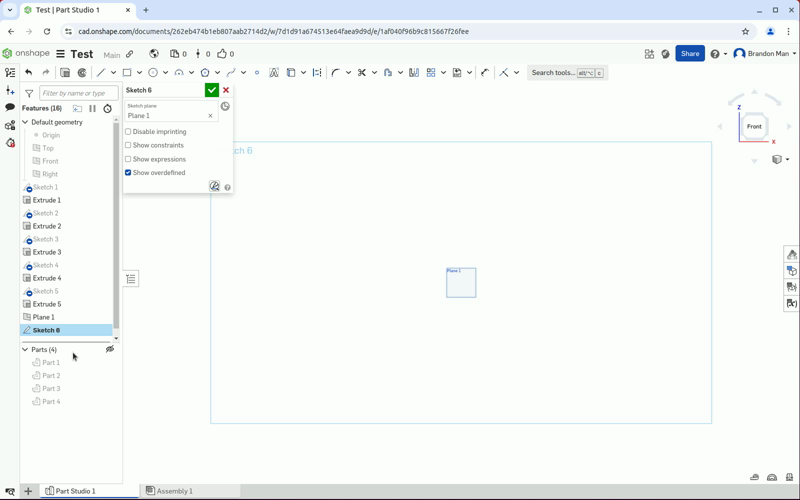
key(c)
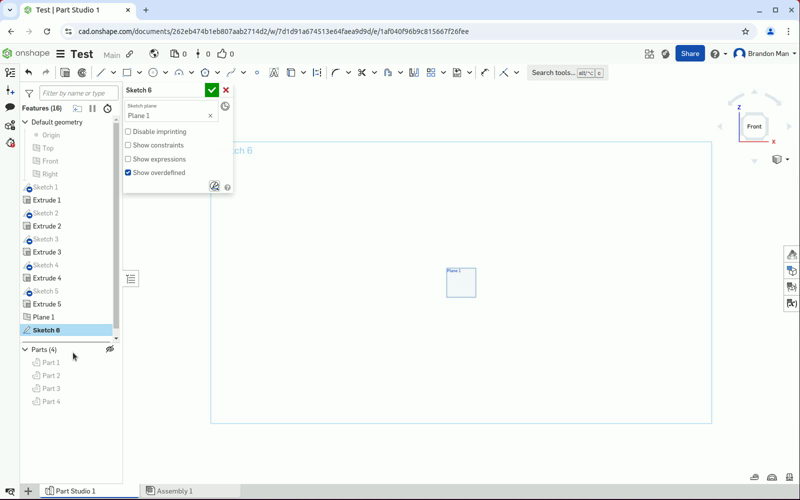
key_down(shift)
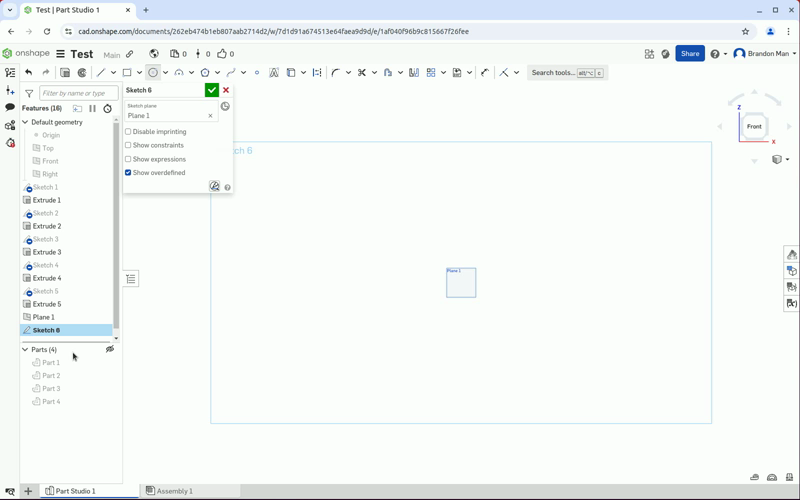
mouse_move(461, 282)
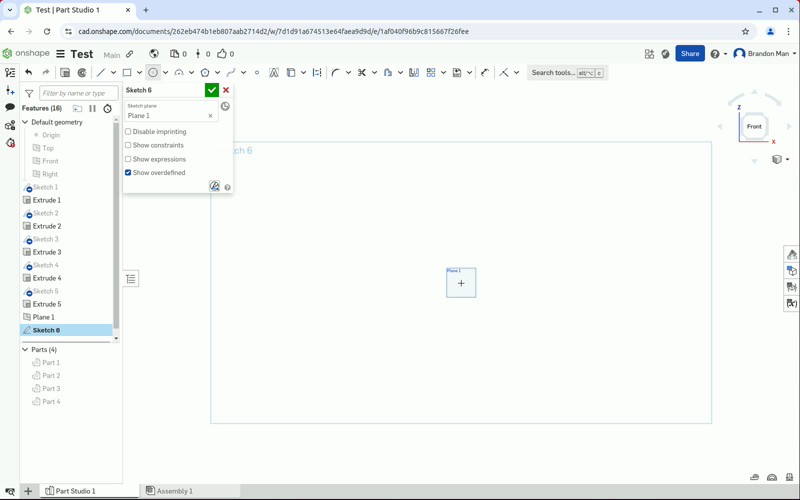
click(461, 282)
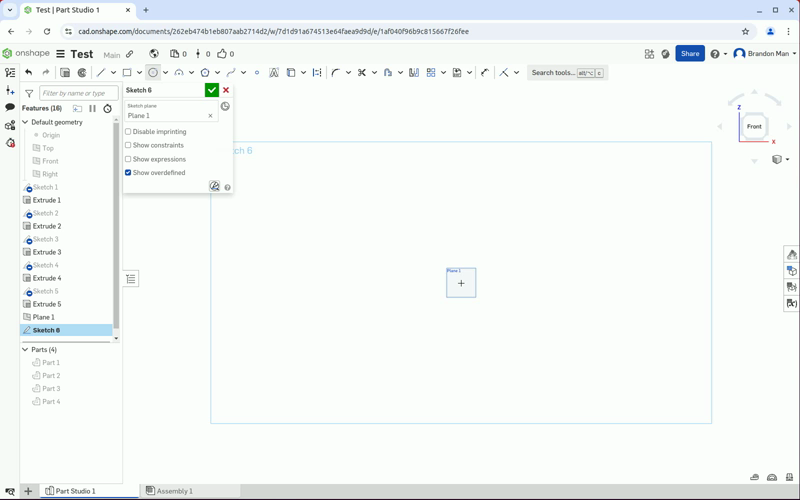
key_up(shift)
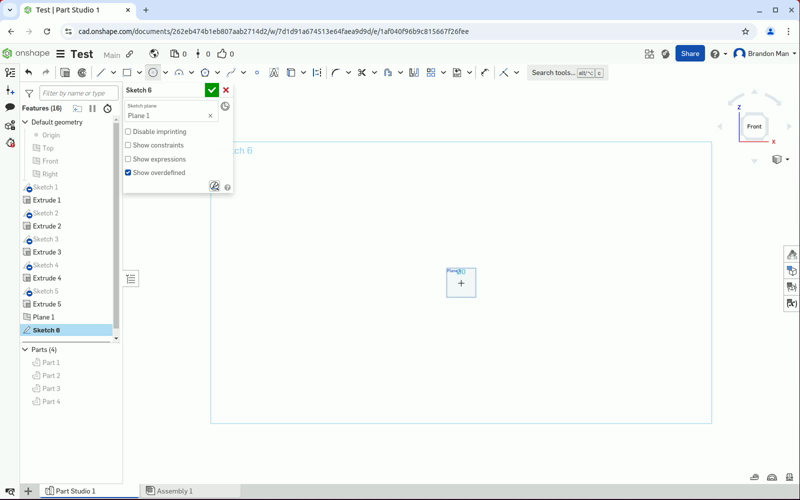
mouse_move(492, 282)
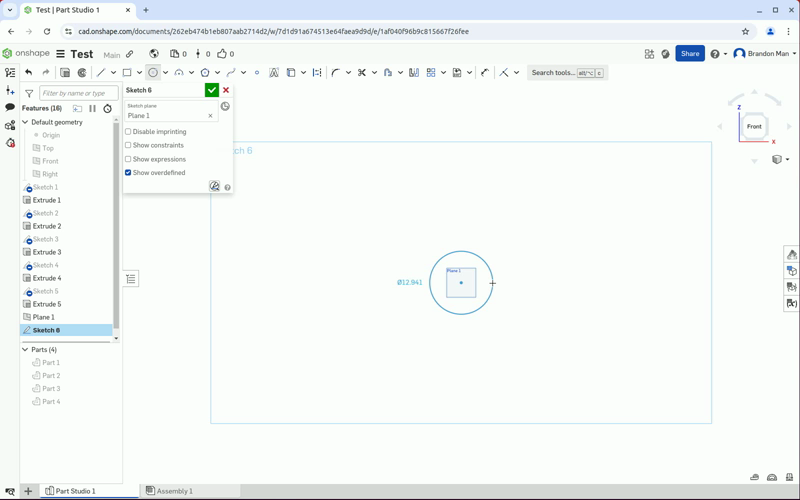
click(492, 282)
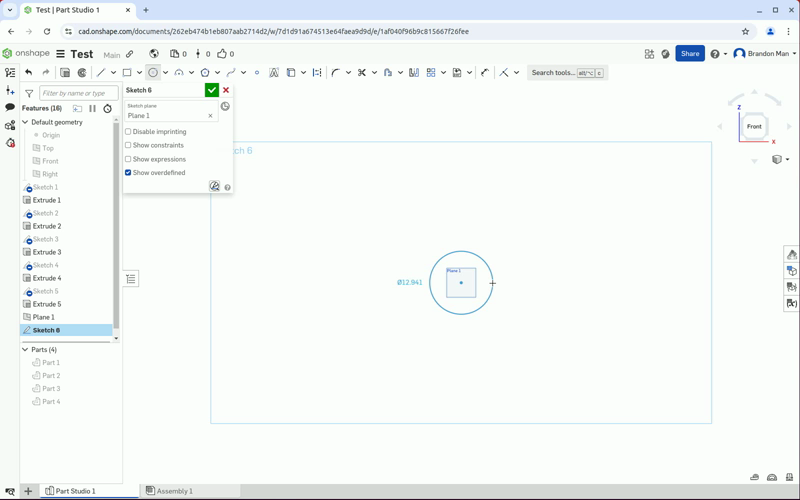
key(esc)
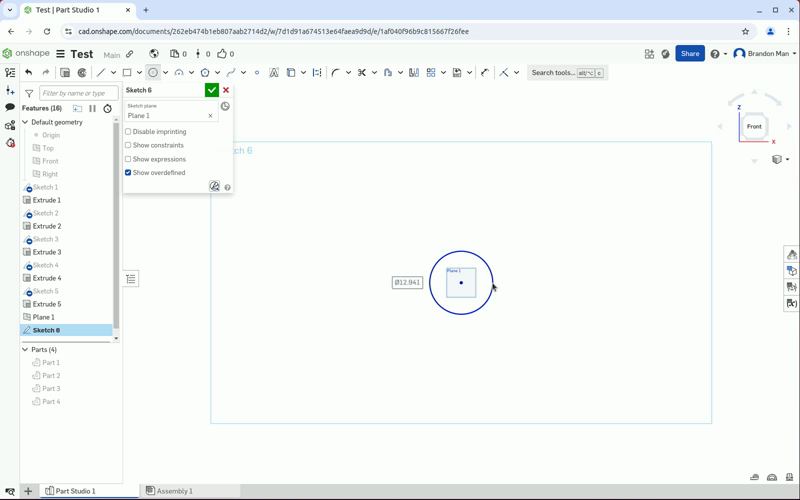
key(c)
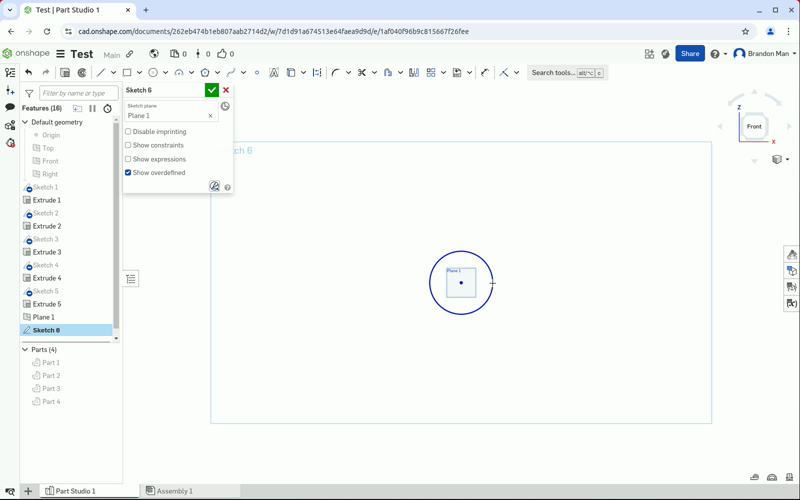
key_down(shift)
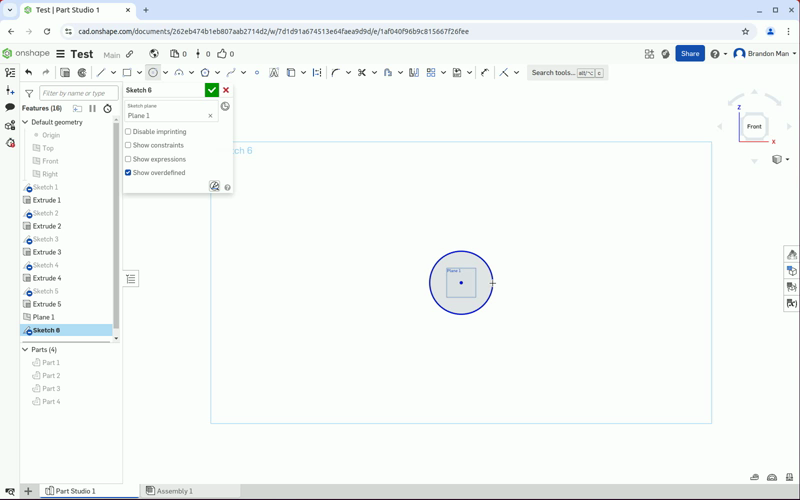
mouse_move(461, 282)
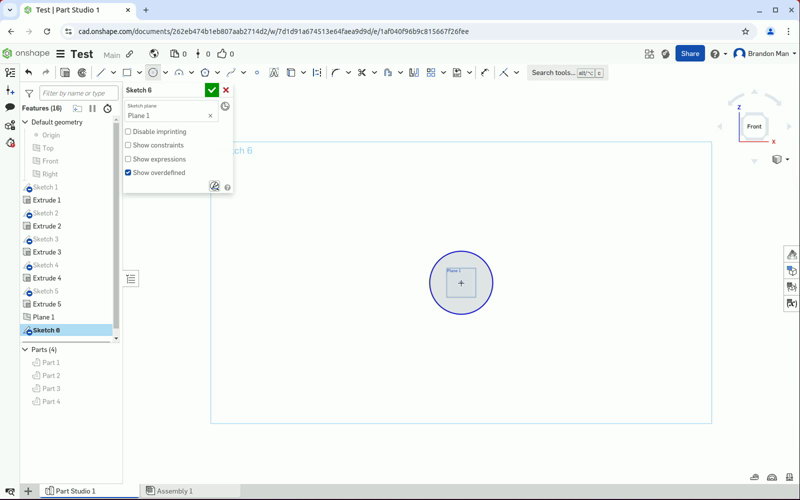
click(461, 282)
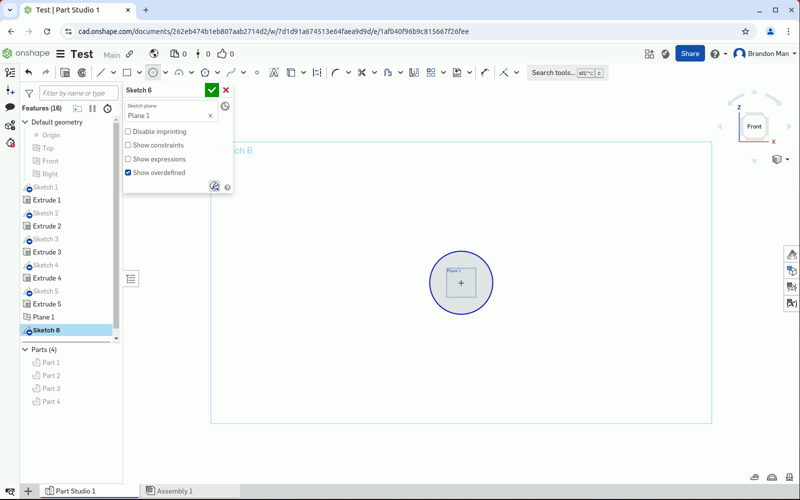
key_up(shift)
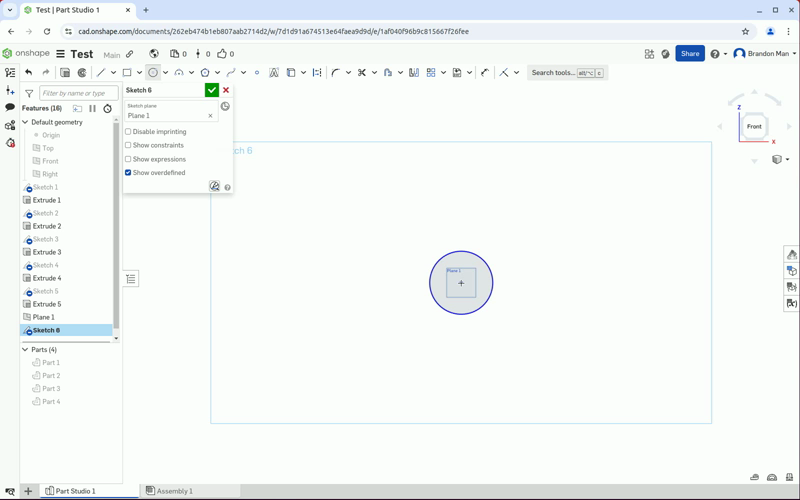
mouse_move(490, 282)
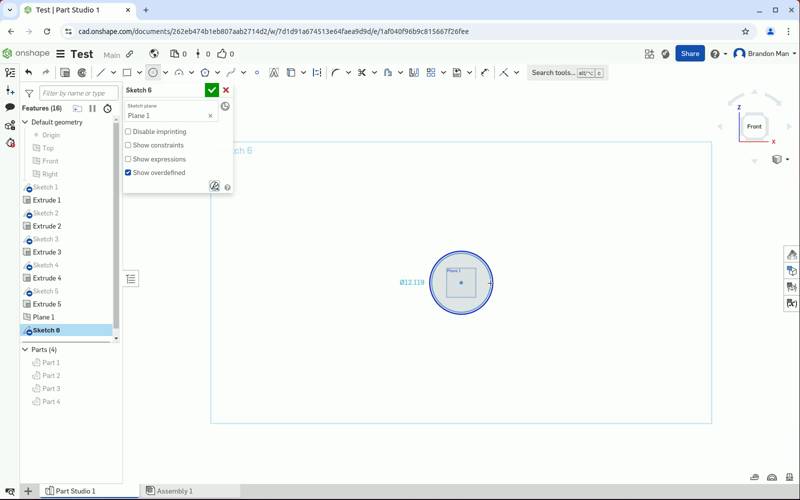
scroll(6)
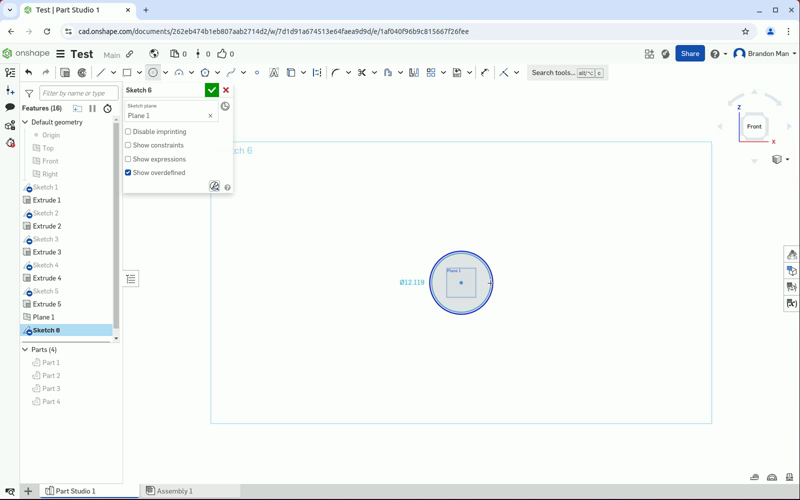
scroll(6)
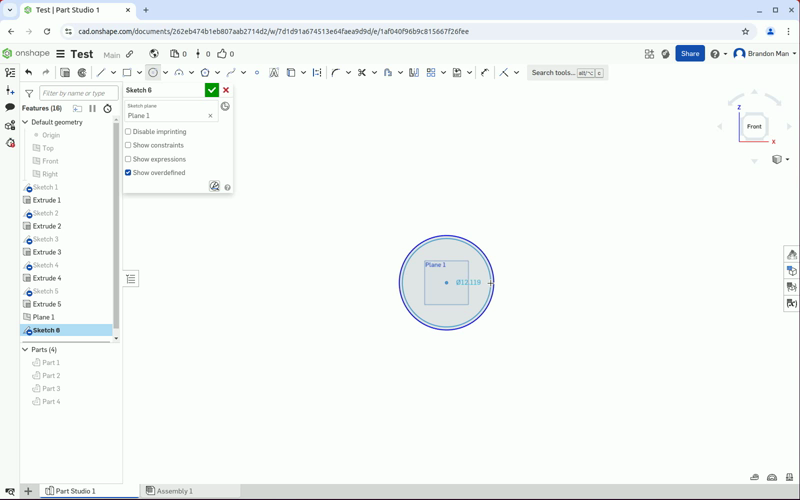
scroll(6)
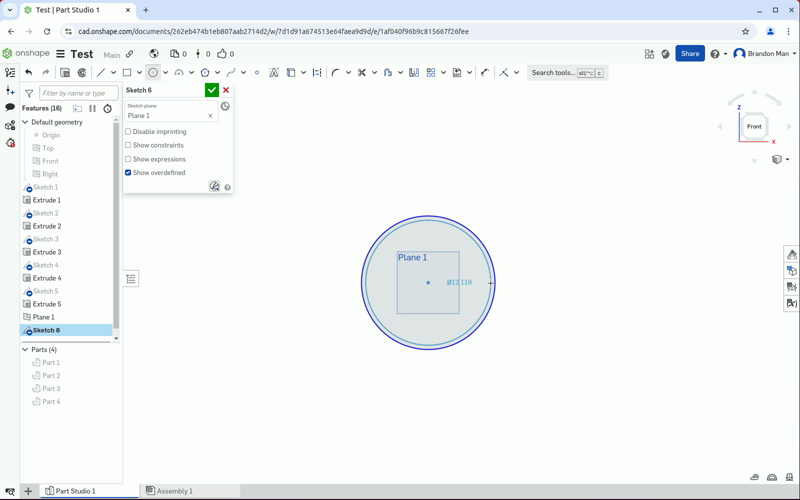
scroll(6)
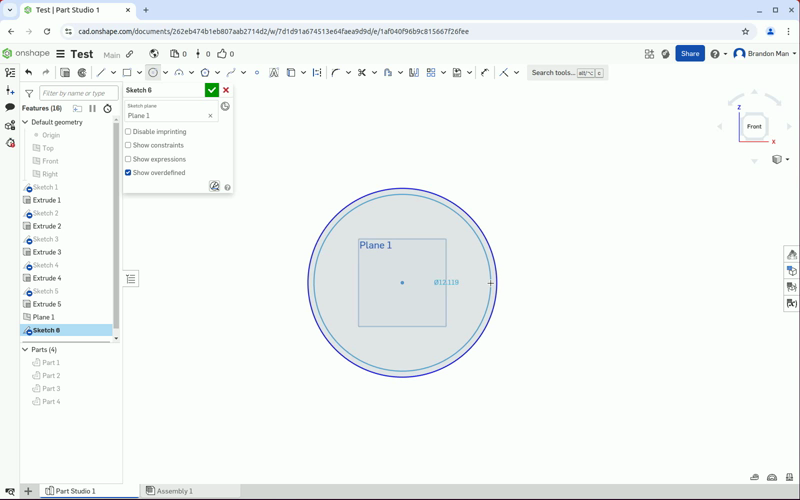
scroll(6)
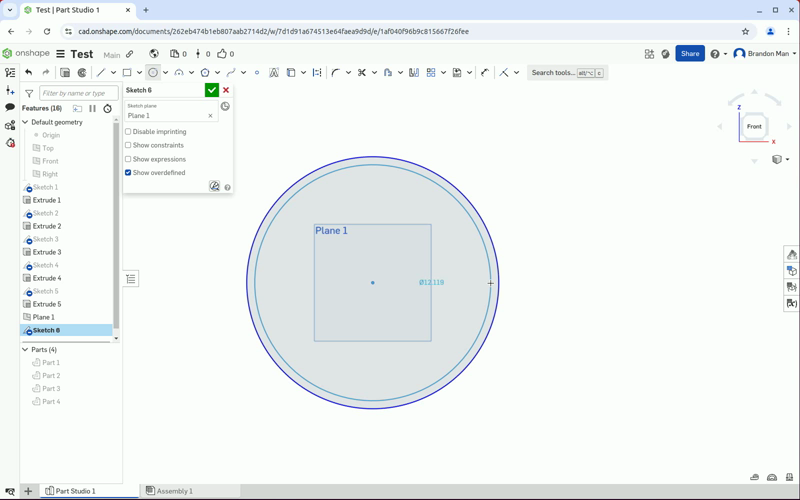
scroll(6)
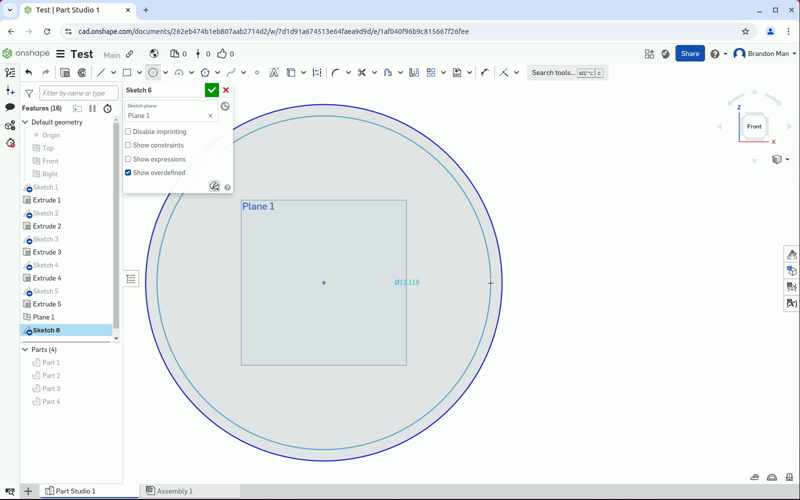
scroll(6)
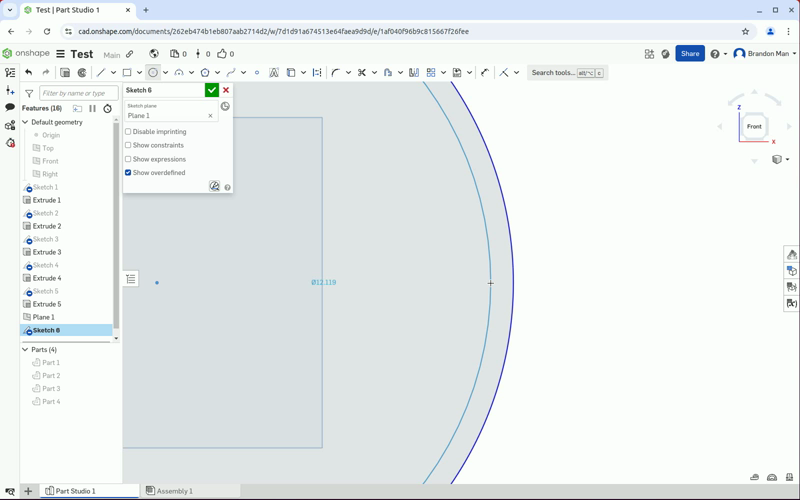
click(490, 282)
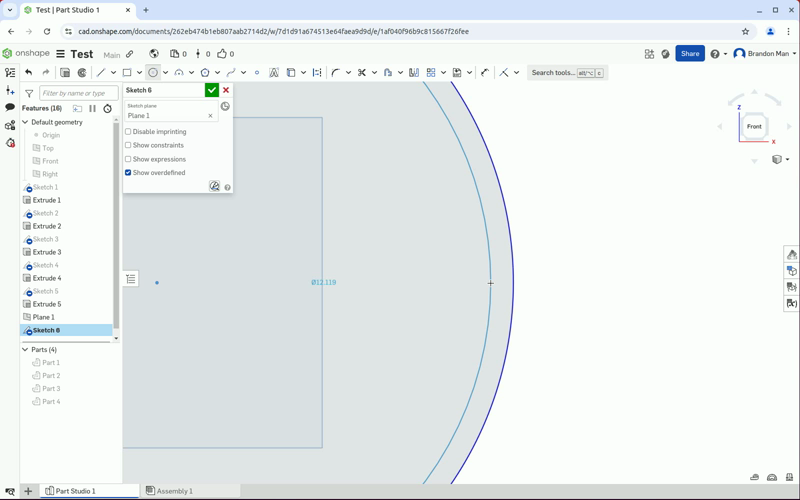
scroll(-6)
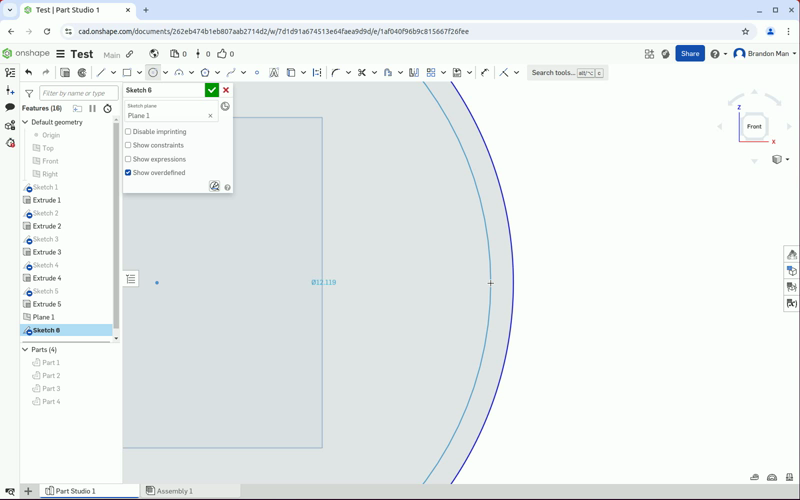
scroll(-6)
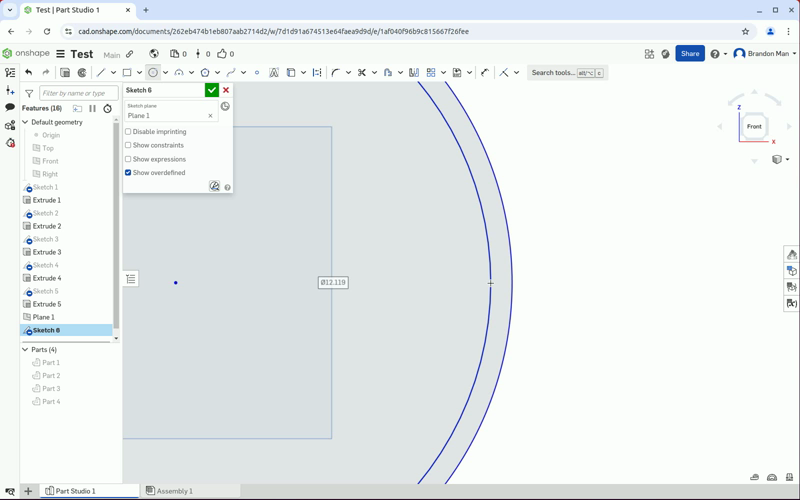
scroll(-6)
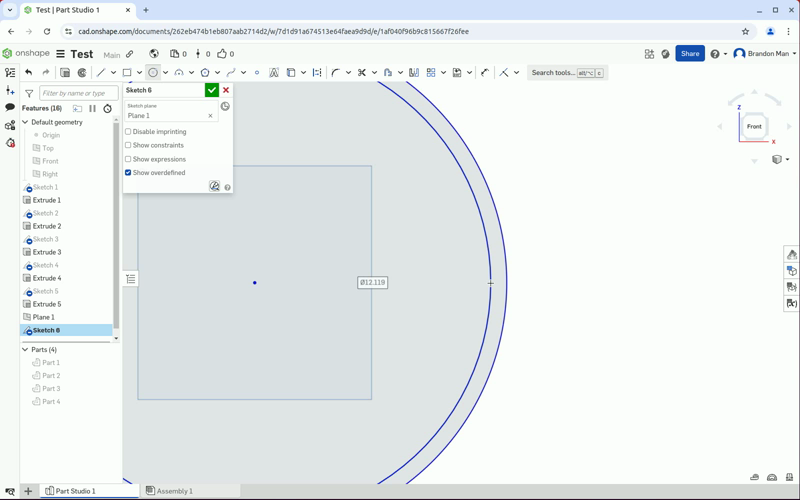
scroll(-6)
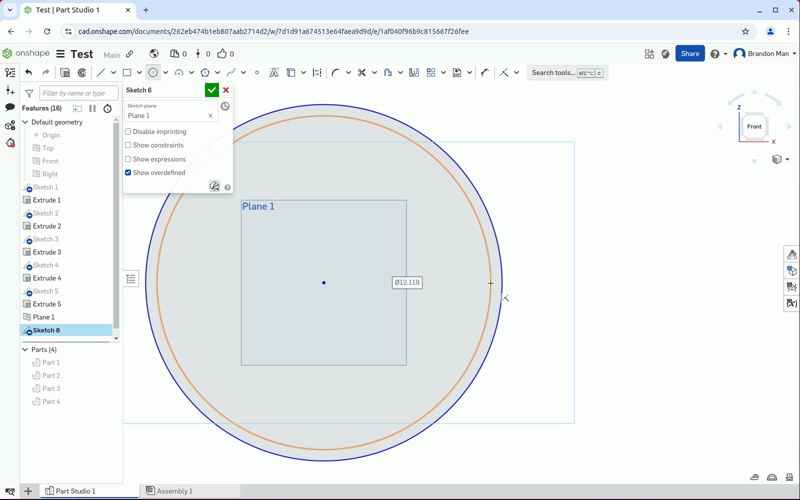
scroll(-6)
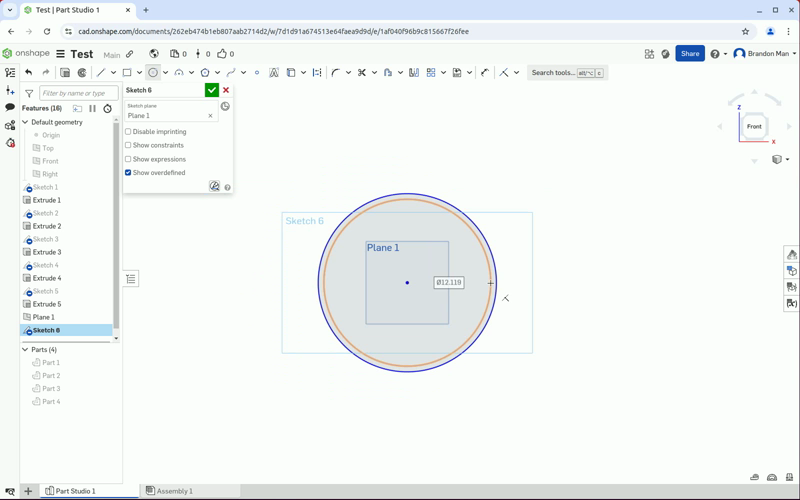
scroll(-6)
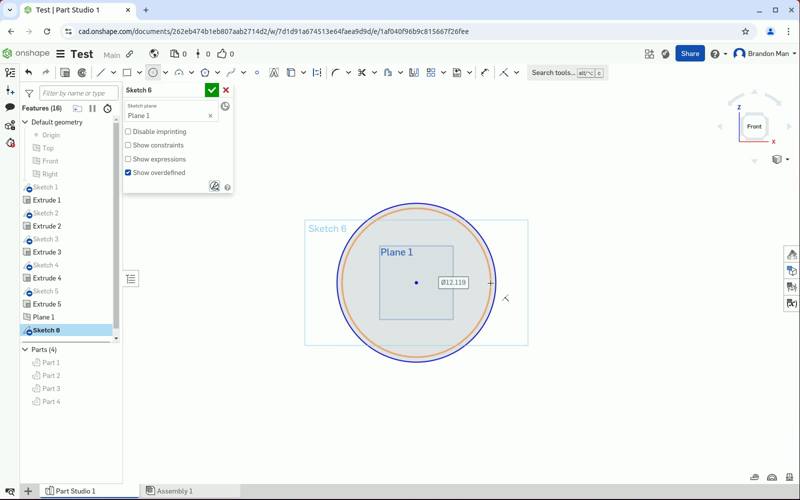
scroll(-6)
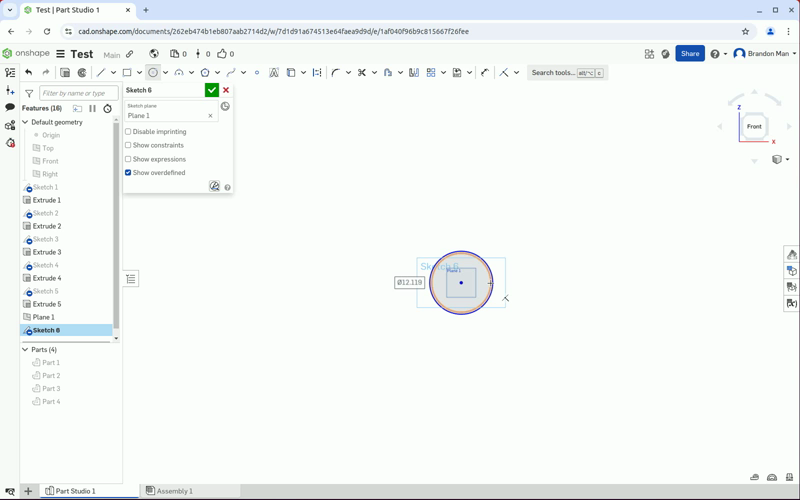
key(esc)
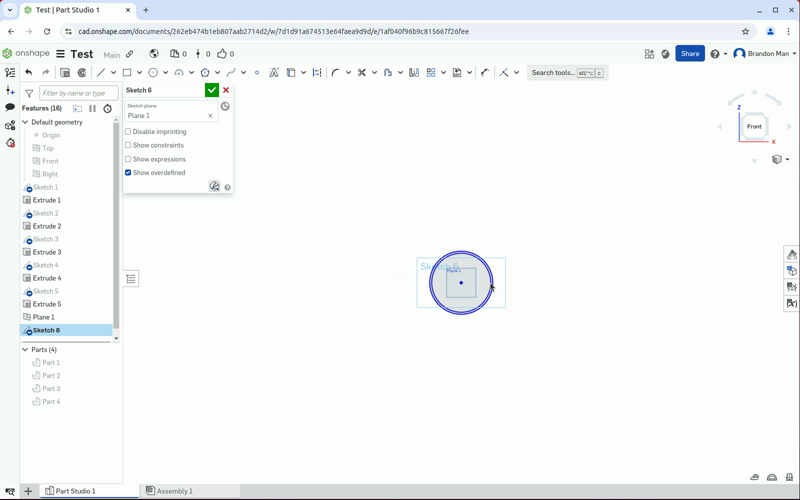
mouse_move(432, 293)
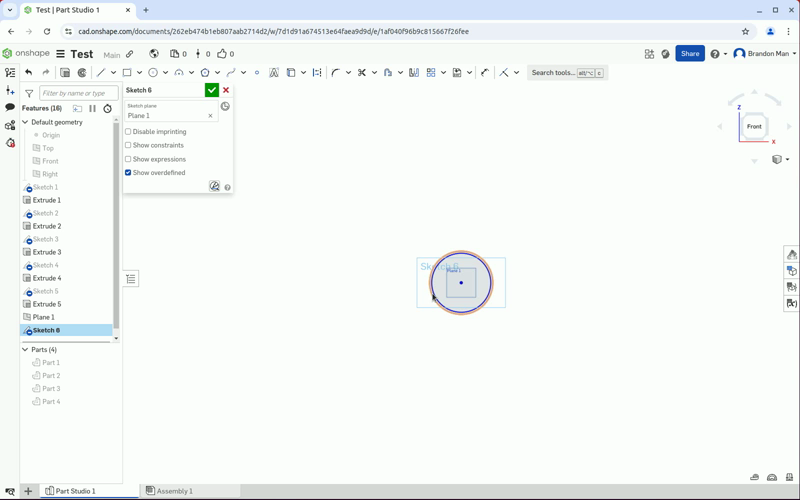
scroll(6)
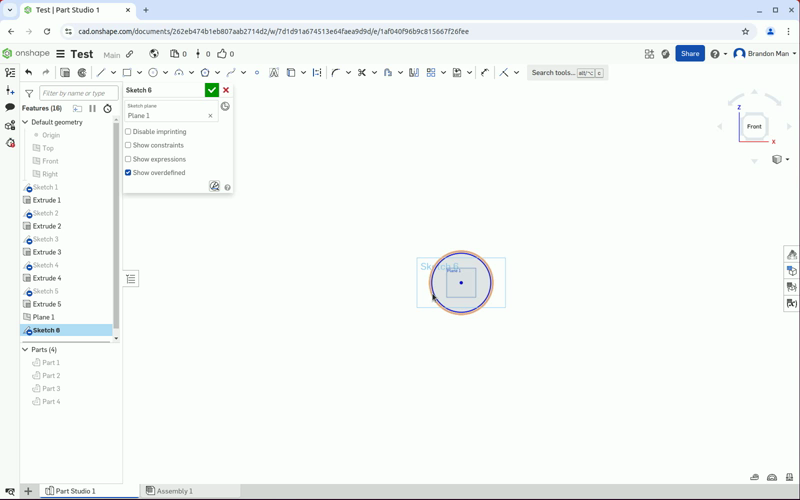
scroll(6)
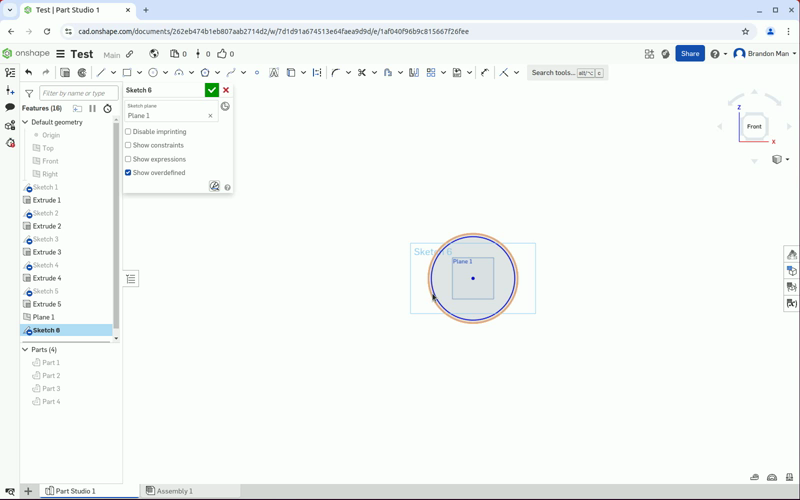
scroll(6)
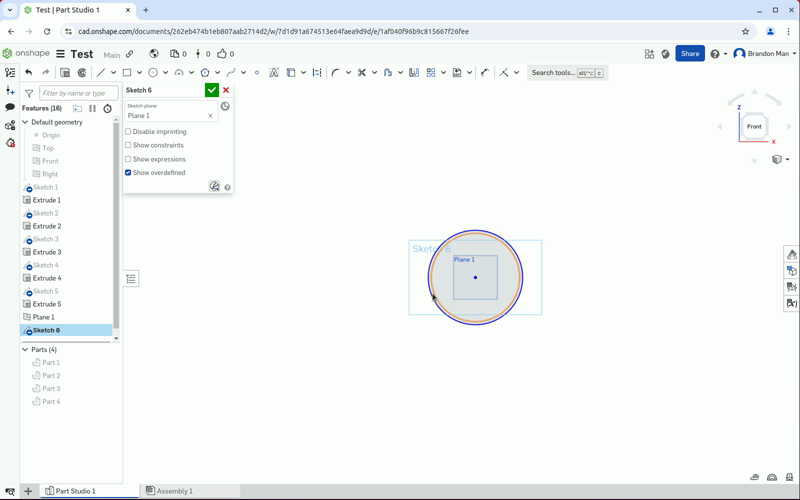
scroll(6)
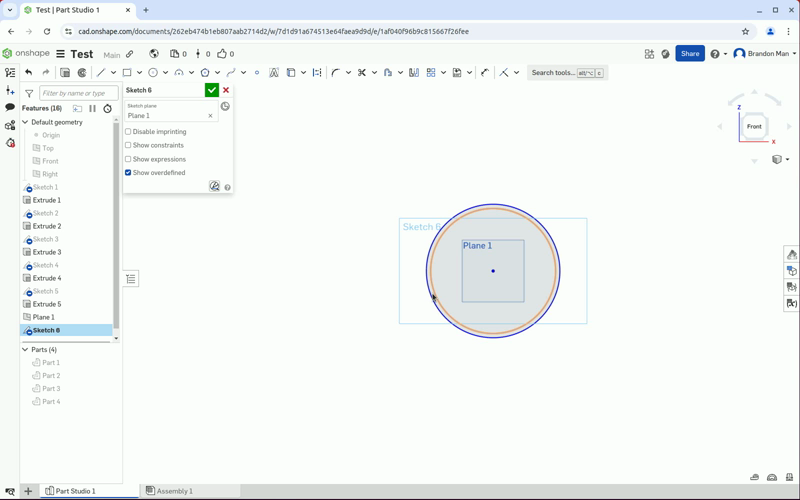
scroll(6)
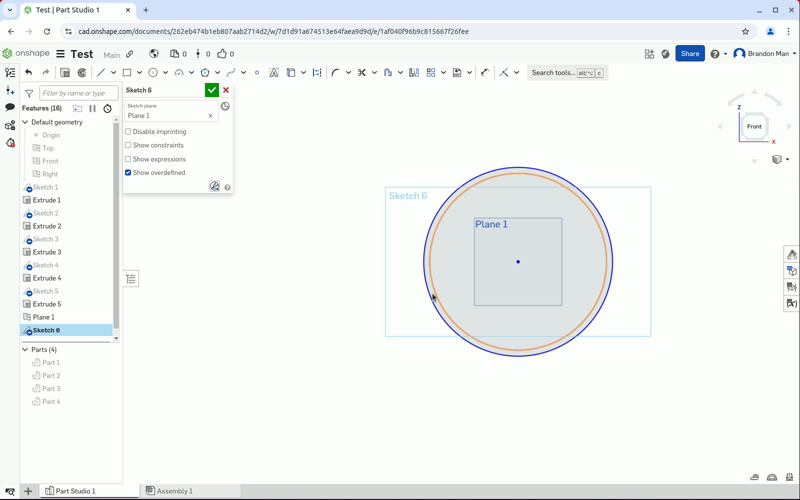
scroll(6)
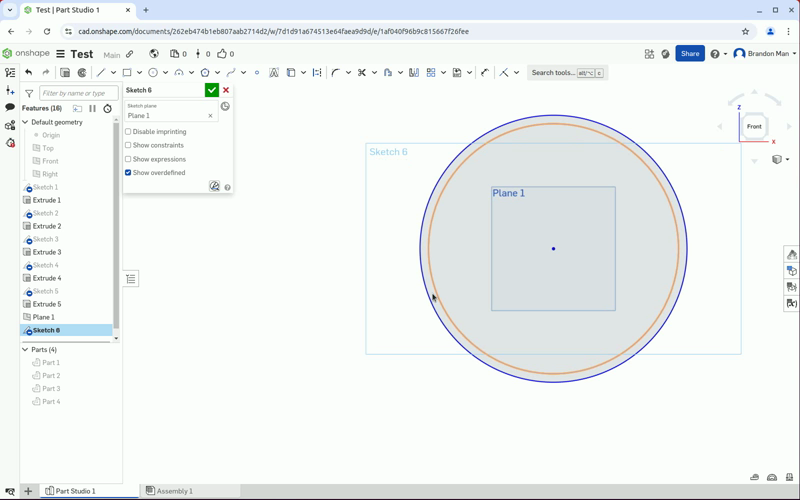
scroll(6)
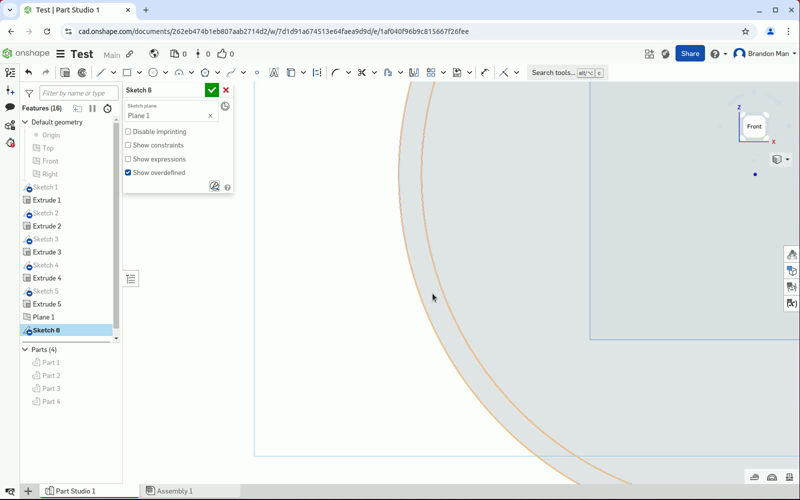
click(432, 293)
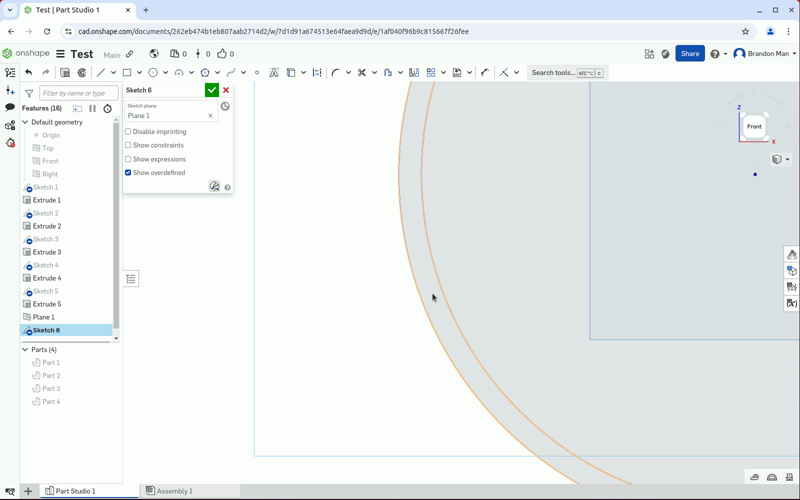
scroll(-6)
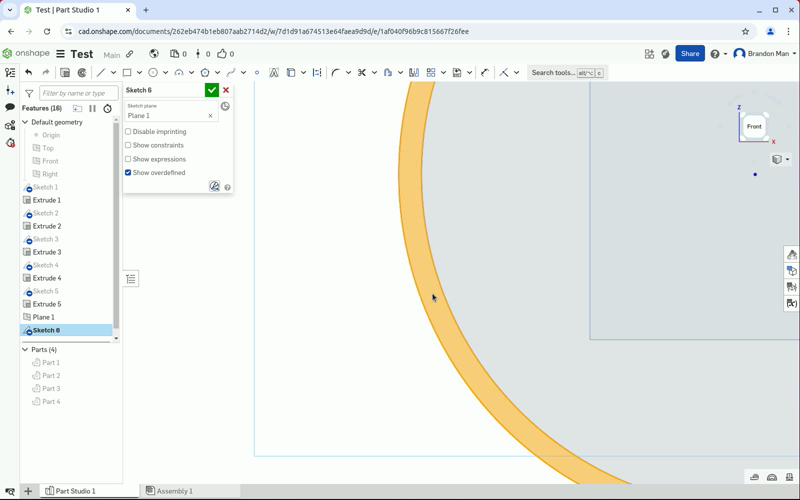
scroll(-6)
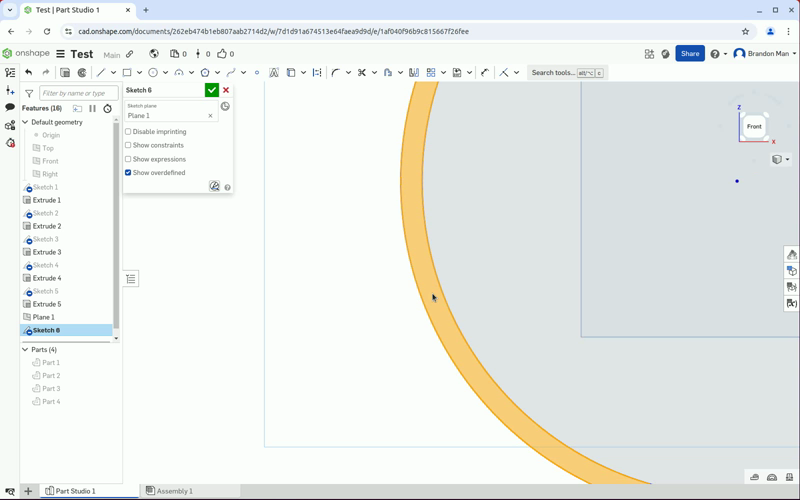
scroll(-6)
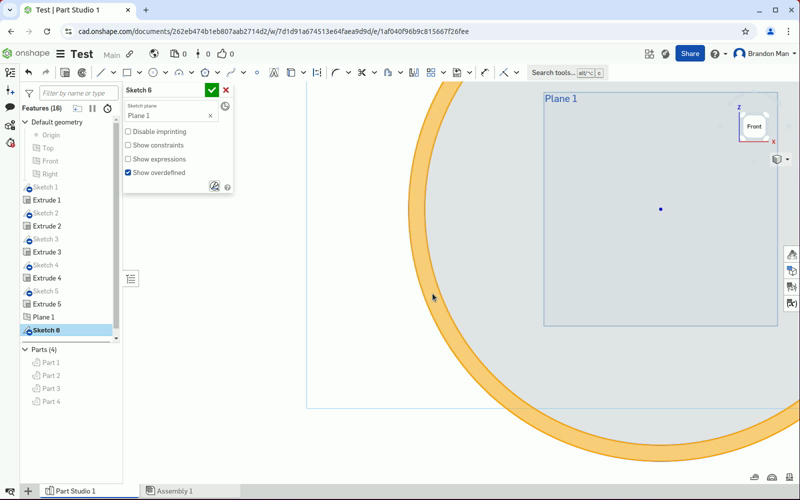
scroll(-6)
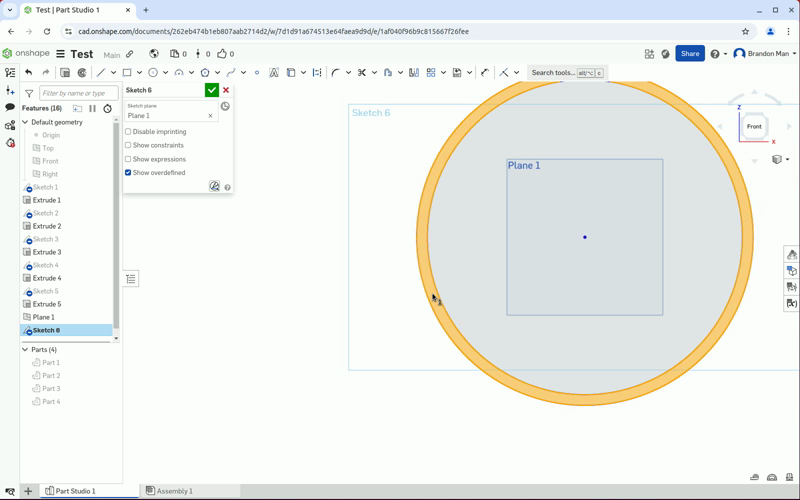
scroll(-6)
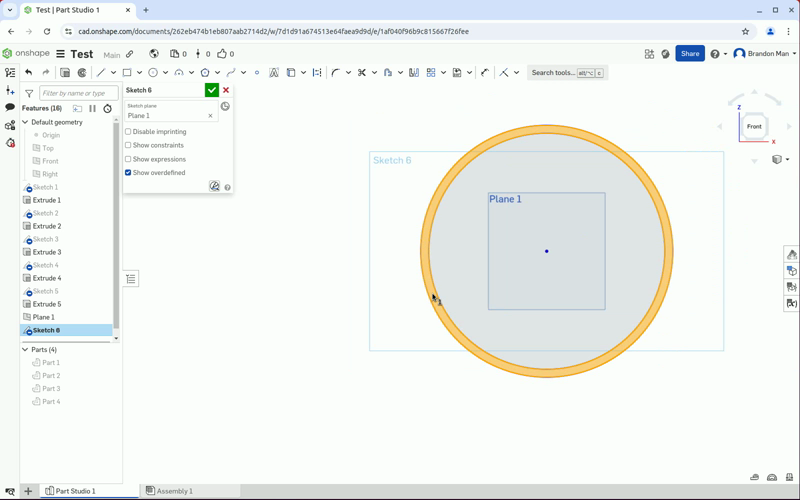
scroll(-6)
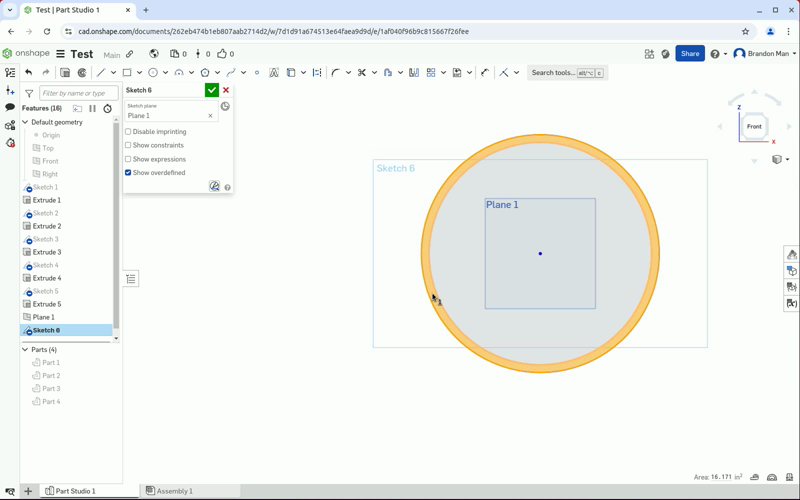
scroll(-6)
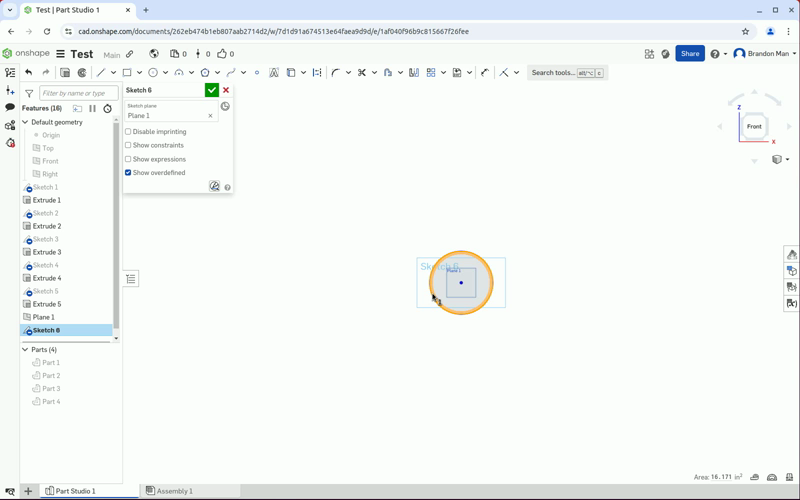
mouse_move(73, 352)
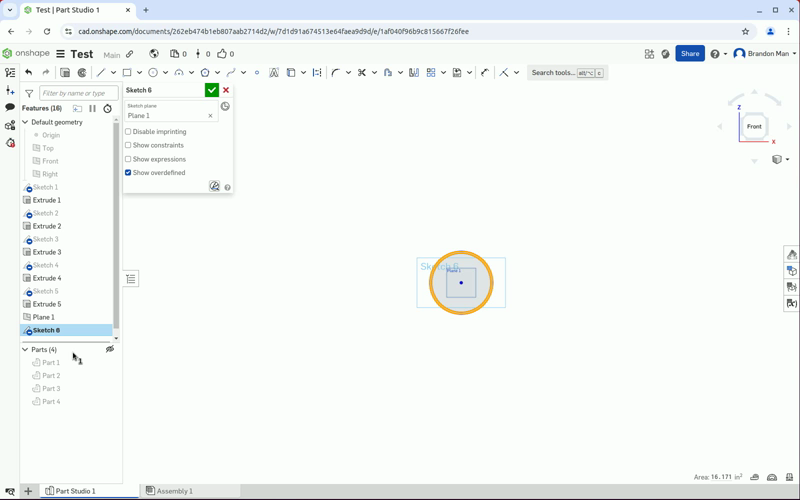
key(shift+y)
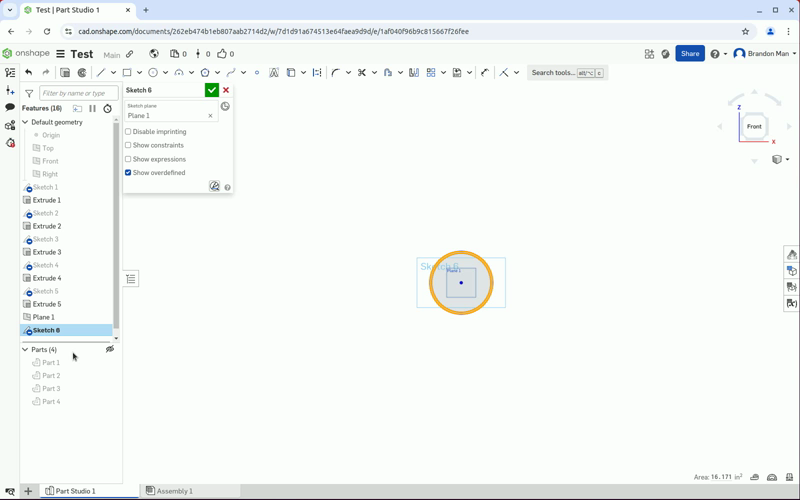
key(shift+e)
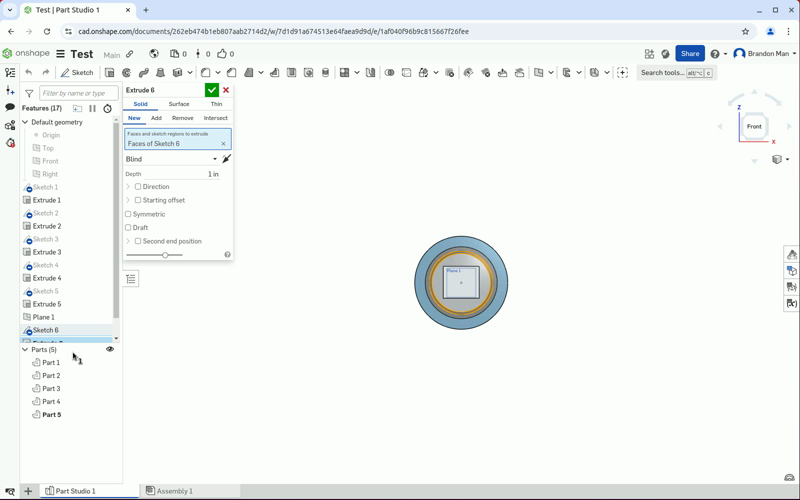
mouse_move(143, 106)
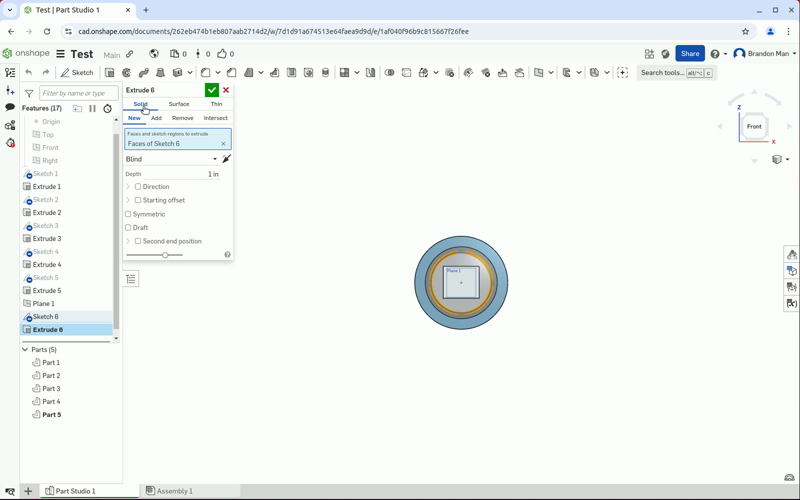
click(143, 106)
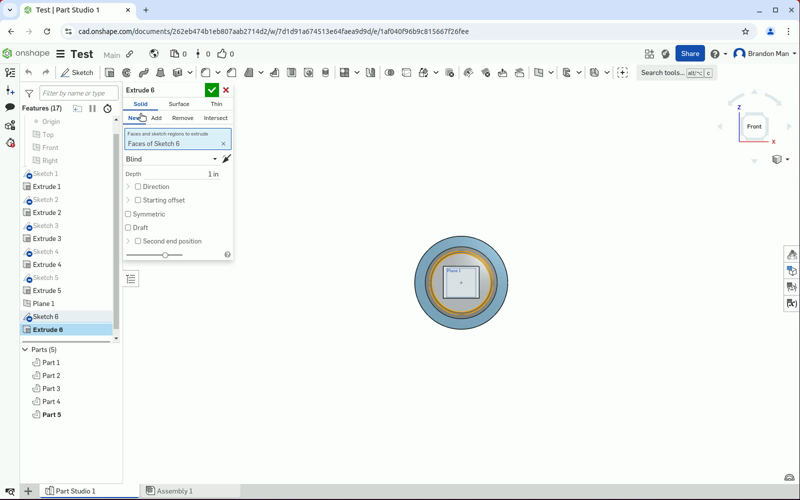
mouse_move(137, 120)
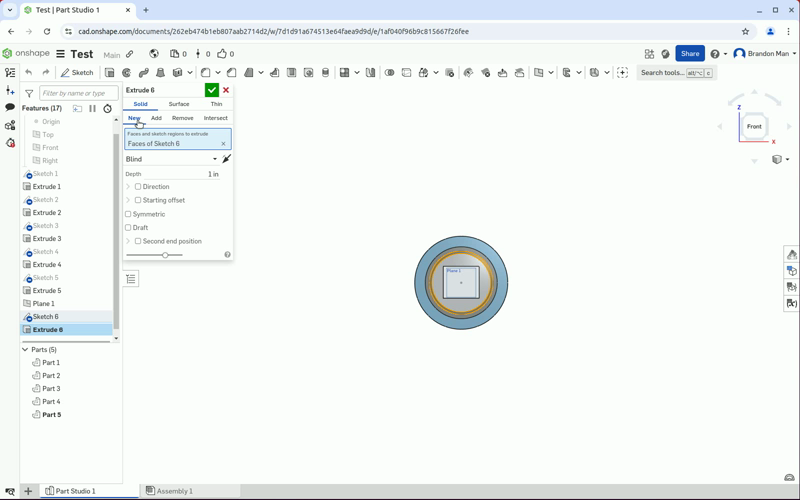
click(137, 120)
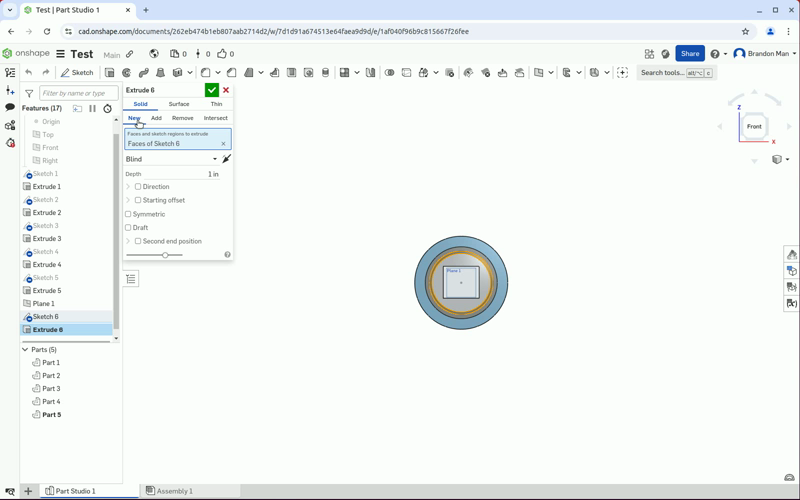
key(tab, 4)
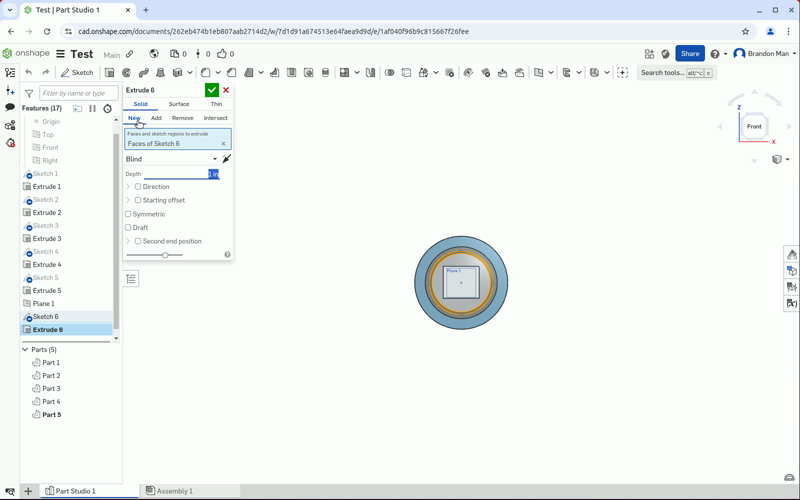
text(0.722)
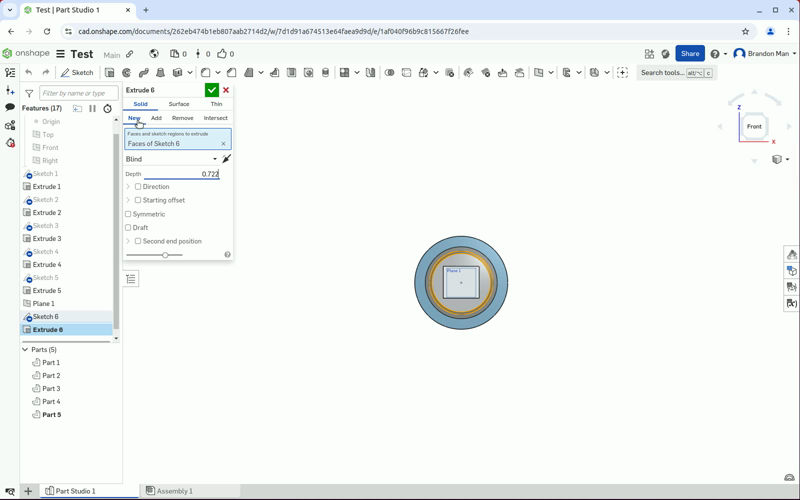
key(enter)
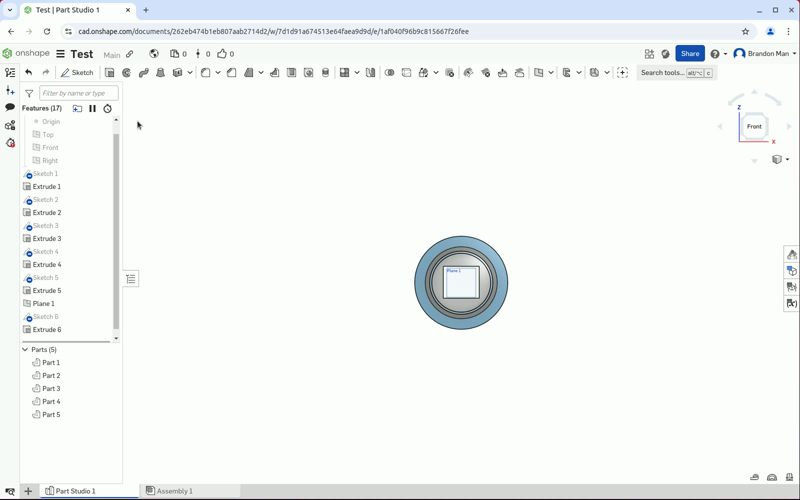
key(shift+h)
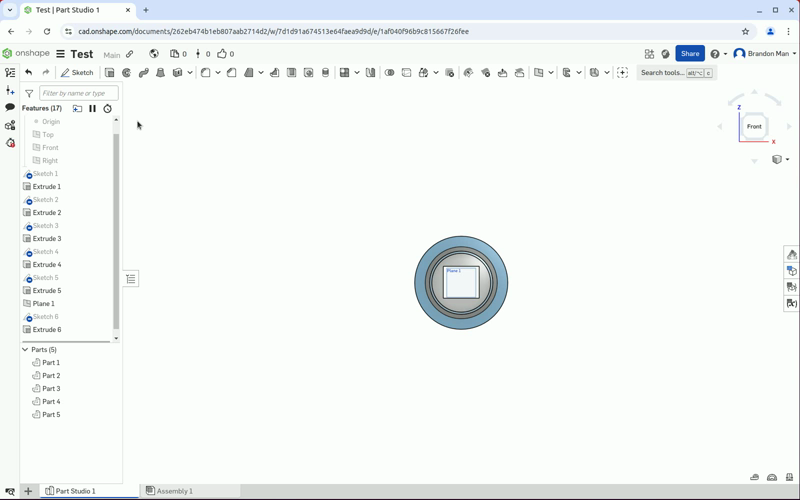
key(shift+h)
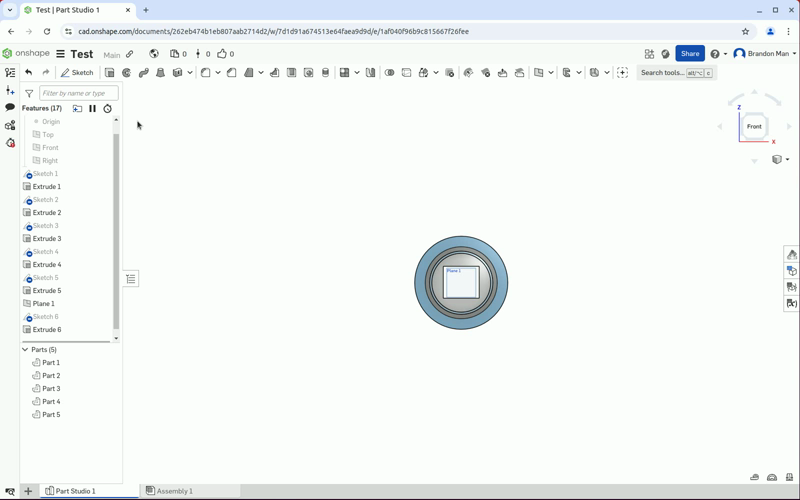
mouse_move(69, 176)
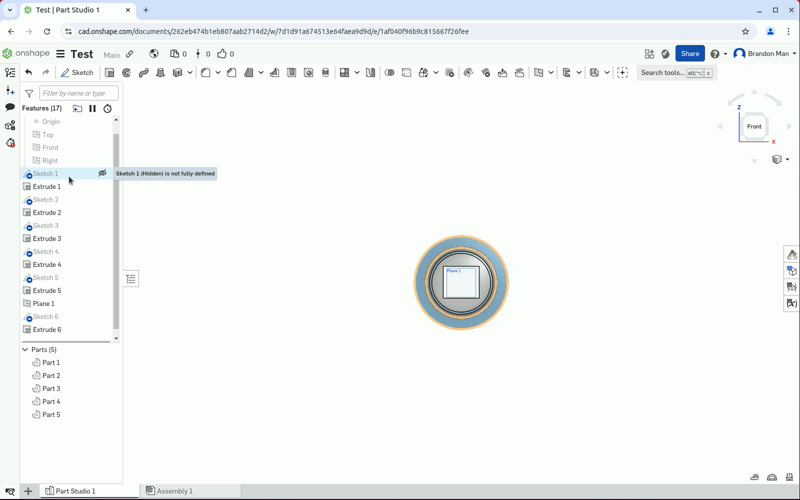
click(69, 176)
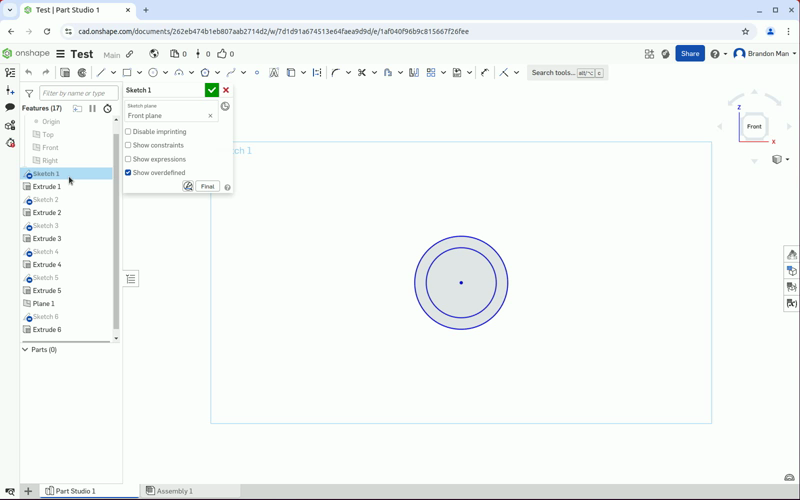
mouse_move(229, 92)
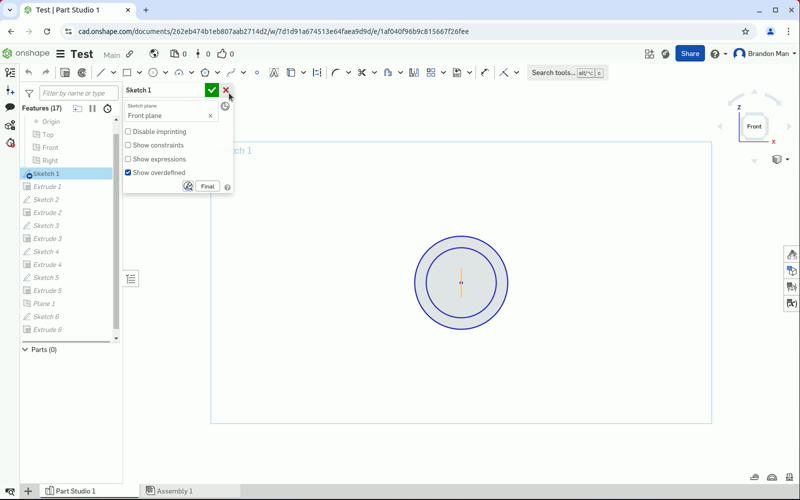
click(229, 92)
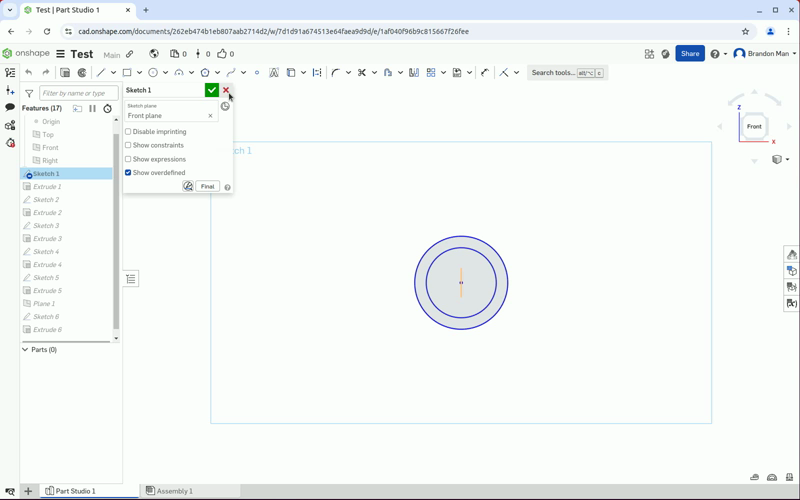
key(shift+s)
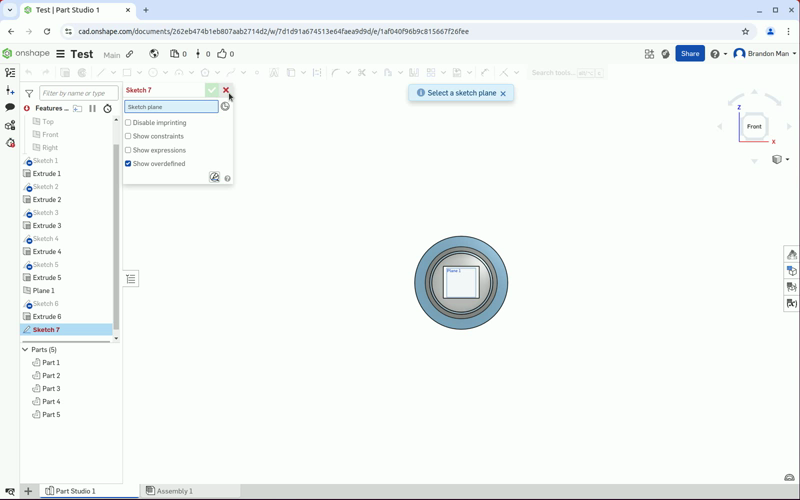
mouse_move(69, 293)
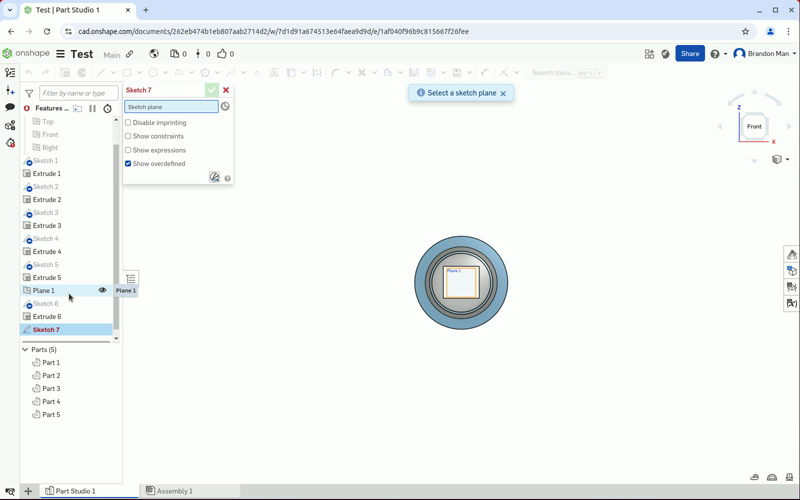
click(69, 293)
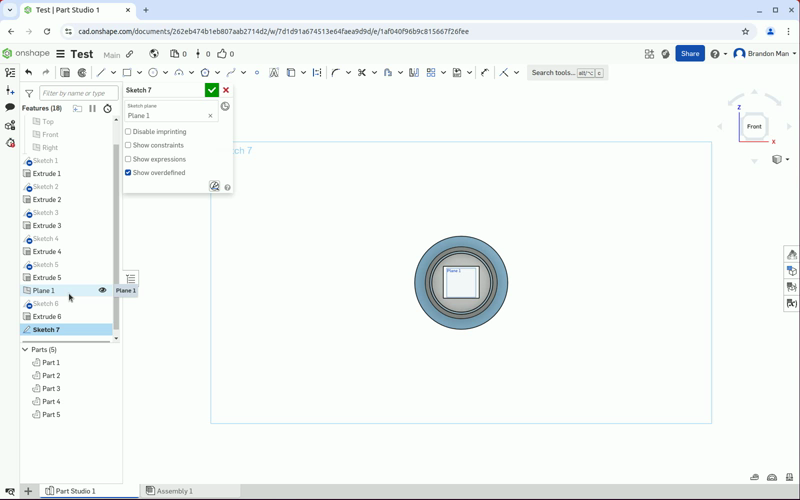
mouse_move(73, 352)
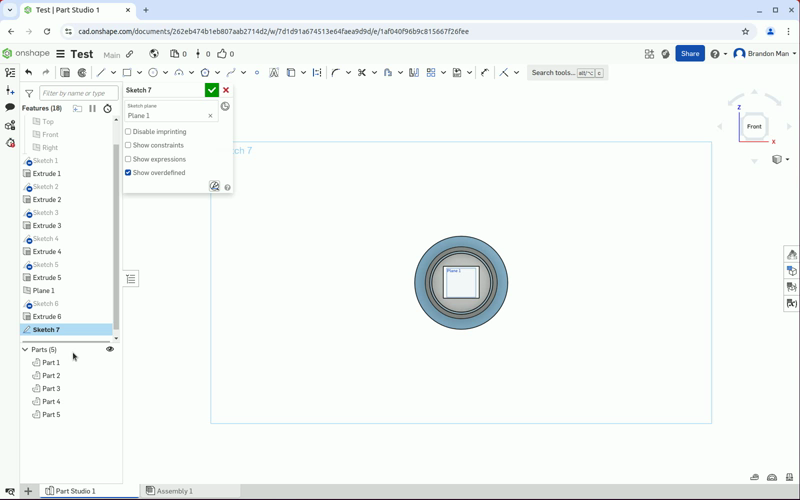
key(y)
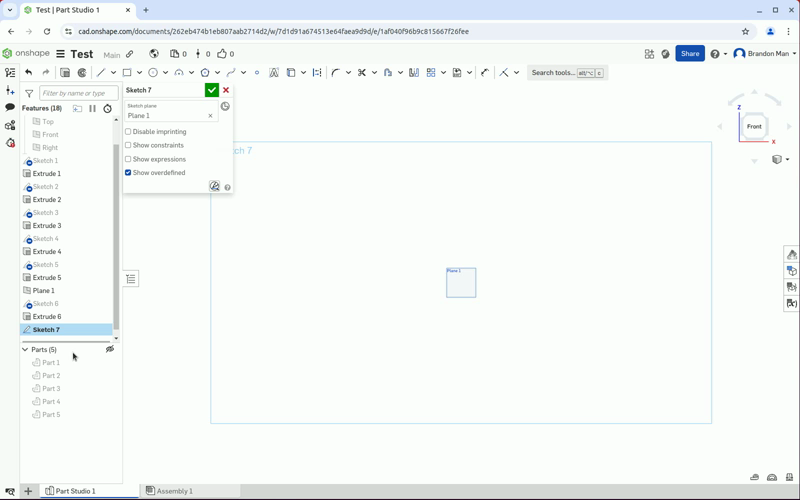
key(c)
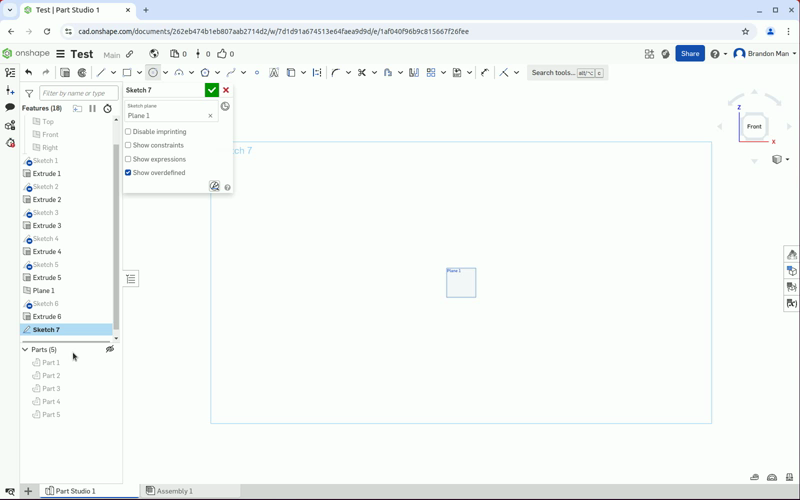
key_down(shift)
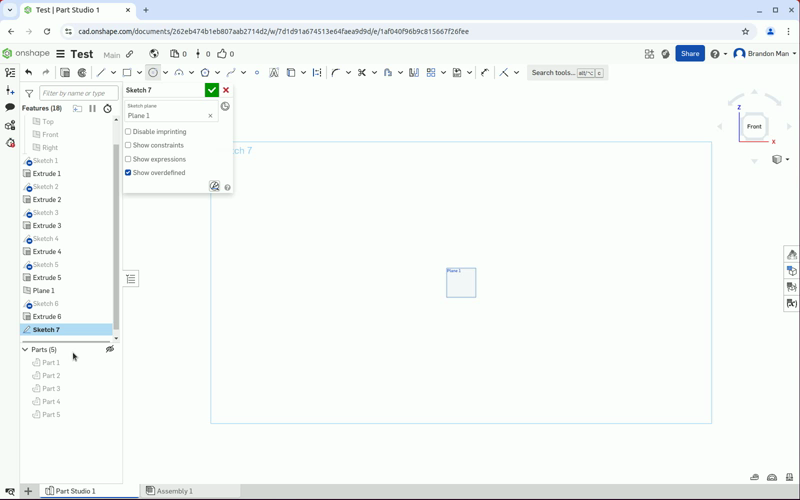
mouse_move(461, 282)
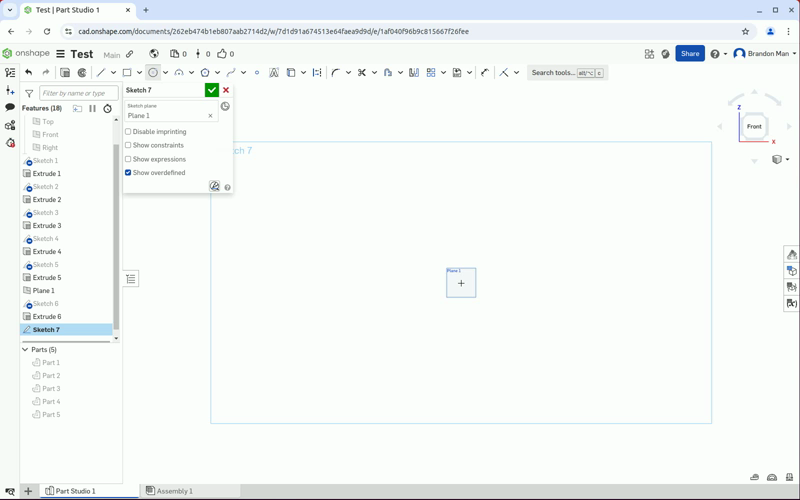
click(461, 282)
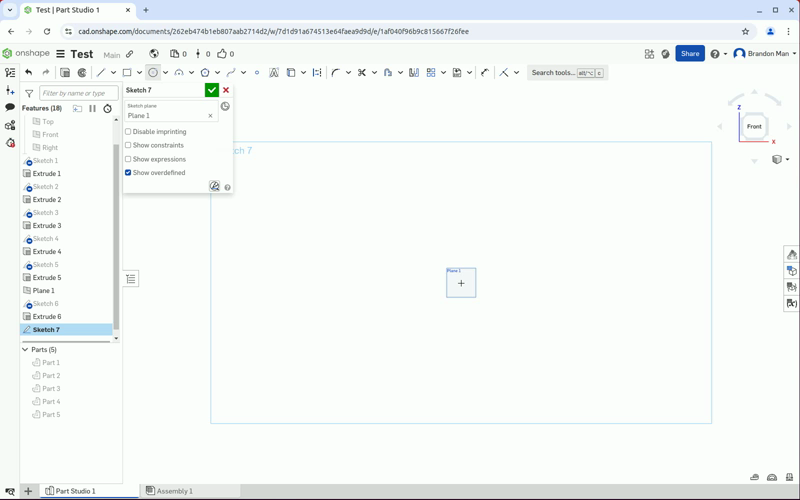
key_up(shift)
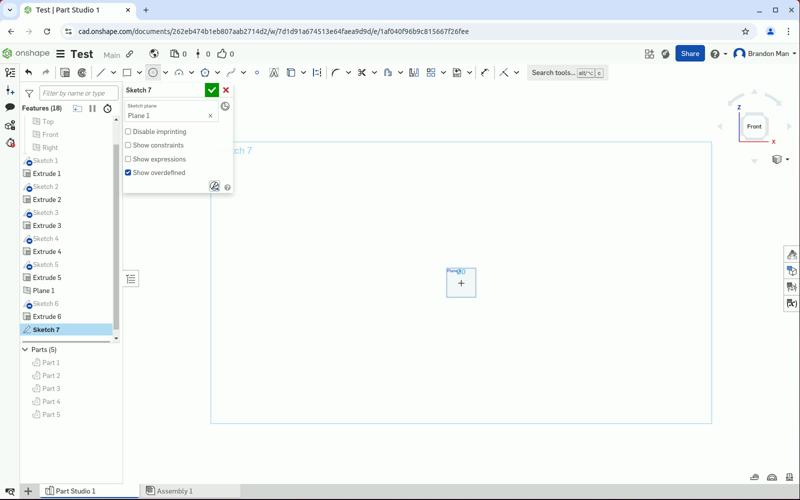
mouse_move(490, 282)
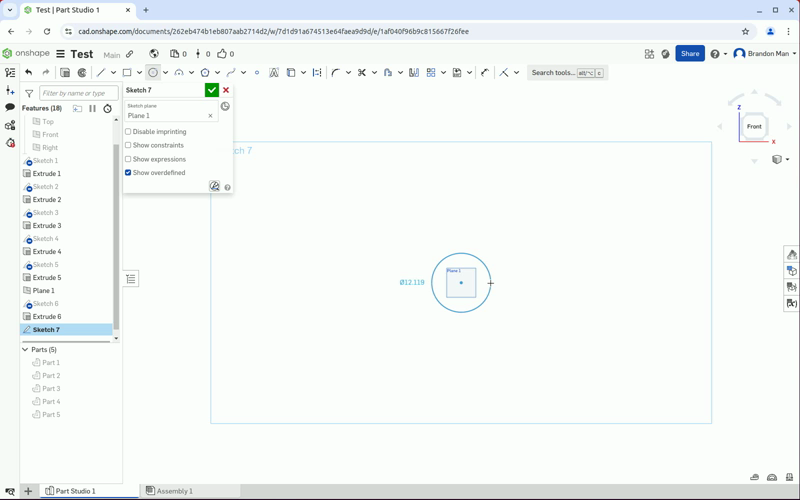
click(490, 282)
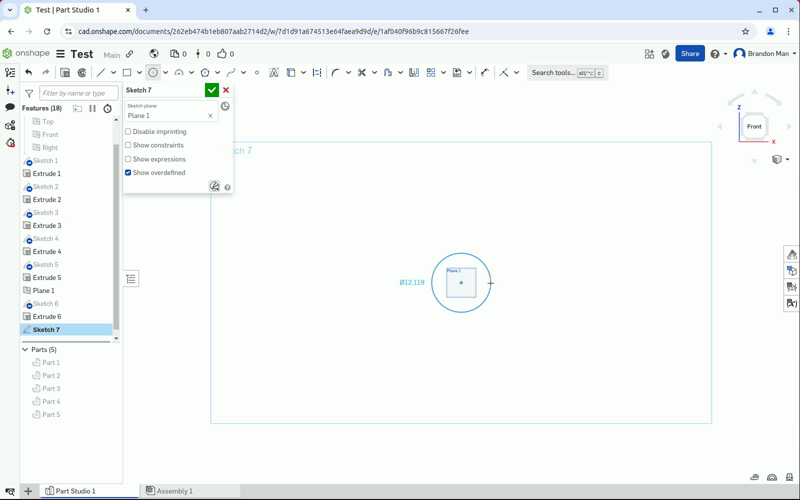
key(esc)
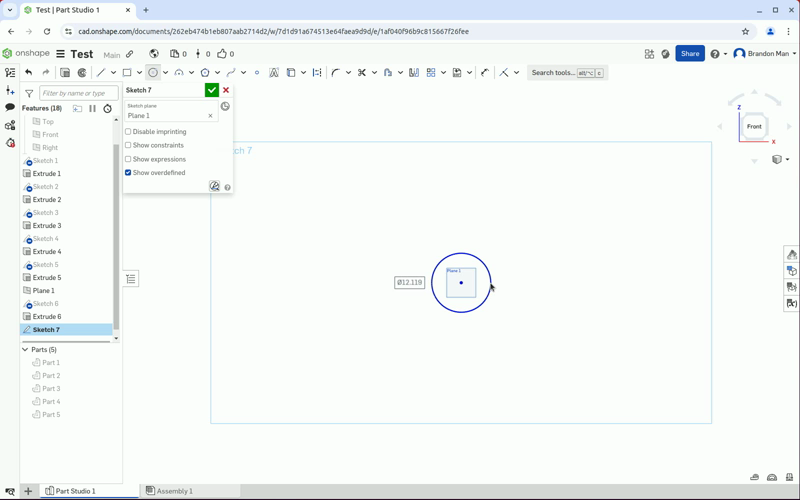
key(c)
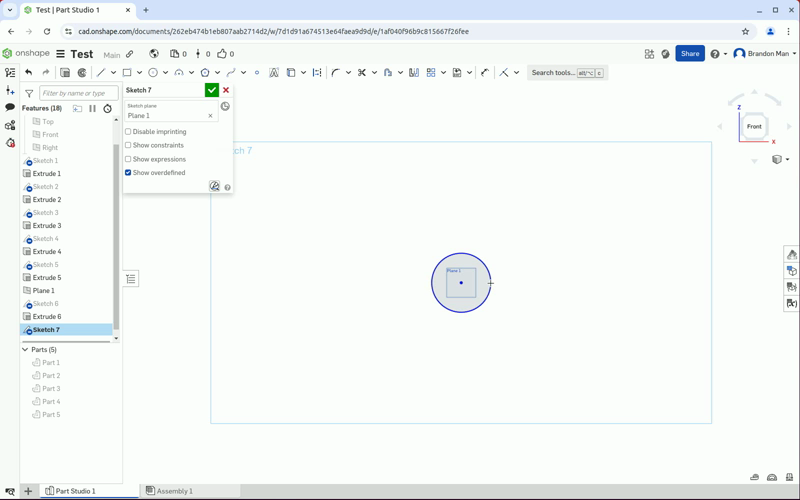
key_down(shift)
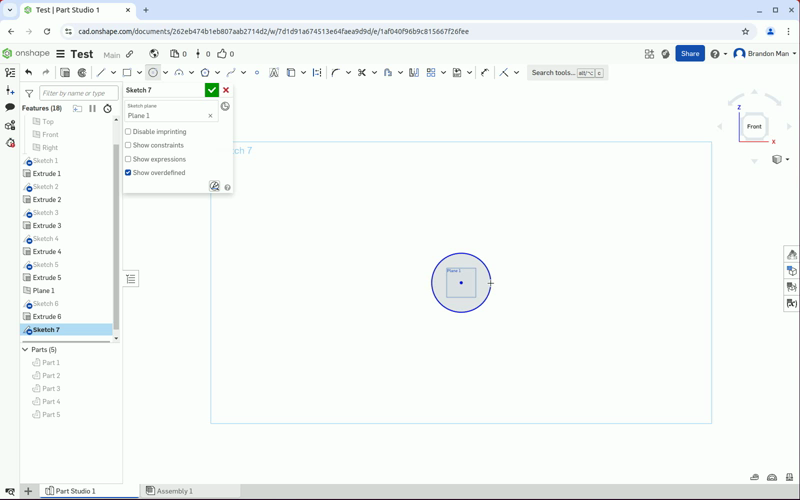
mouse_move(461, 282)
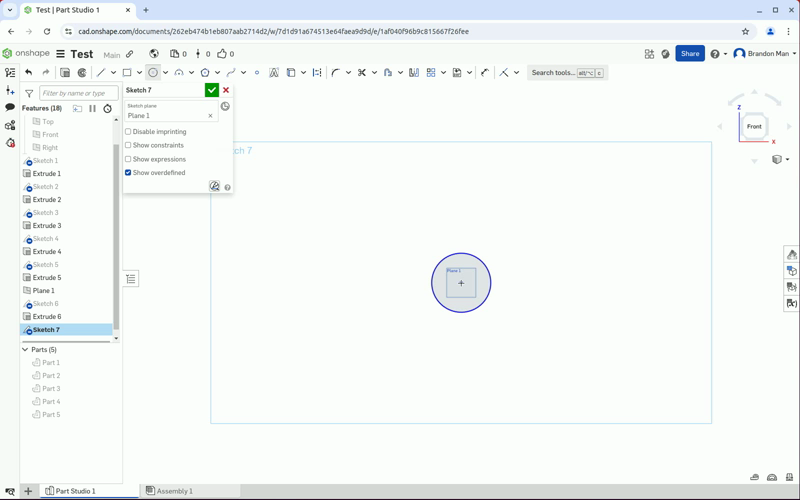
click(461, 282)
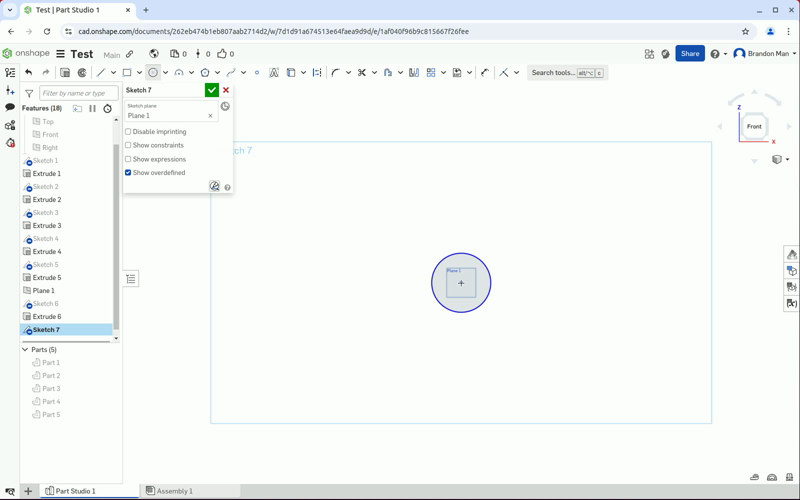
key_up(shift)
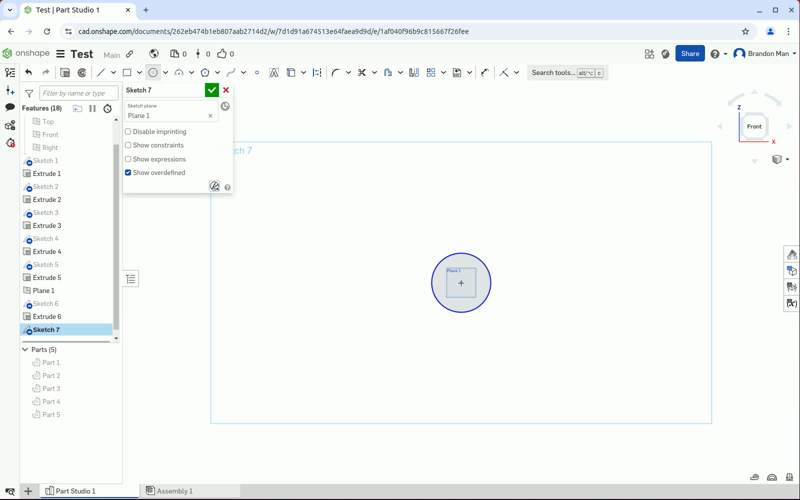
mouse_move(489, 282)
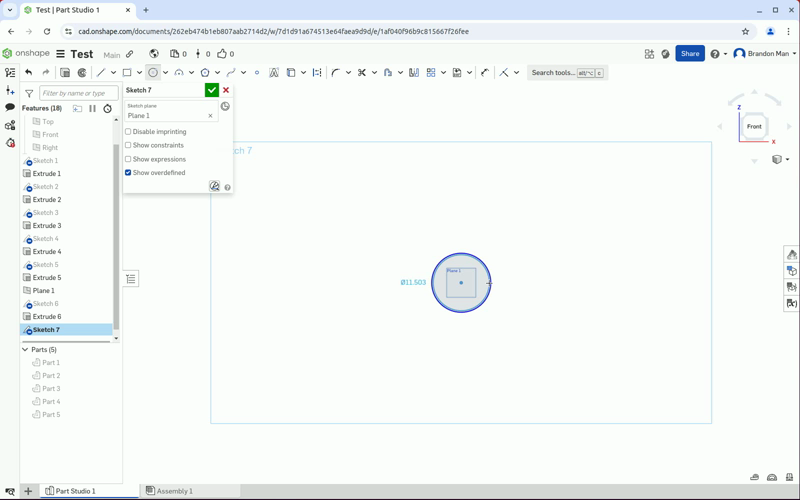
scroll(6)
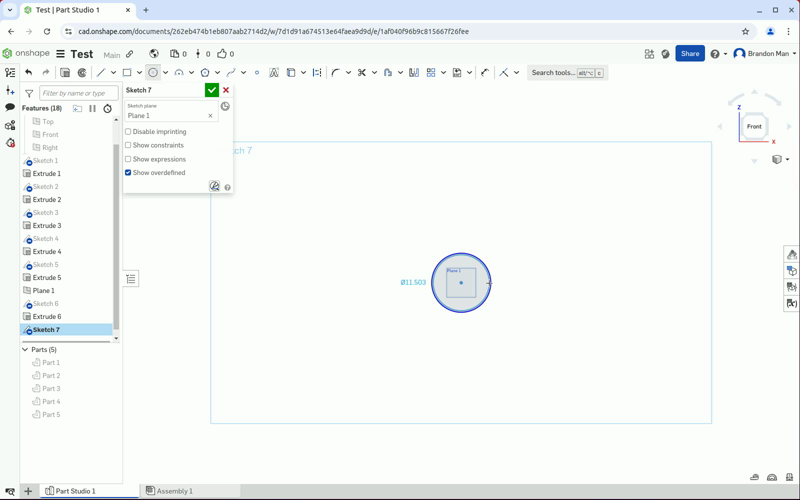
scroll(6)
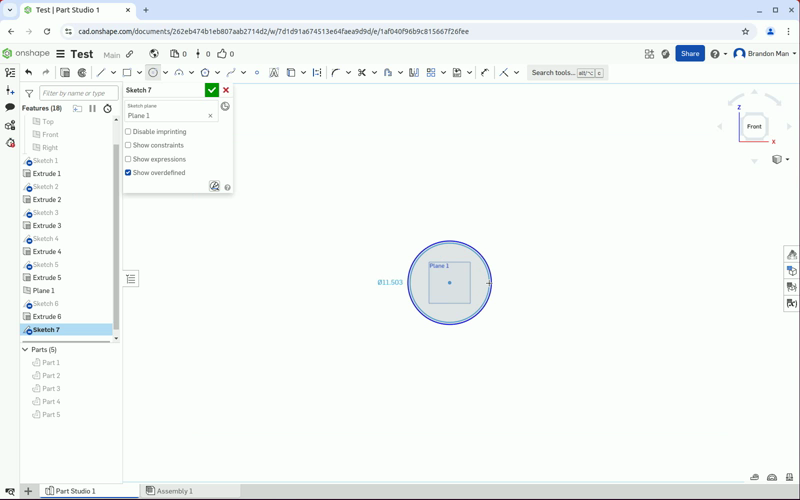
scroll(6)
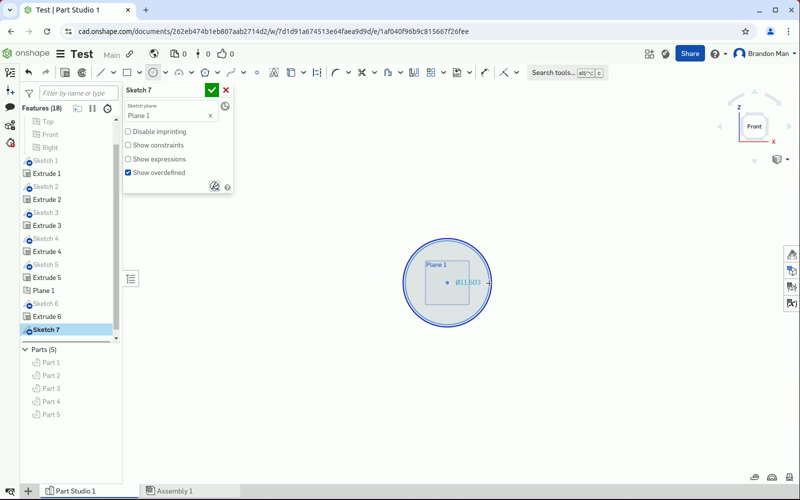
scroll(6)
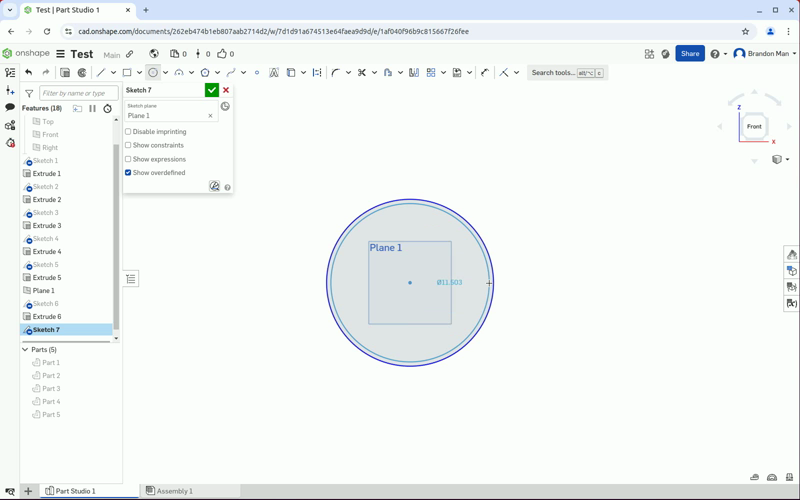
scroll(6)
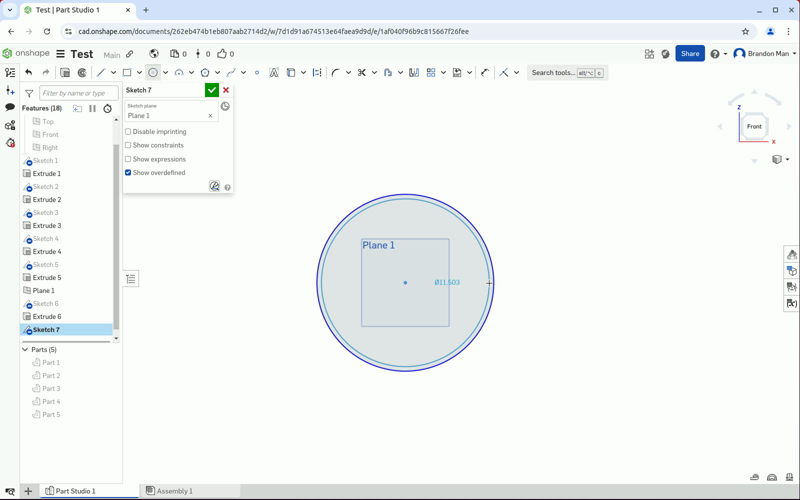
scroll(6)
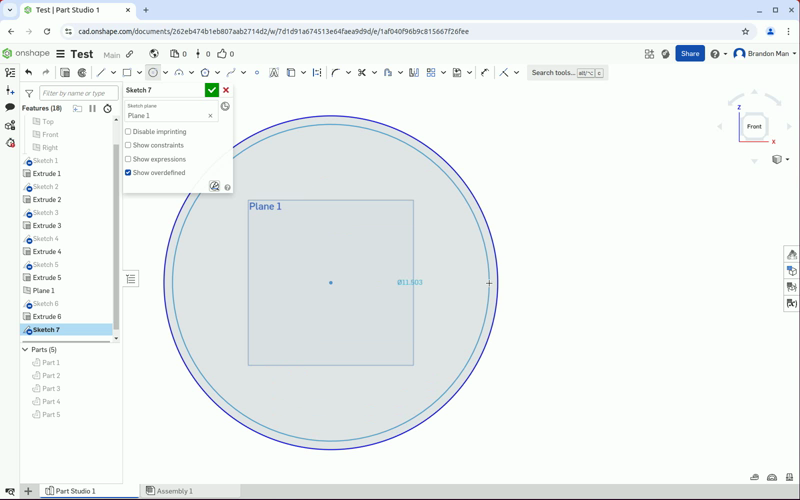
scroll(6)
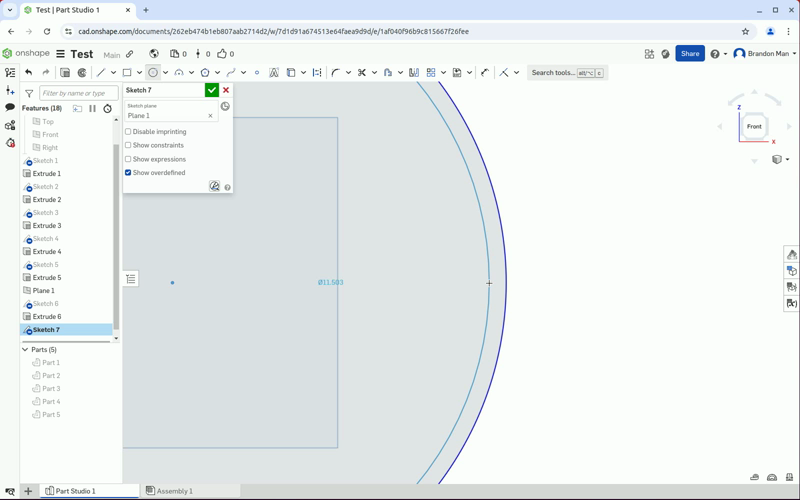
click(489, 282)
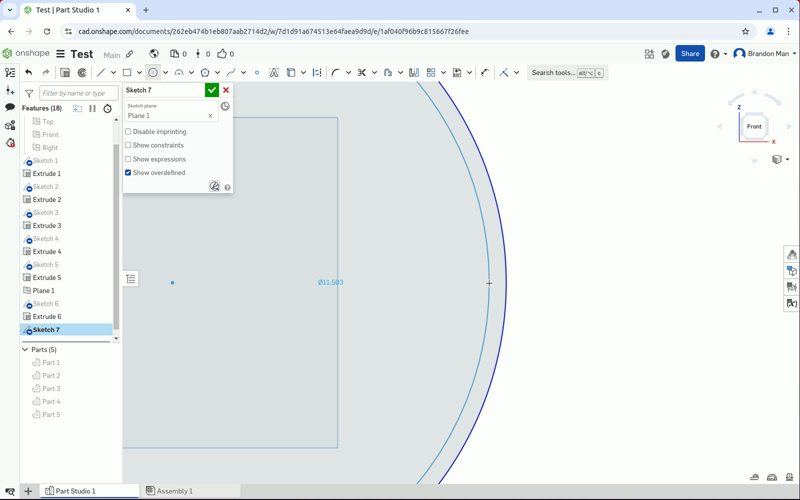
scroll(-6)
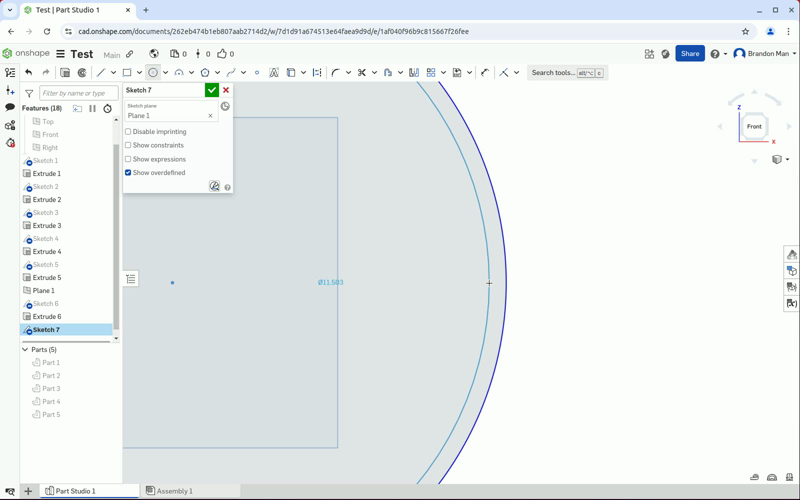
scroll(-6)
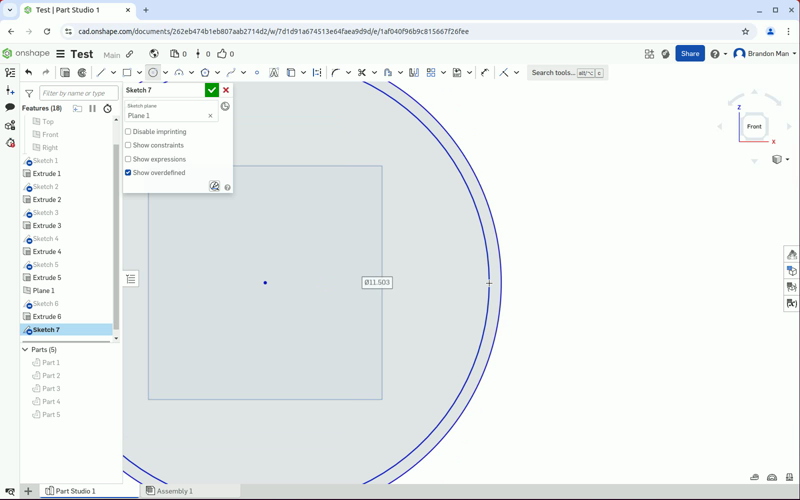
scroll(-6)
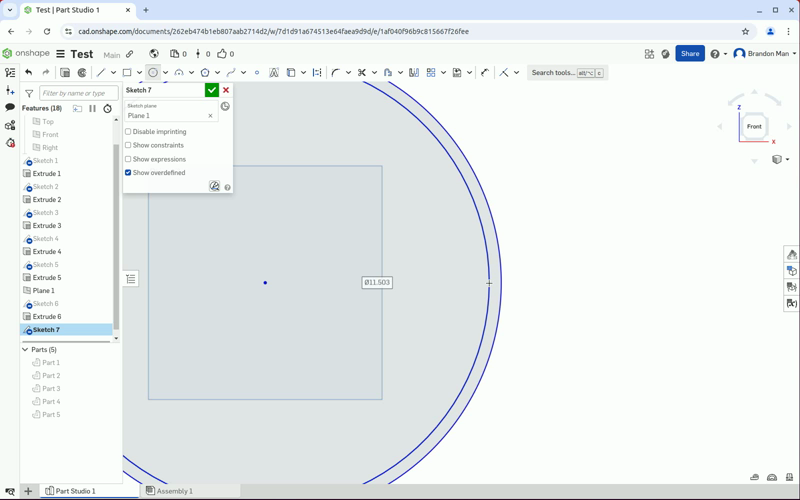
scroll(-6)
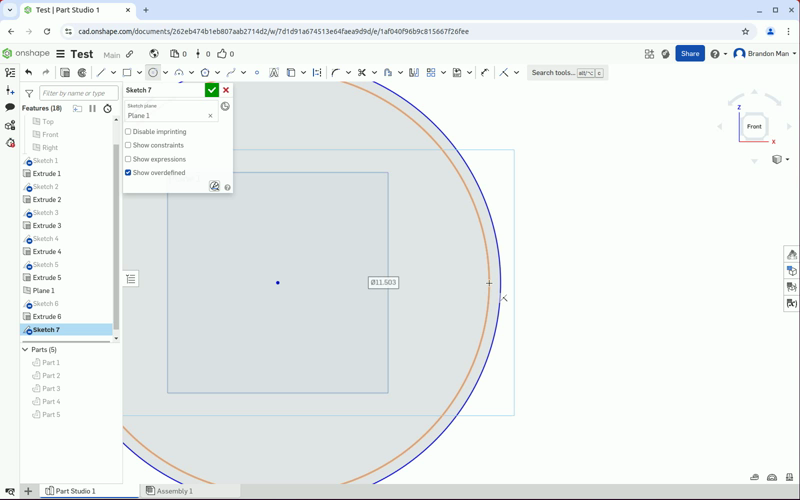
scroll(-6)
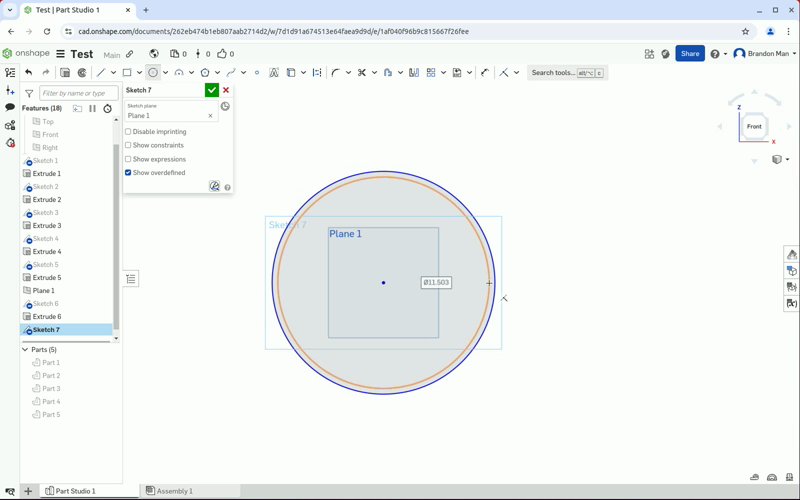
scroll(-6)
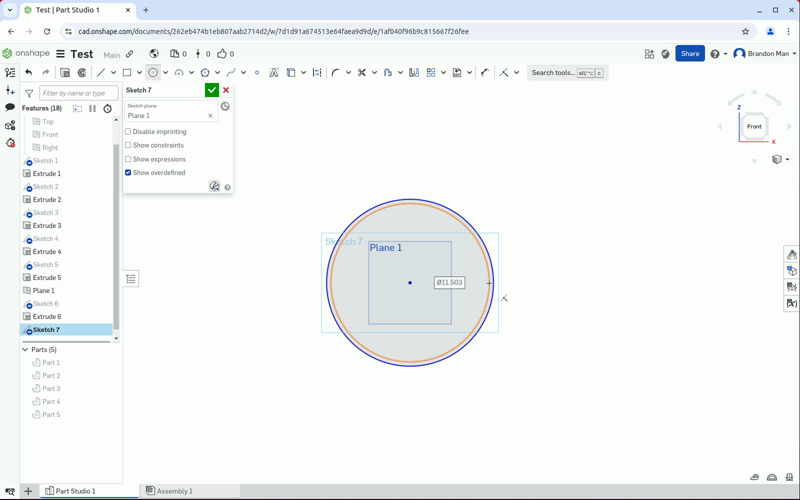
scroll(-6)
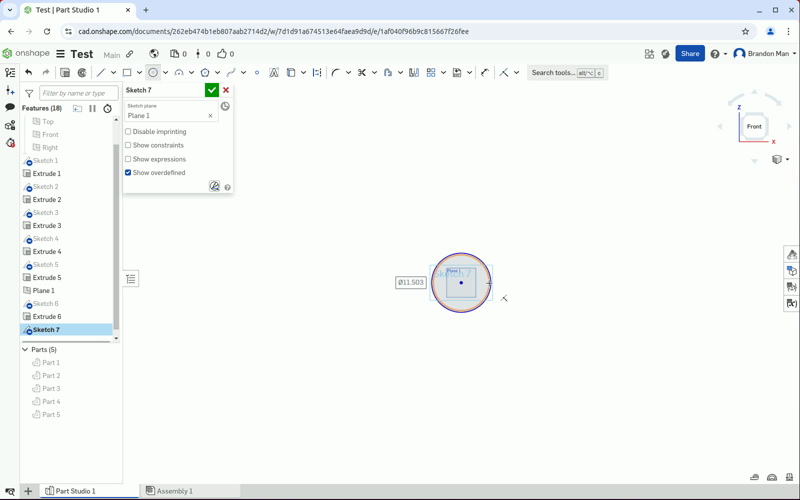
key(esc)
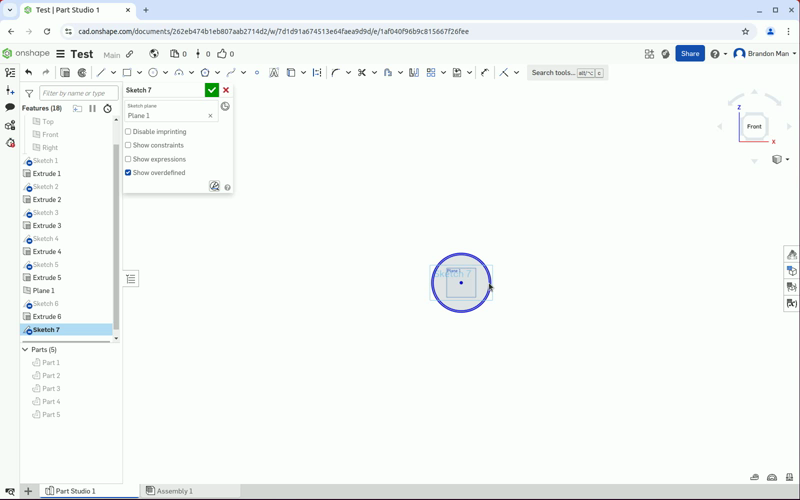
mouse_move(441, 262)
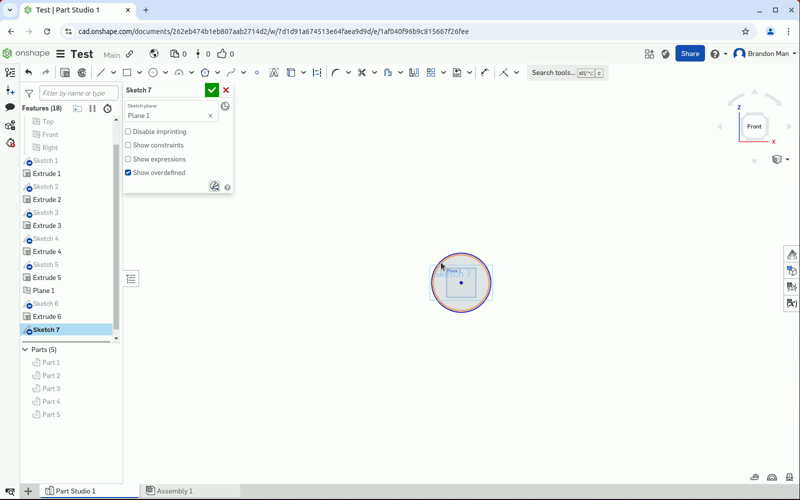
scroll(6)
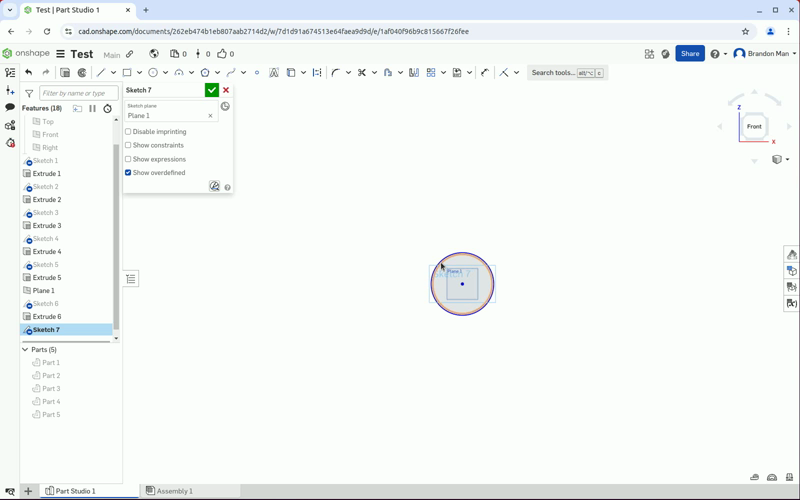
scroll(6)
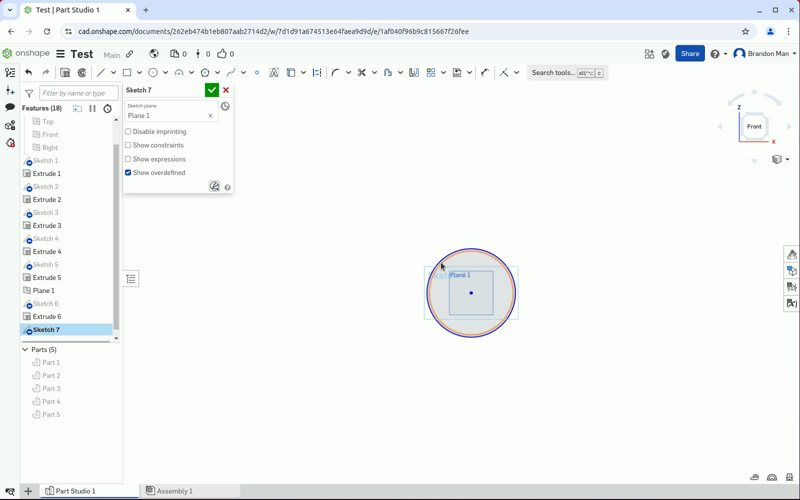
scroll(6)
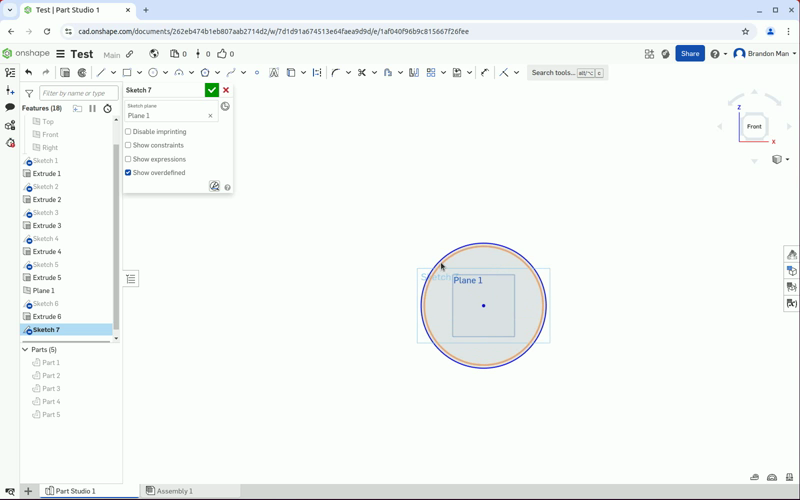
scroll(6)
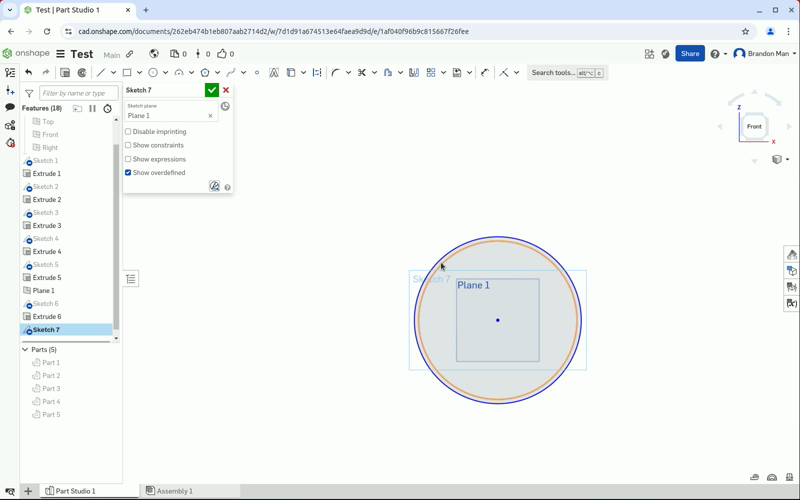
scroll(6)
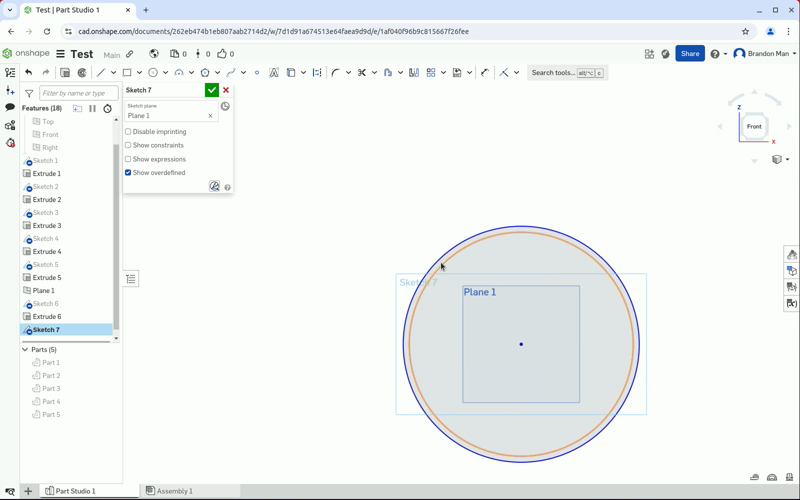
scroll(6)
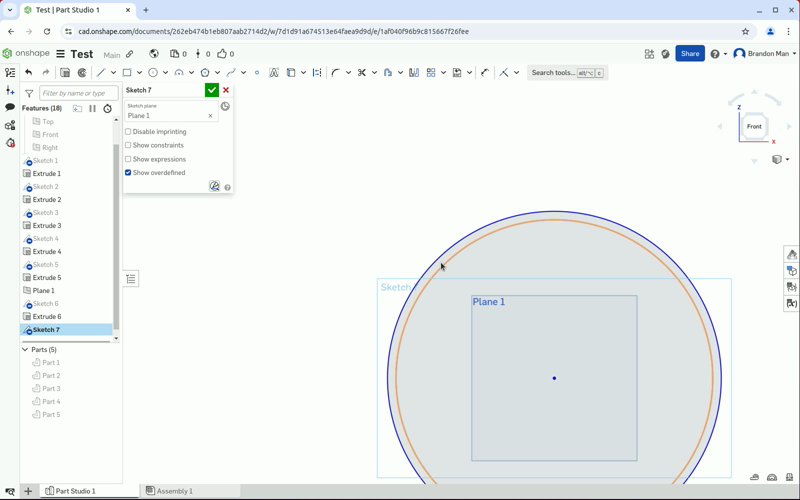
scroll(6)
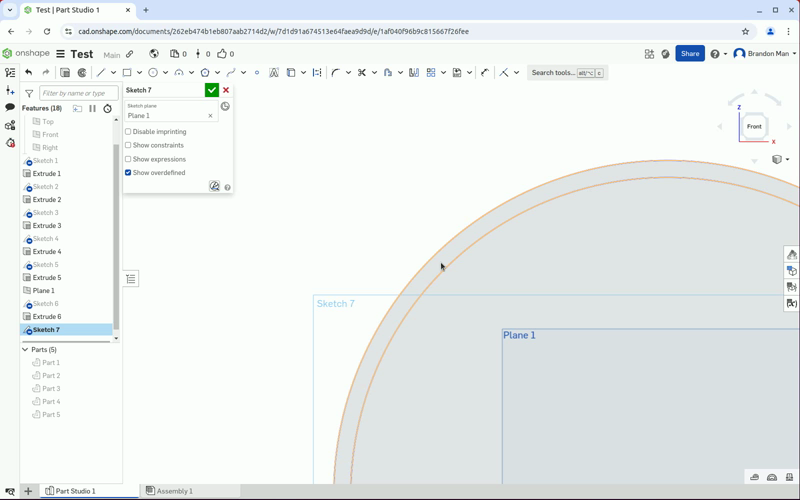
click(441, 262)
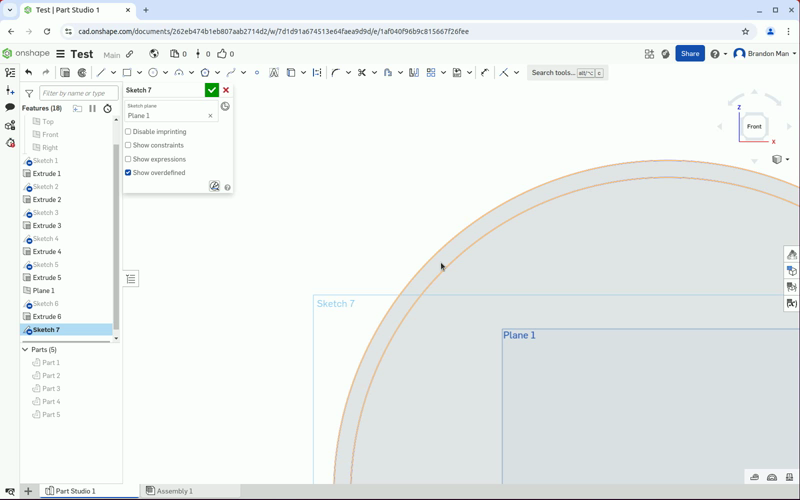
scroll(-6)
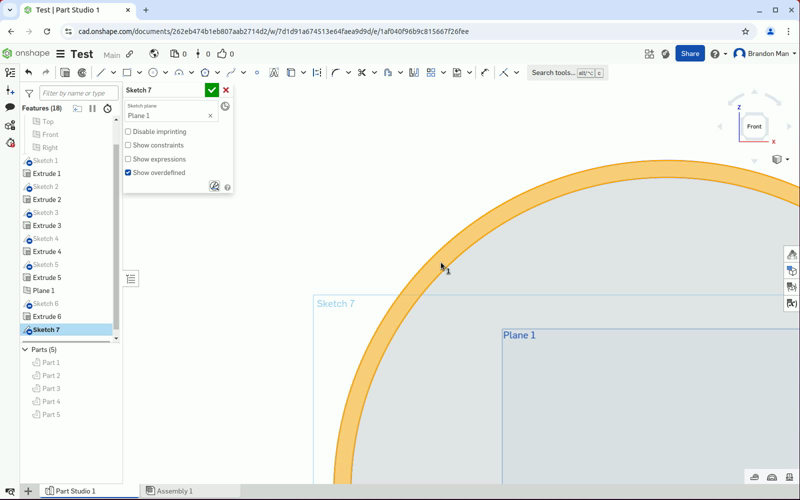
scroll(-6)
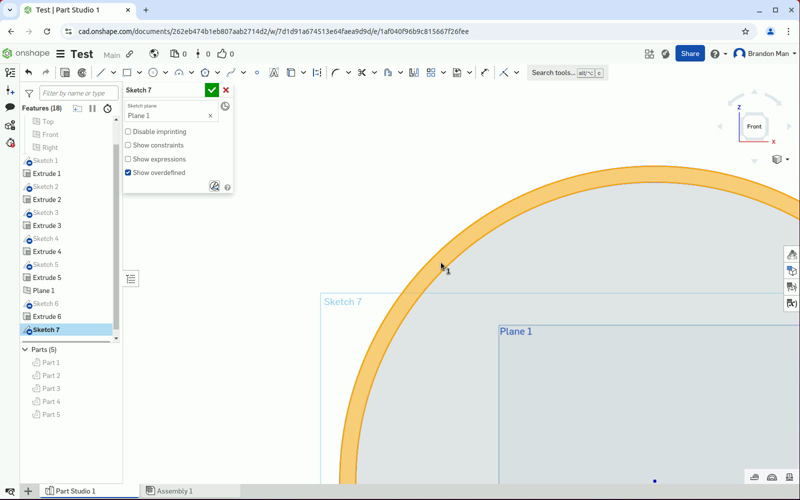
scroll(-6)
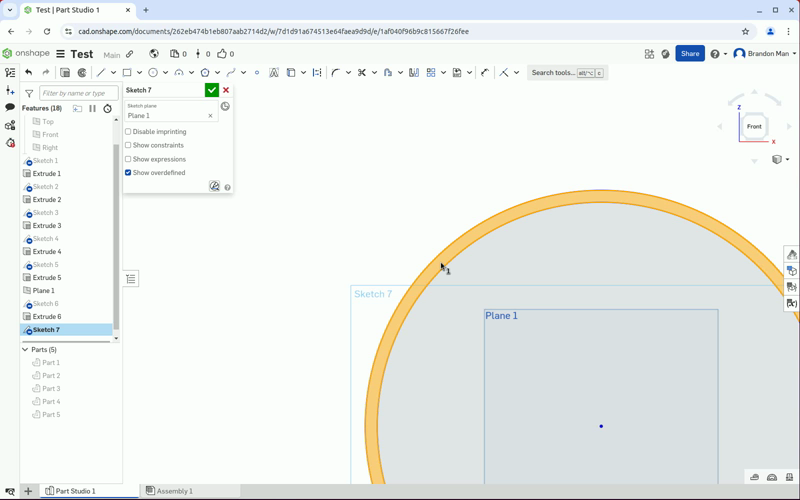
scroll(-6)
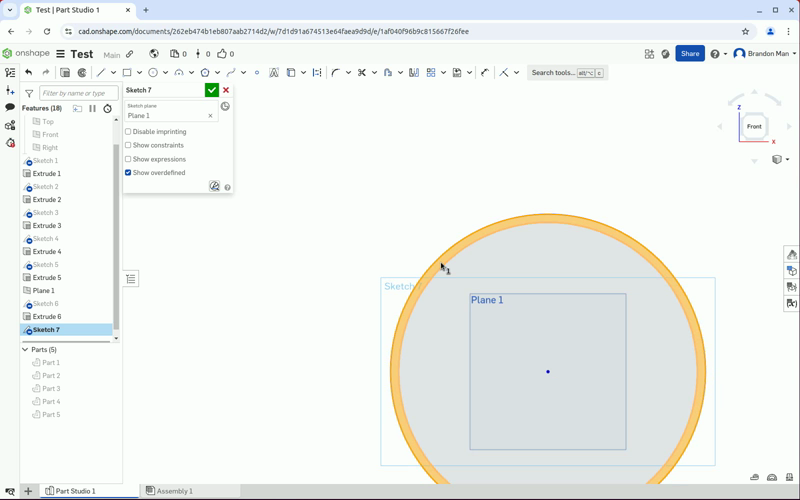
scroll(-6)
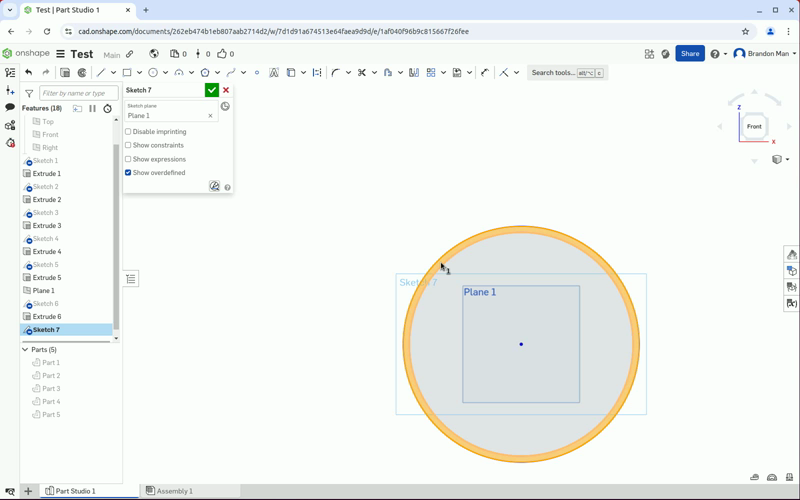
scroll(-6)
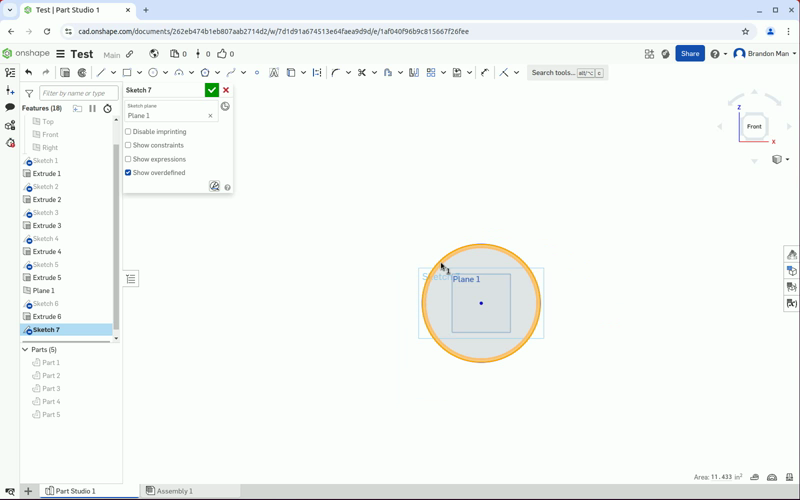
scroll(-6)
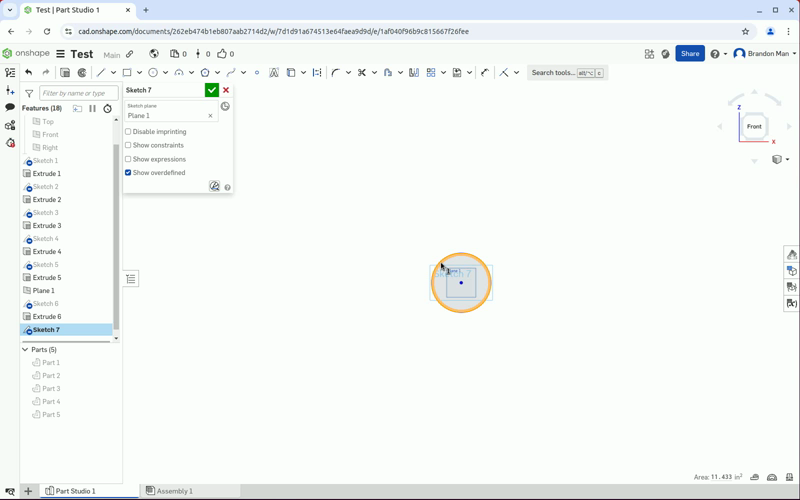
mouse_move(73, 352)
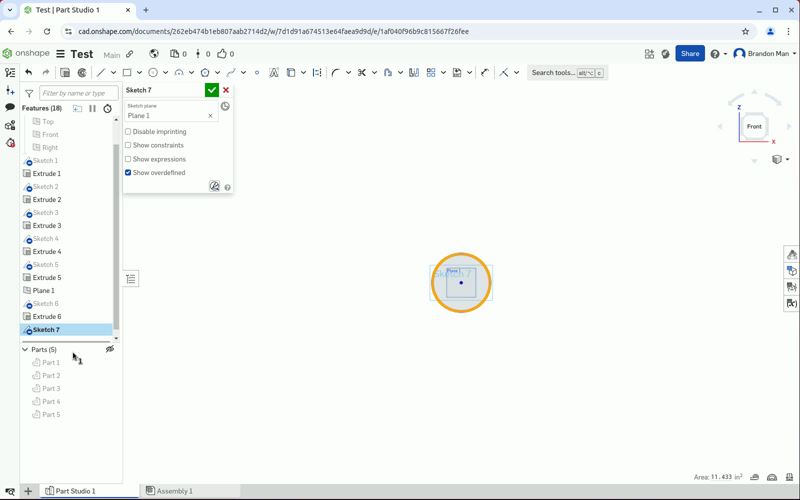
key(shift+y)
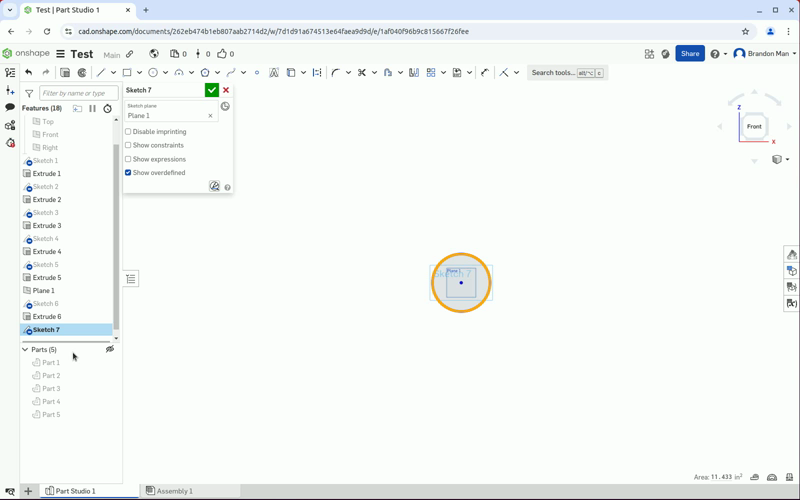
key(shift+e)
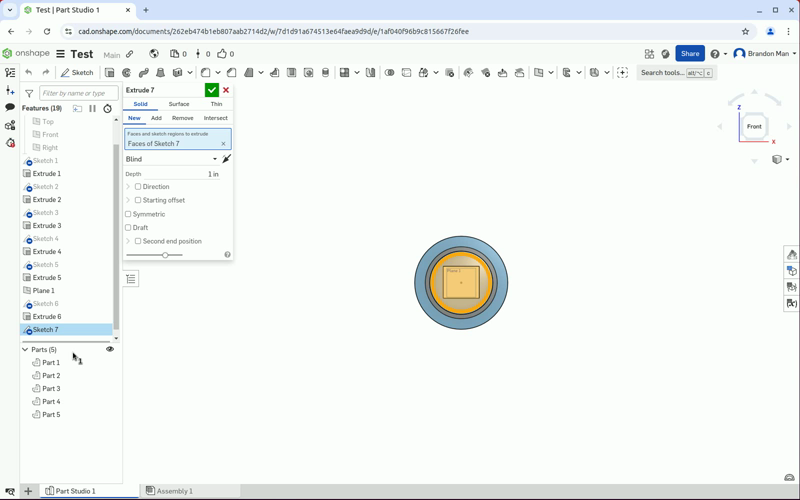
mouse_move(143, 106)
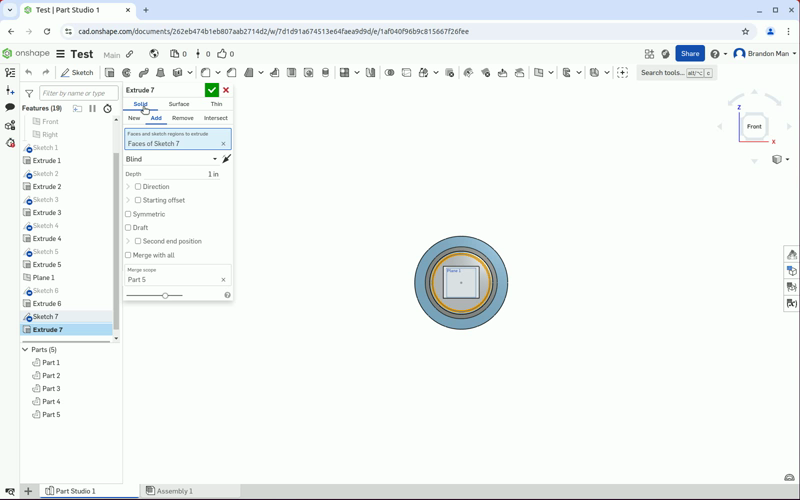
click(143, 106)
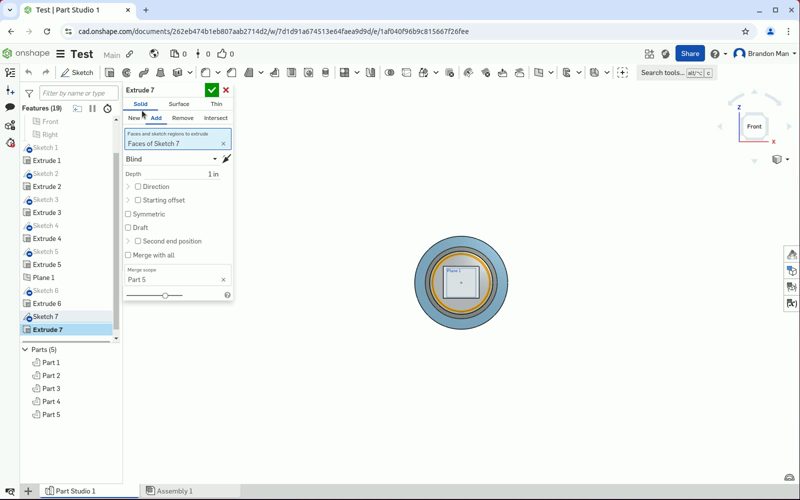
mouse_move(137, 120)
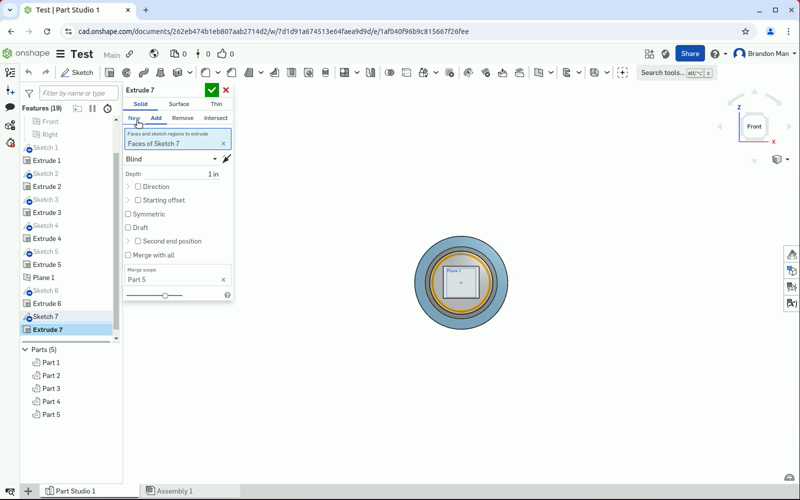
click(137, 120)
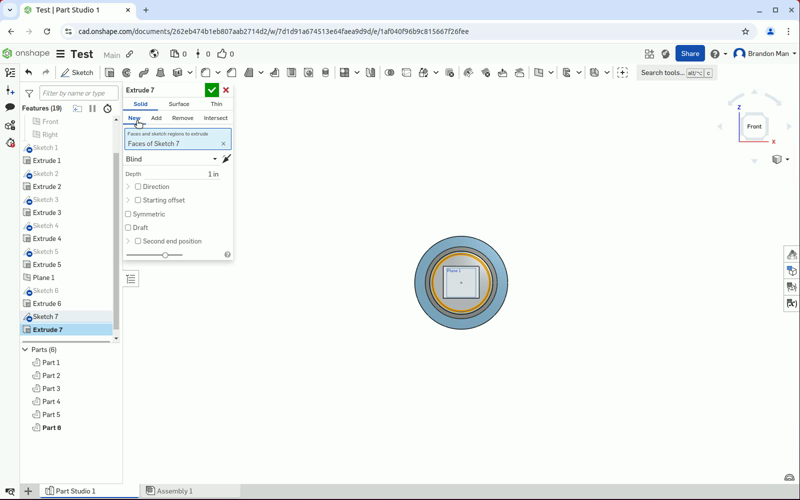
key(tab, 4)
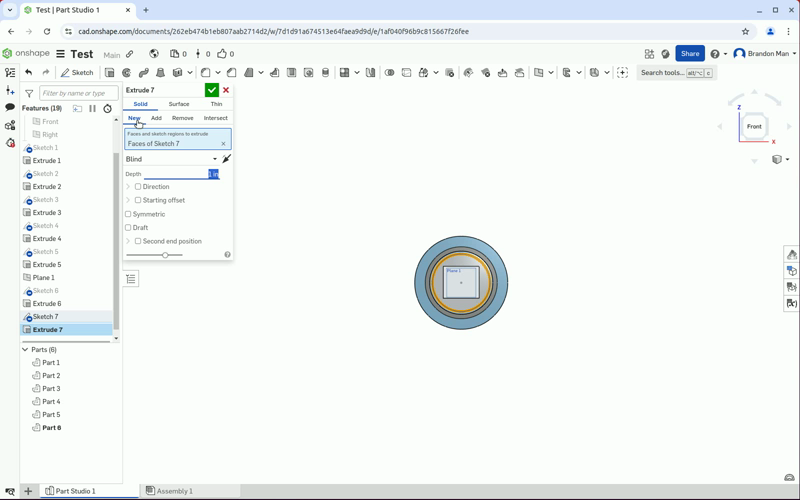
text(0.722)
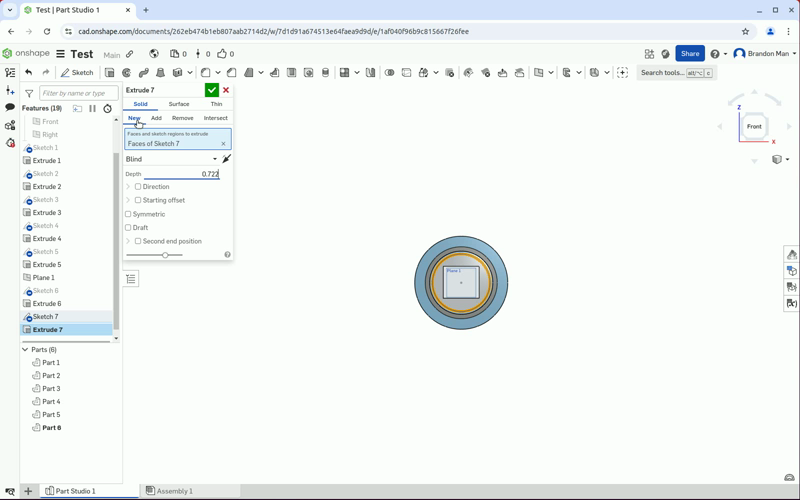
key(enter)
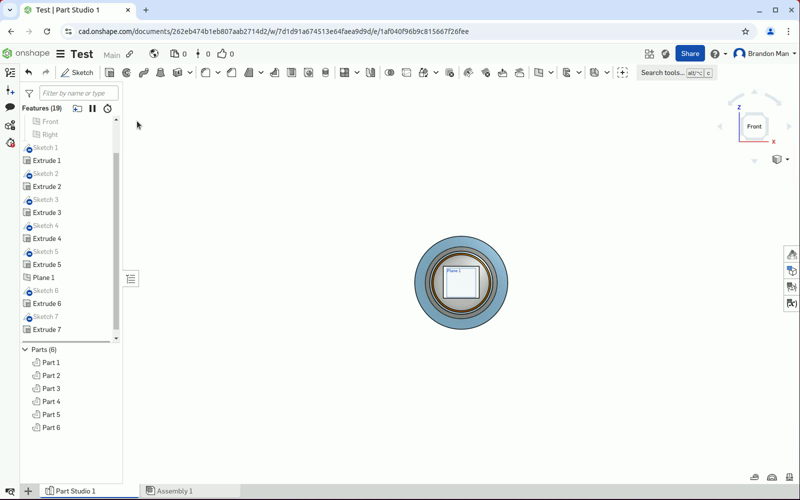
key(shift+h)
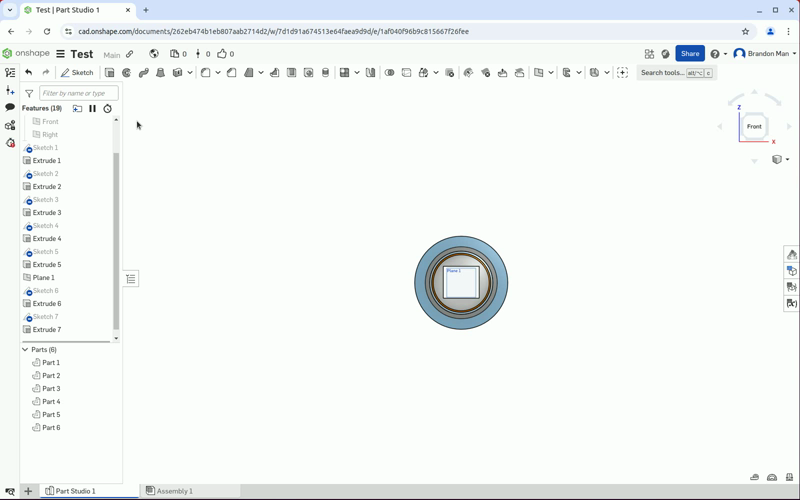
key(shift+h)
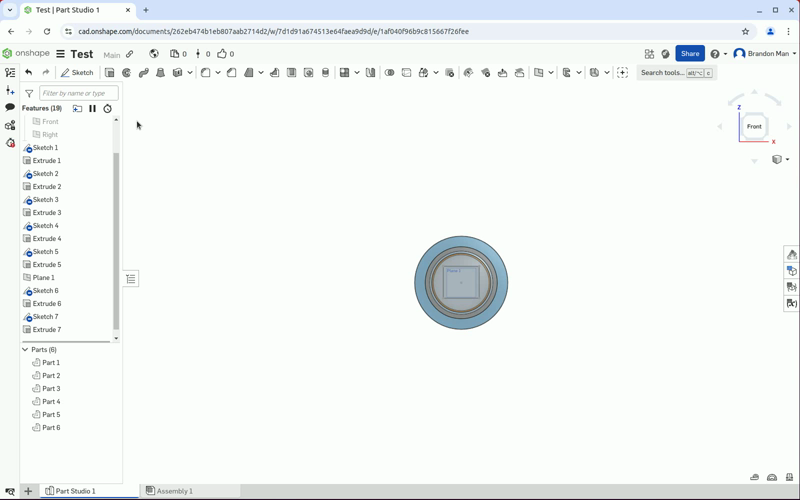
key(shift+7)
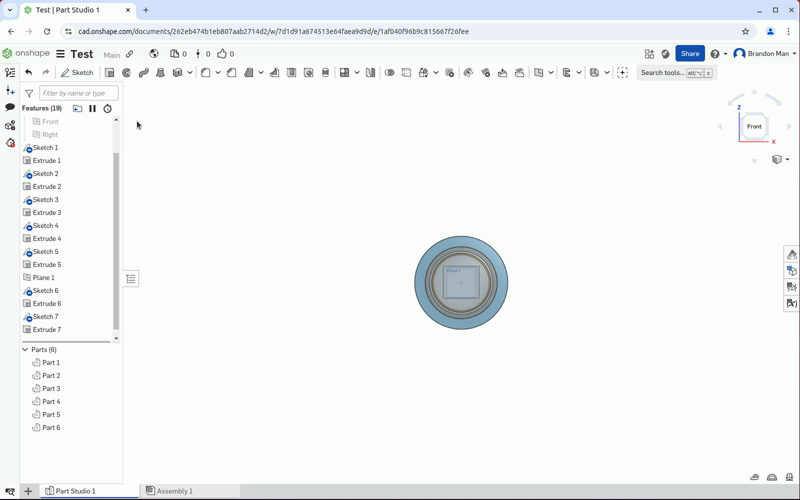
key(left, 2)
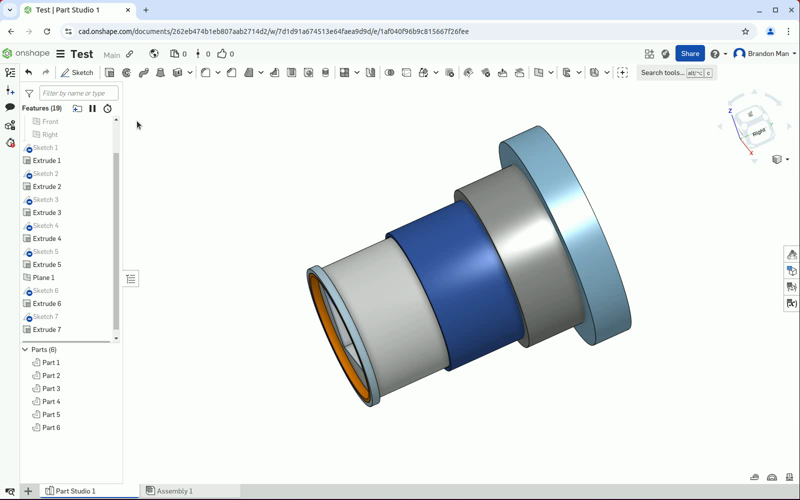
key(down, 2)
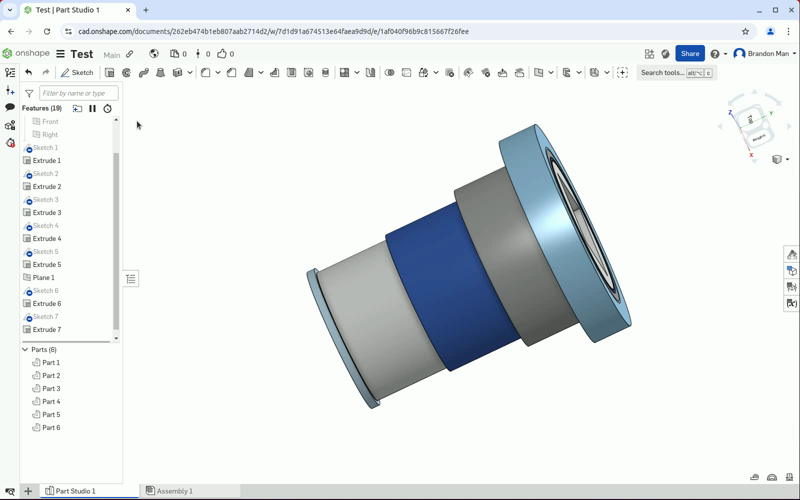
key(up, 2)
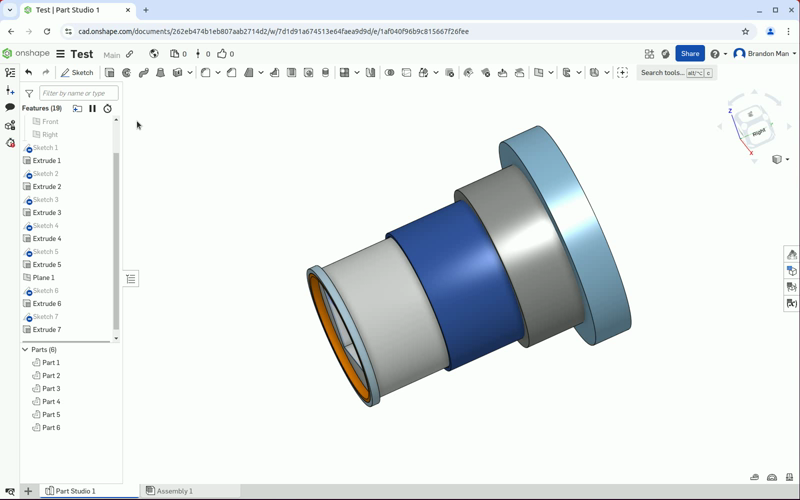
key(right, 2)
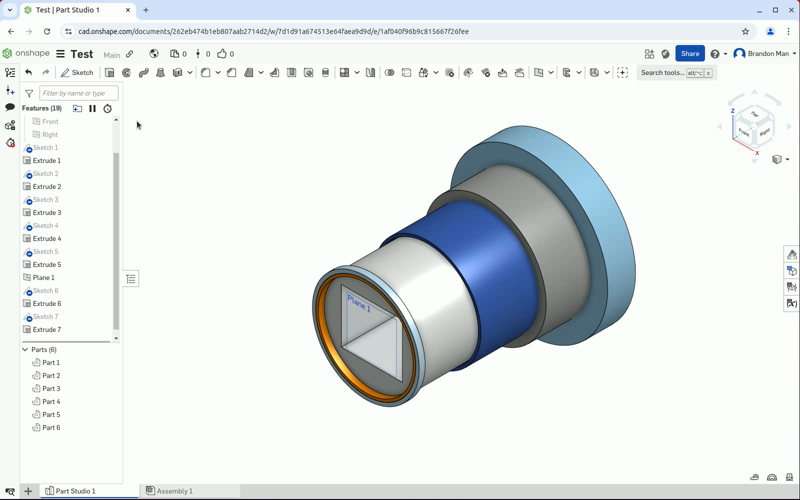
mouse_move(69, 150)
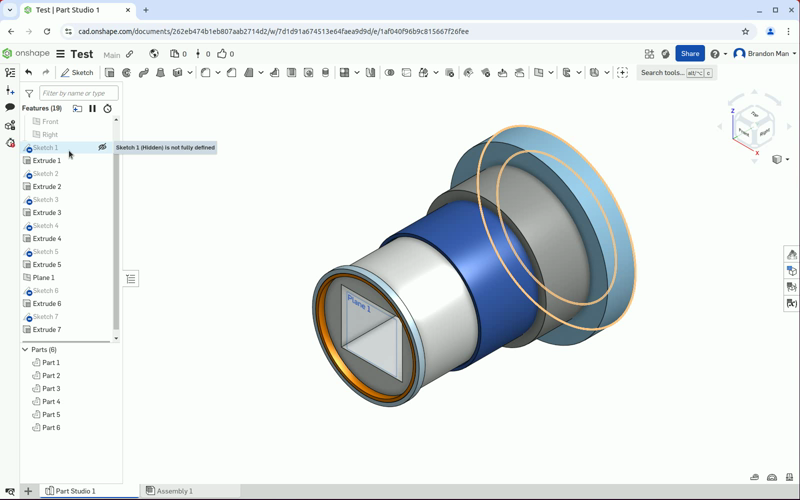
click(69, 150)